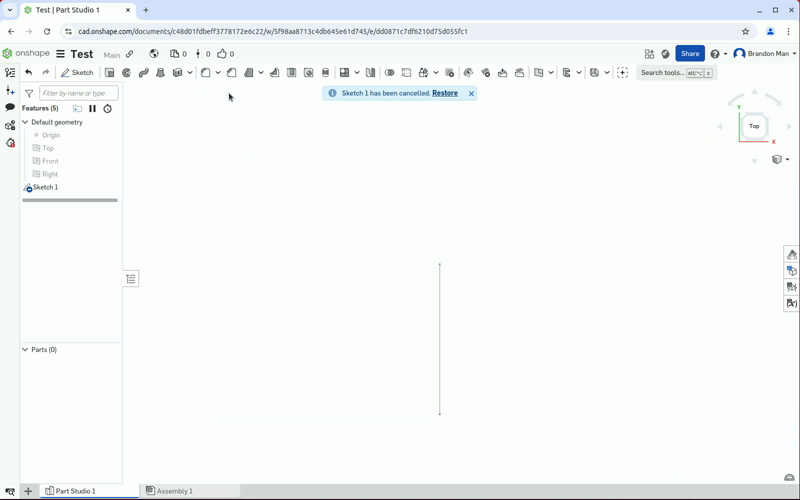
key(shift+h)
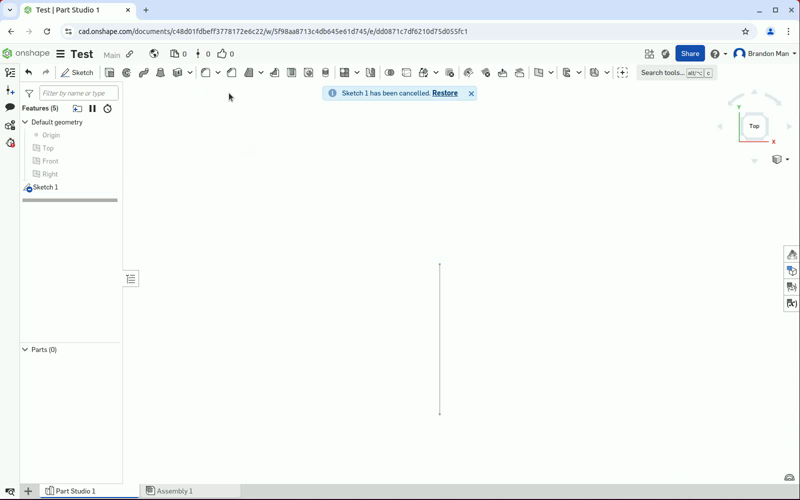
key(shift+s)
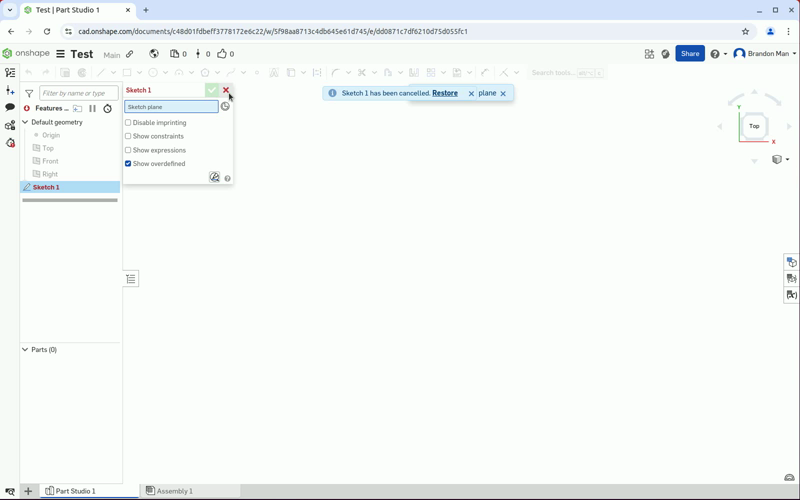
mouse_move(73, 150)
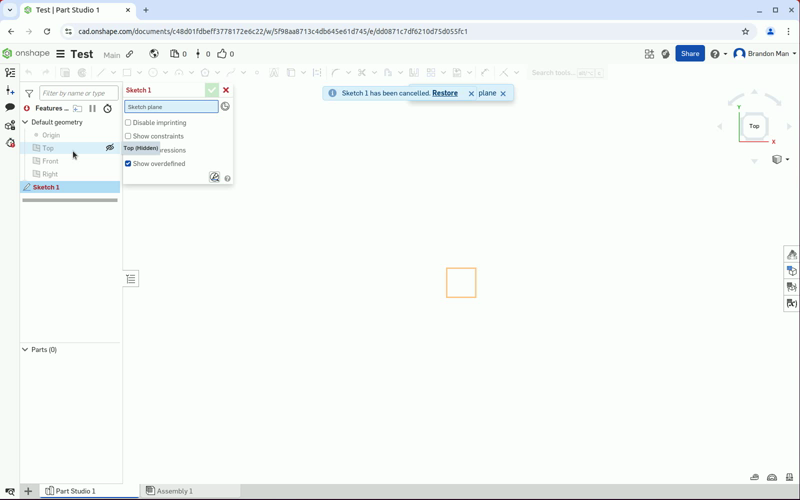
click(73, 150)
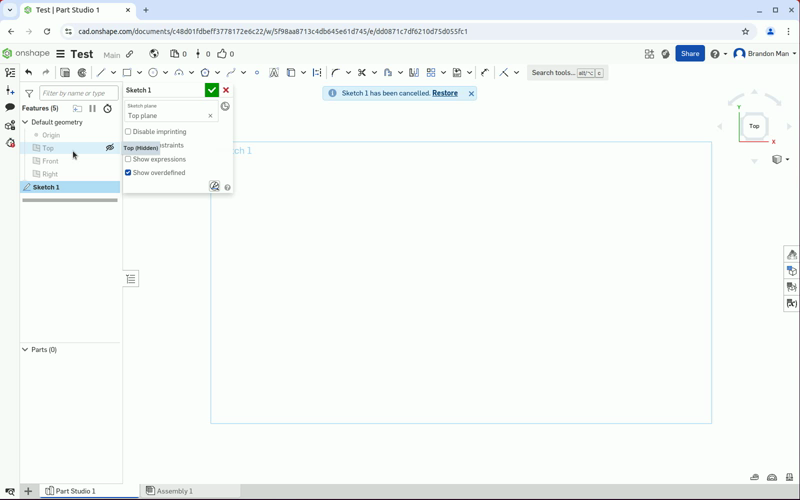
mouse_move(73, 352)
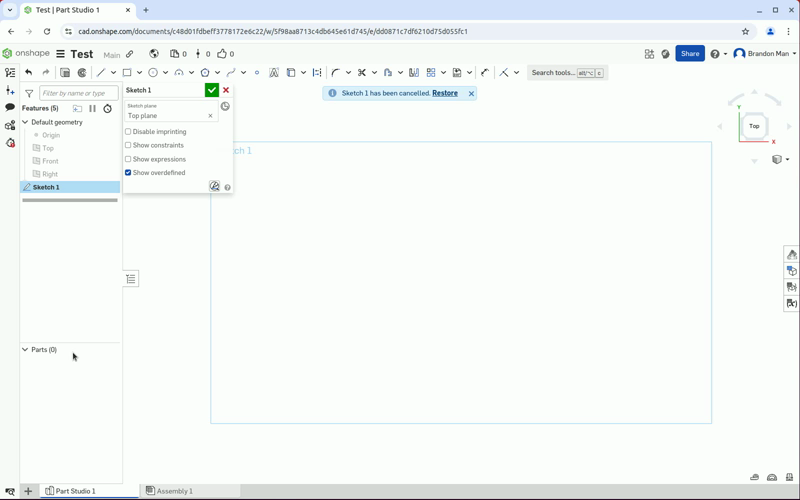
key(y)
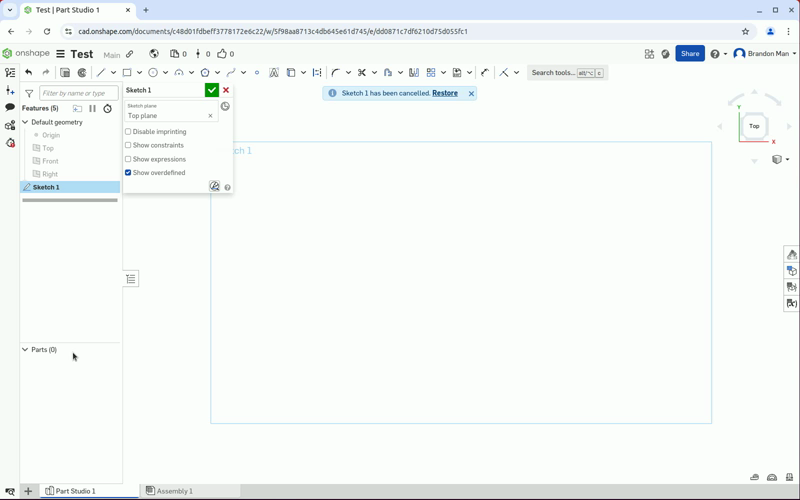
key(l)
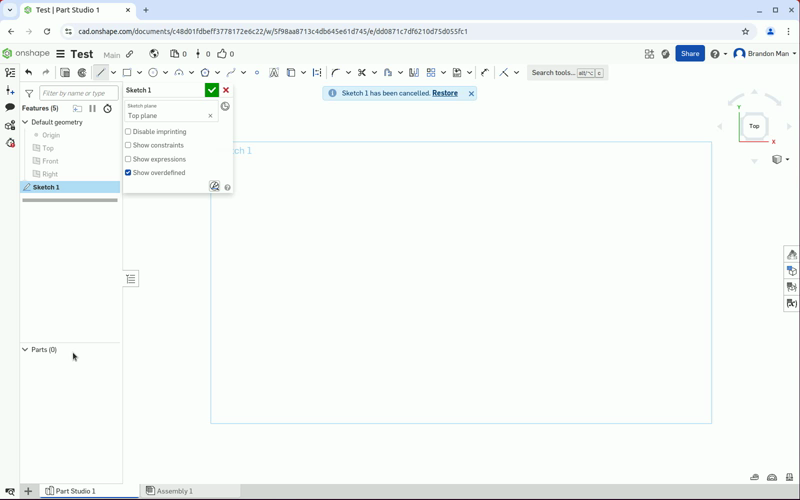
key_down(shift)
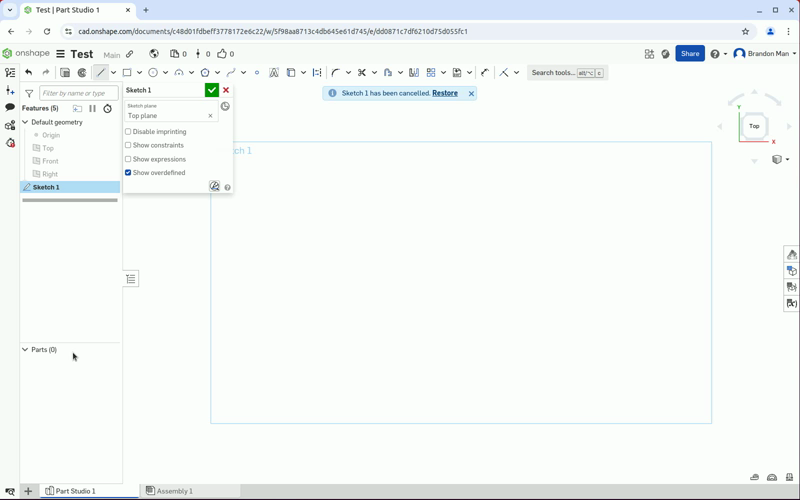
mouse_move(437, 357)
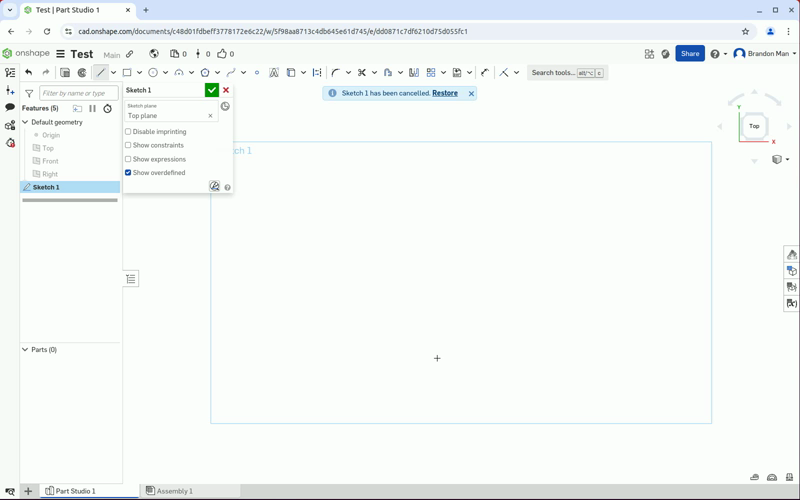
click(437, 357)
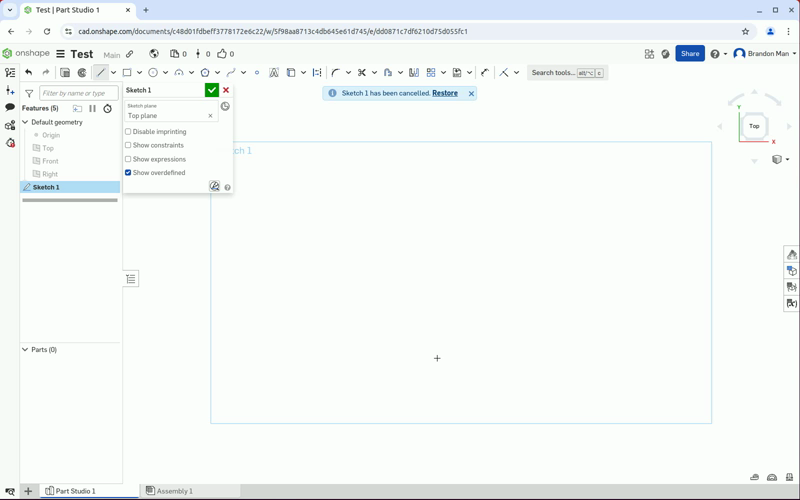
key_up(shift)
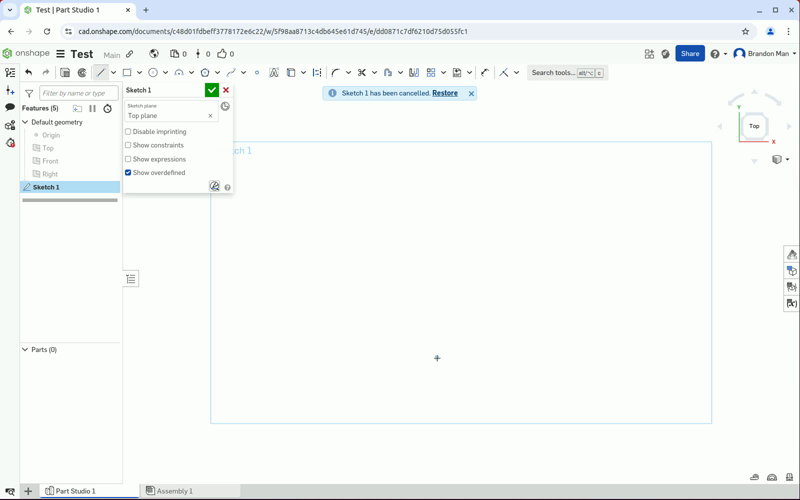
key_down(shift)
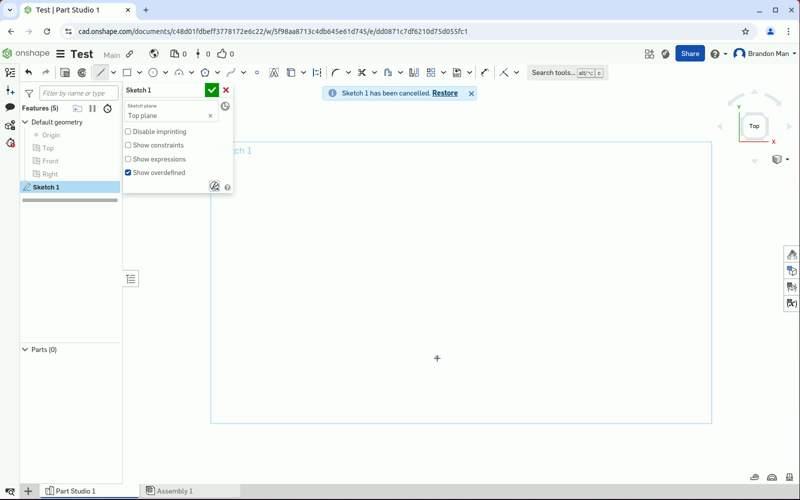
mouse_move(467, 357)
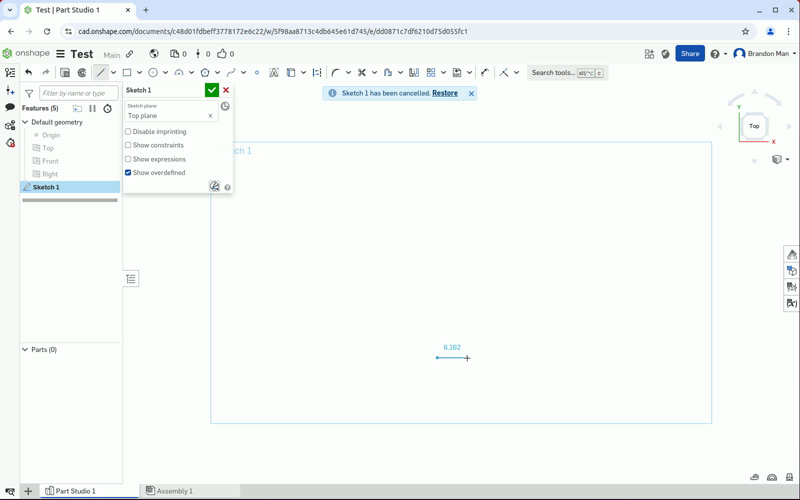
mouse_move(461, 357)
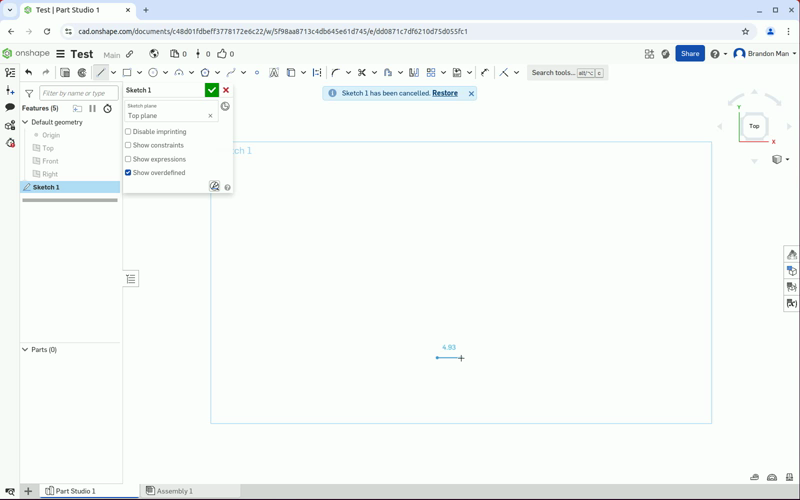
click(461, 357)
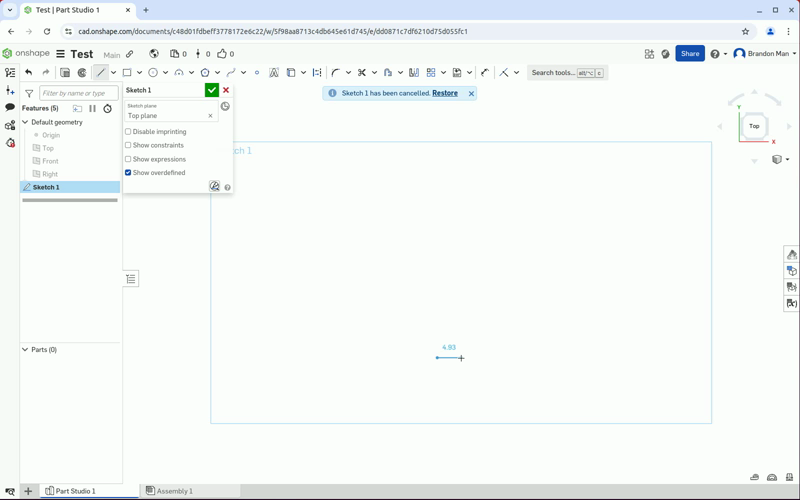
key_up(shift)
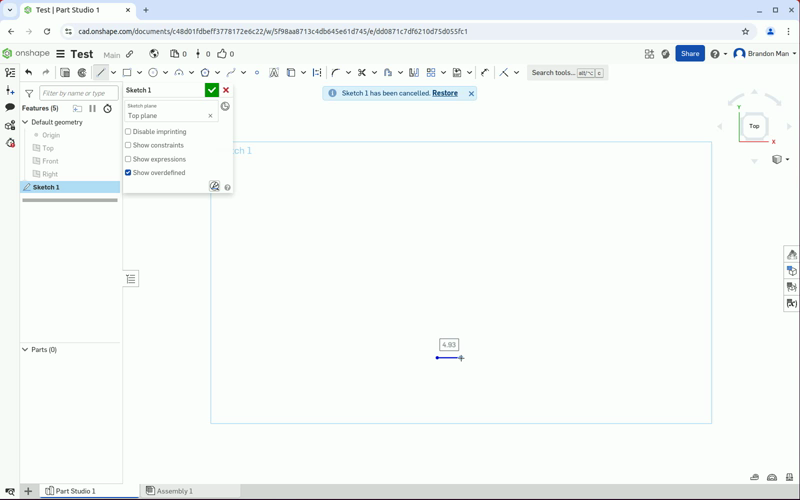
key(esc)
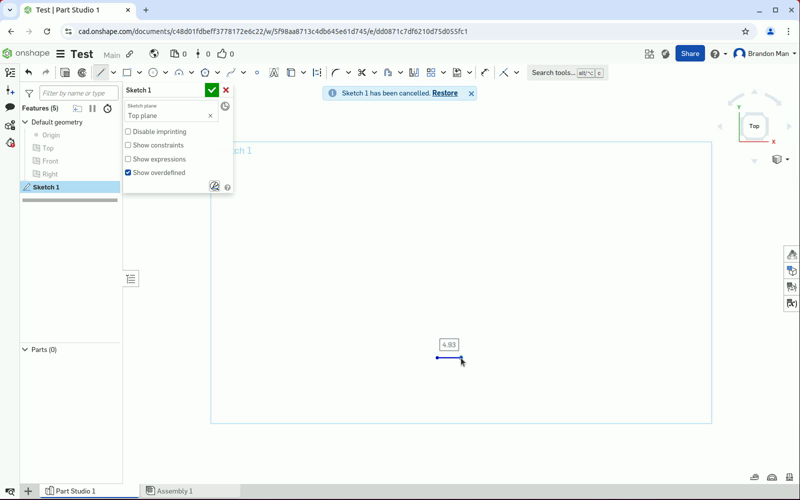
key(a)
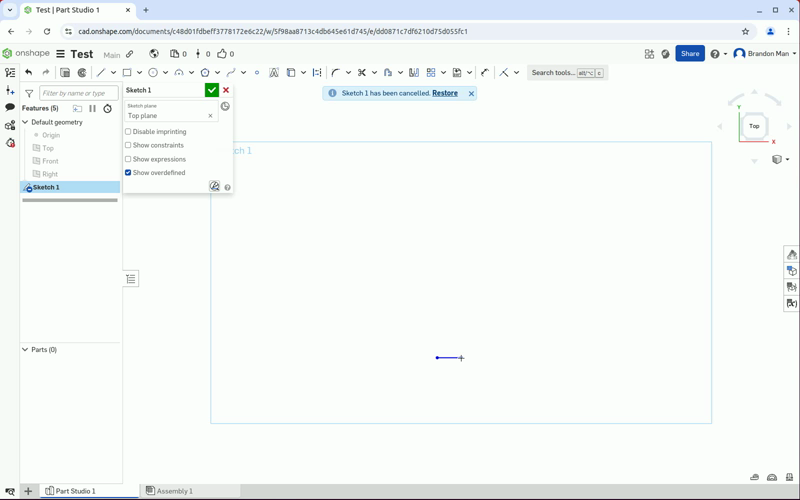
mouse_move(461, 357)
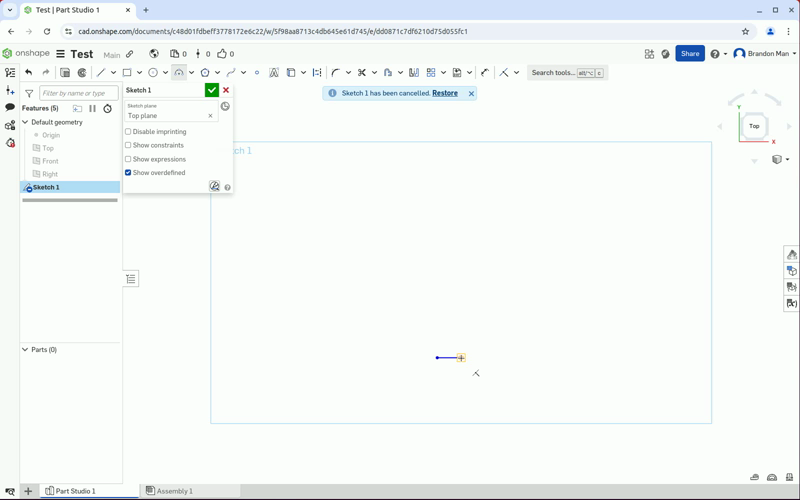
click(461, 357)
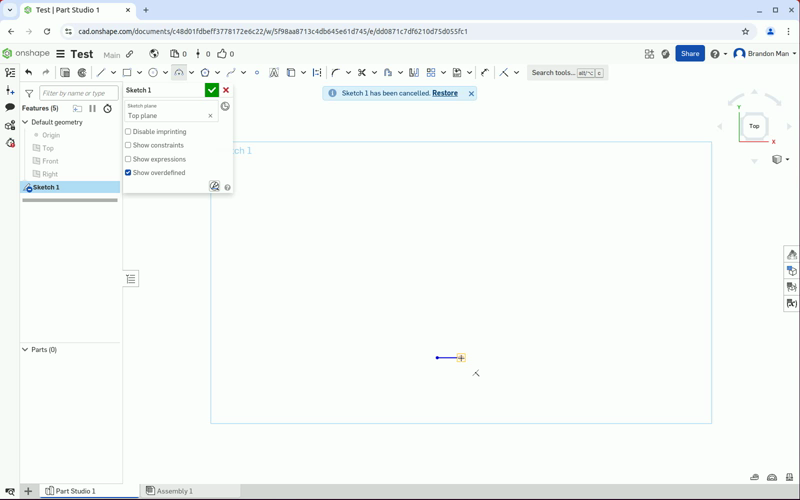
key_down(shift)
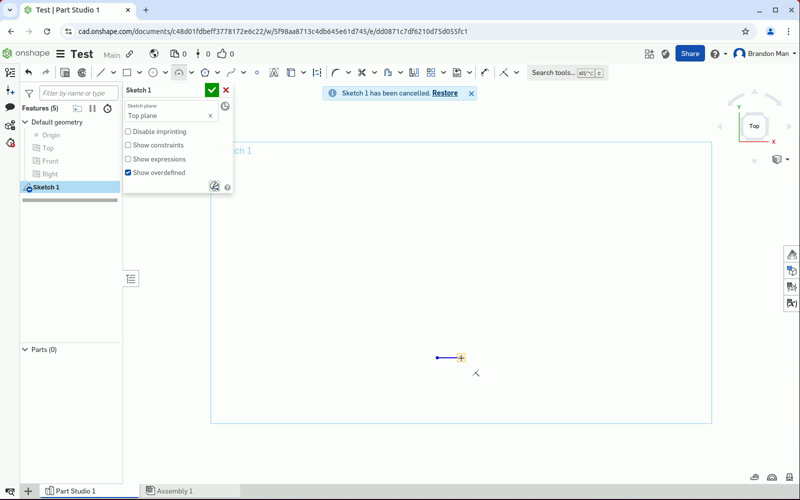
mouse_move(461, 207)
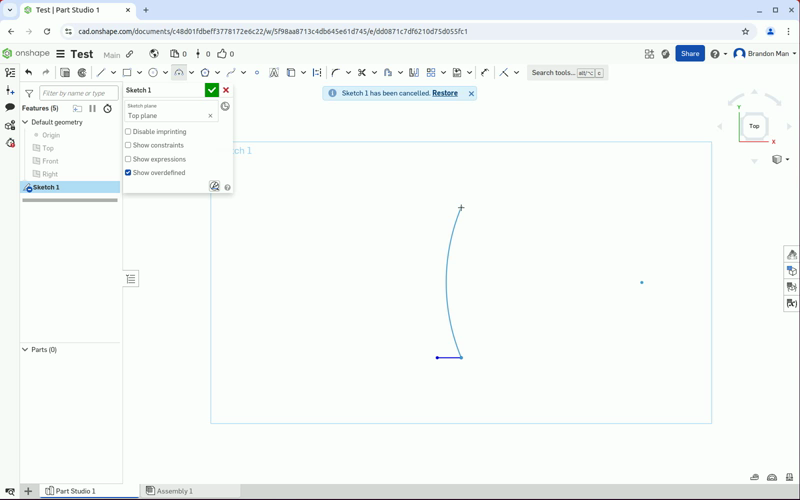
click(461, 207)
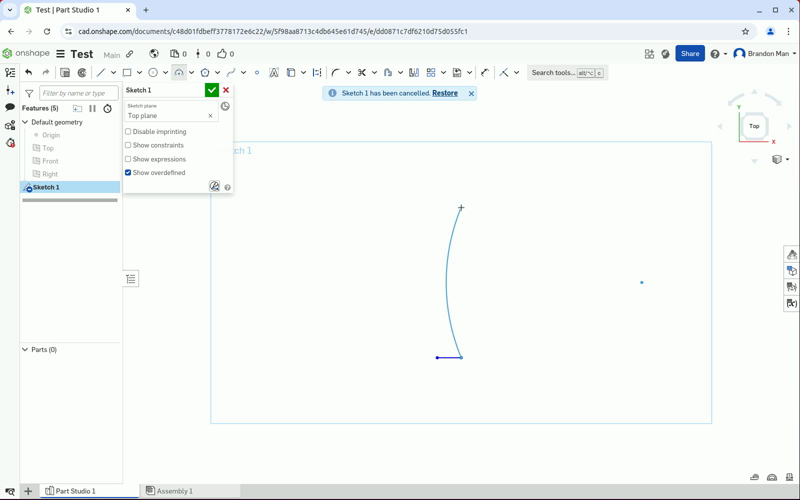
mouse_move(536, 282)
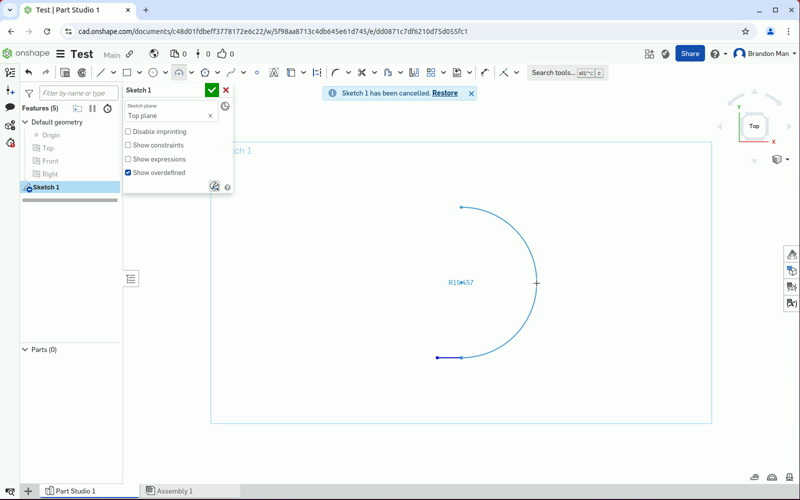
click(536, 282)
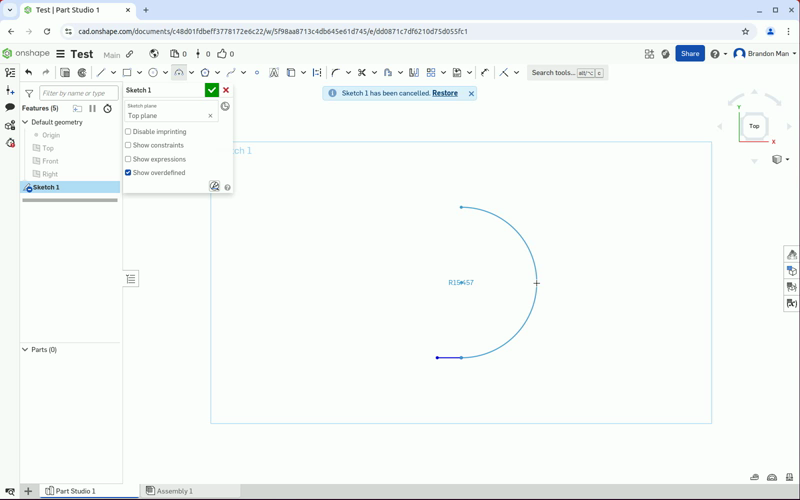
key_up(shift)
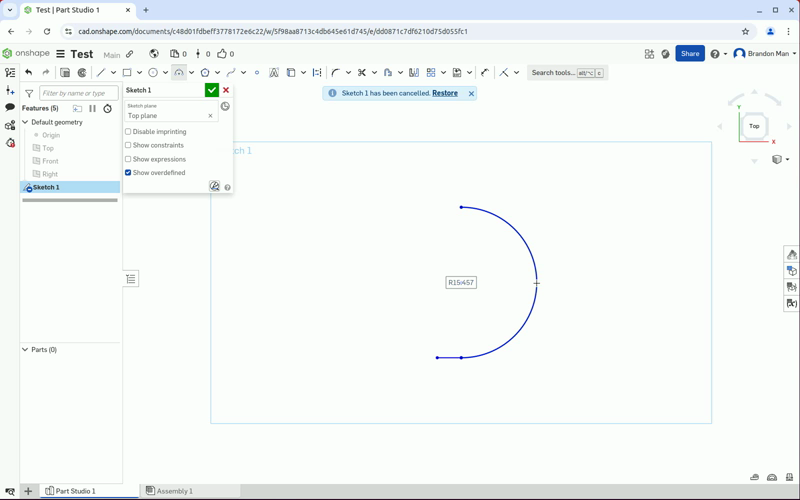
key(esc)
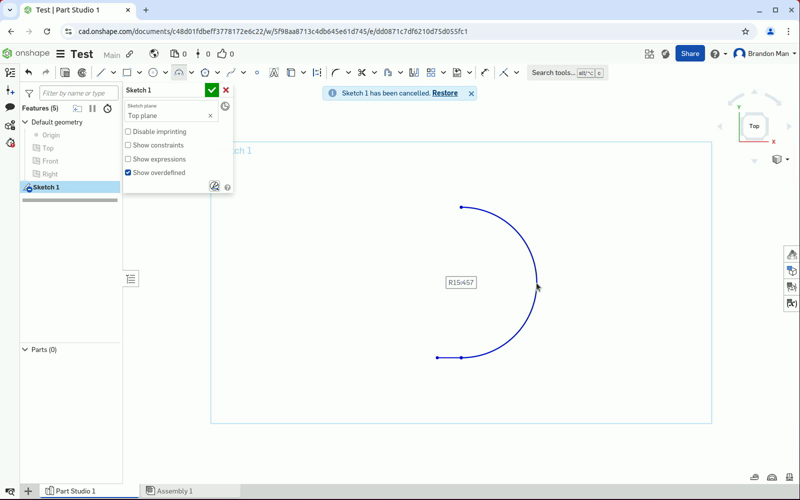
key(l)
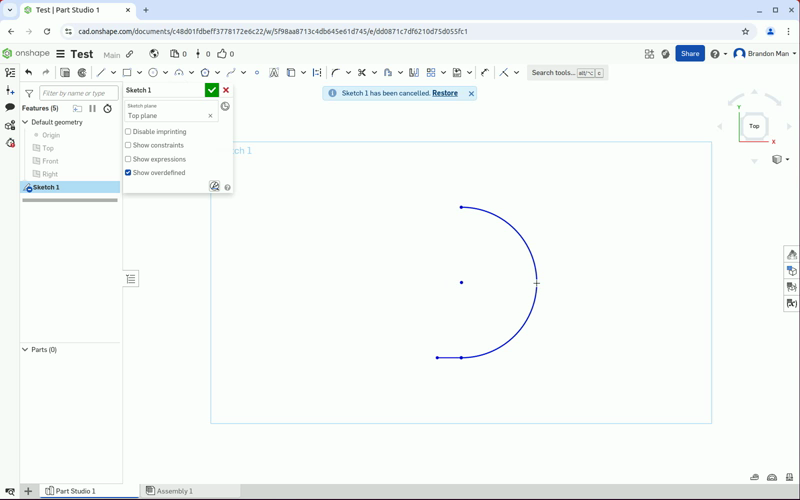
mouse_move(461, 207)
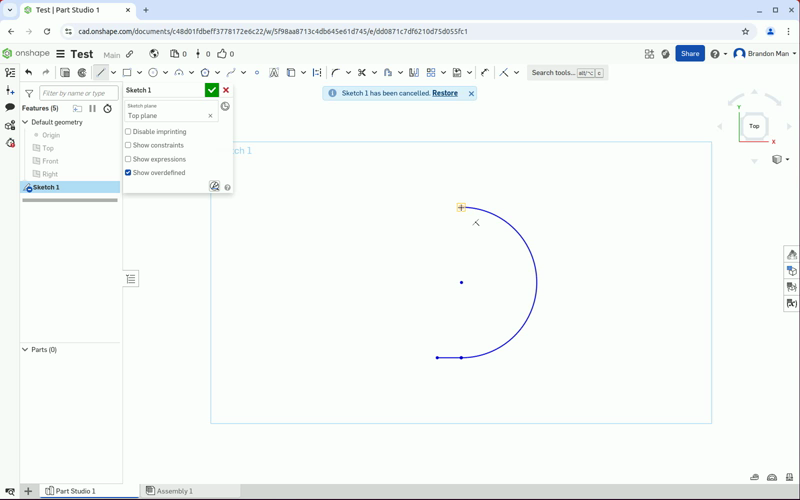
click(461, 207)
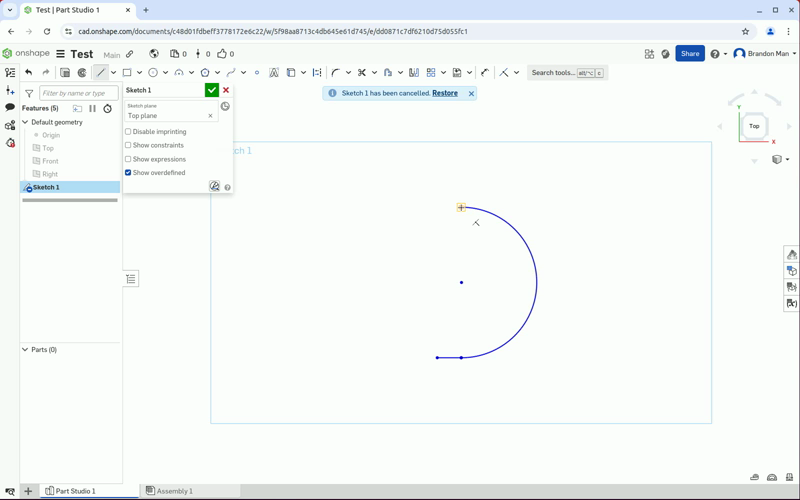
key_down(shift)
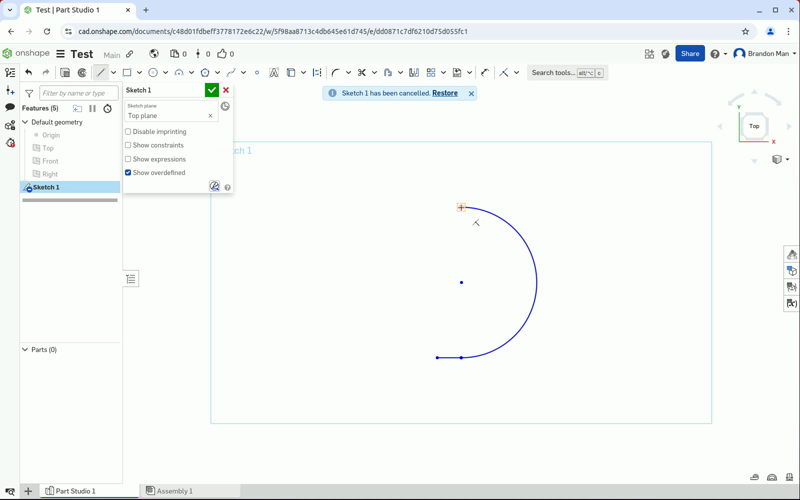
mouse_move(491, 207)
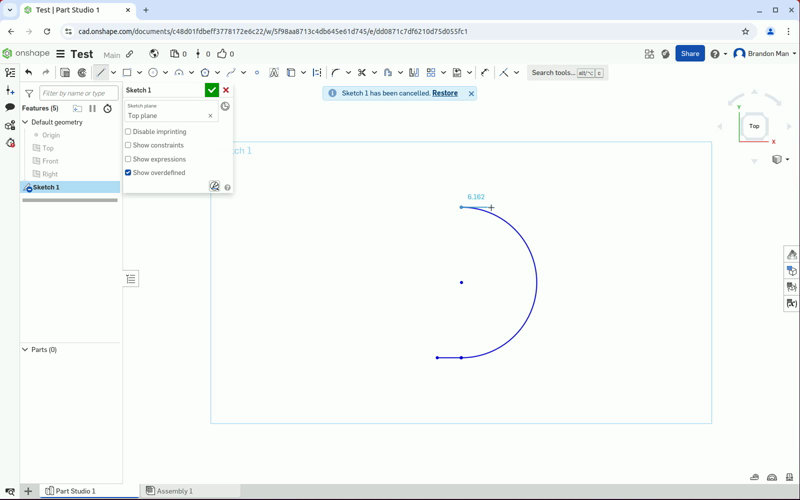
mouse_move(437, 207)
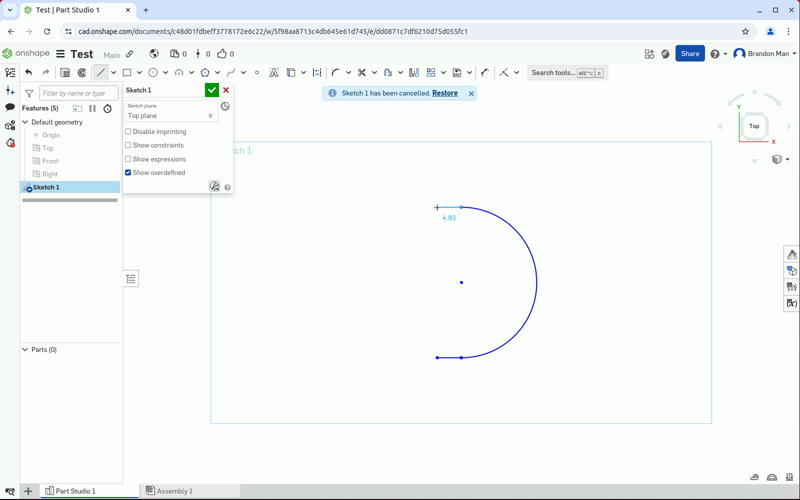
click(437, 207)
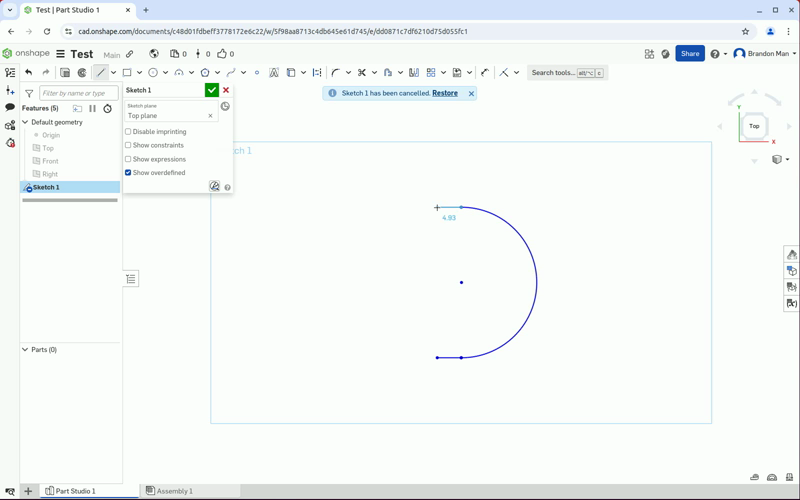
key_up(shift)
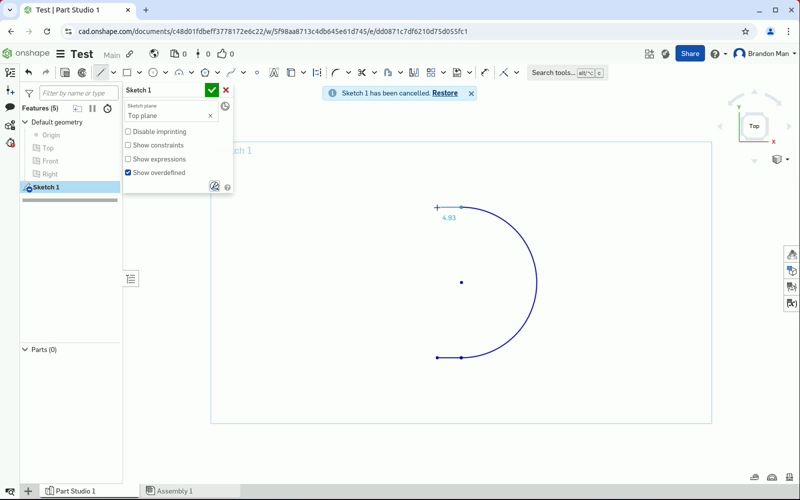
key_down(shift)
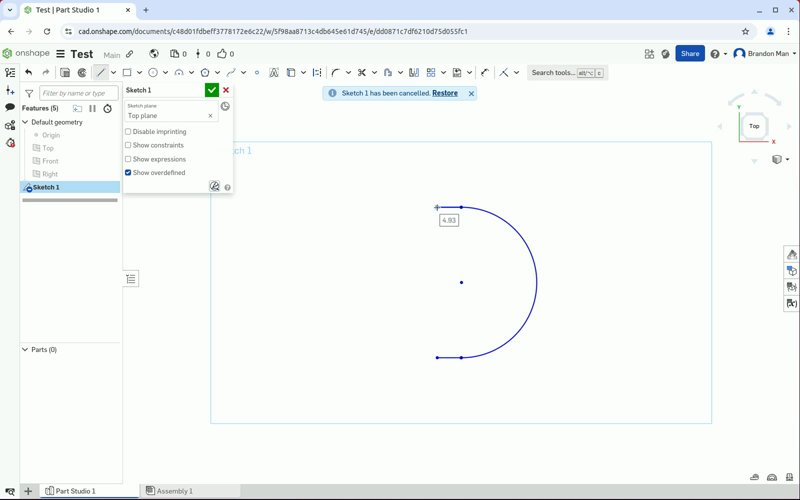
mouse_move(437, 357)
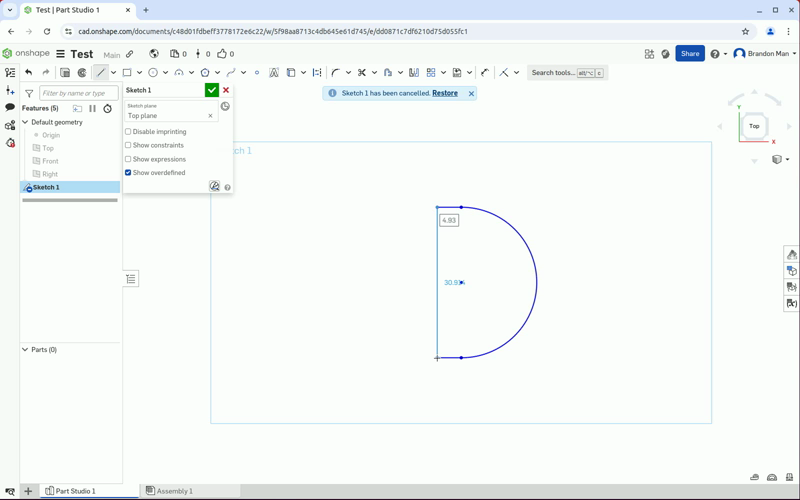
key_up(shift)
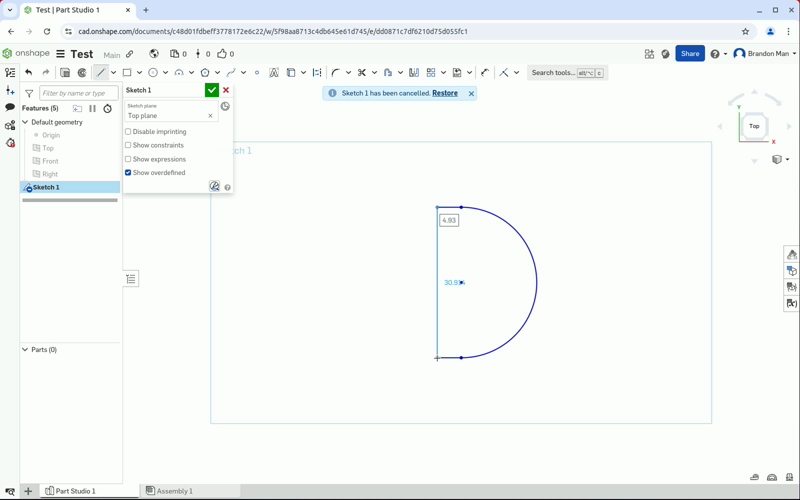
click(437, 357)
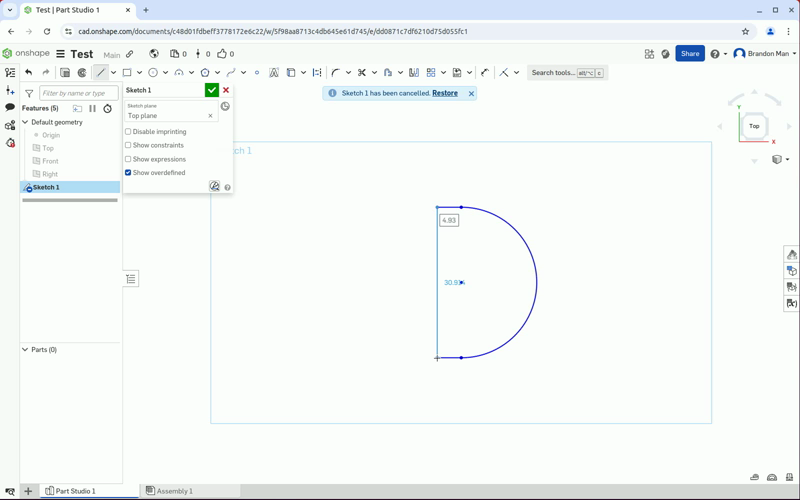
key(esc)
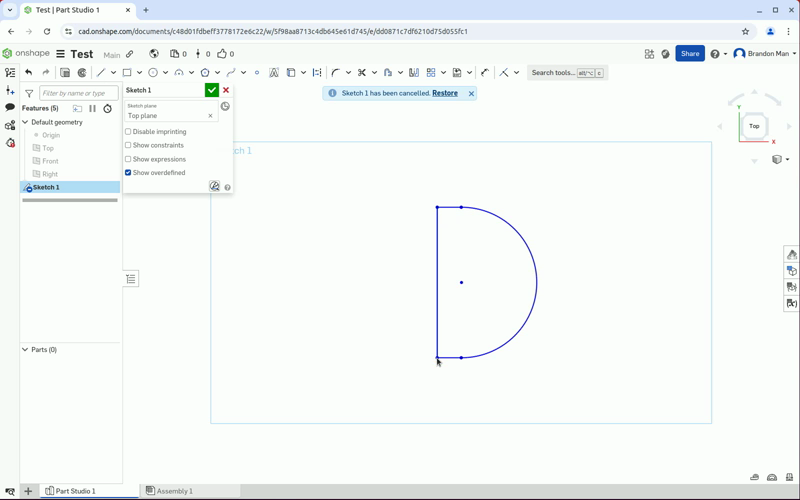
key(l)
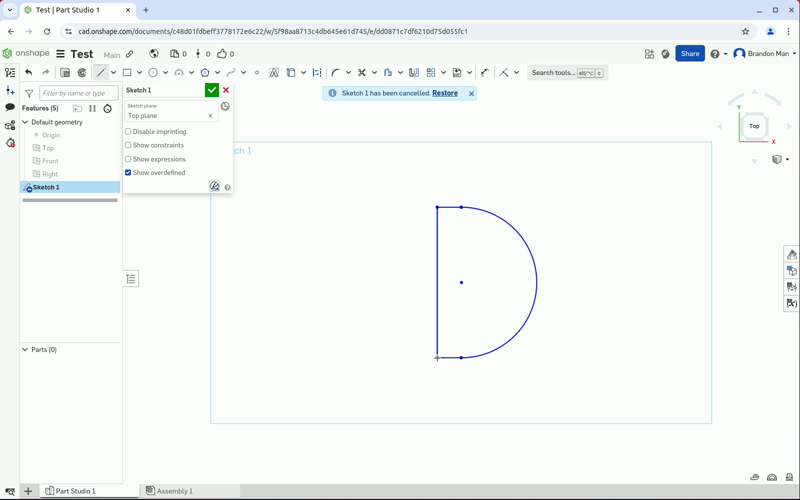
key_down(shift)
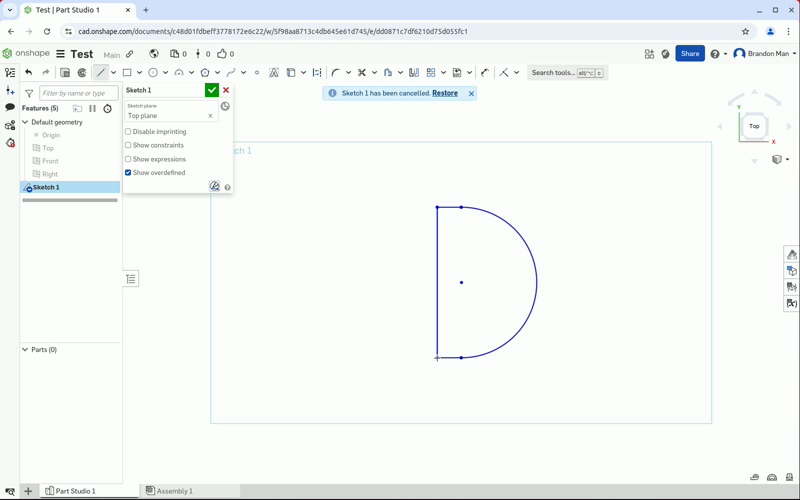
mouse_move(442, 346)
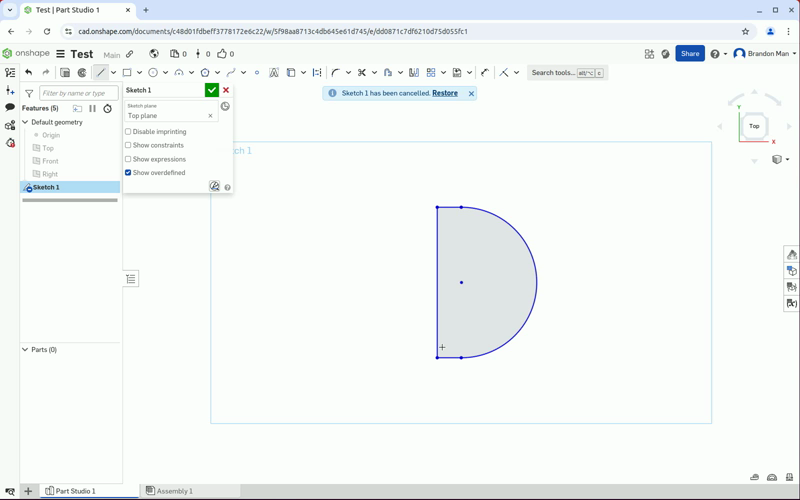
click(442, 346)
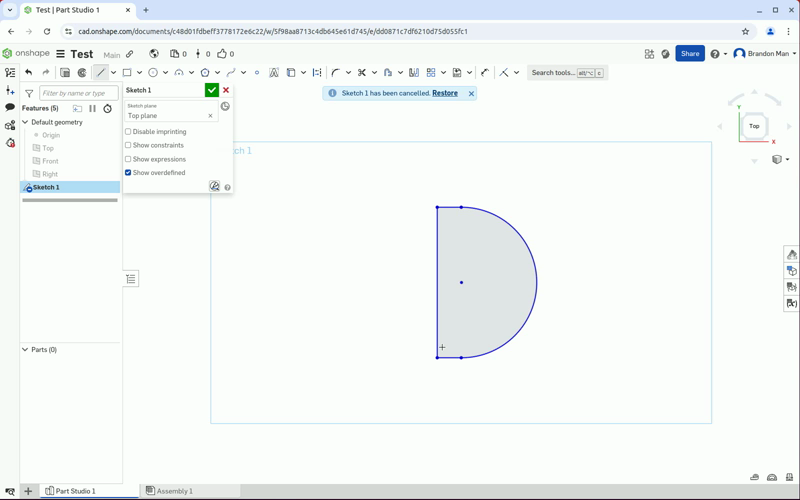
key_up(shift)
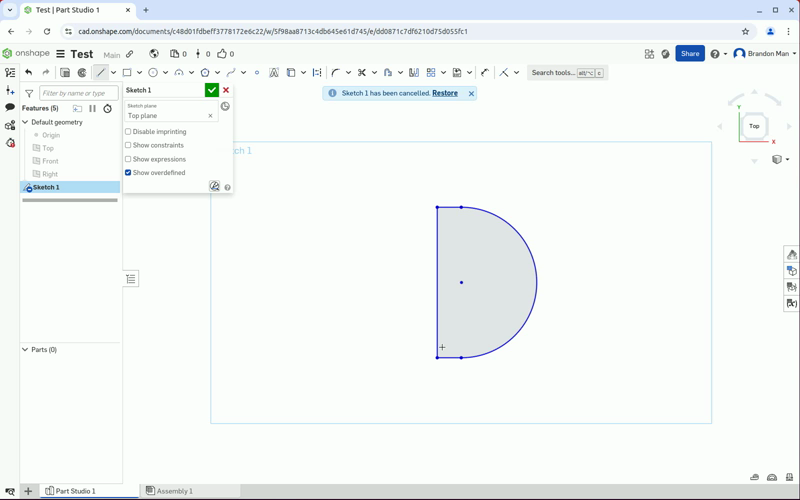
key_down(shift)
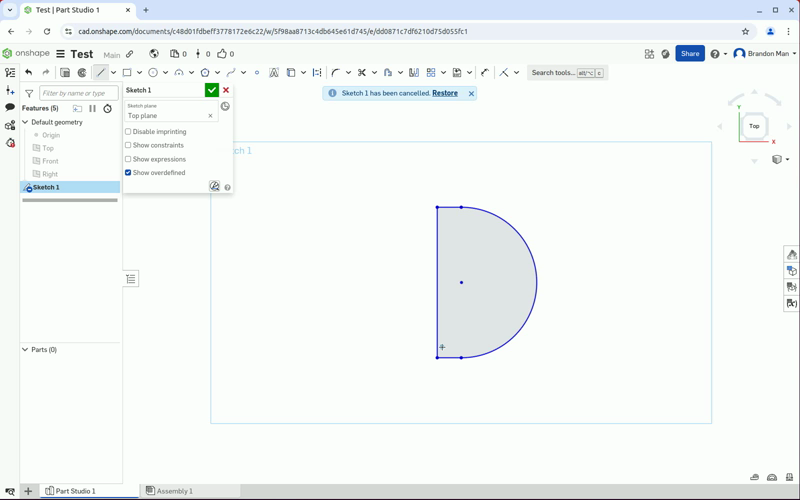
mouse_move(472, 346)
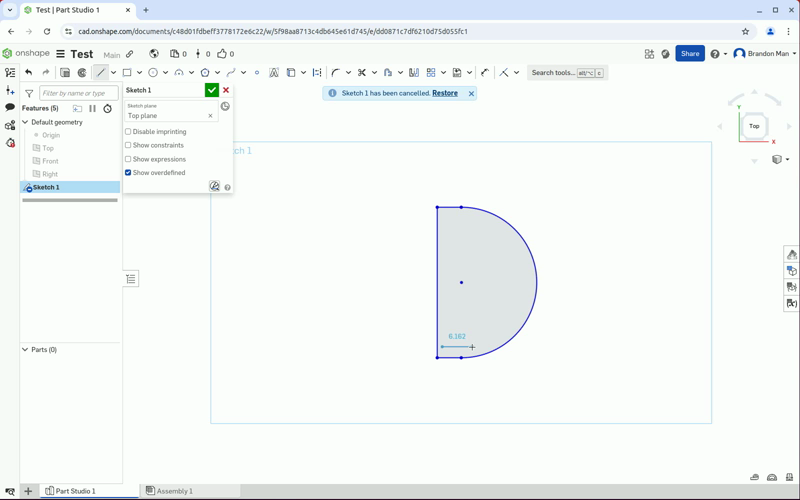
mouse_move(461, 346)
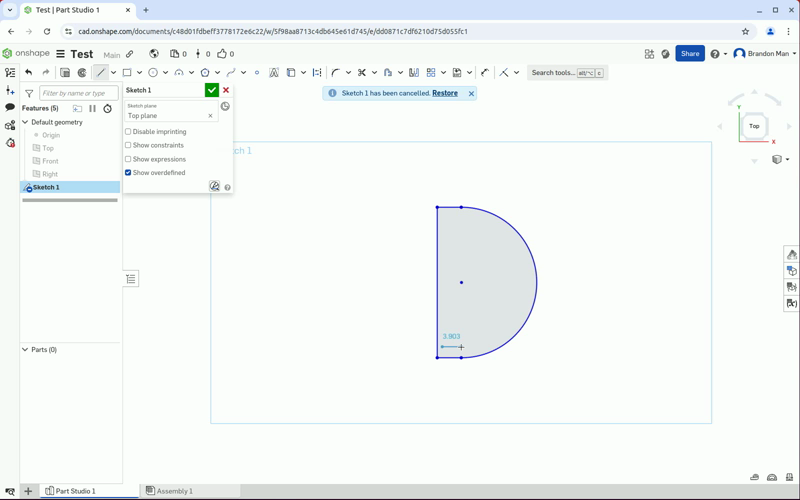
click(461, 346)
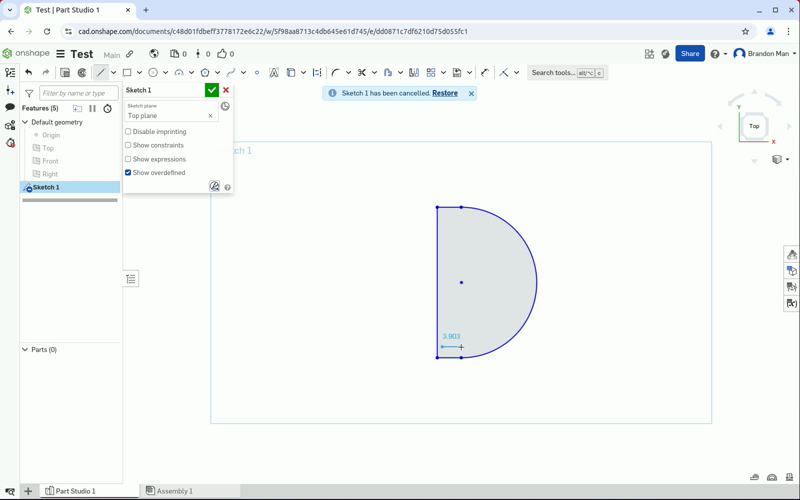
key_up(shift)
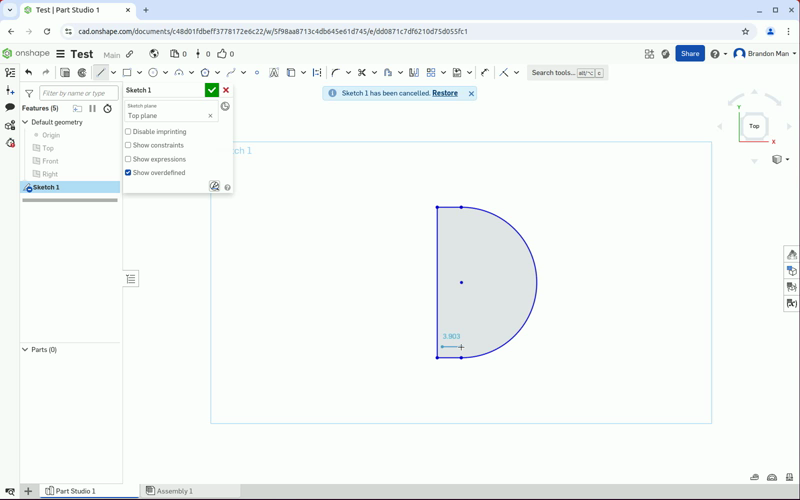
key(esc)
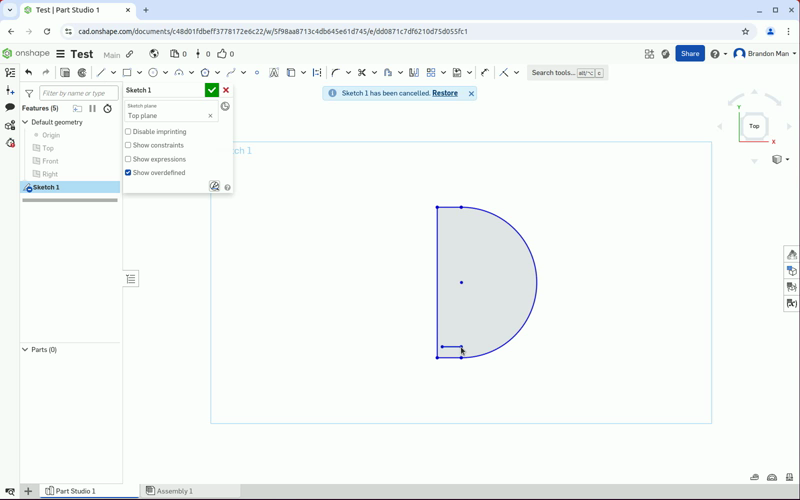
key(a)
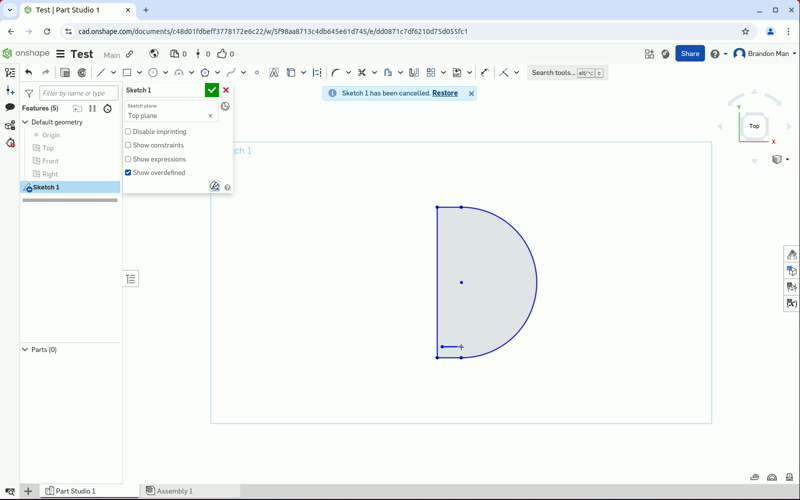
mouse_move(461, 346)
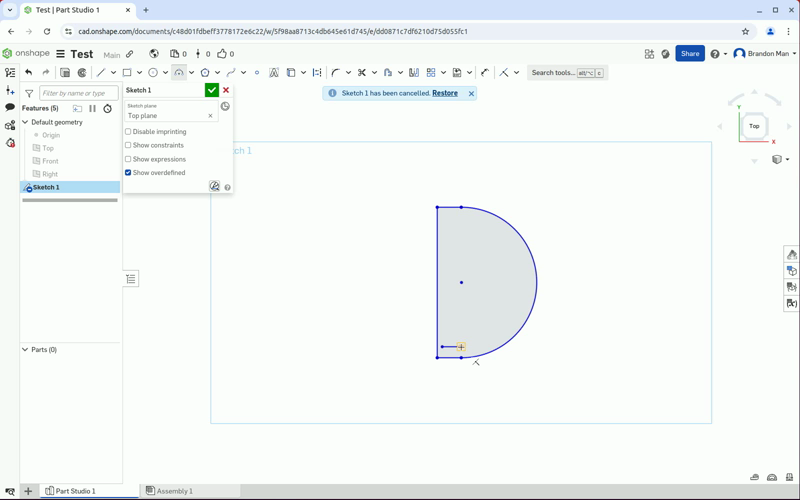
click(461, 346)
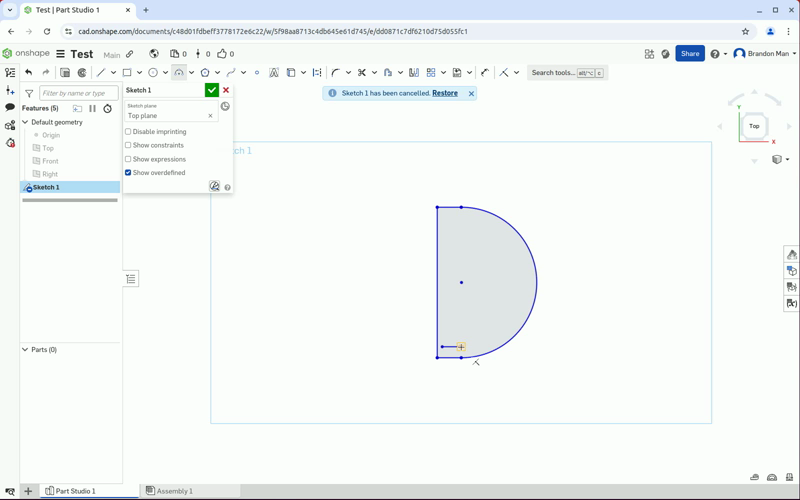
key_down(shift)
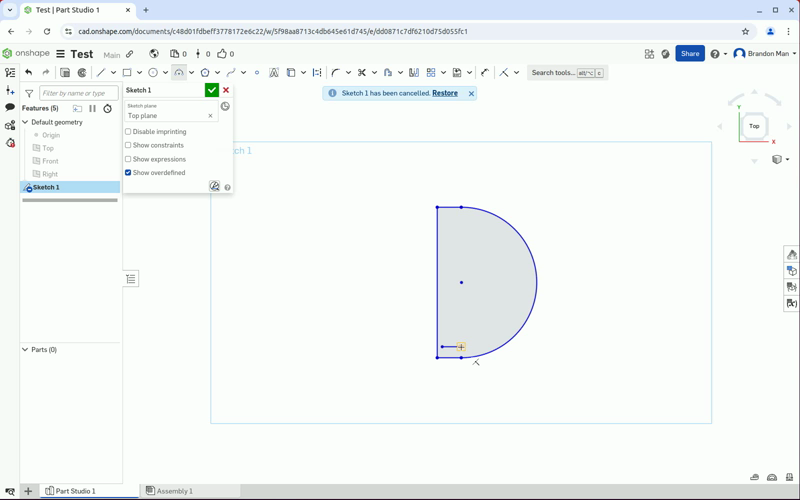
mouse_move(461, 218)
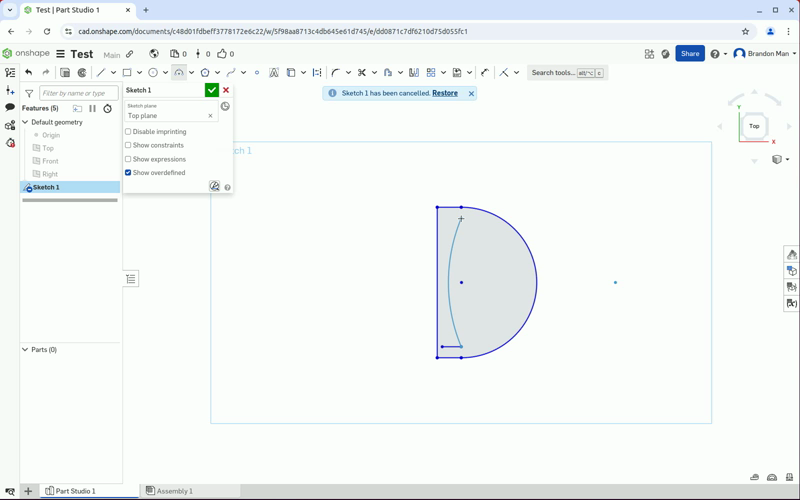
click(461, 218)
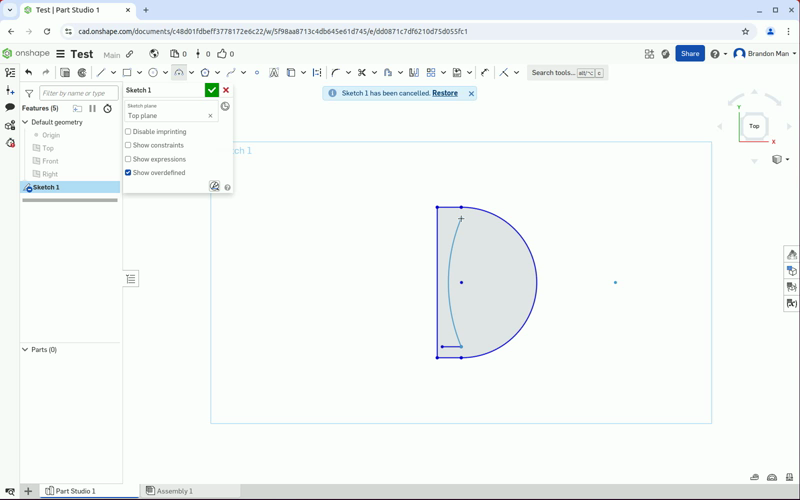
mouse_move(525, 282)
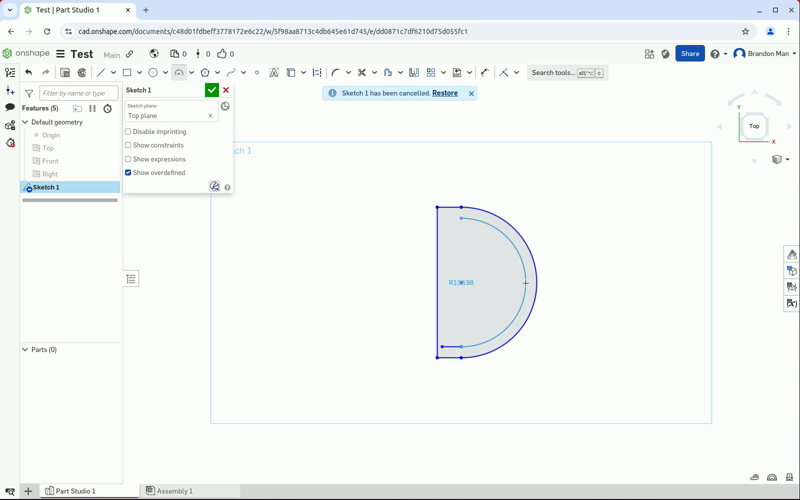
click(525, 282)
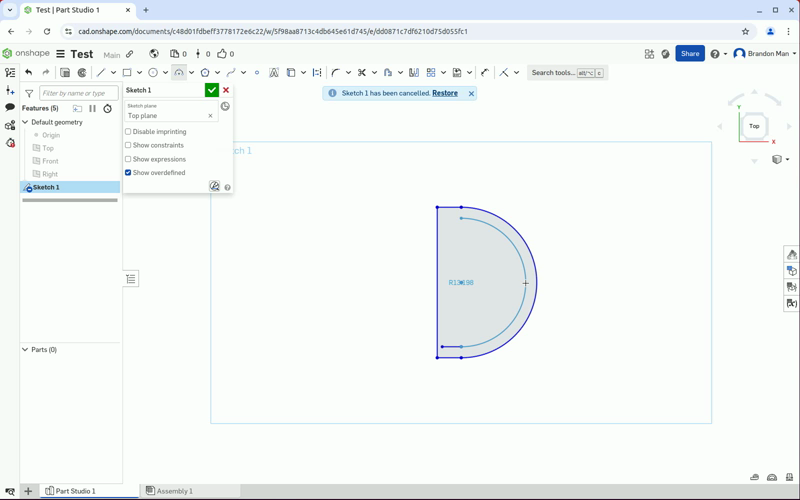
key_up(shift)
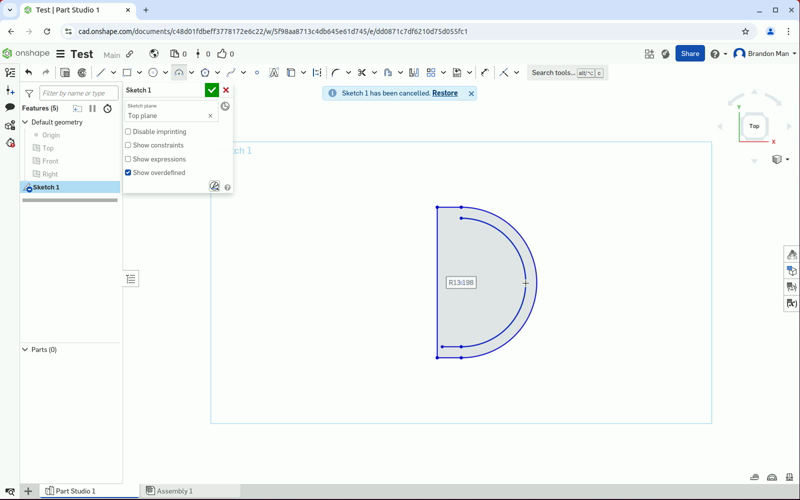
key(esc)
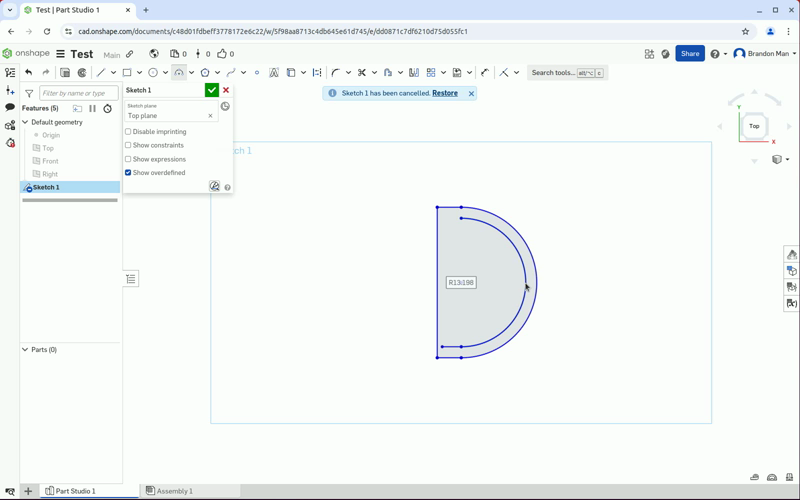
key(l)
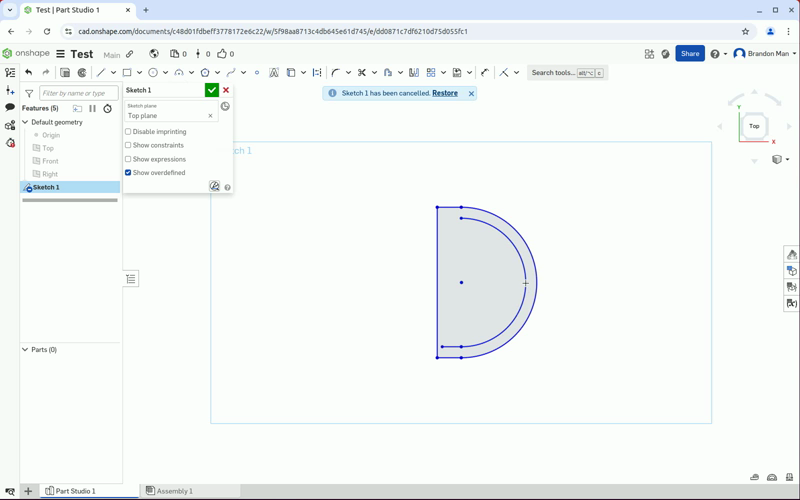
mouse_move(461, 218)
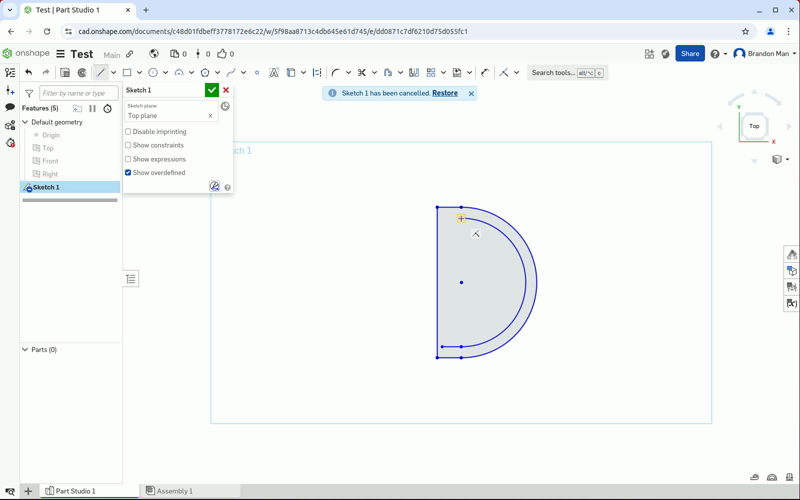
click(461, 218)
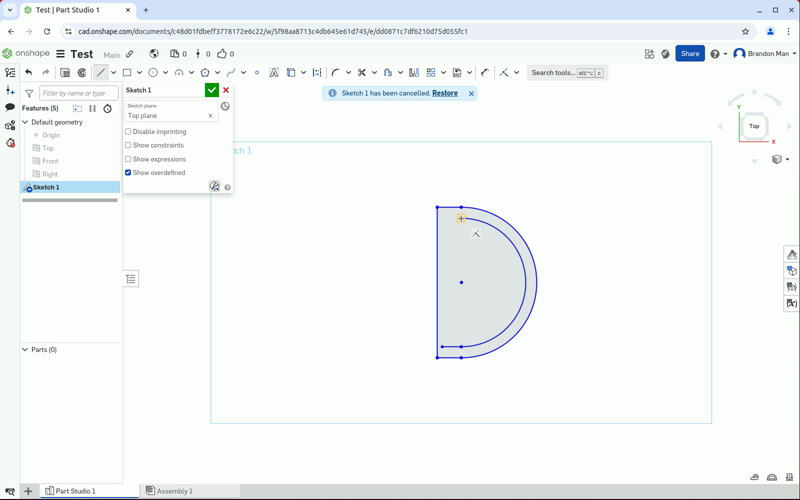
key_down(shift)
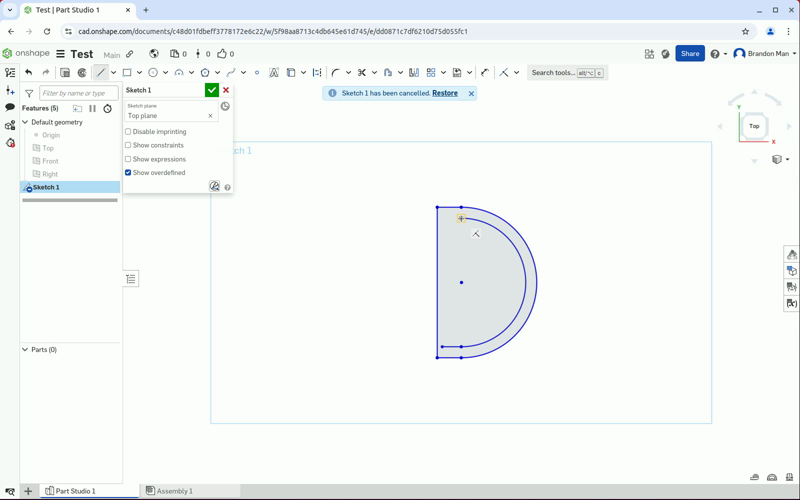
mouse_move(491, 218)
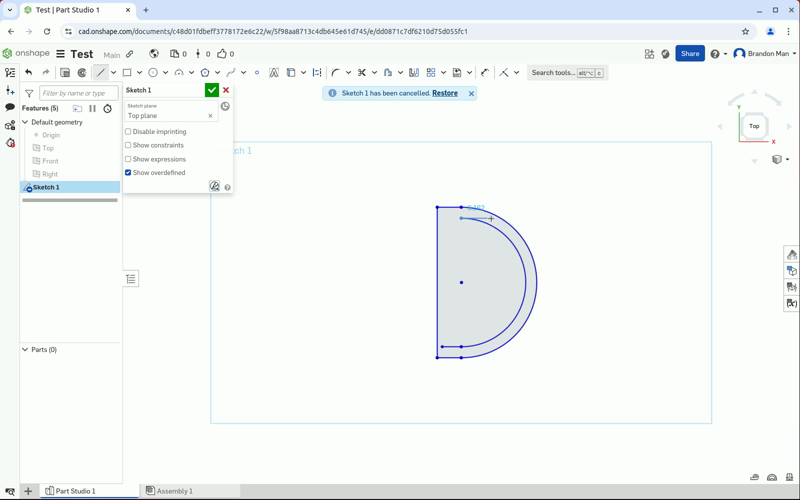
mouse_move(442, 218)
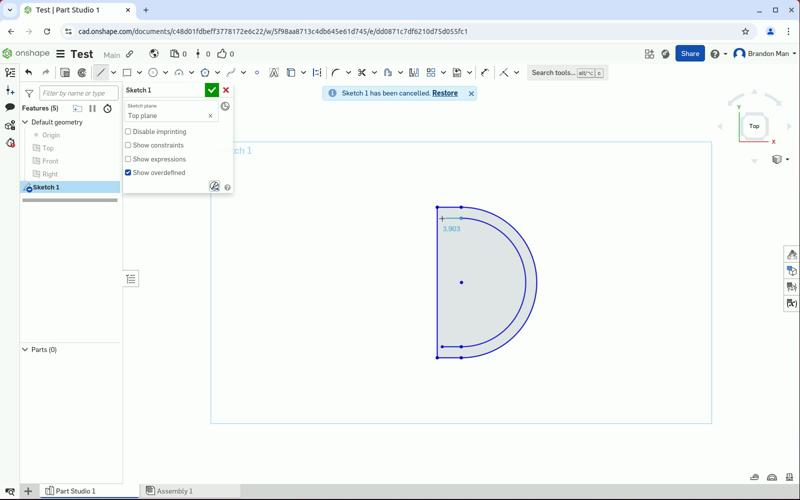
click(442, 218)
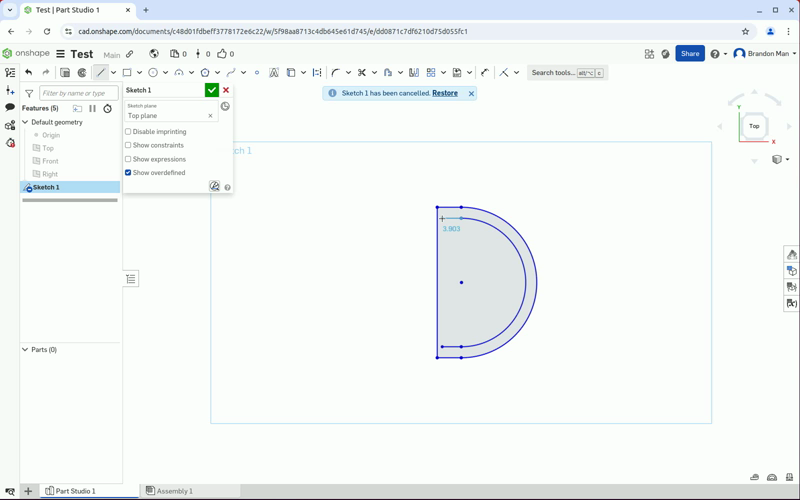
key_up(shift)
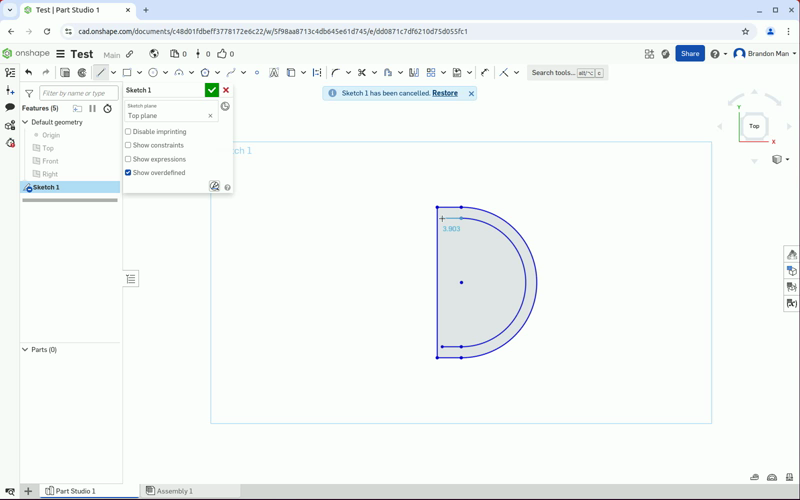
key_down(shift)
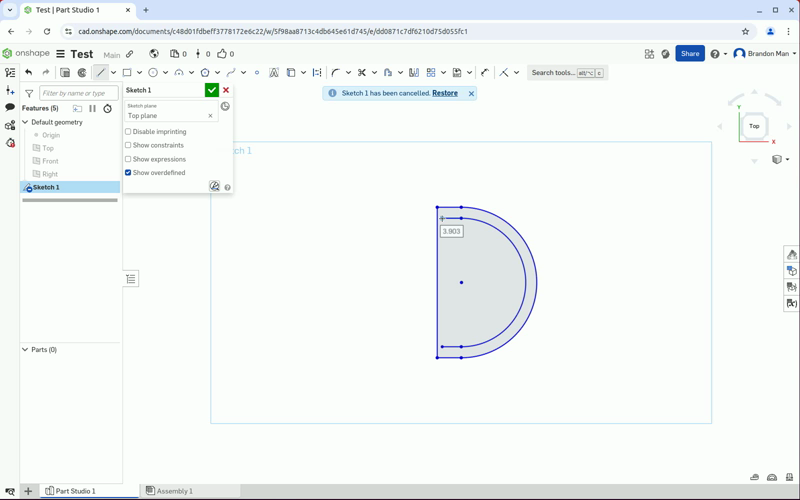
mouse_move(442, 346)
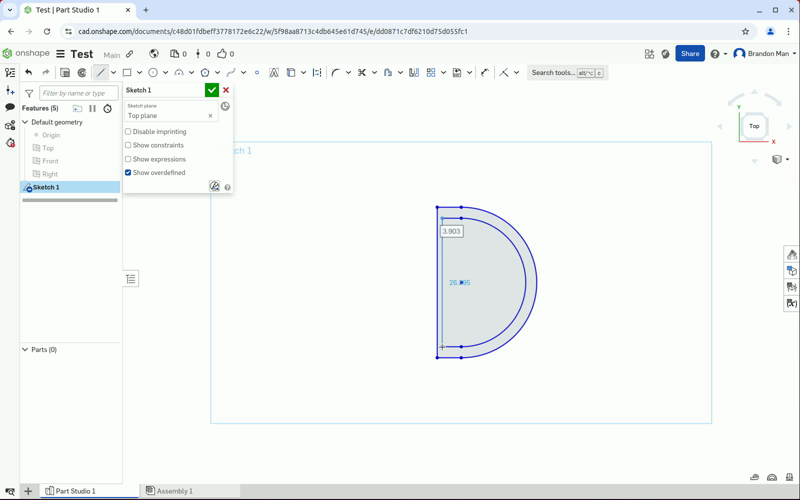
key_up(shift)
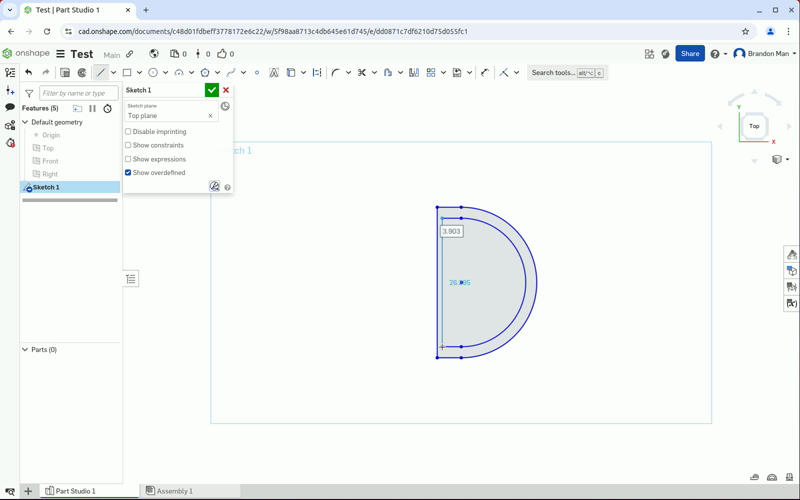
click(442, 346)
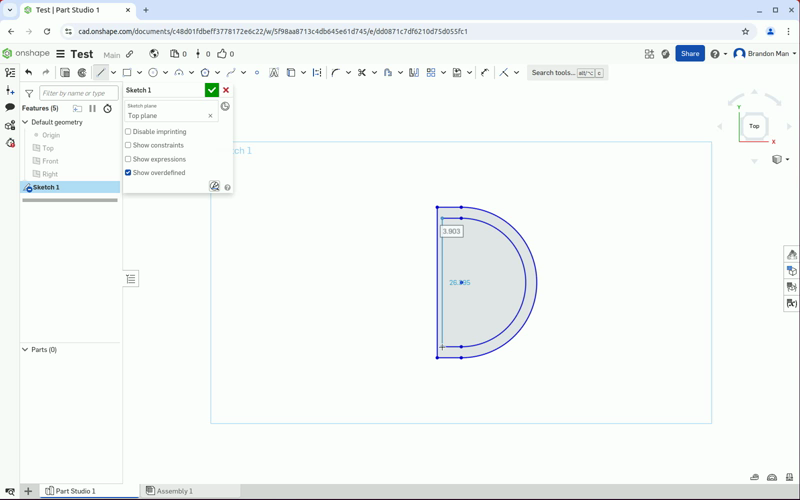
key(esc)
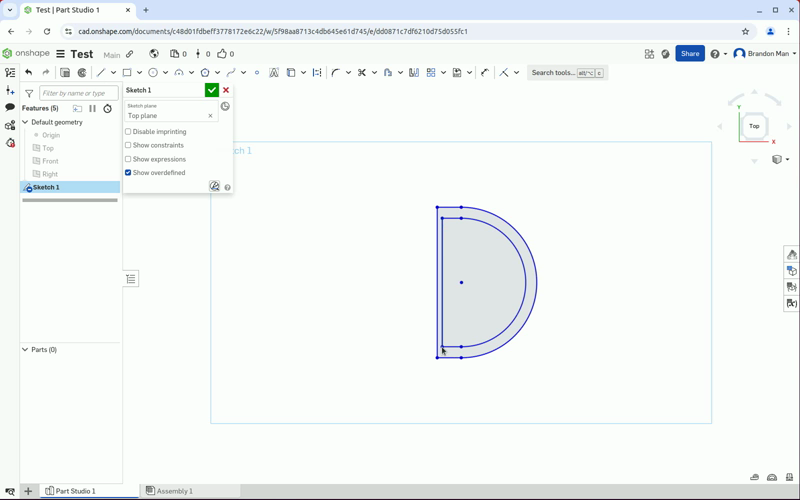
mouse_move(491, 343)
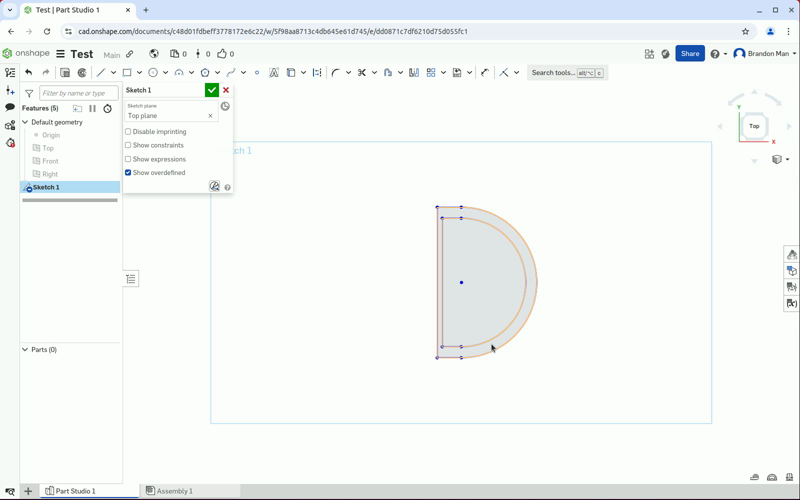
click(491, 343)
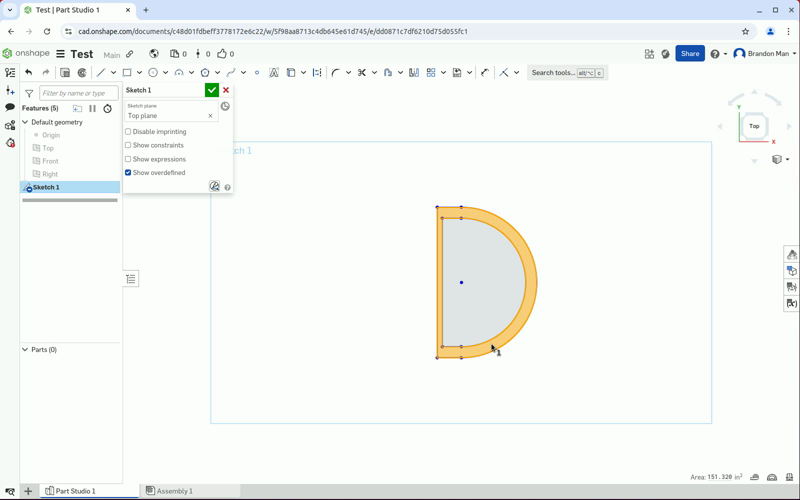
mouse_move(73, 352)
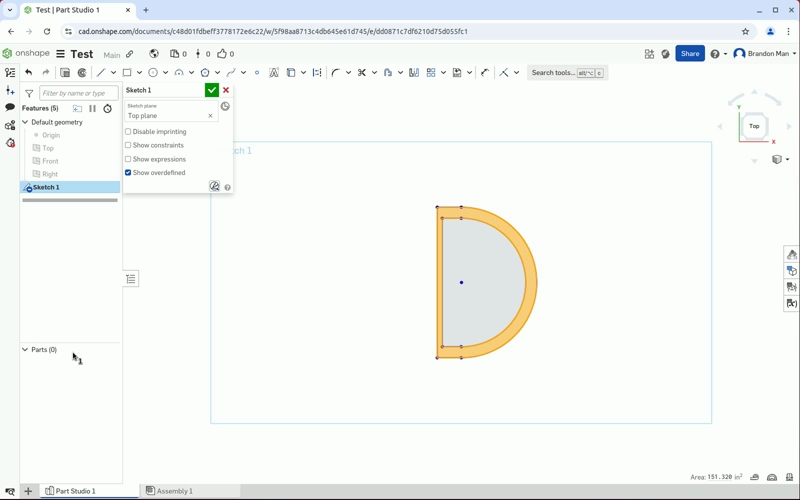
key(shift+y)
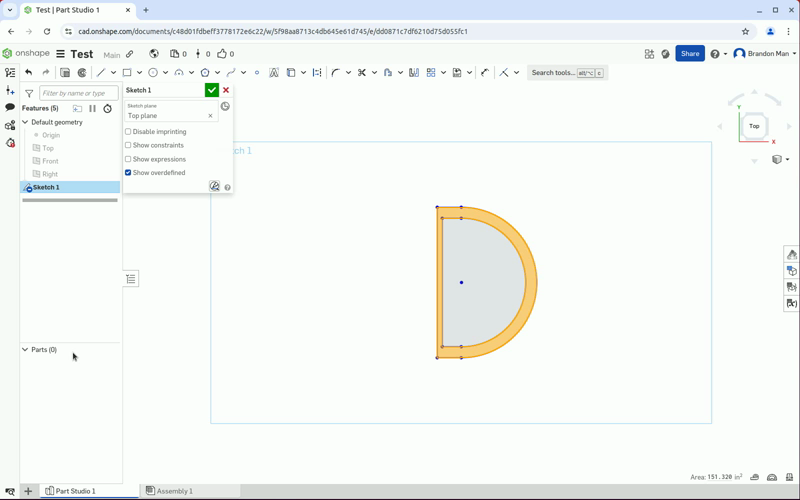
key(shift+e)
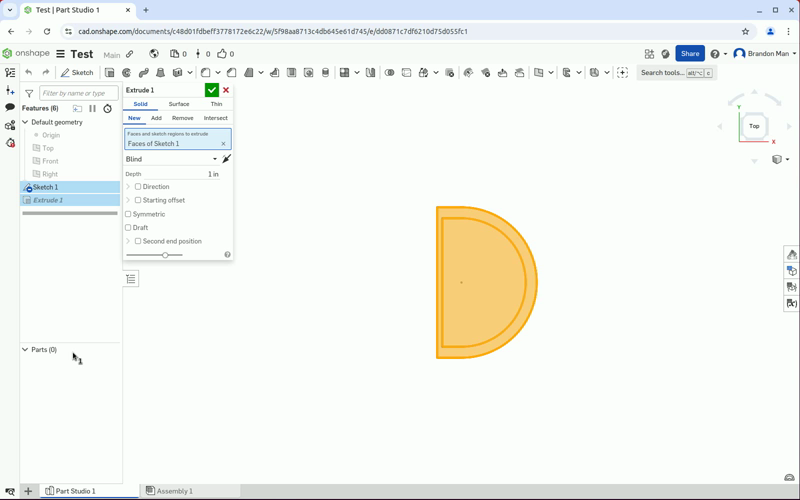
mouse_move(143, 106)
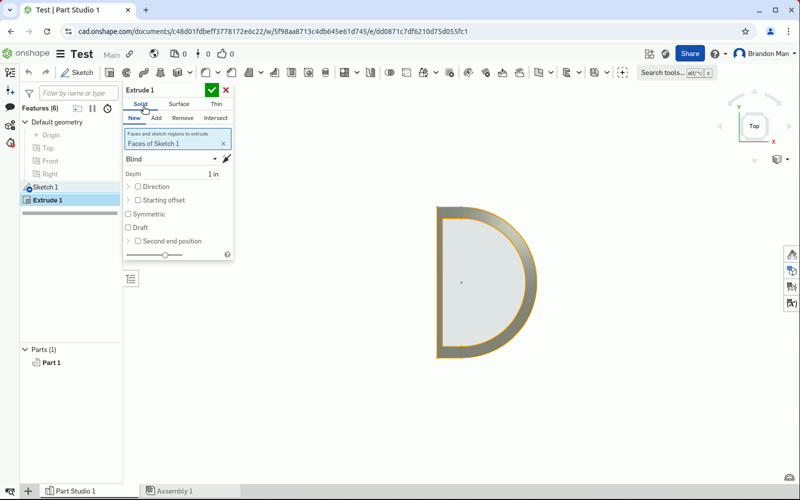
click(143, 106)
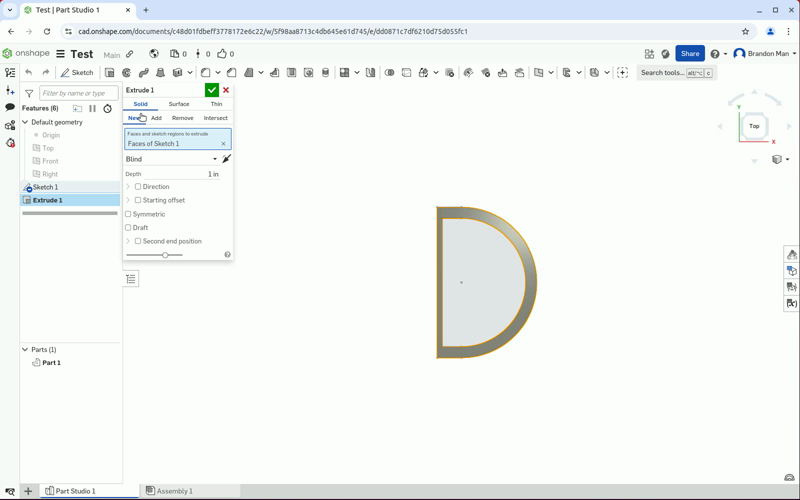
mouse_move(137, 120)
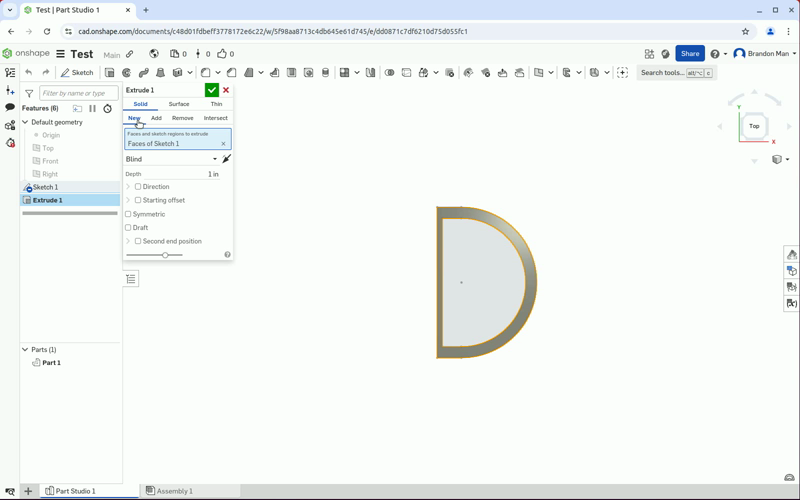
click(137, 120)
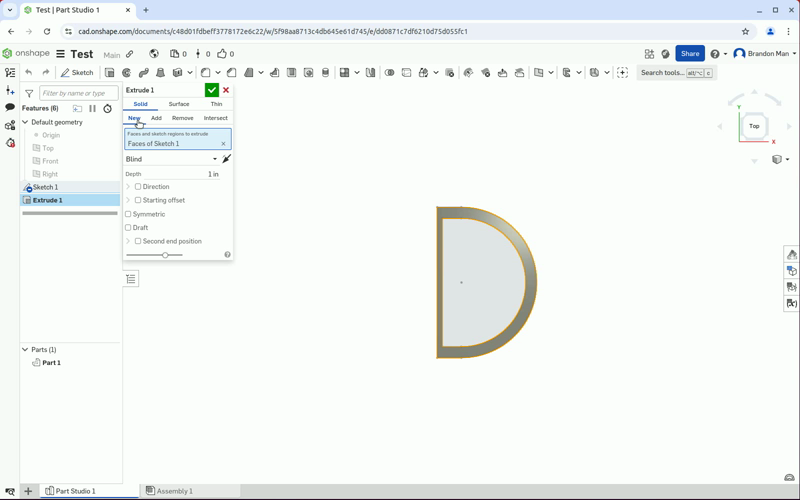
key(tab, 4)
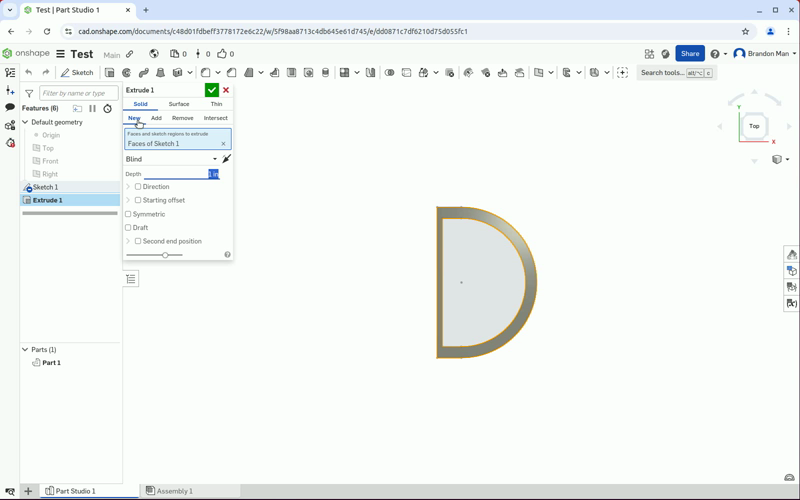
text(5.536)
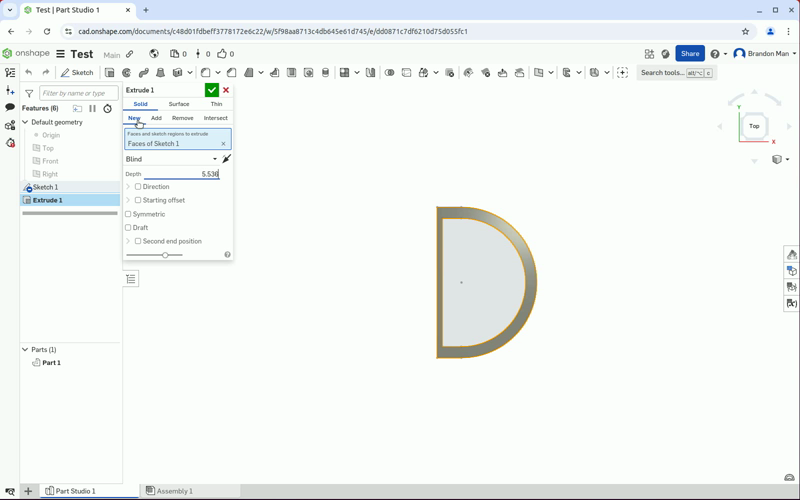
key(enter)
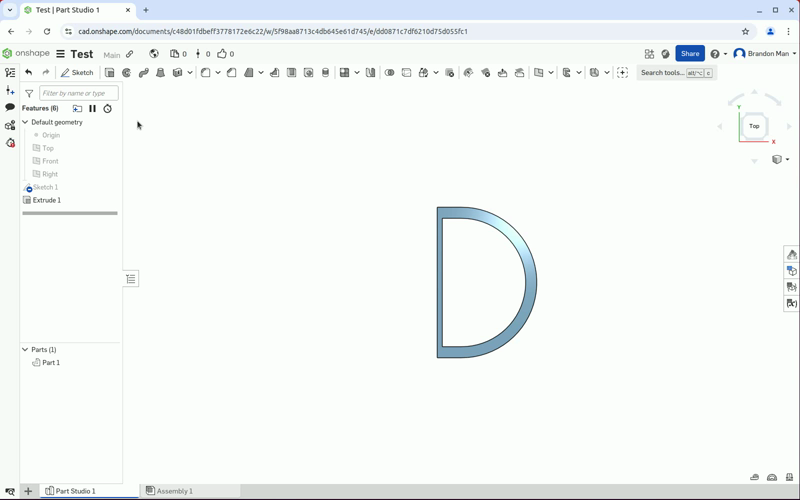
key(shift+h)
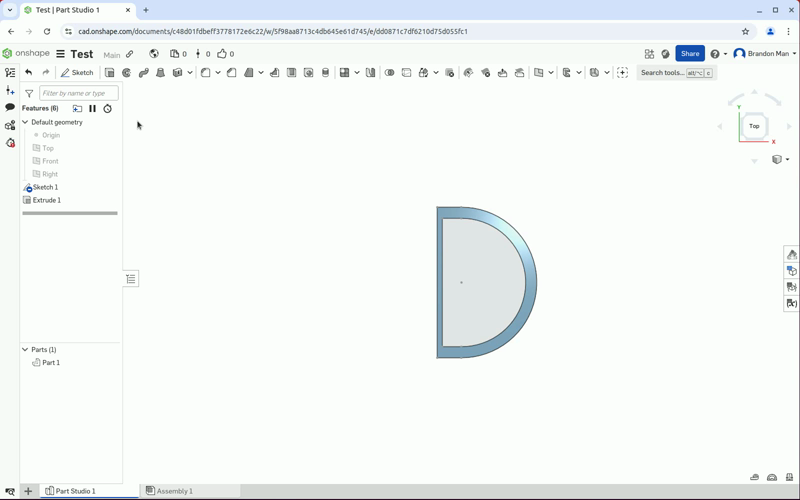
key(shift+h)
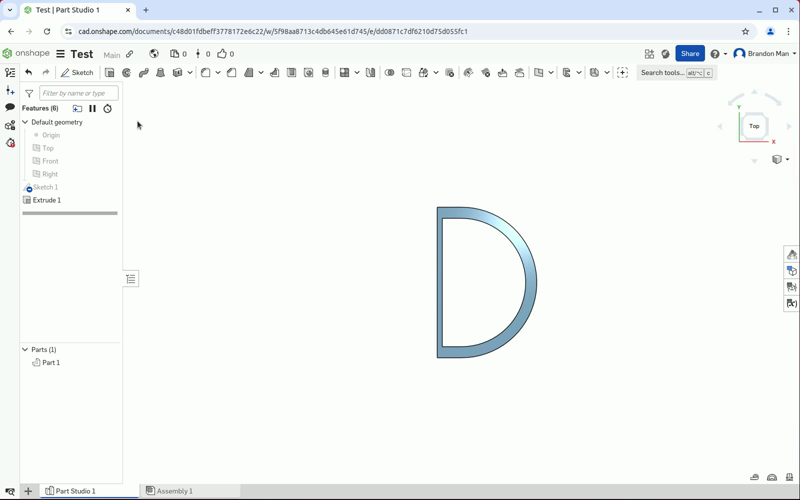
mouse_move(73, 189)
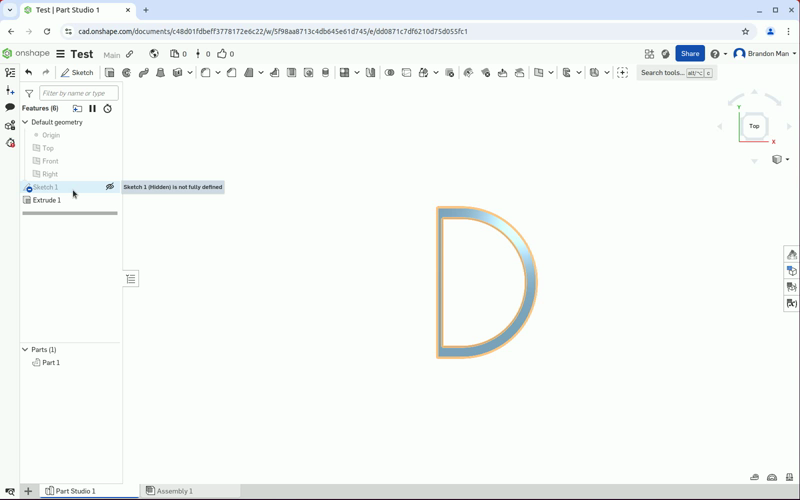
click(73, 189)
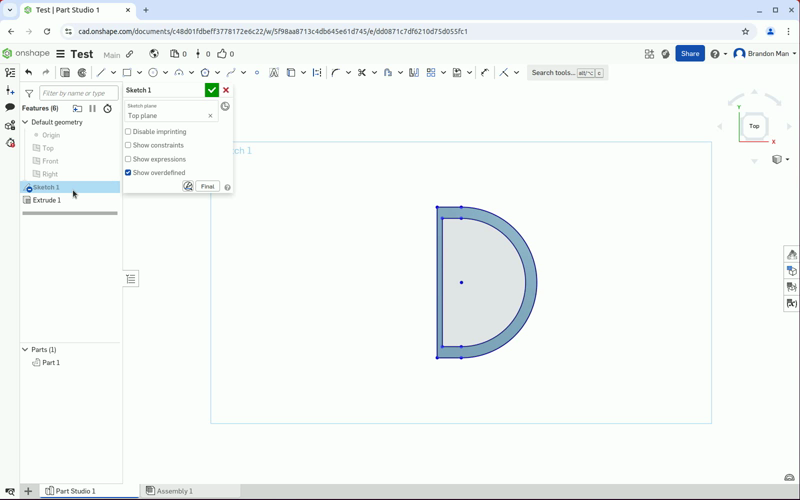
mouse_move(229, 92)
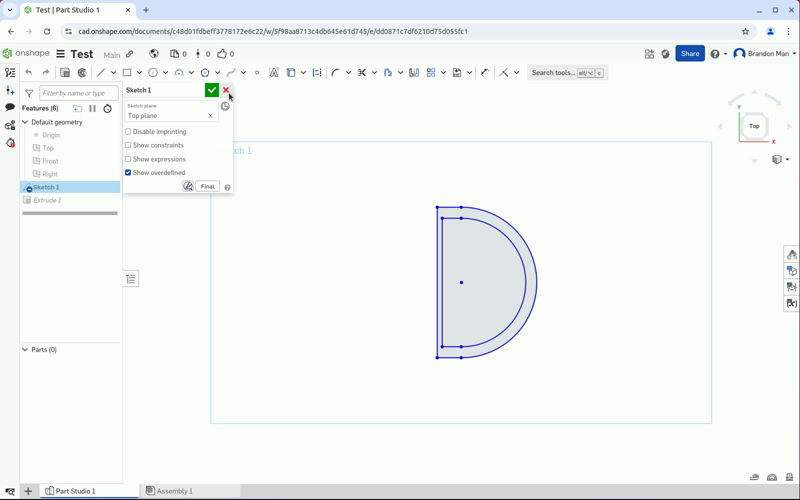
click(229, 92)
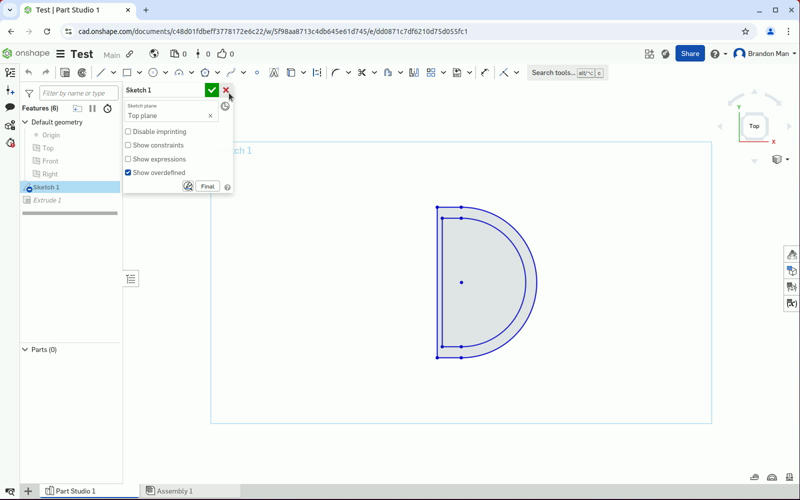
key(shift+s)
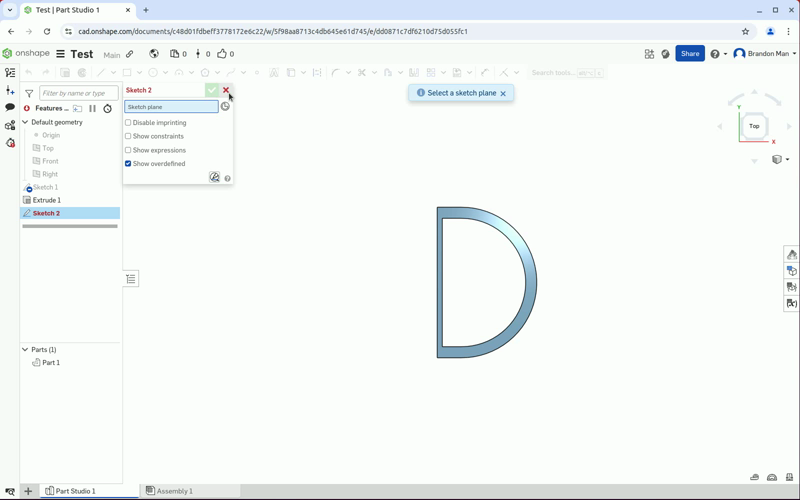
mouse_move(73, 150)
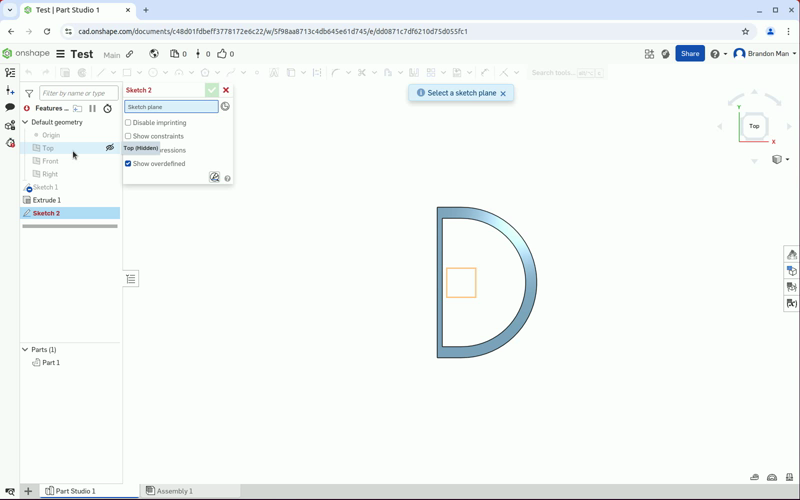
click(73, 150)
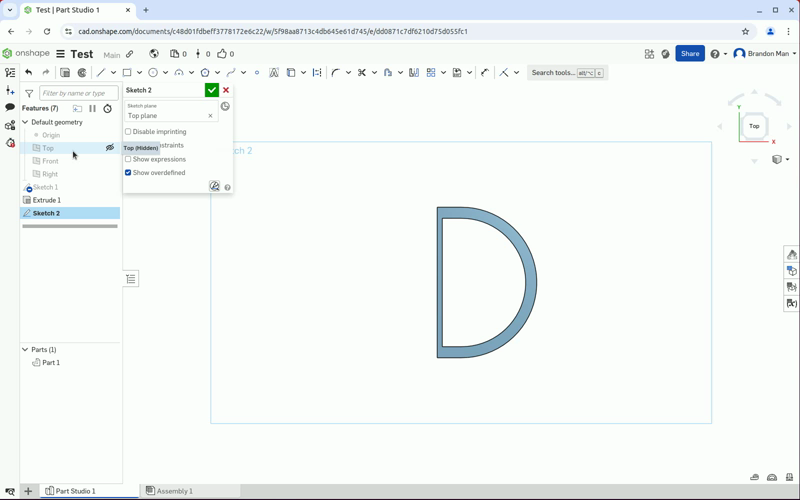
mouse_move(73, 352)
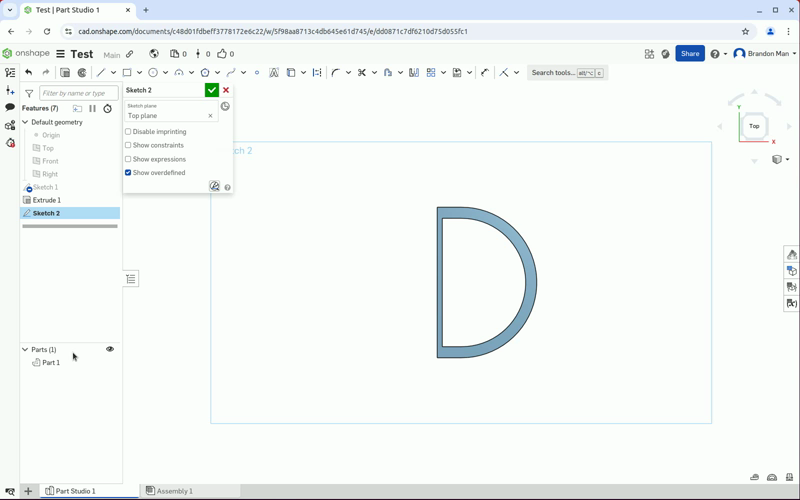
key(y)
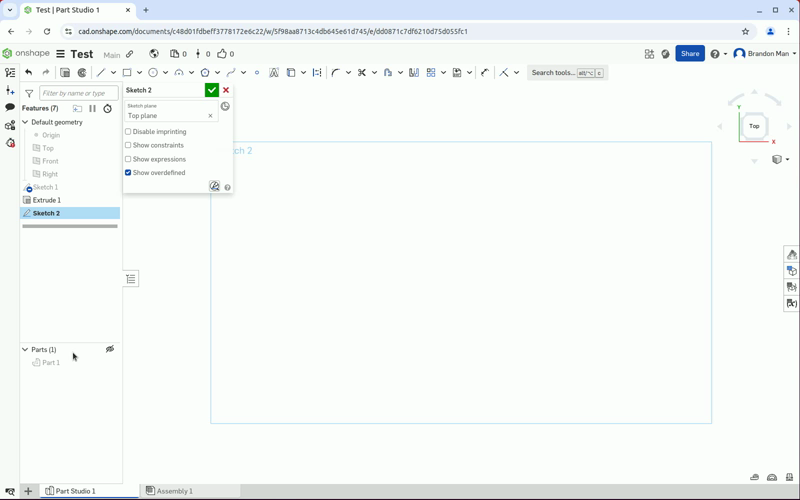
key(l)
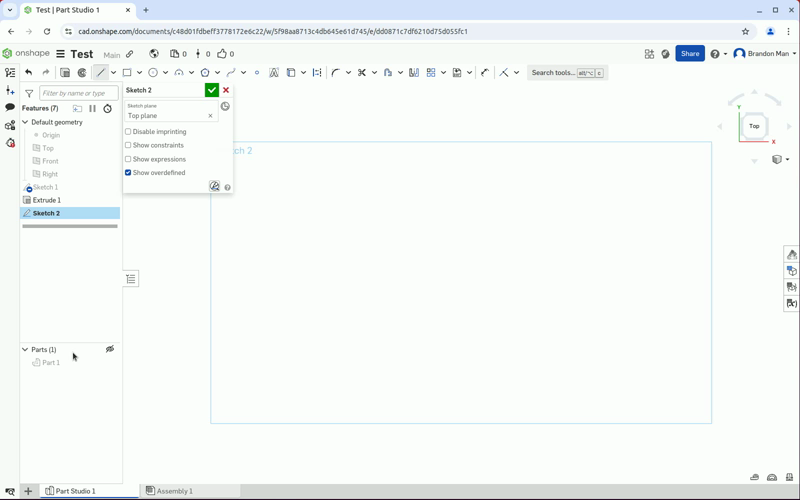
key_down(shift)
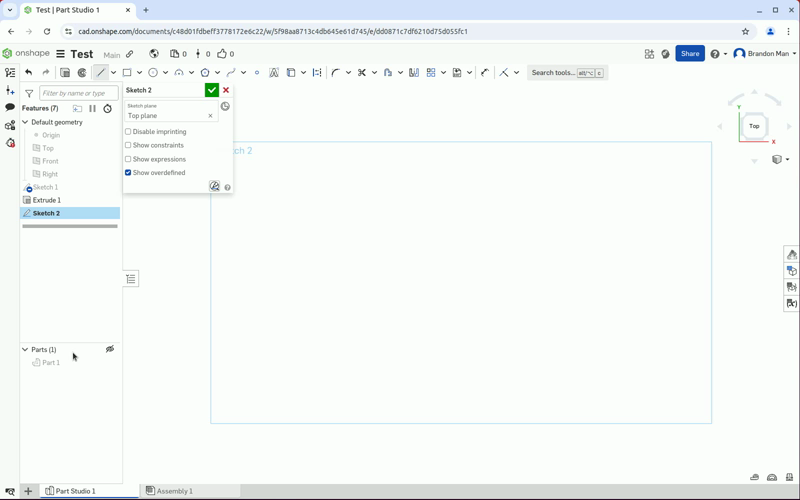
mouse_move(460, 218)
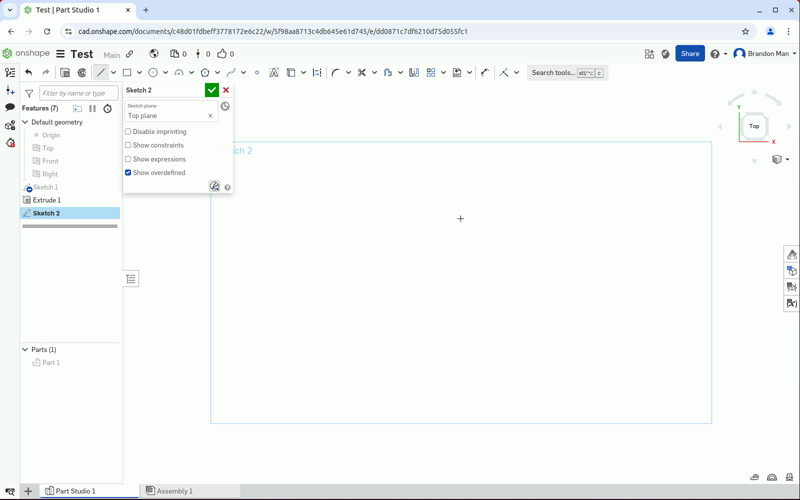
click(460, 218)
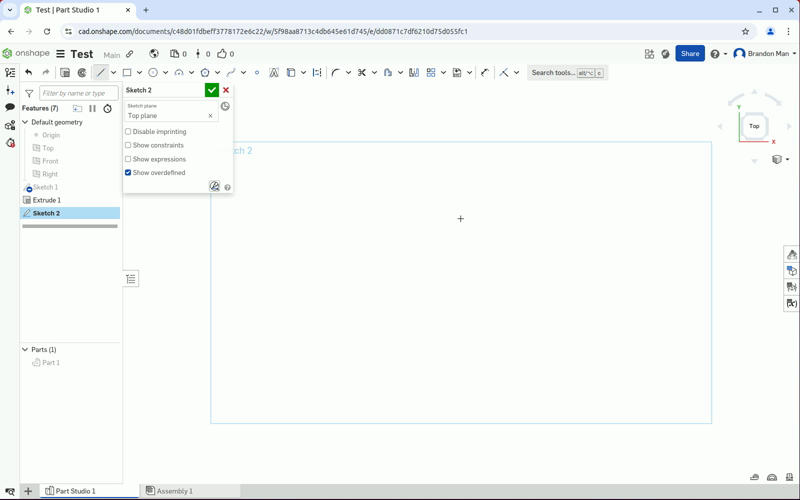
key_up(shift)
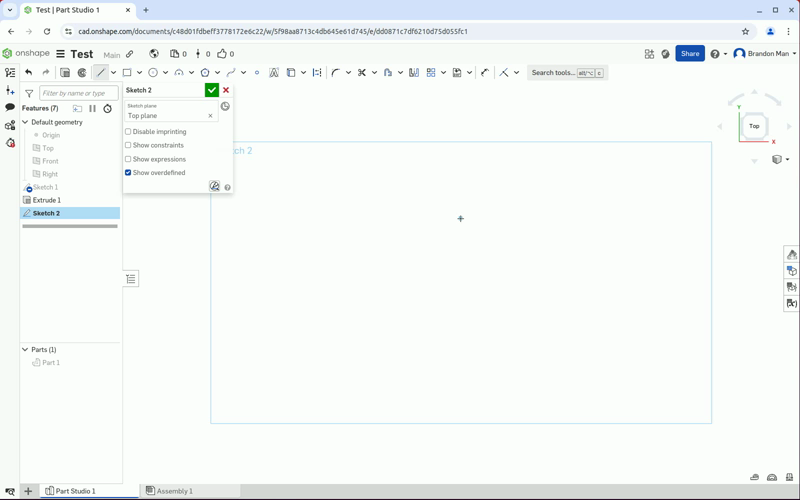
key_down(shift)
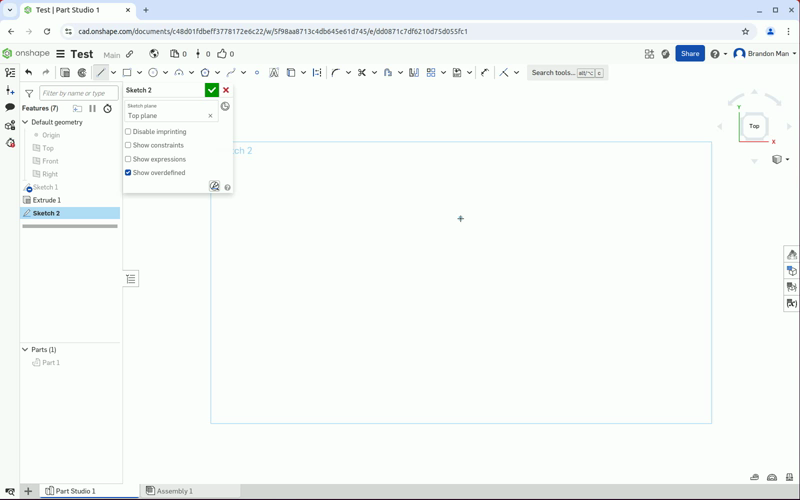
mouse_move(490, 218)
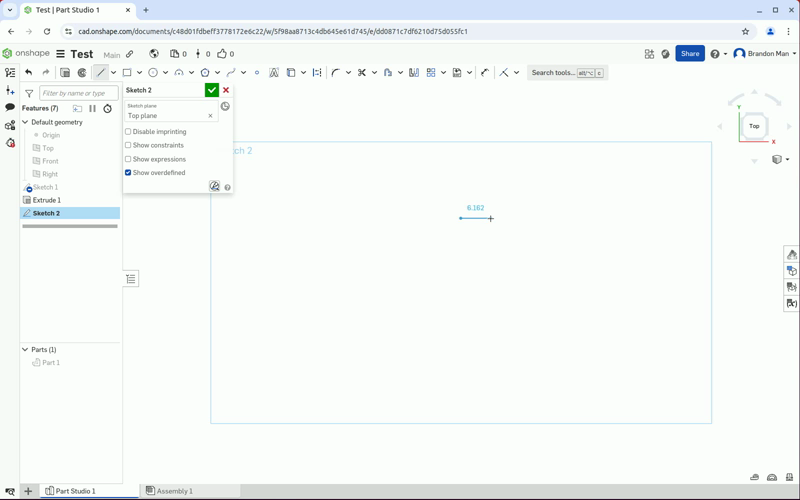
mouse_move(465, 226)
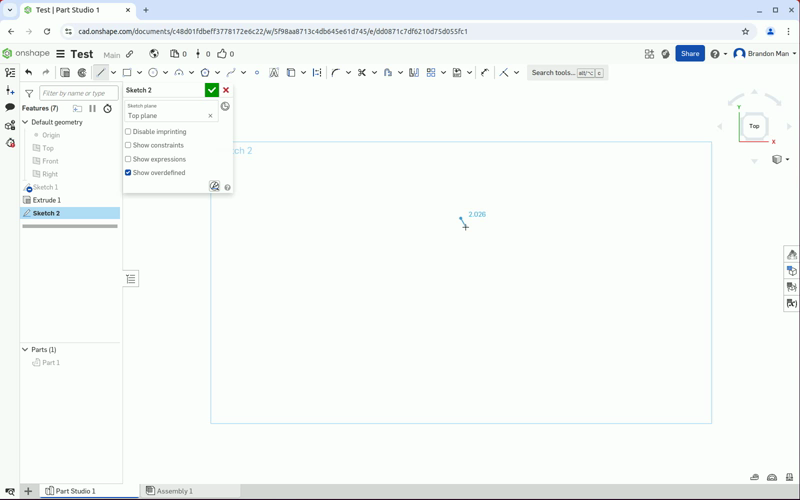
click(465, 226)
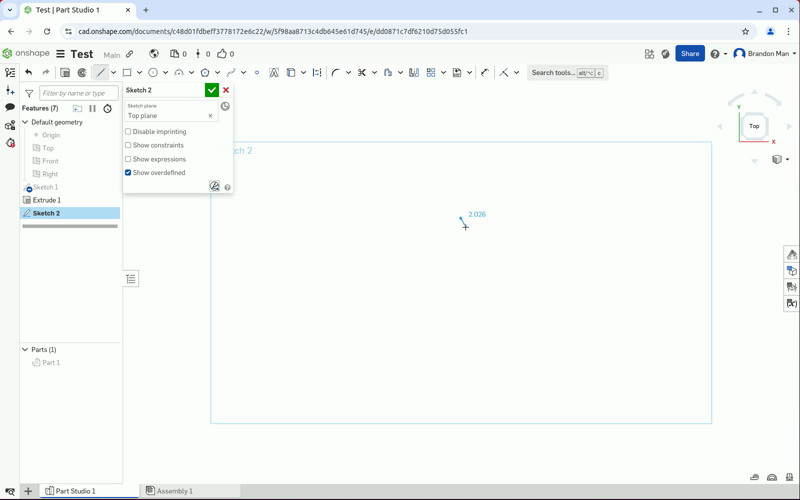
key_up(shift)
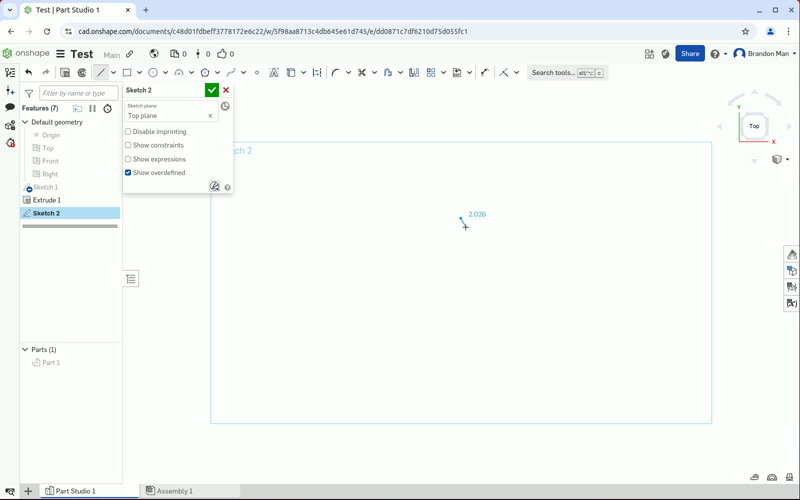
key_down(shift)
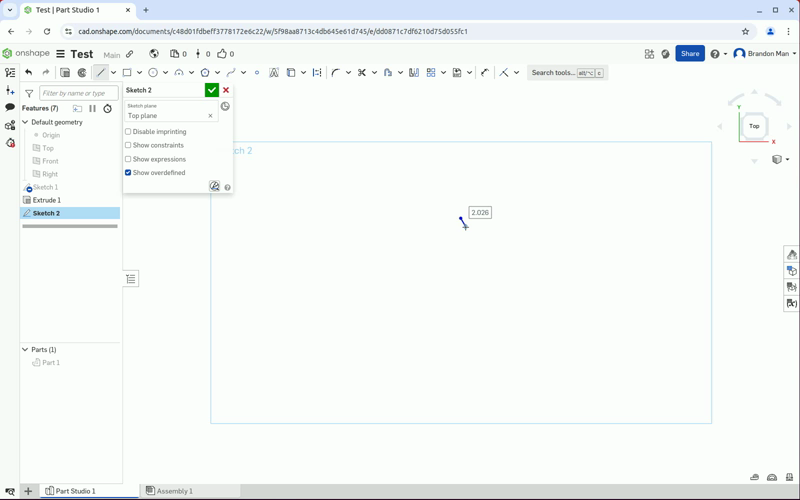
mouse_move(495, 226)
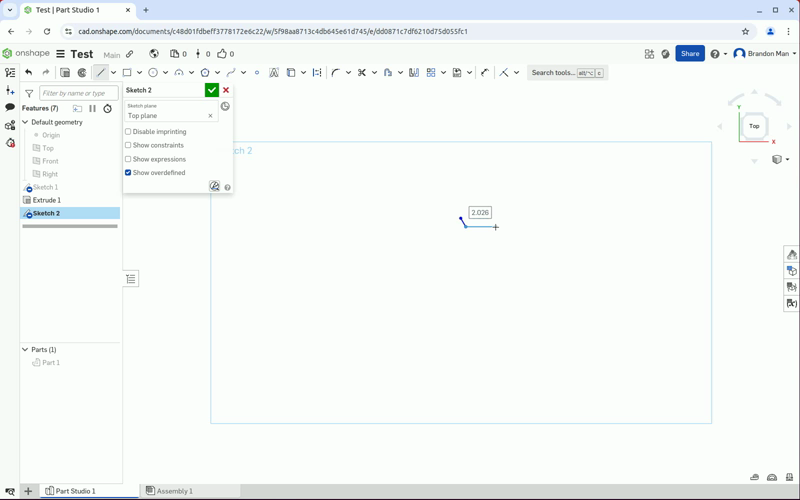
mouse_move(482, 222)
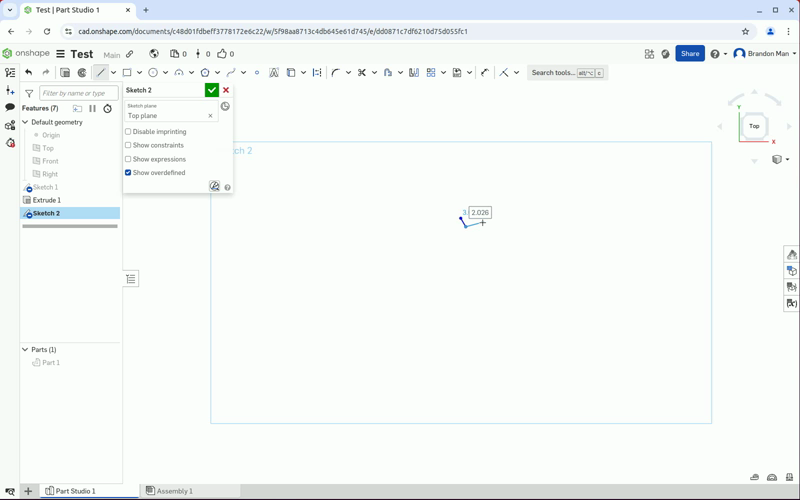
click(482, 222)
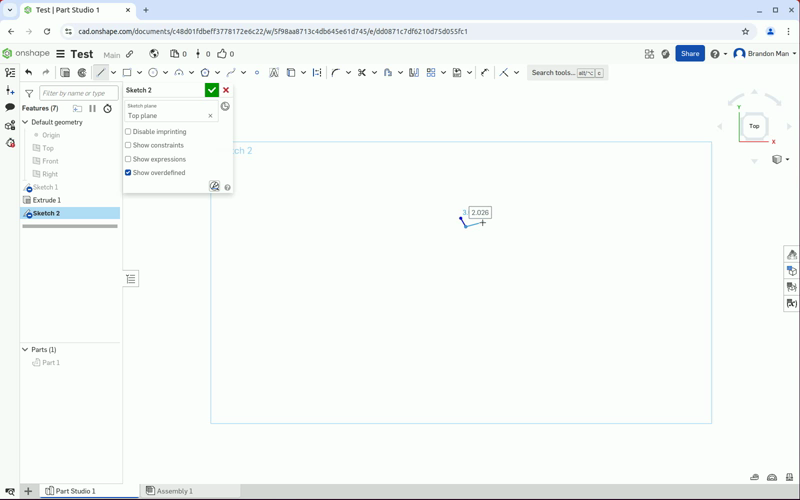
key_up(shift)
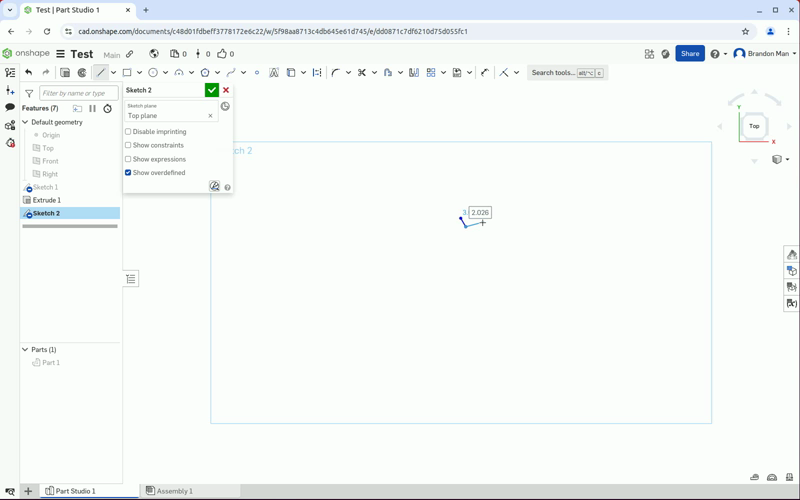
key(esc)
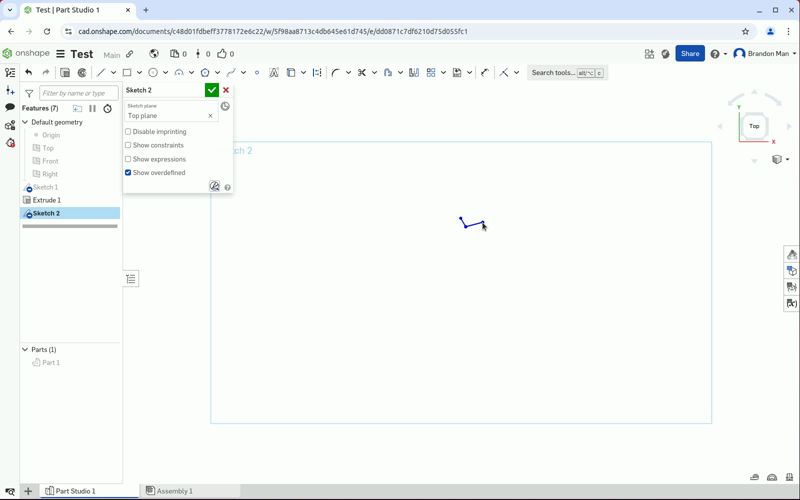
key(a)
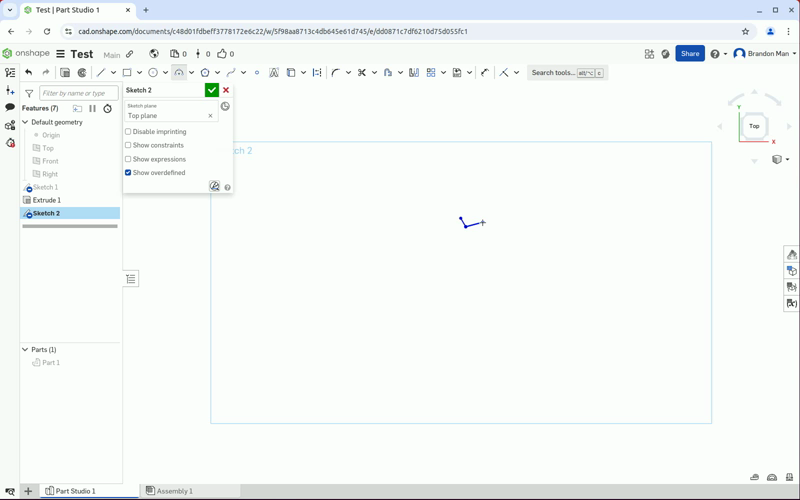
mouse_move(482, 222)
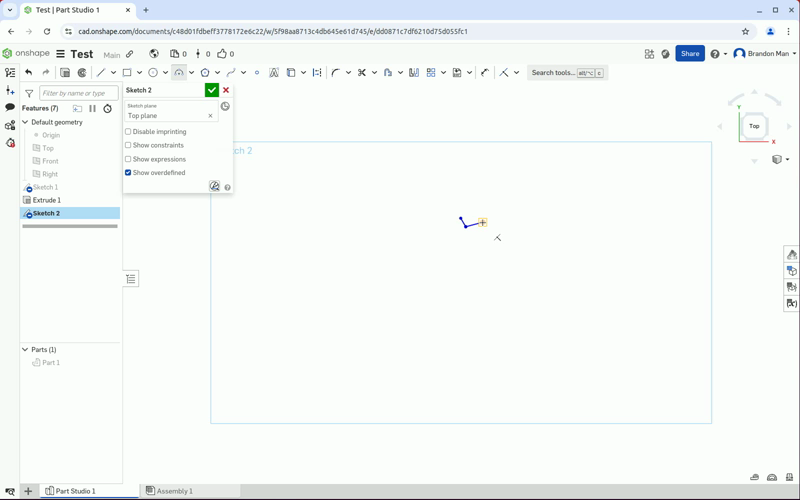
click(482, 222)
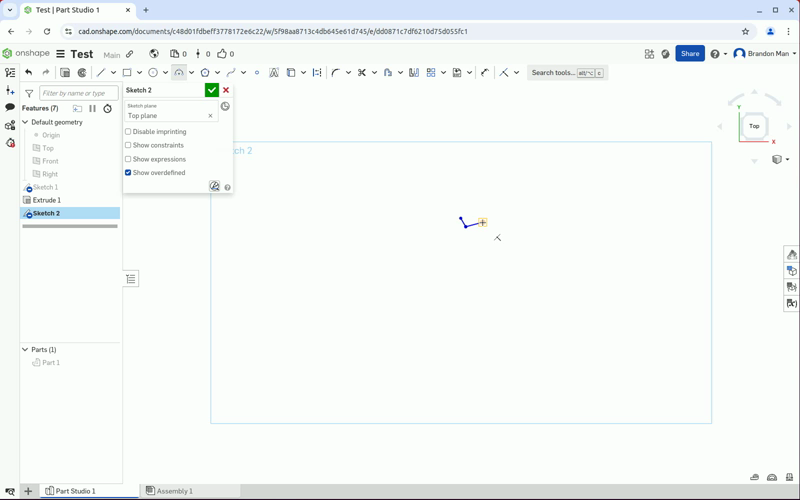
mouse_move(460, 218)
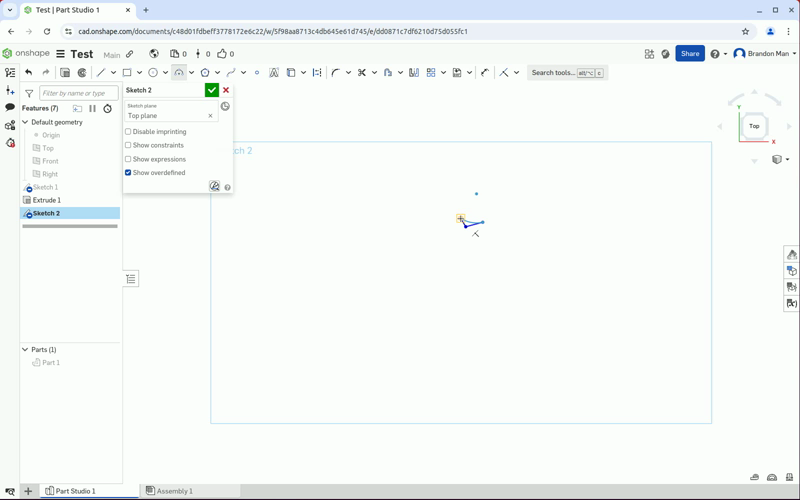
click(460, 218)
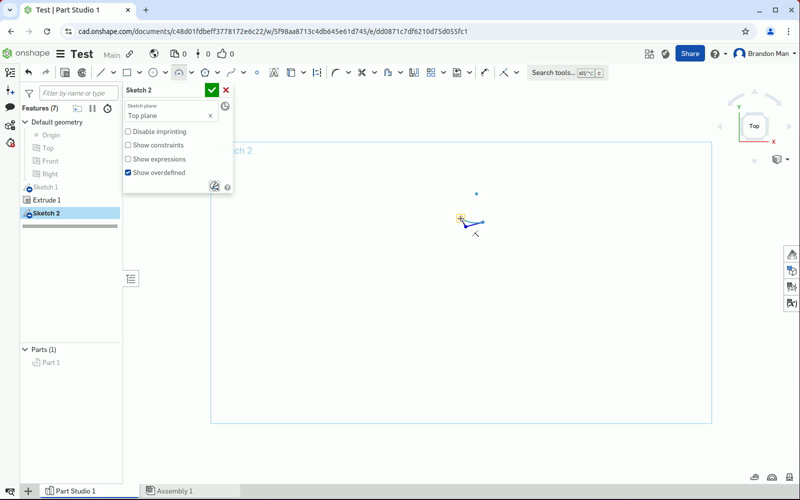
key_down(shift)
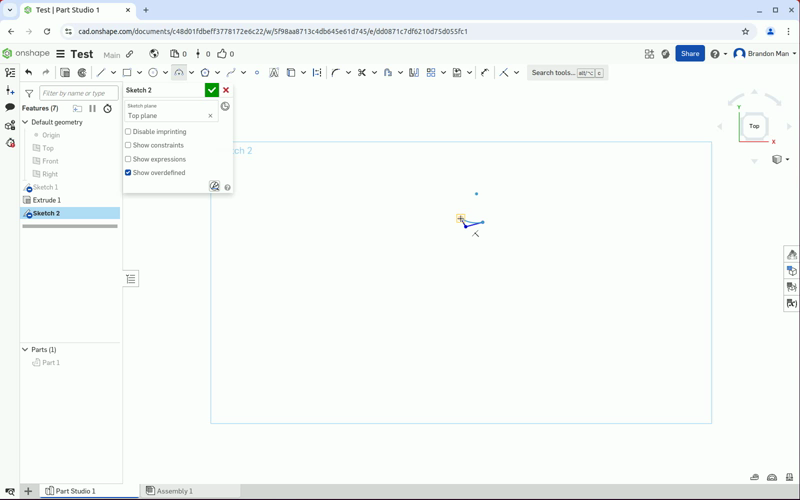
mouse_move(471, 219)
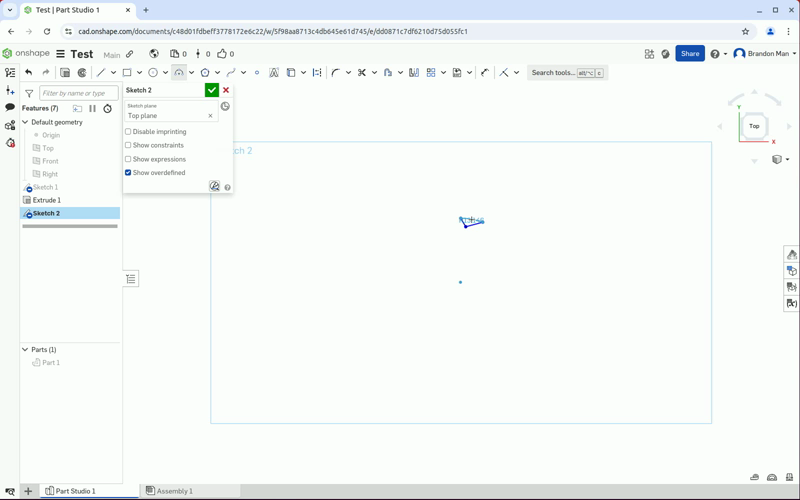
click(471, 219)
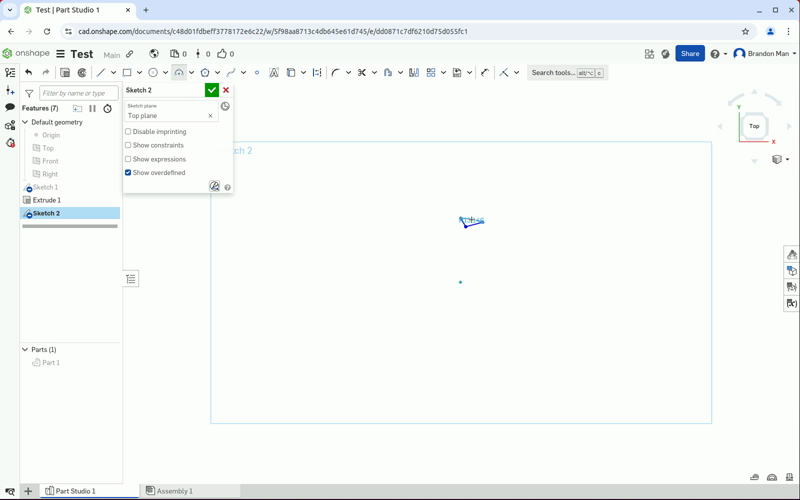
key_up(shift)
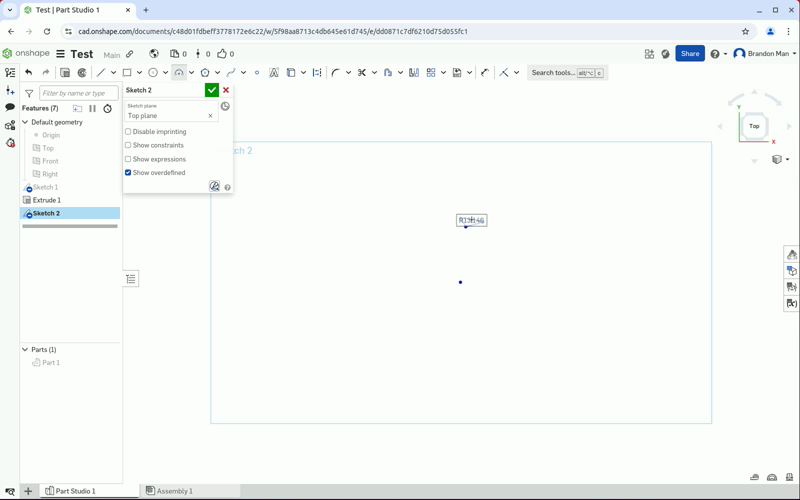
key(esc)
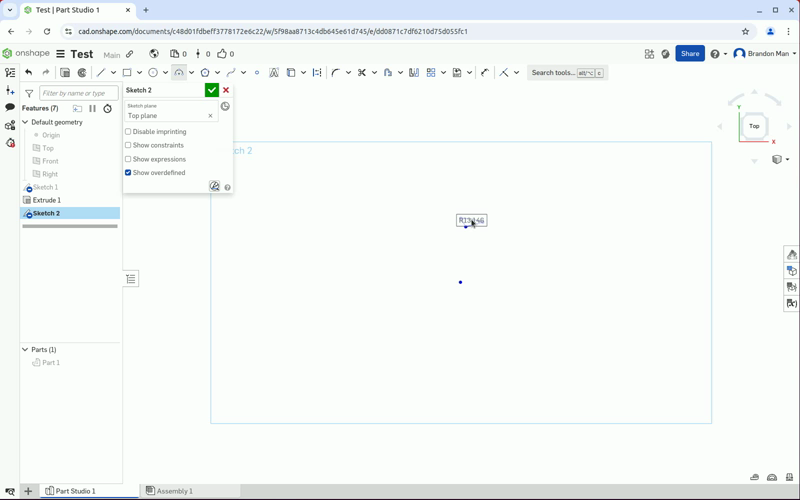
mouse_move(473, 219)
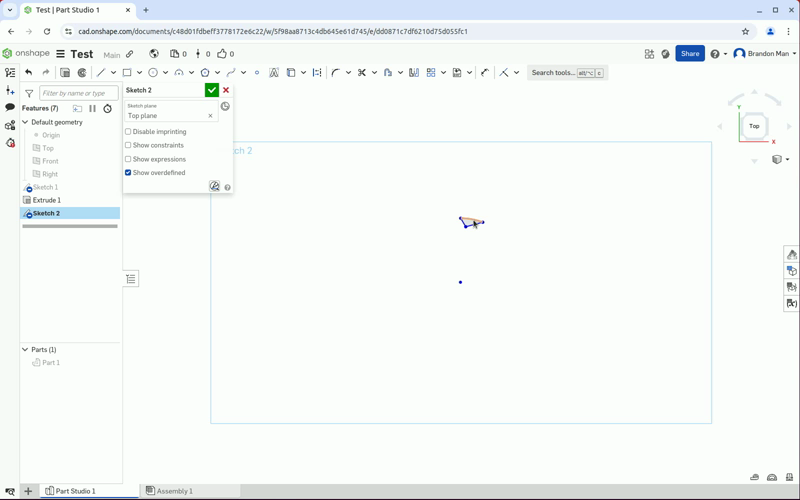
scroll(6)
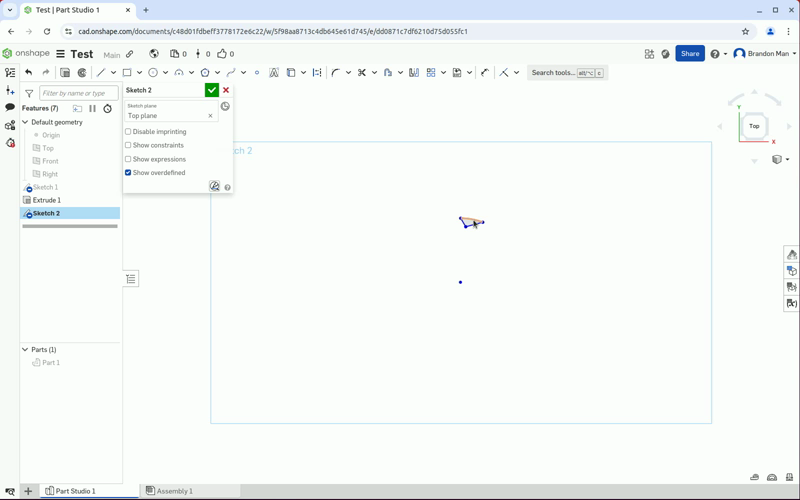
scroll(6)
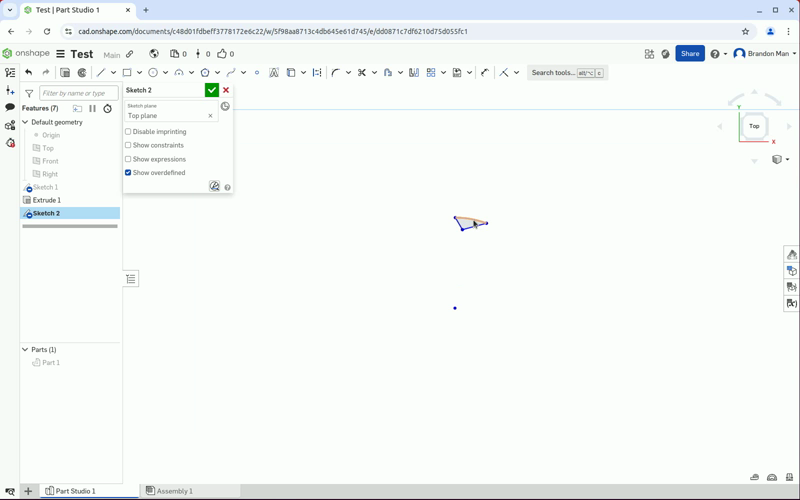
scroll(6)
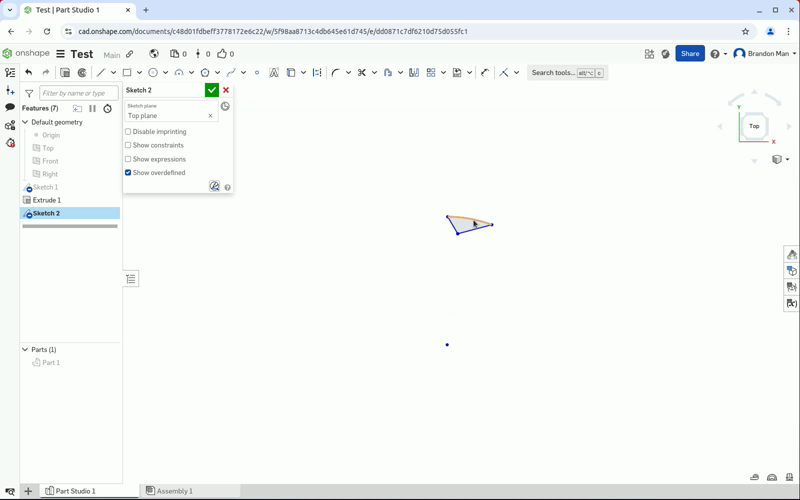
scroll(6)
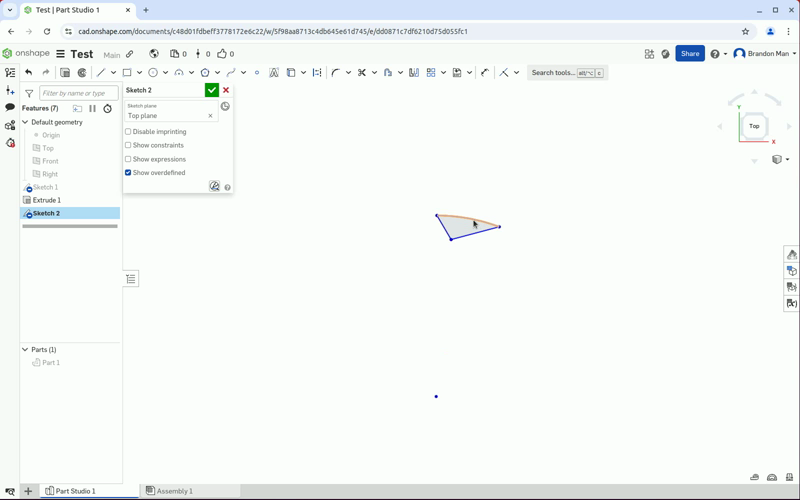
scroll(6)
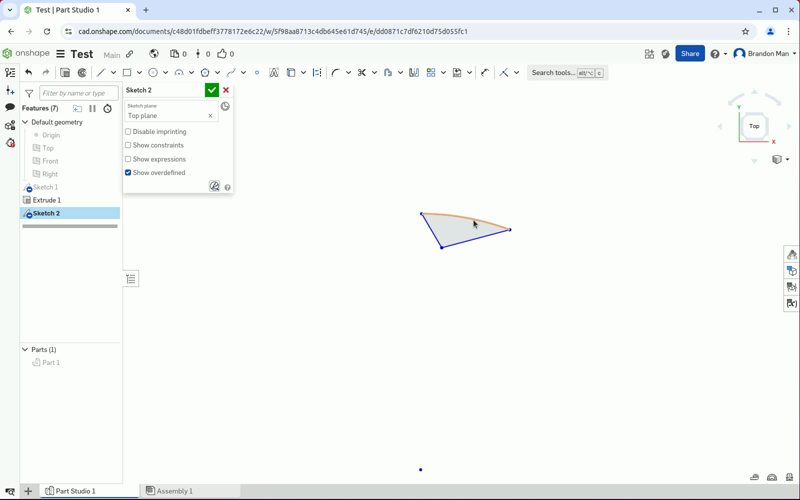
scroll(6)
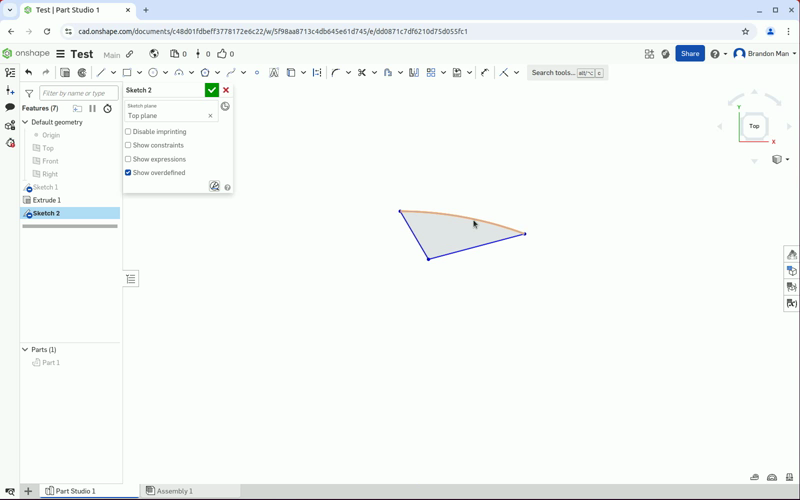
scroll(6)
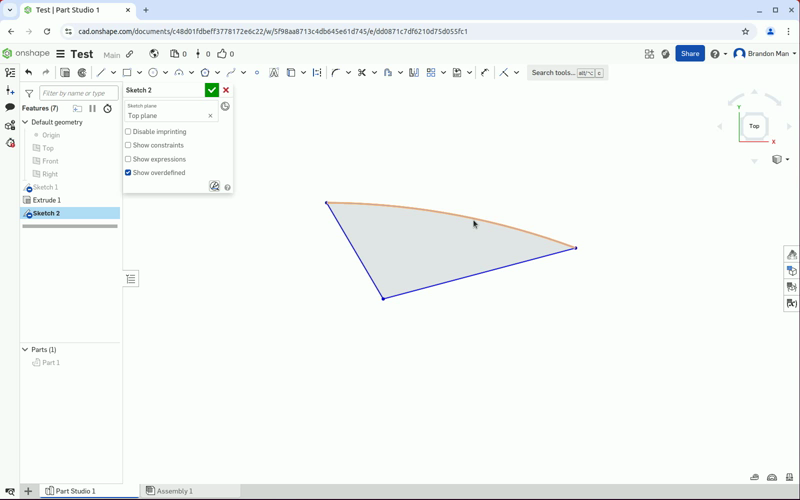
click(473, 219)
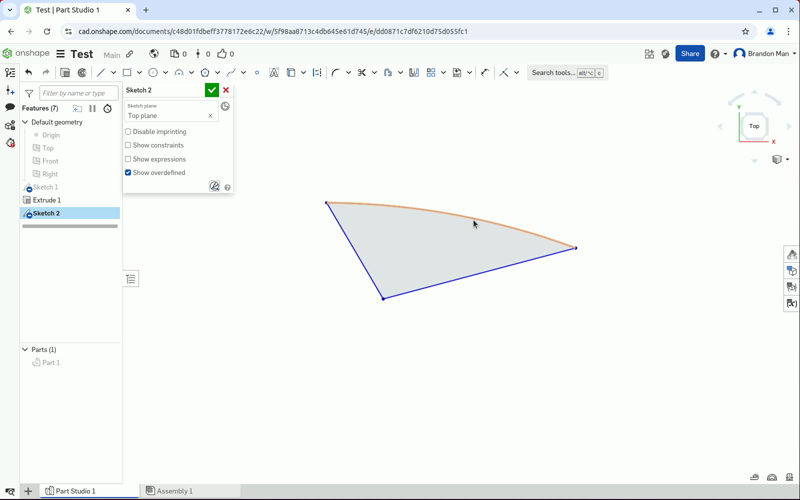
scroll(-6)
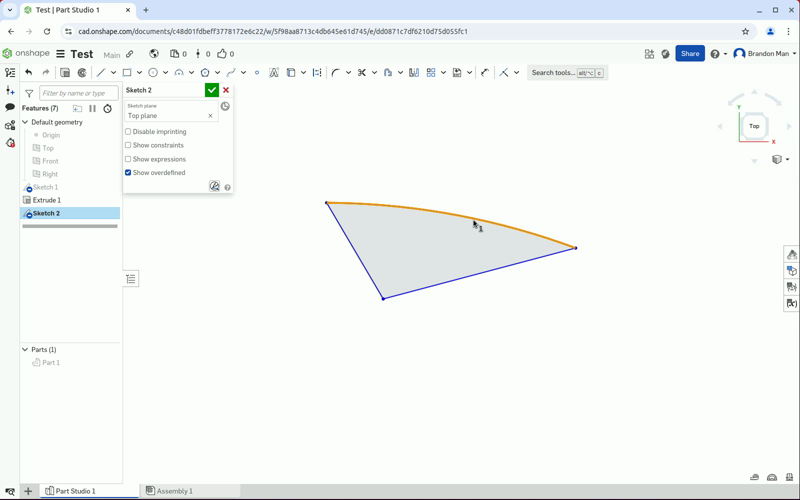
scroll(-6)
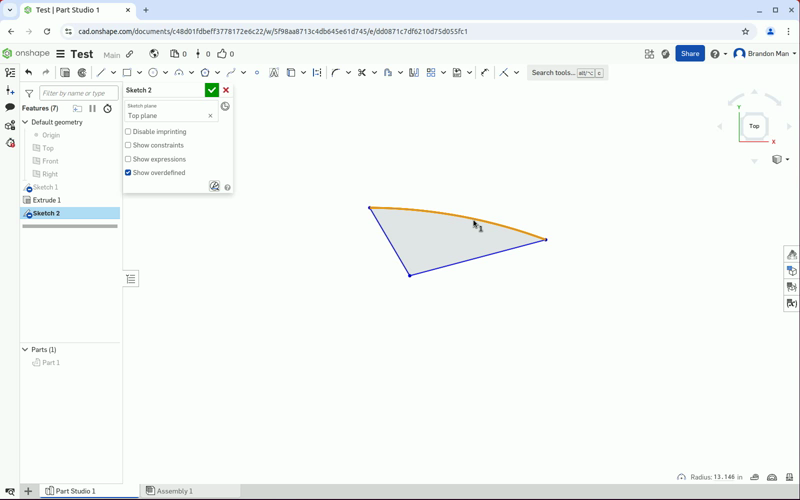
scroll(-6)
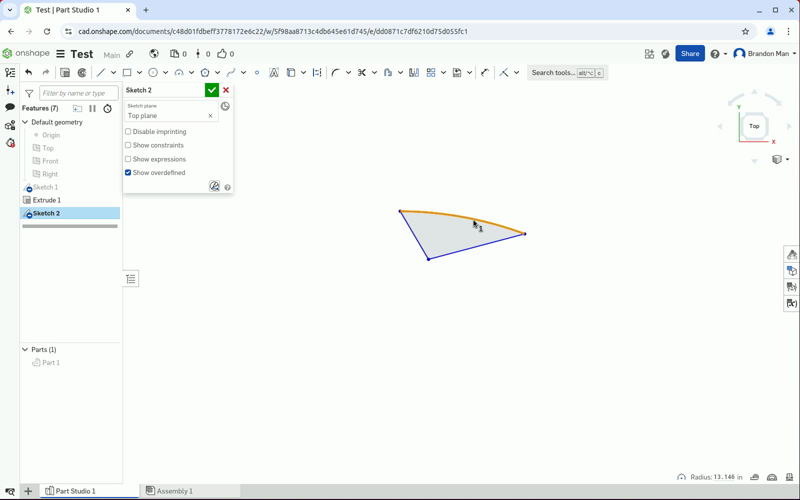
scroll(-6)
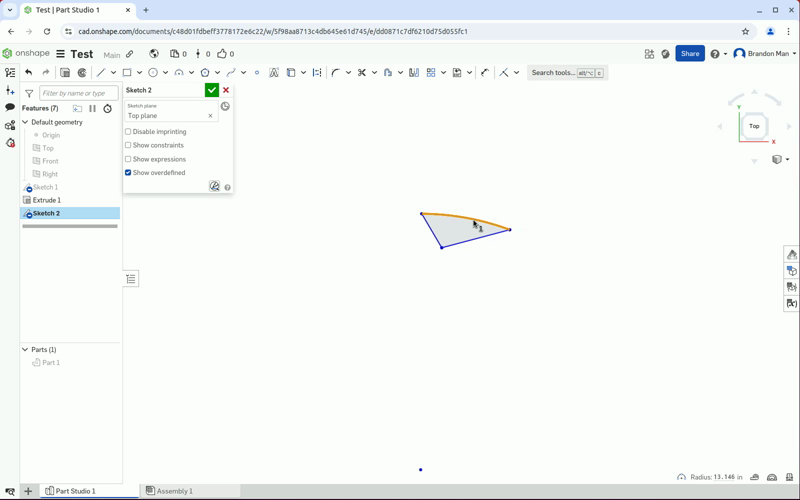
scroll(-6)
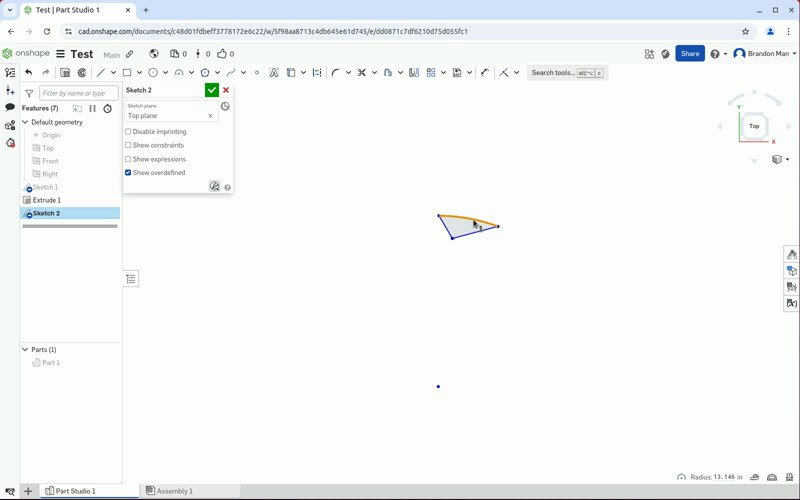
scroll(-6)
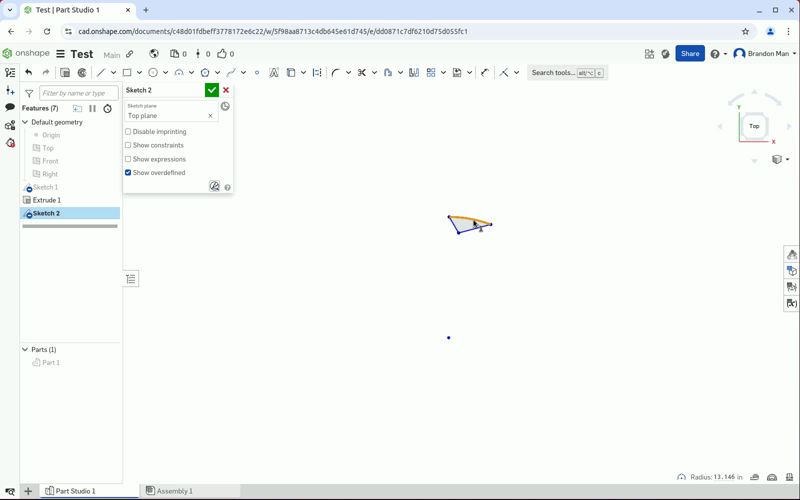
scroll(-6)
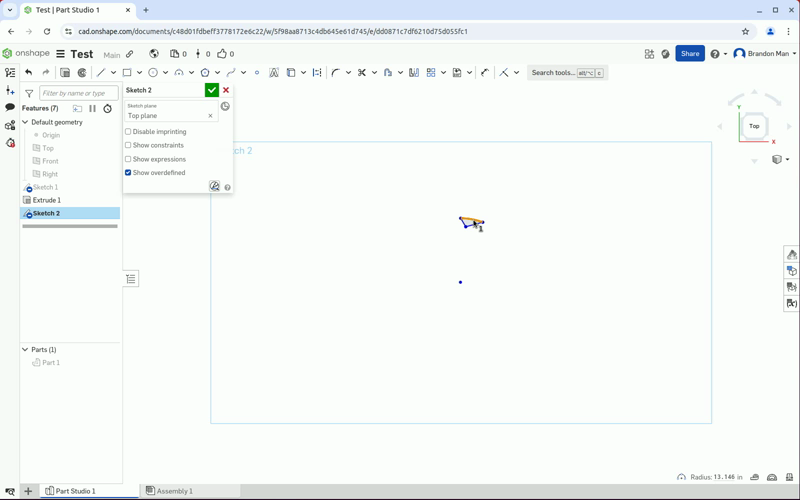
mouse_move(73, 352)
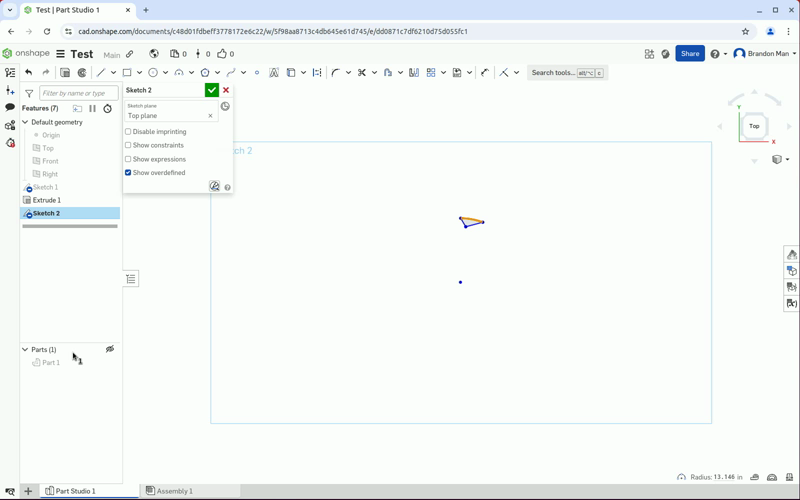
key(shift+y)
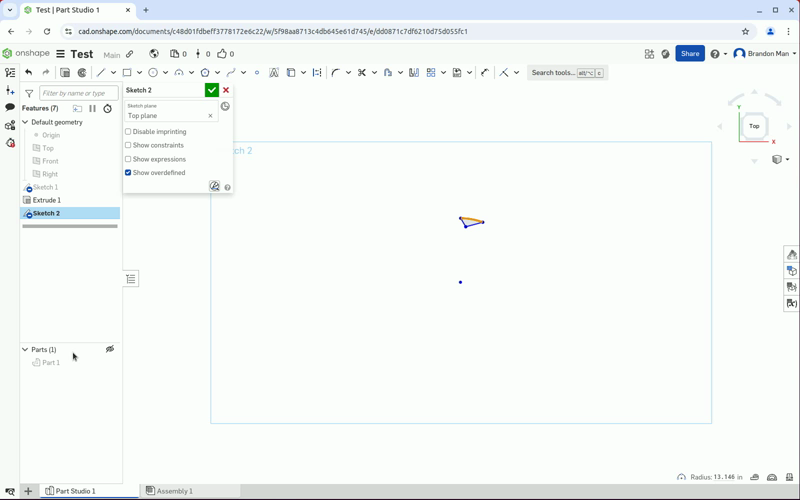
key(shift+e)
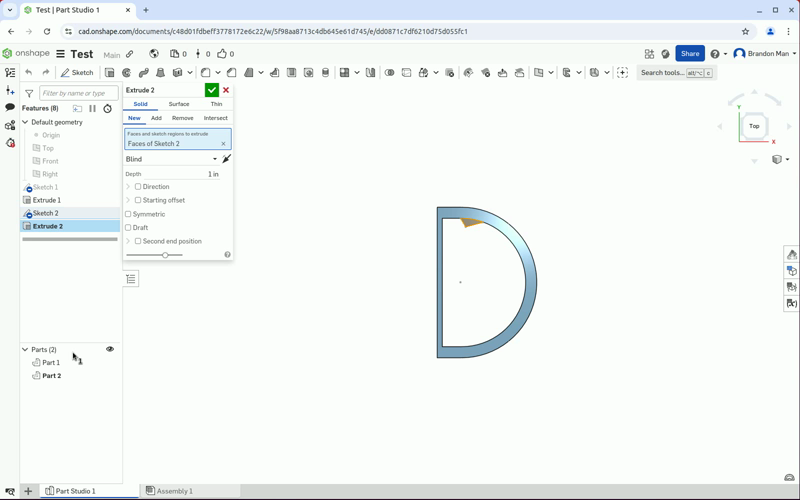
mouse_move(143, 106)
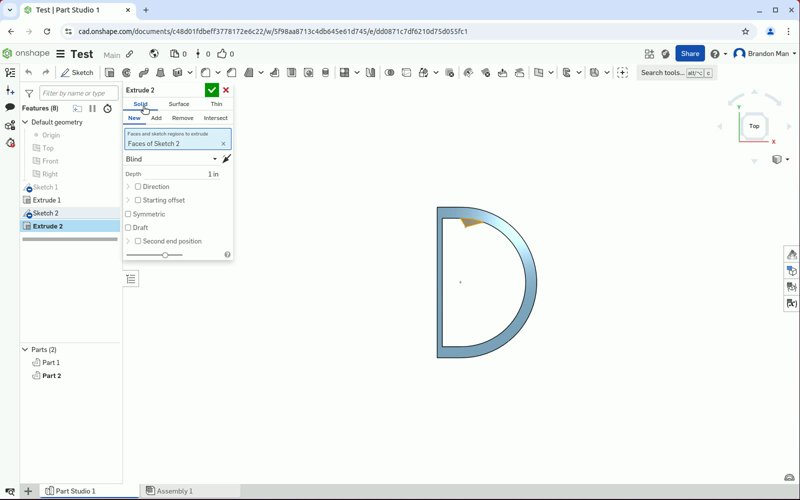
click(143, 106)
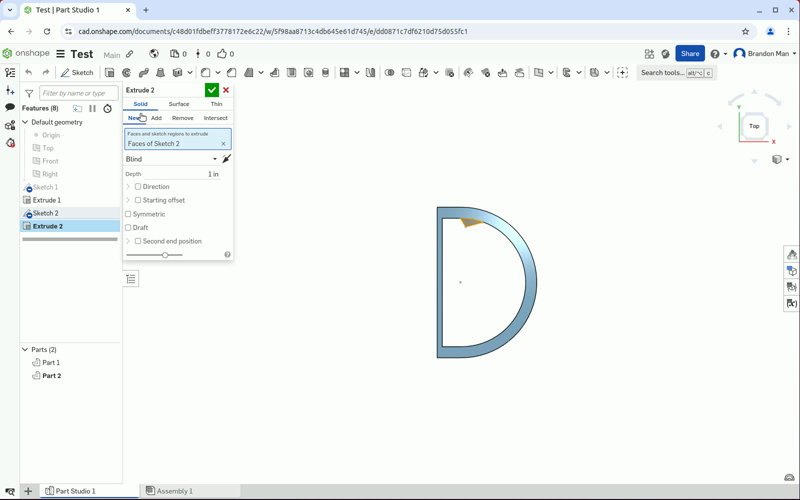
mouse_move(137, 120)
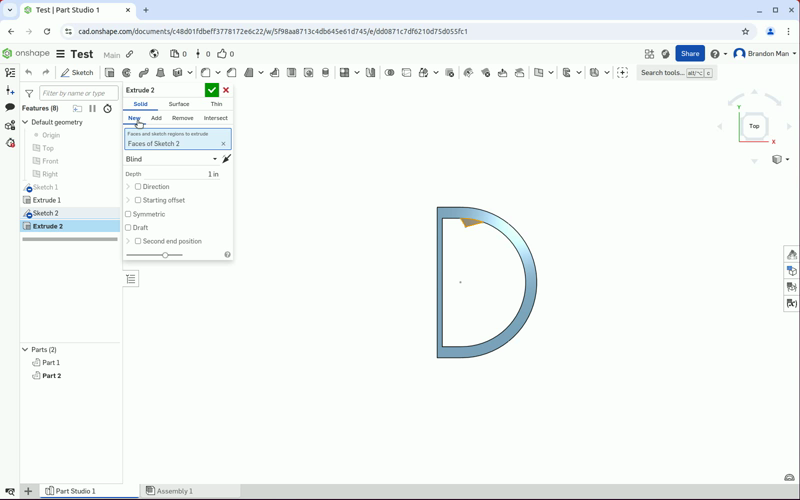
click(137, 120)
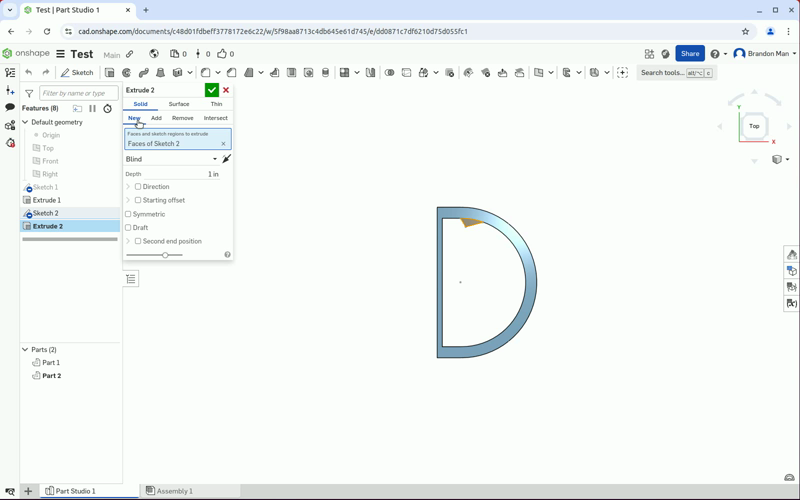
key(tab, 4)
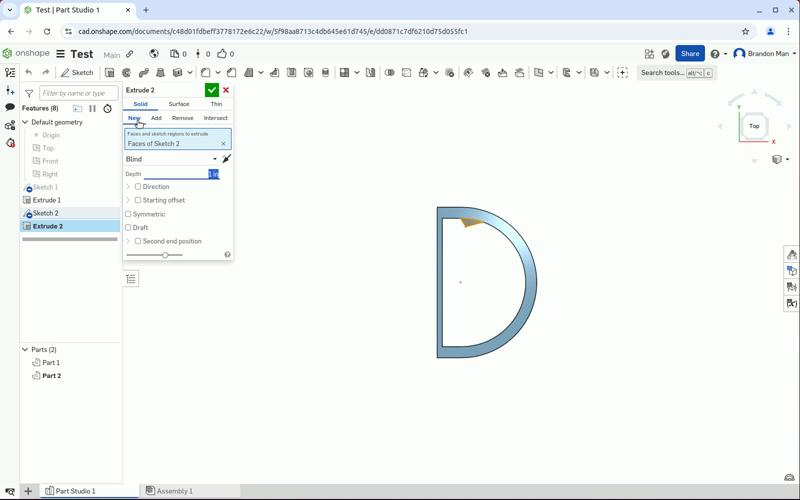
text(5.536)
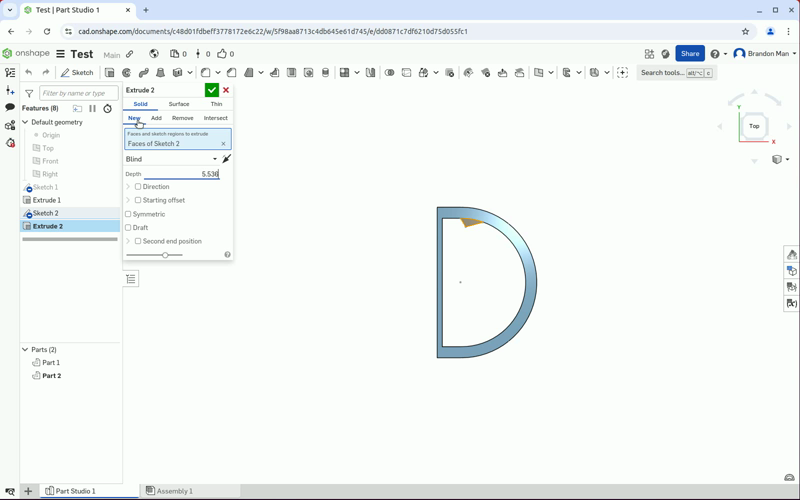
key(enter)
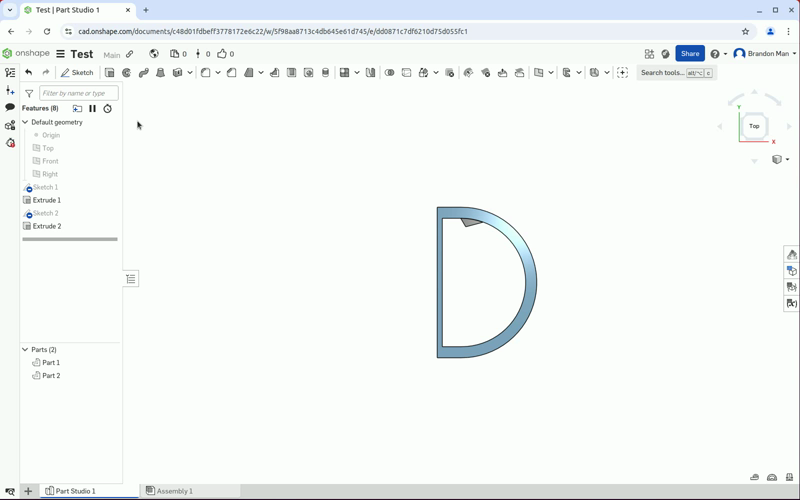
key(shift+h)
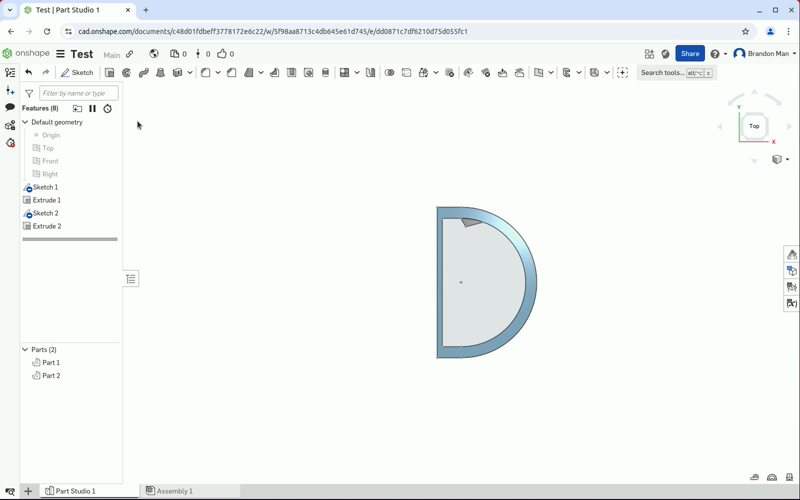
key(shift+h)
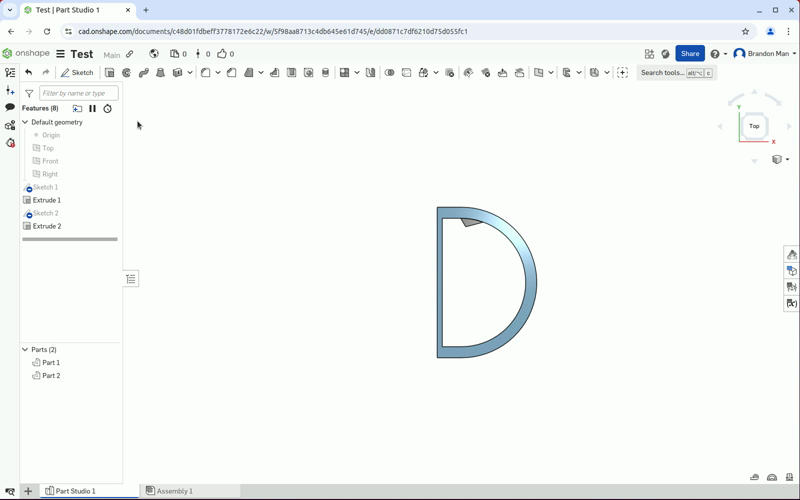
mouse_move(73, 189)
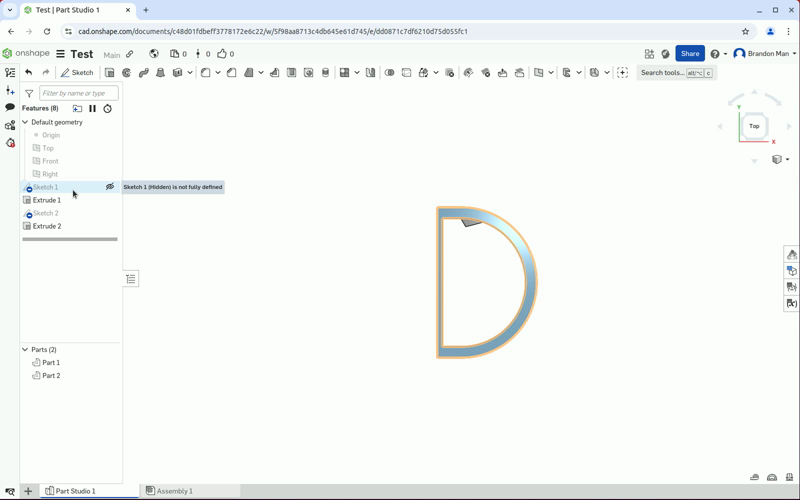
click(73, 189)
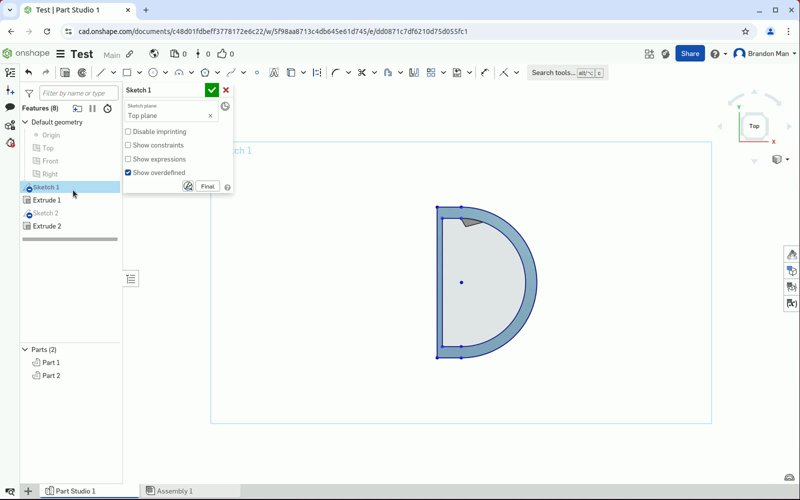
mouse_move(229, 92)
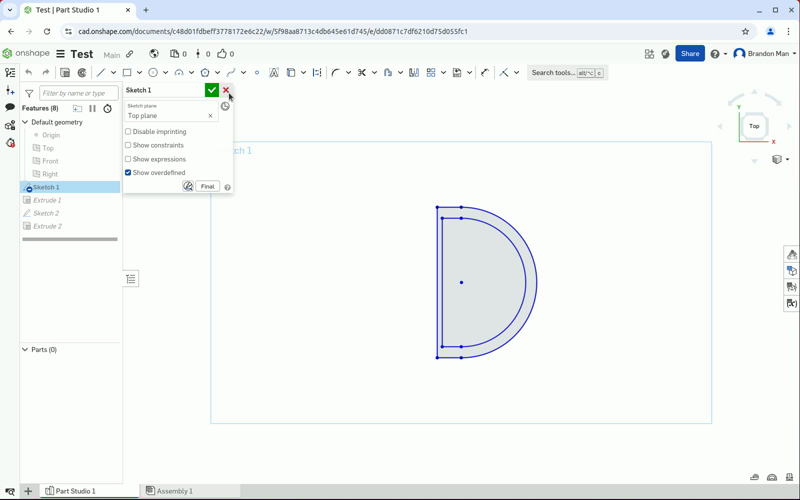
click(229, 92)
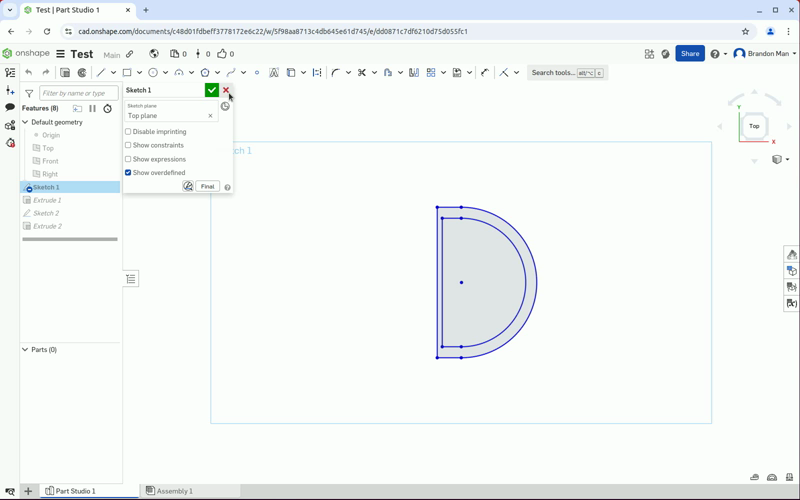
key(shift+s)
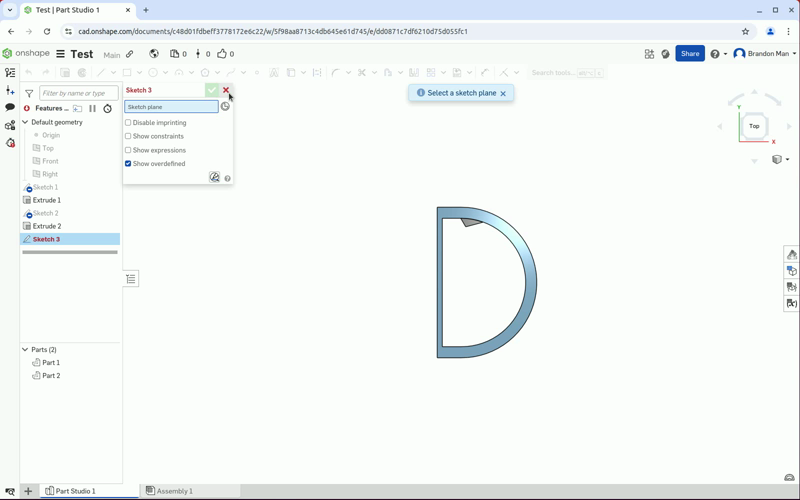
mouse_move(73, 150)
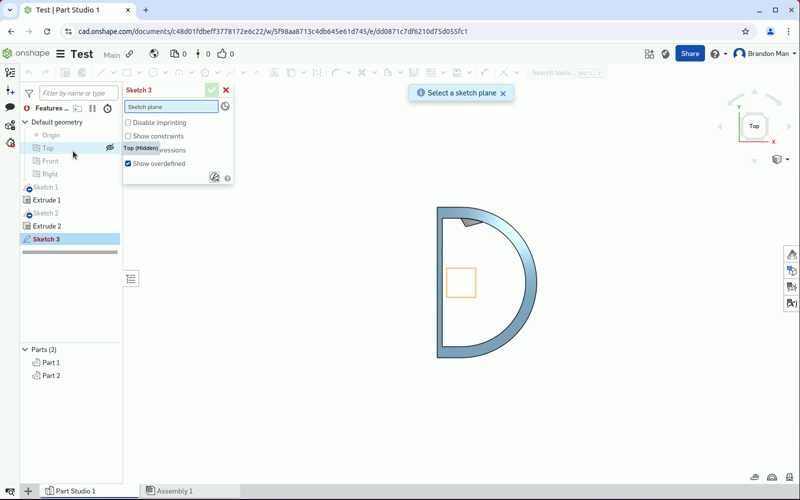
click(73, 150)
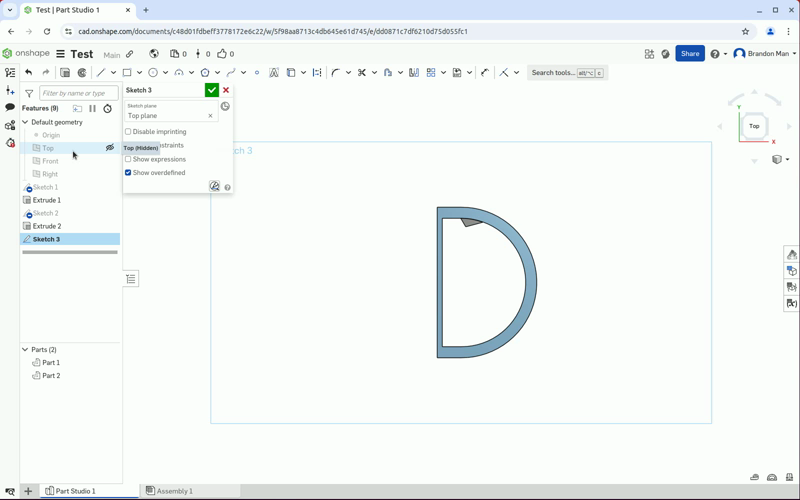
mouse_move(73, 352)
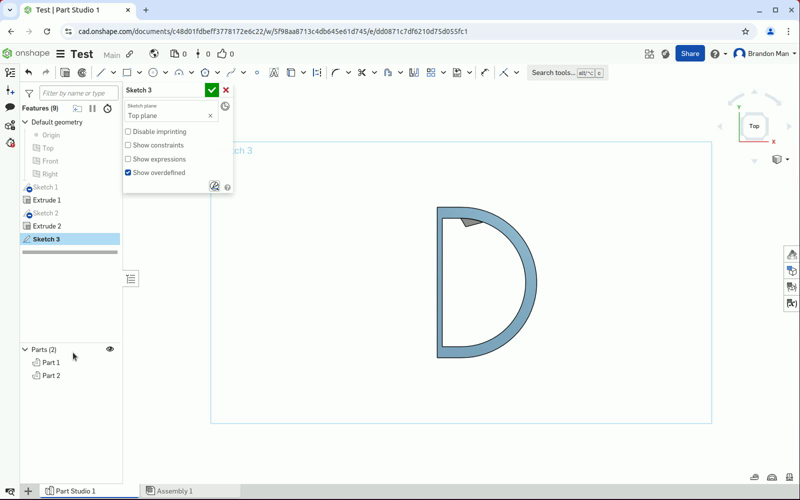
key(y)
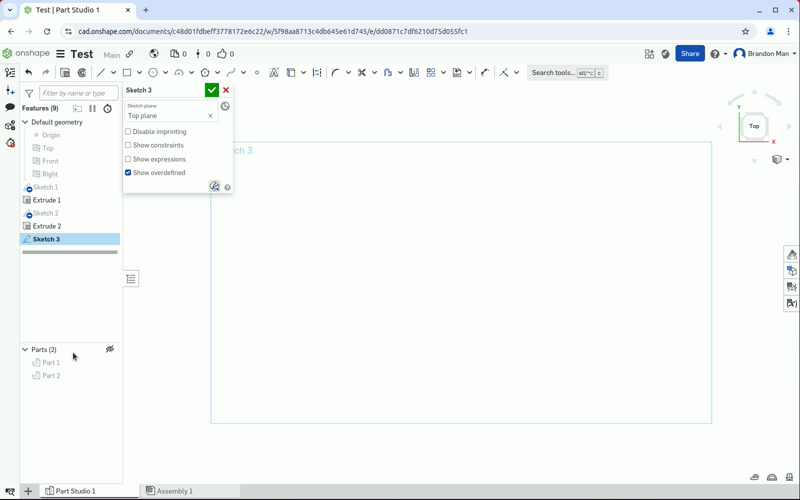
key(a)
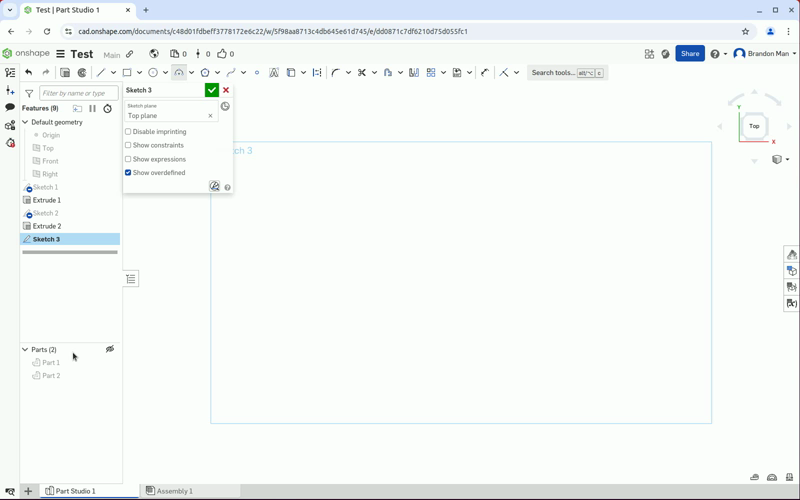
key_down(shift)
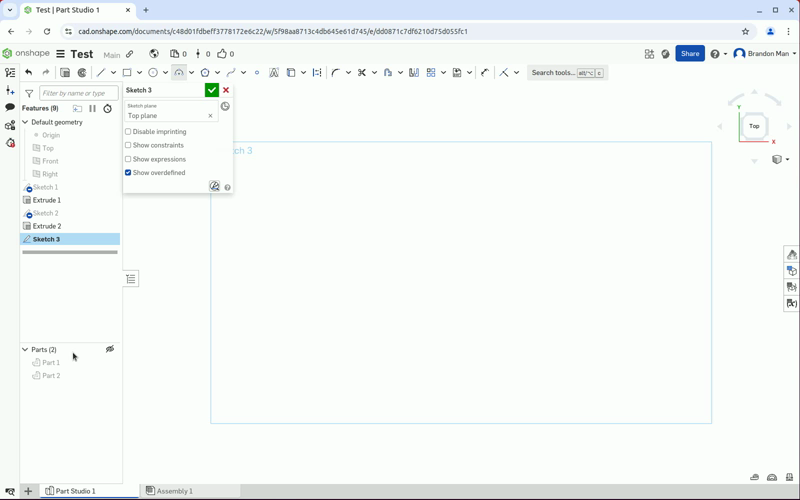
mouse_move(460, 347)
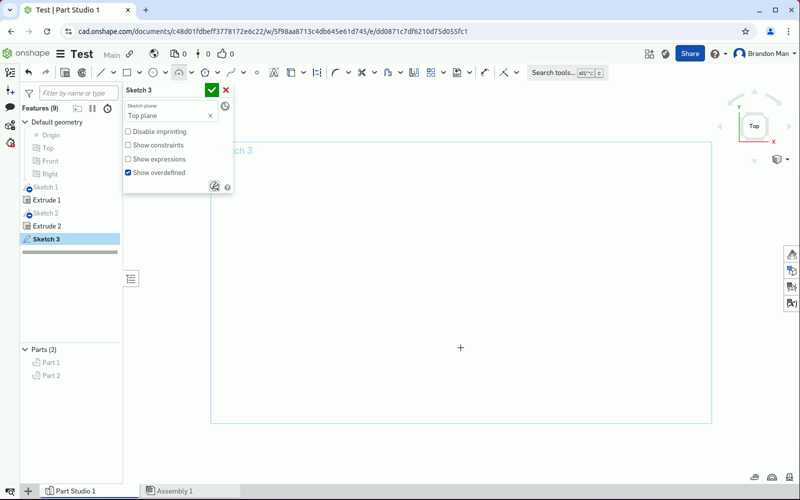
click(460, 347)
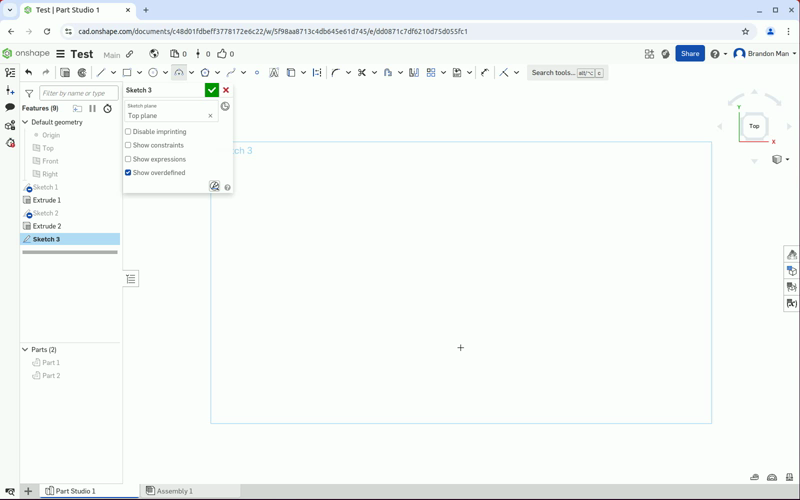
key_up(shift)
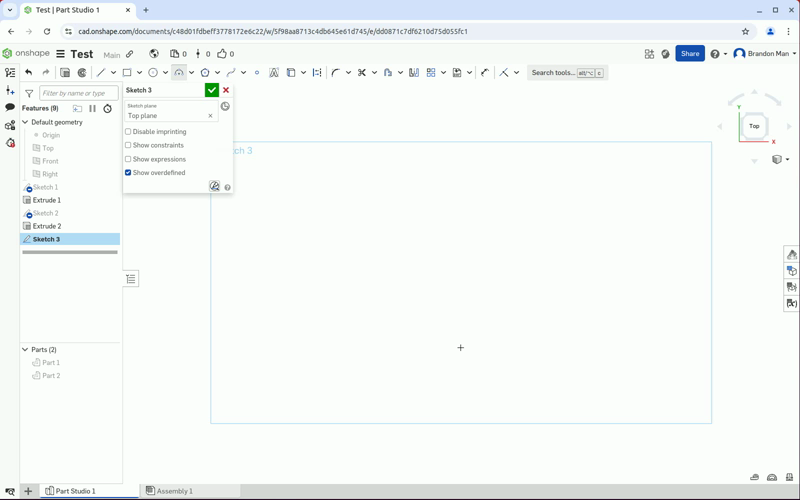
key_down(shift)
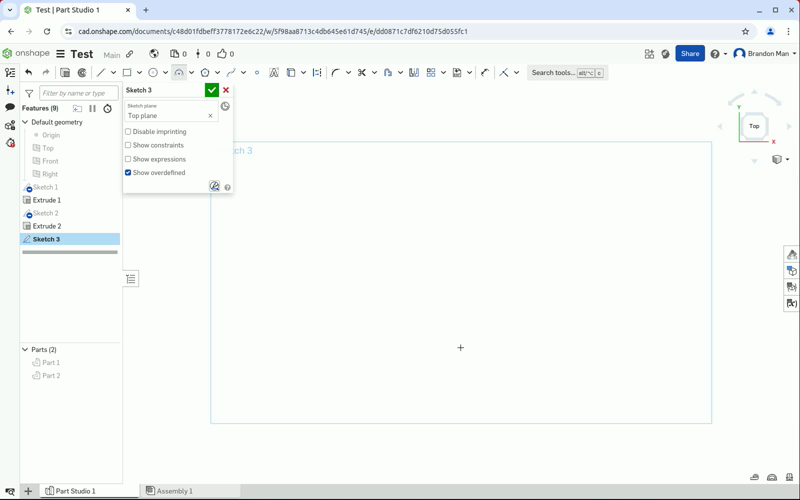
mouse_move(482, 343)
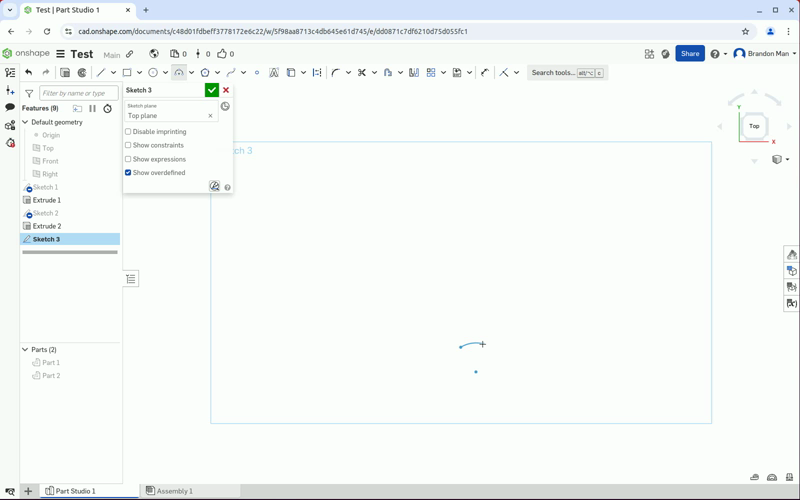
click(482, 343)
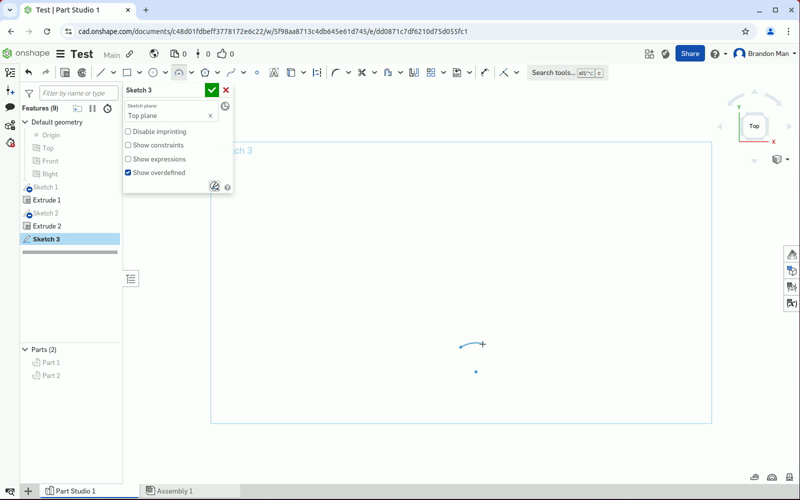
mouse_move(471, 346)
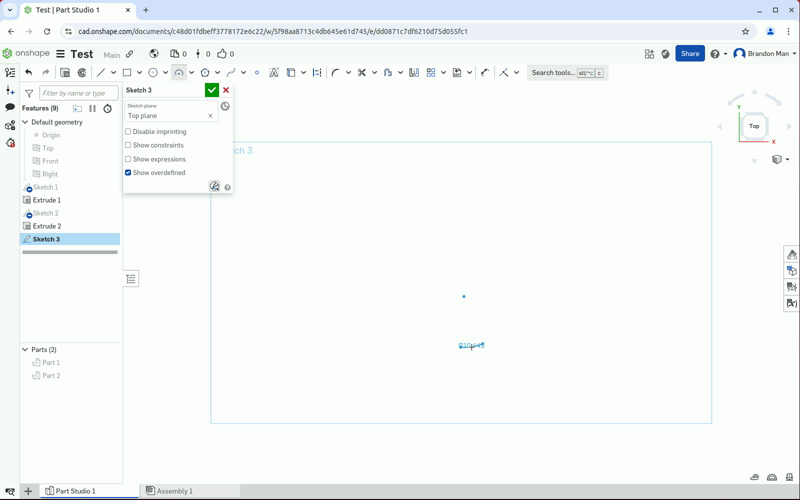
click(471, 346)
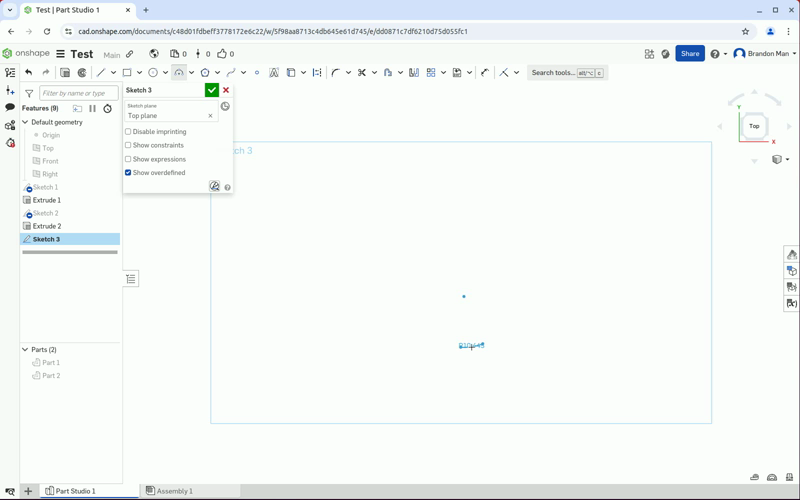
key_up(shift)
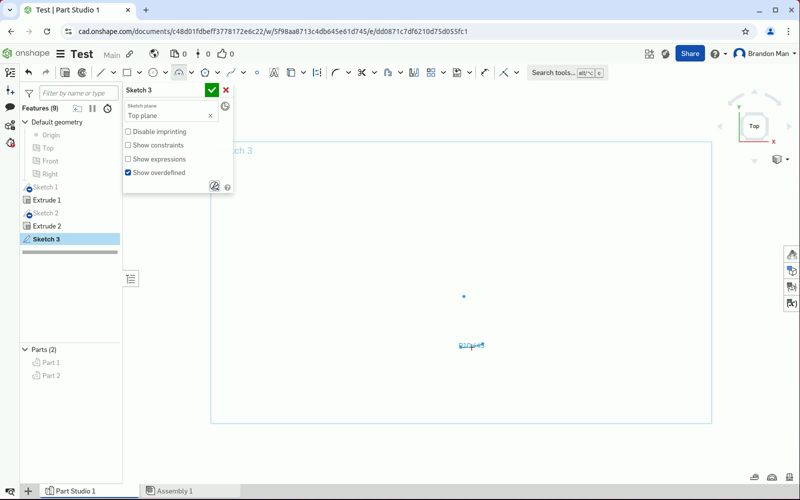
key(esc)
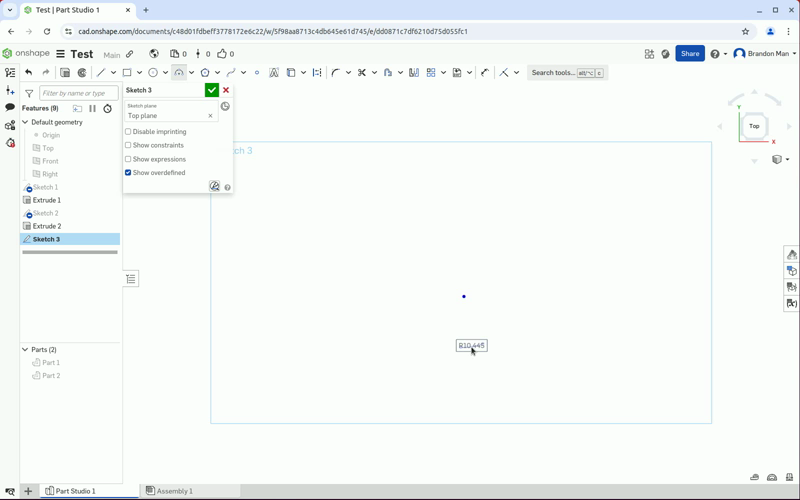
key(l)
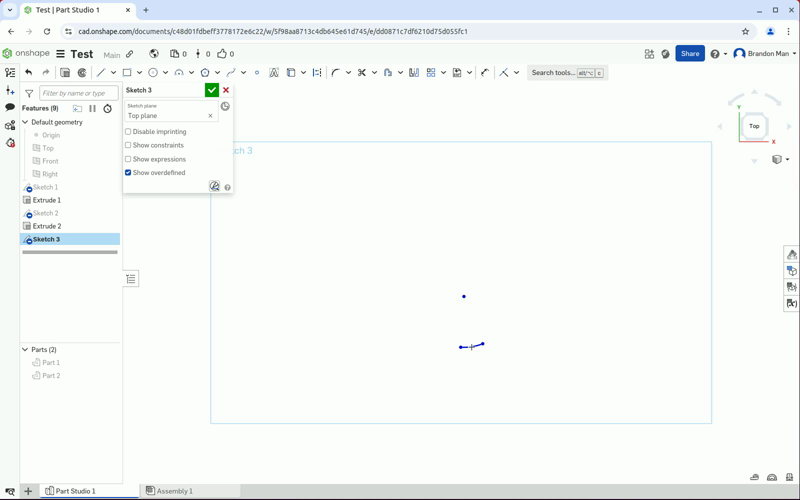
mouse_move(482, 343)
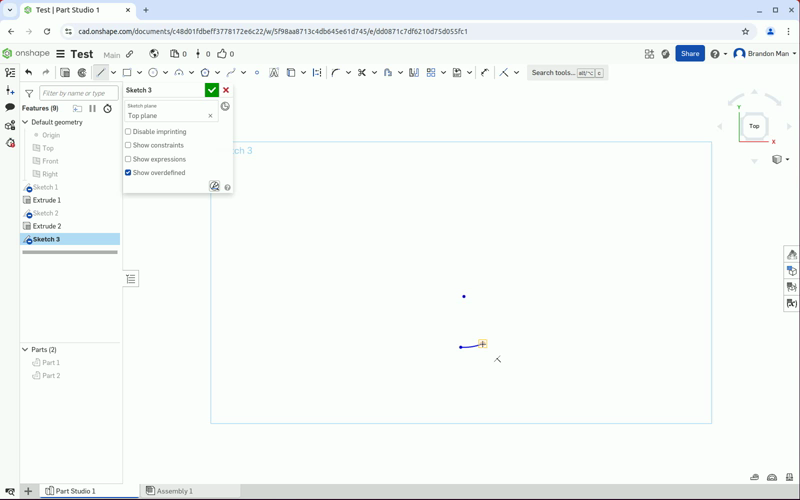
click(482, 343)
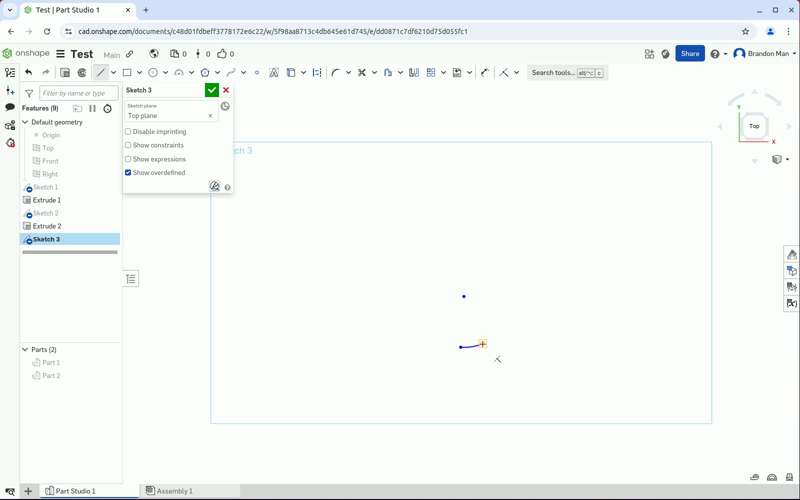
key_down(shift)
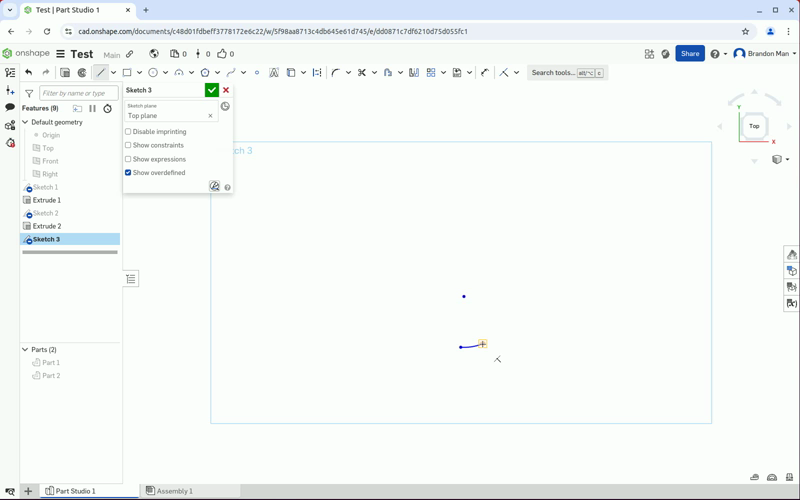
mouse_move(512, 343)
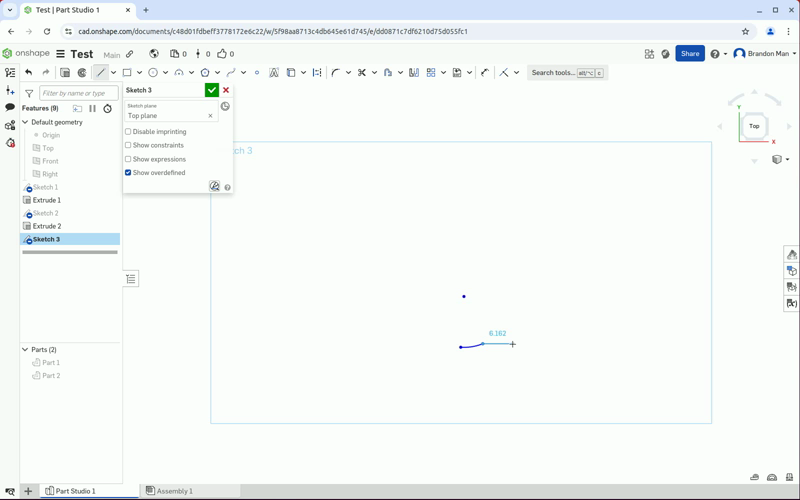
mouse_move(465, 339)
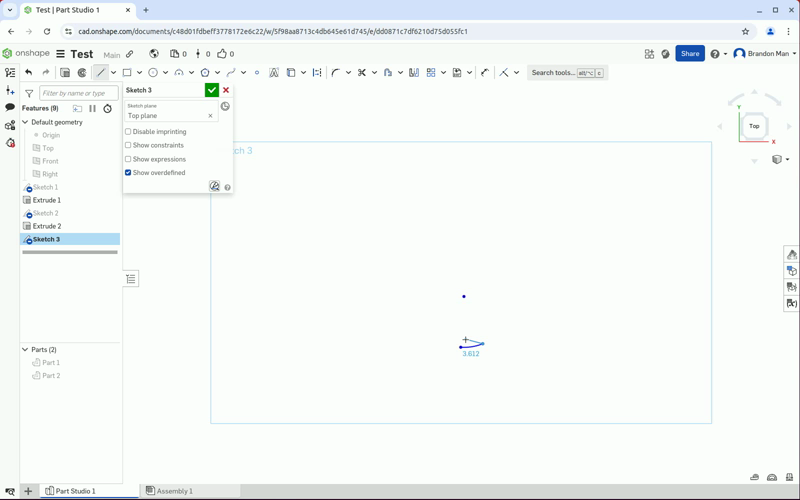
click(465, 339)
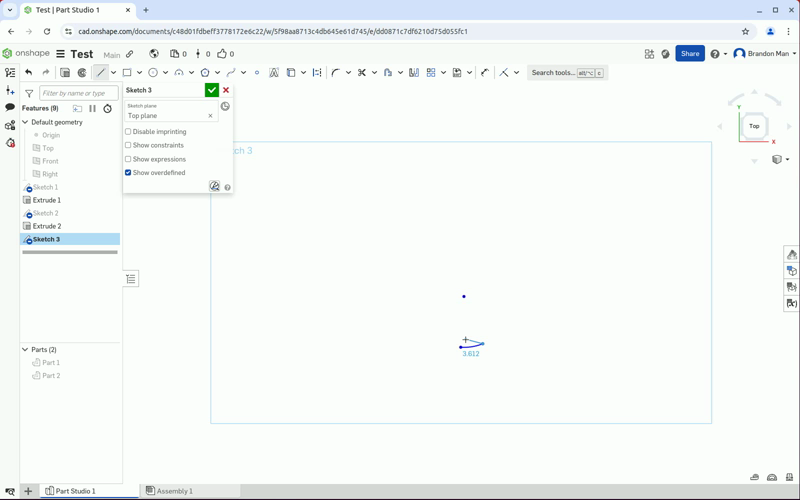
key_up(shift)
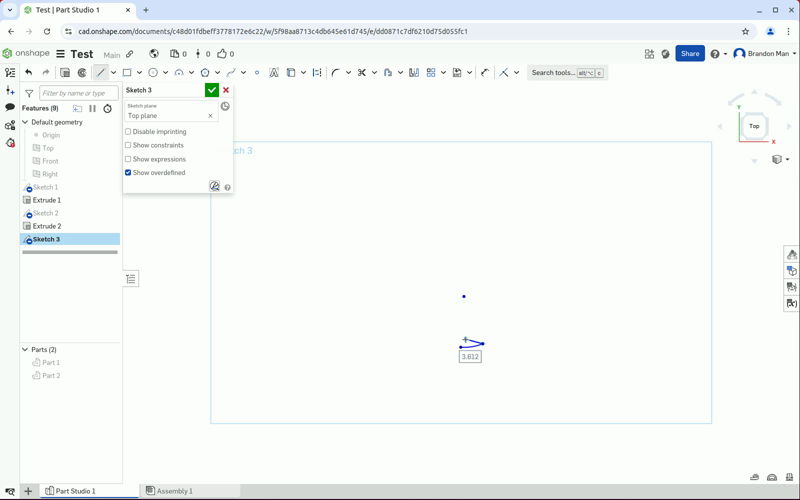
mouse_move(495, 339)
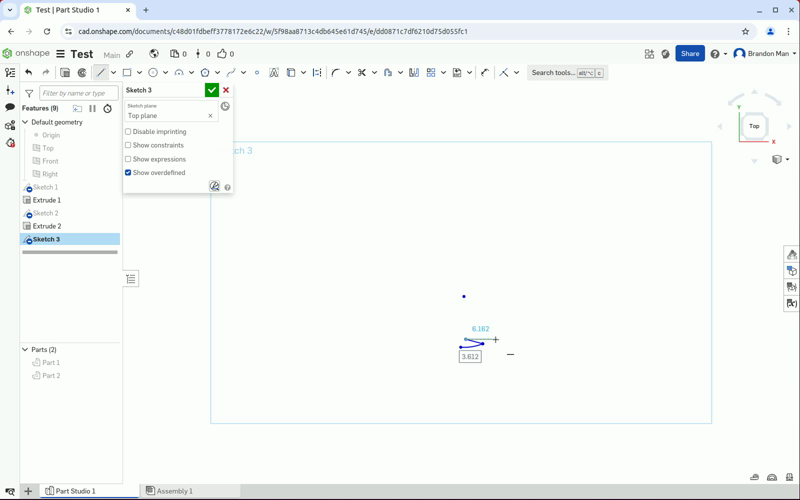
key_down(shift)
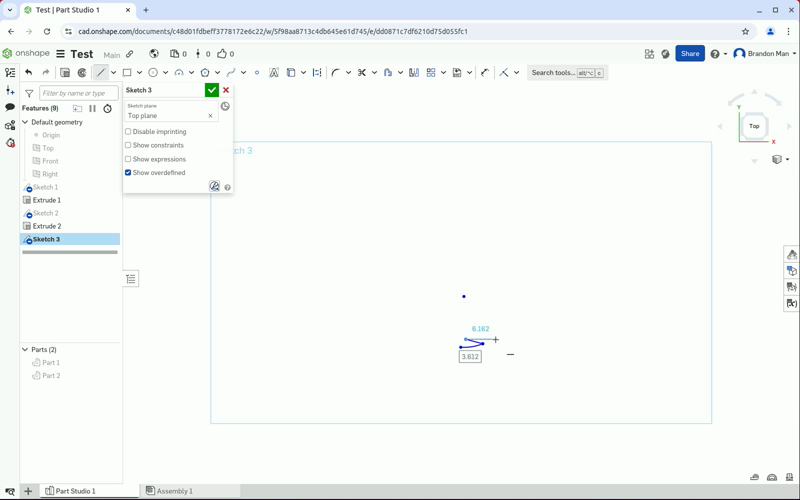
mouse_move(460, 347)
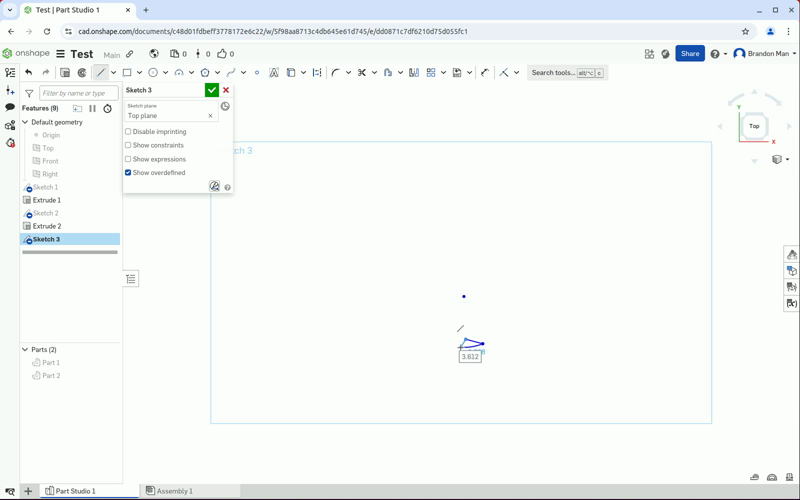
key_up(shift)
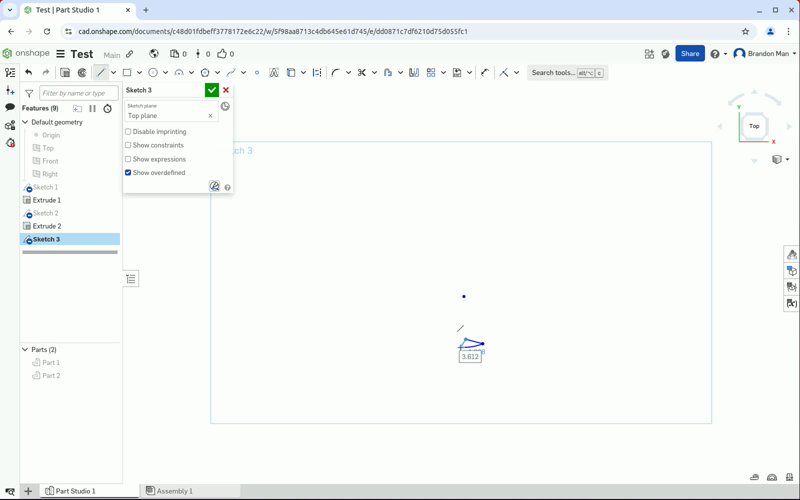
click(460, 347)
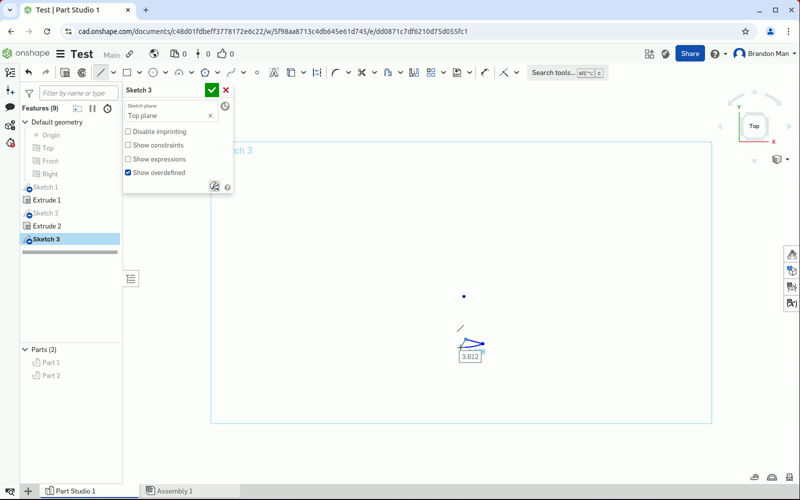
key(esc)
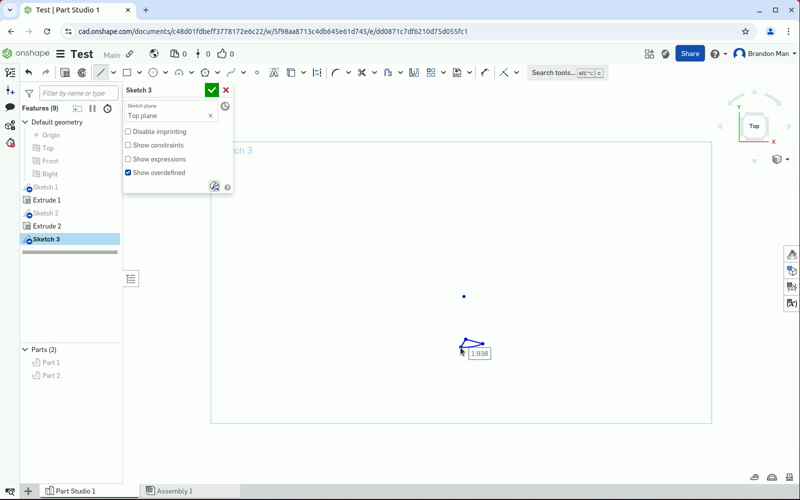
mouse_move(475, 342)
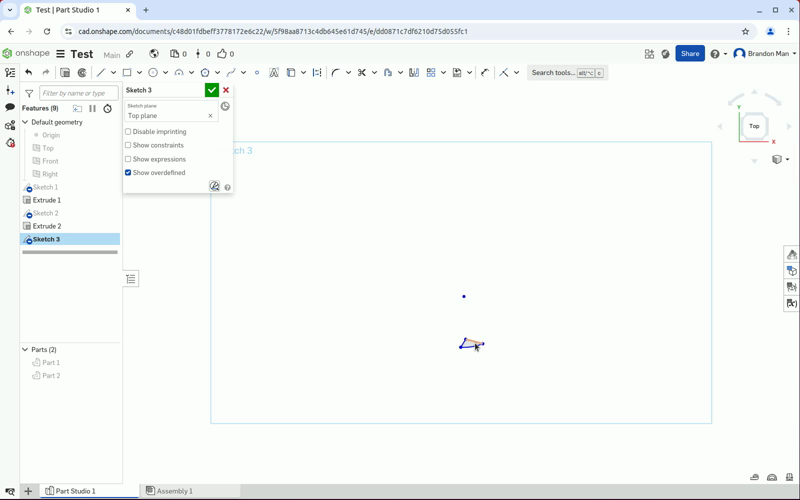
scroll(6)
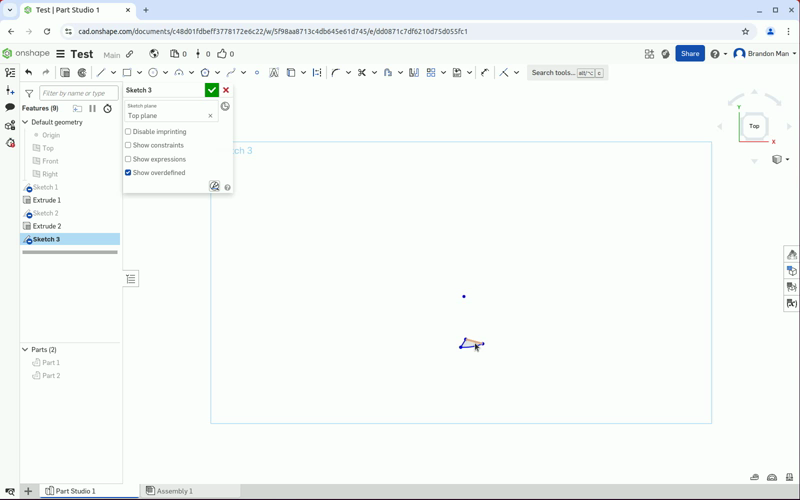
scroll(6)
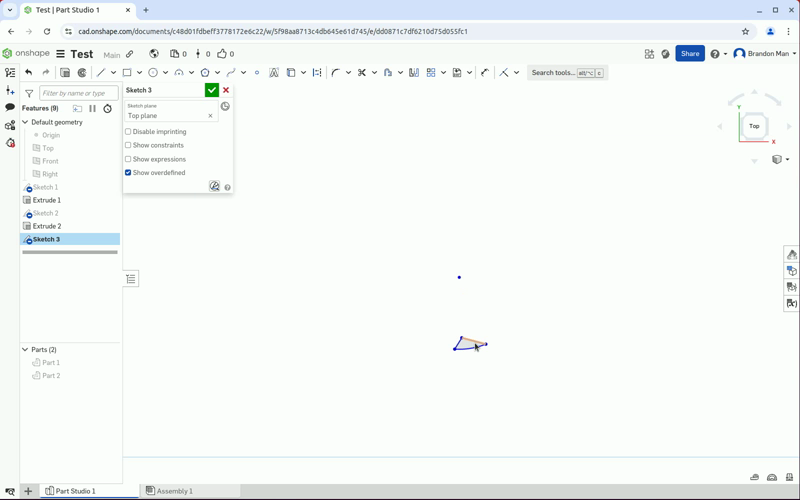
scroll(6)
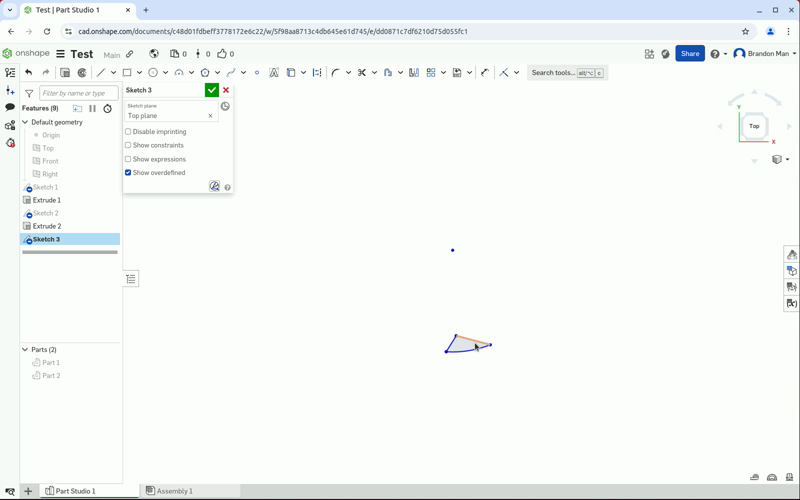
scroll(6)
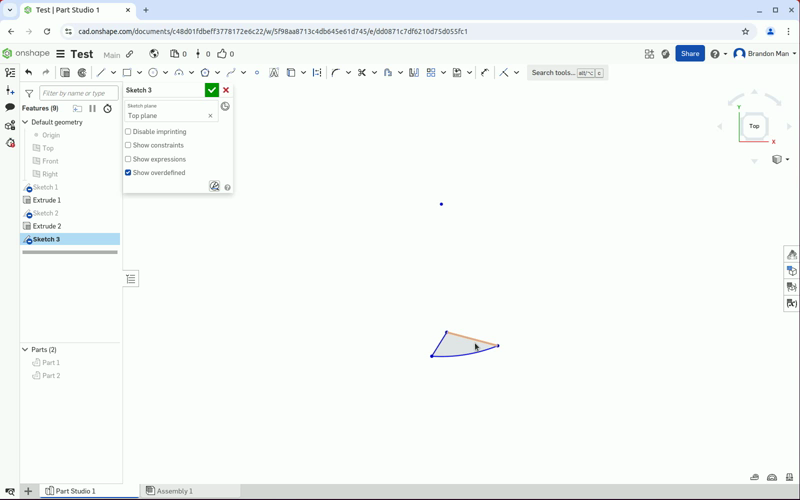
scroll(6)
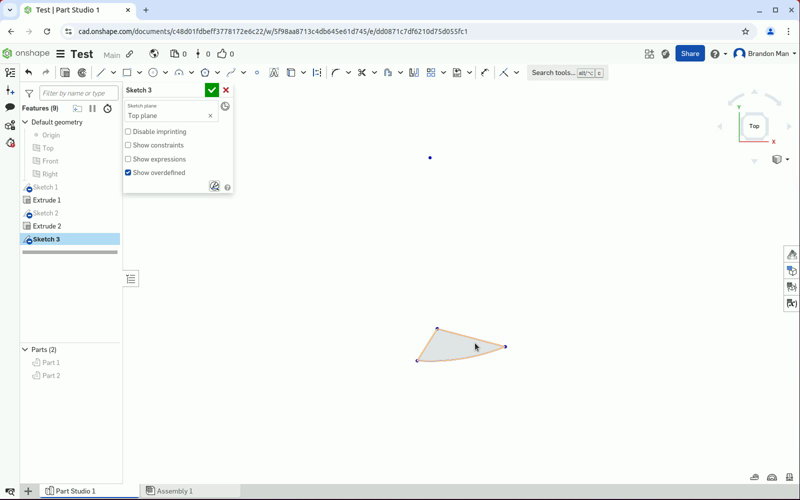
scroll(6)
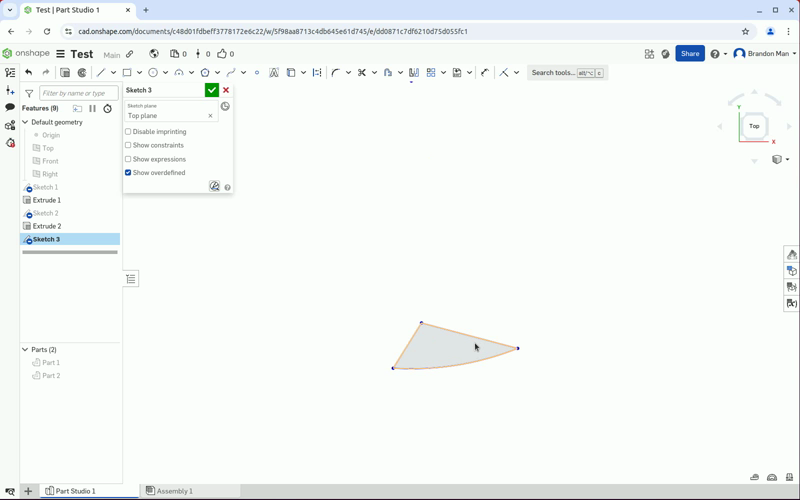
scroll(6)
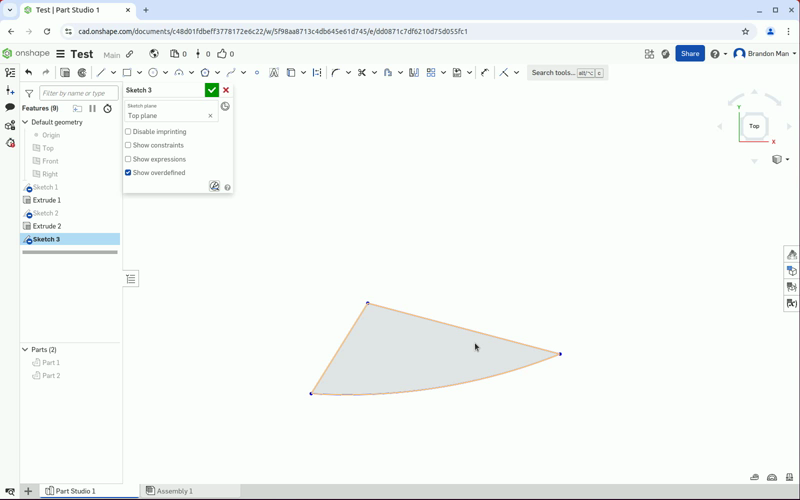
click(475, 342)
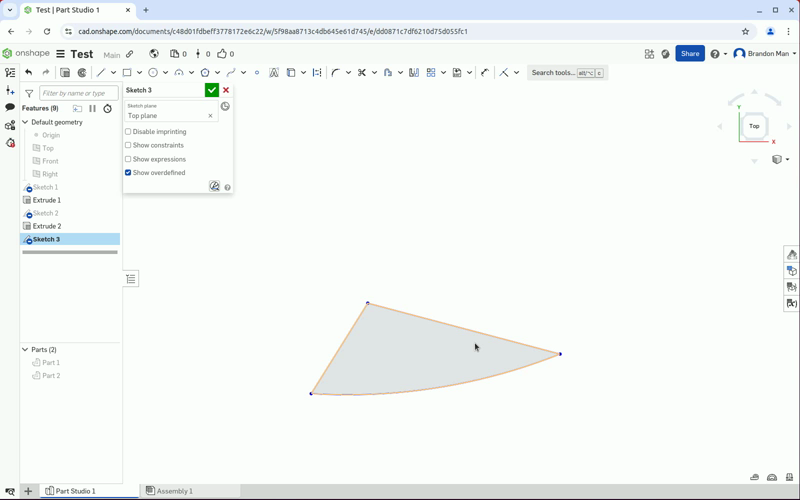
scroll(-6)
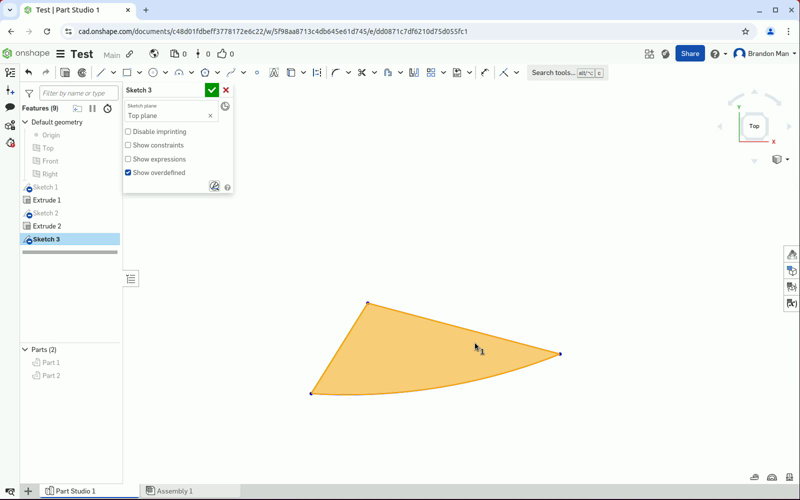
scroll(-6)
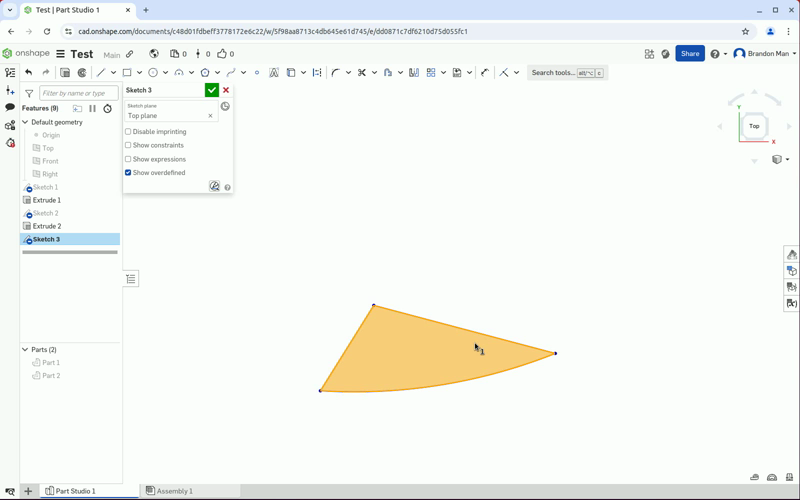
scroll(-6)
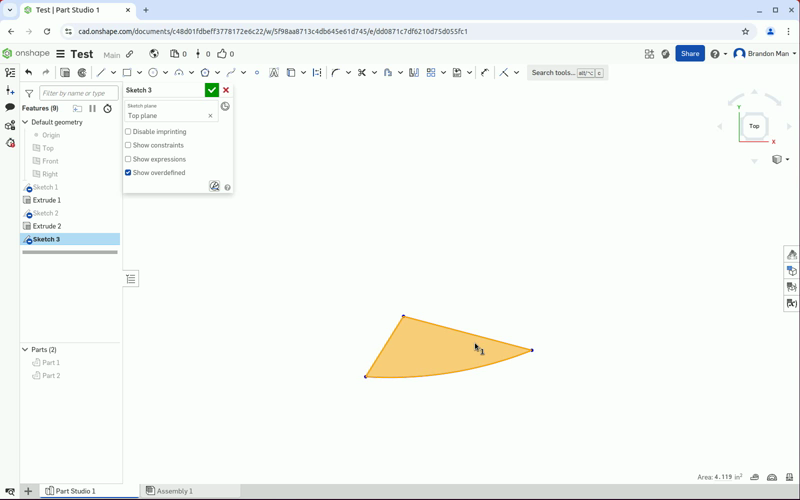
scroll(-6)
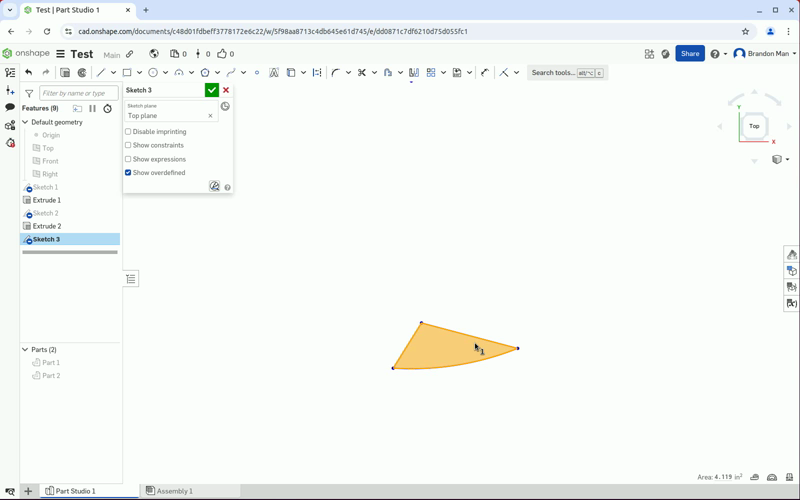
scroll(-6)
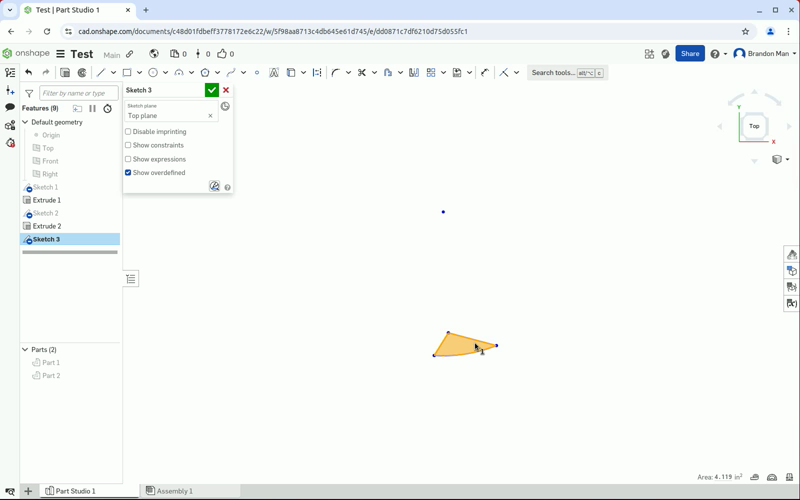
scroll(-6)
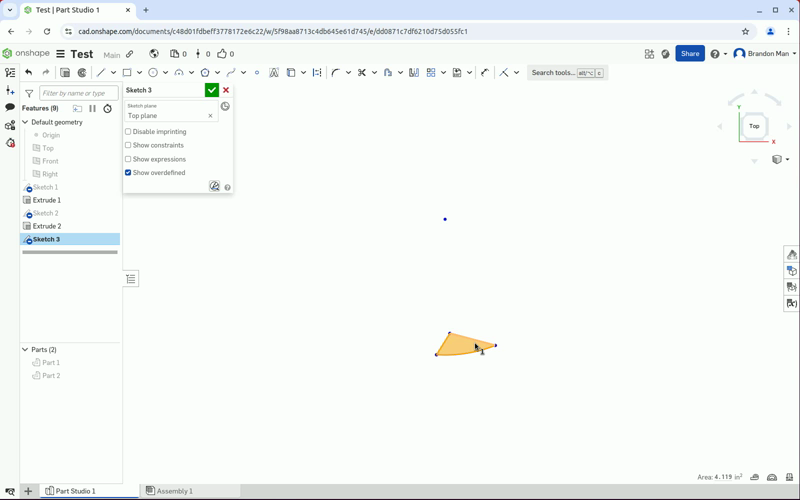
scroll(-6)
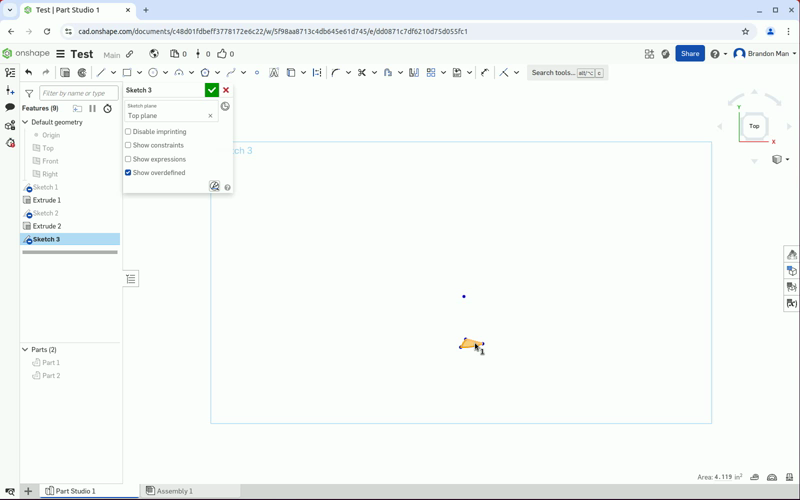
mouse_move(73, 352)
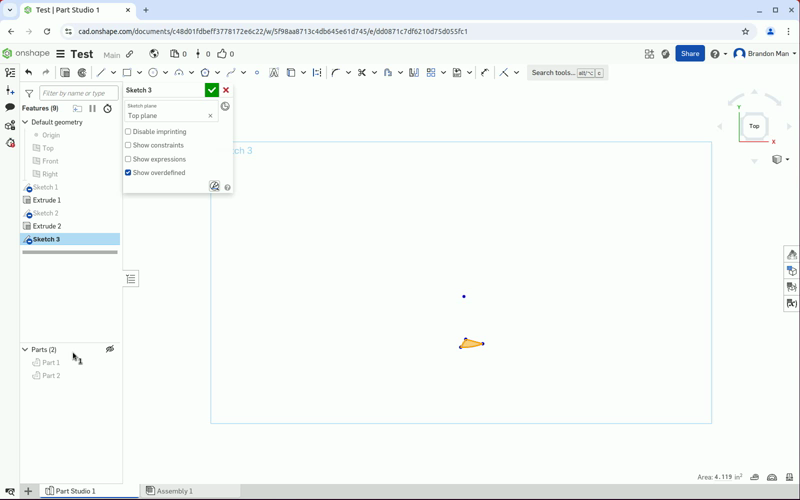
key(shift+y)
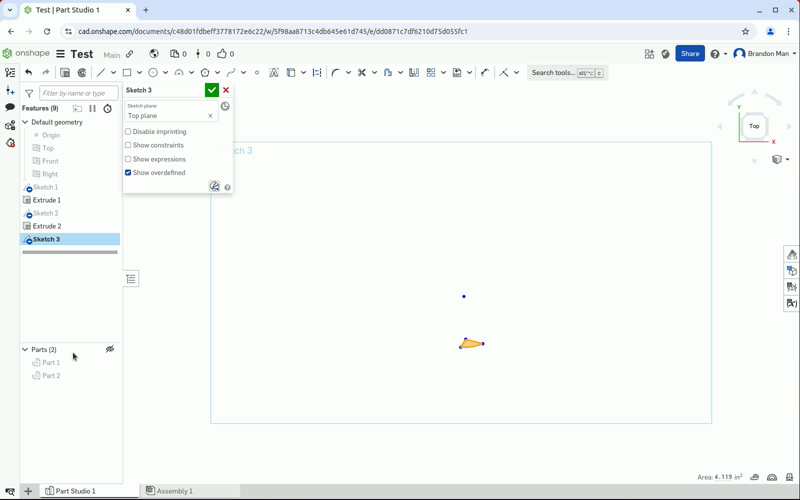
key(shift+e)
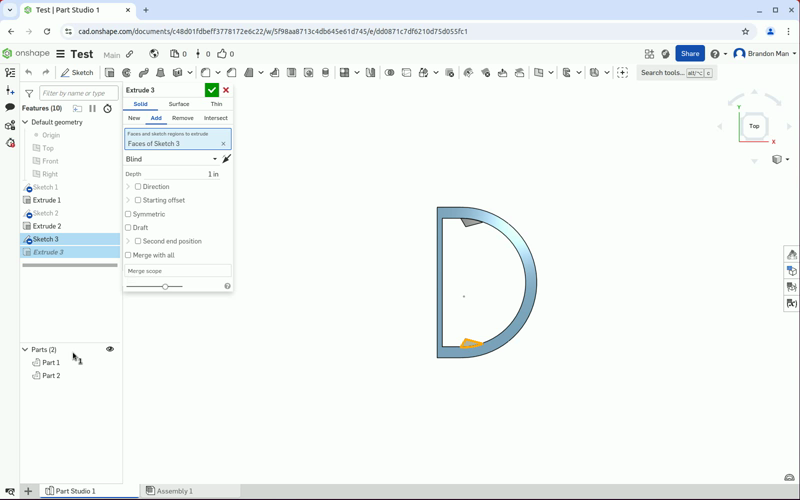
mouse_move(143, 106)
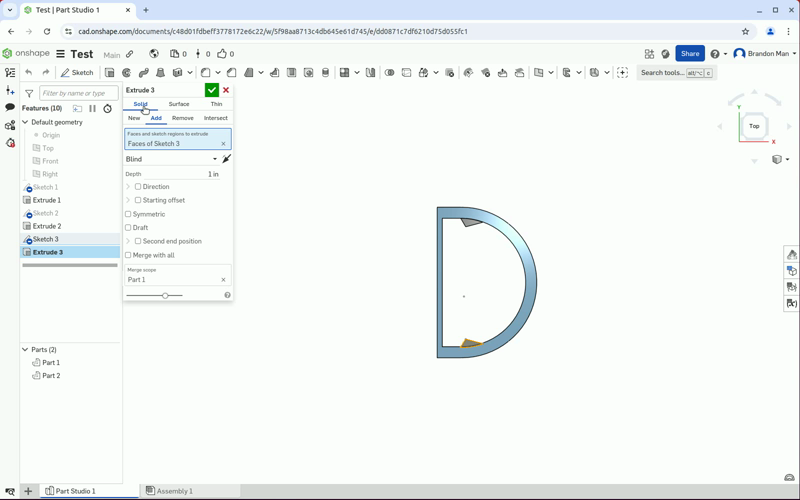
click(143, 106)
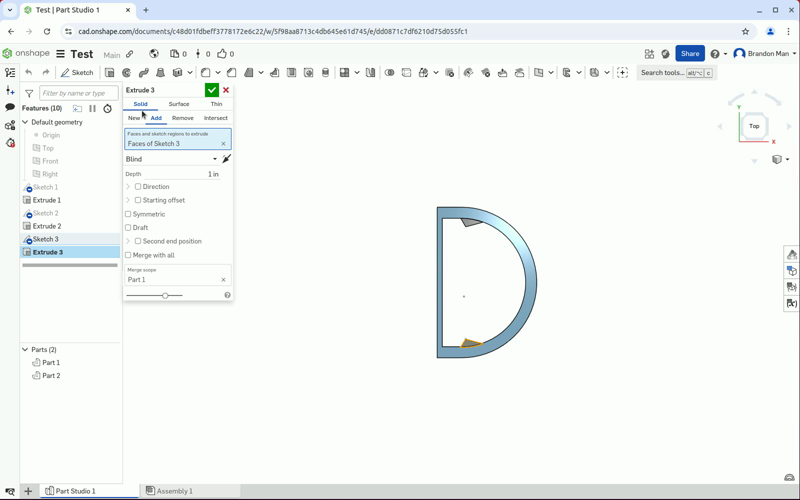
mouse_move(137, 120)
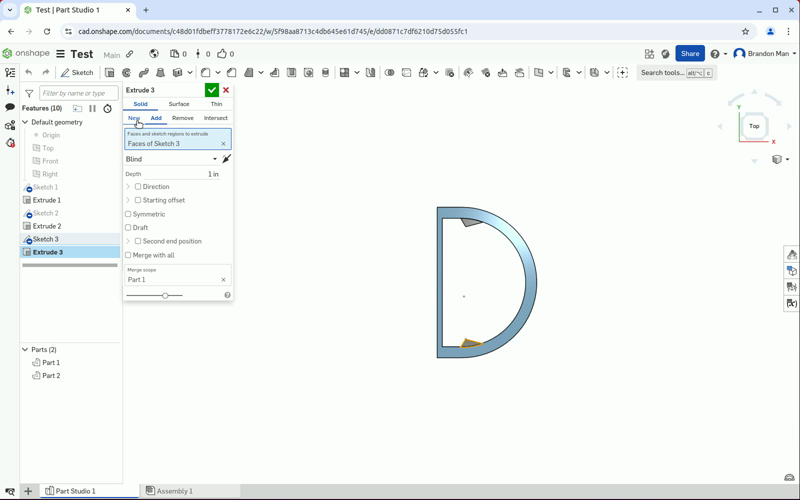
click(137, 120)
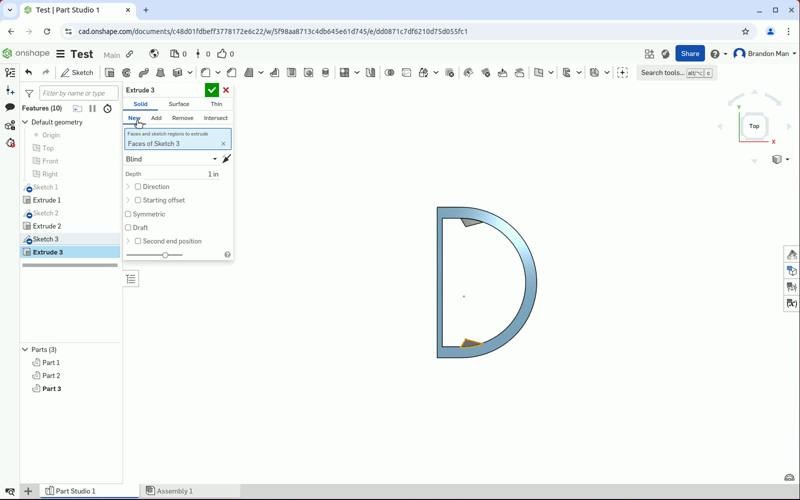
key(tab, 4)
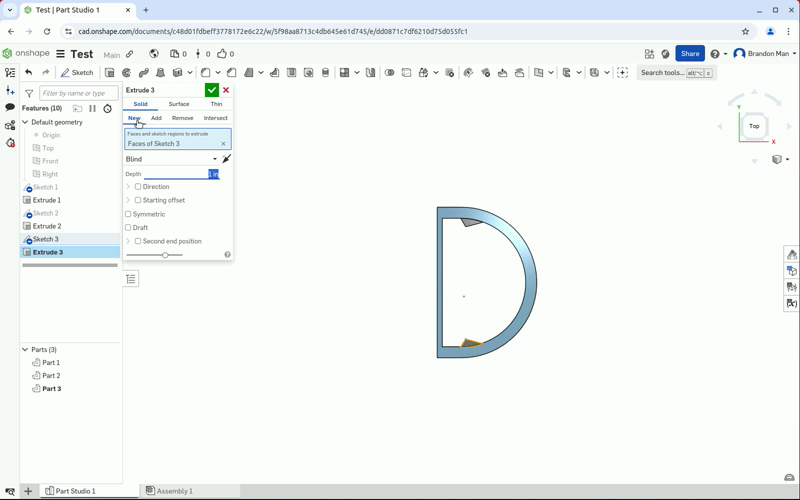
text(5.536)
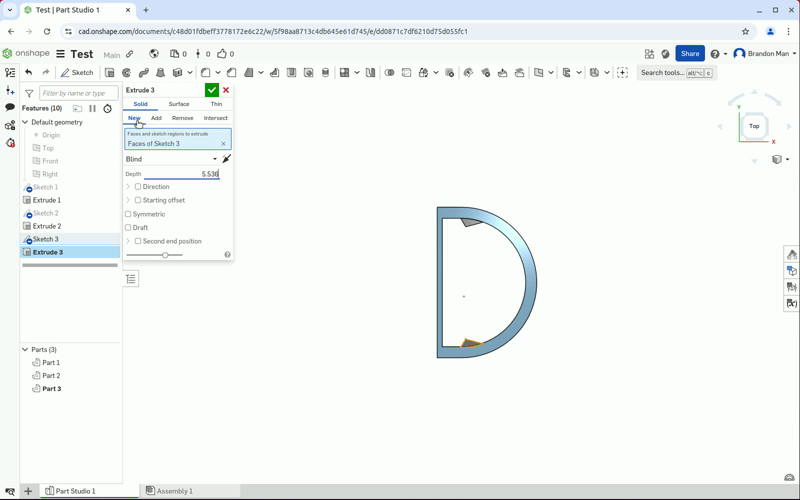
key(enter)
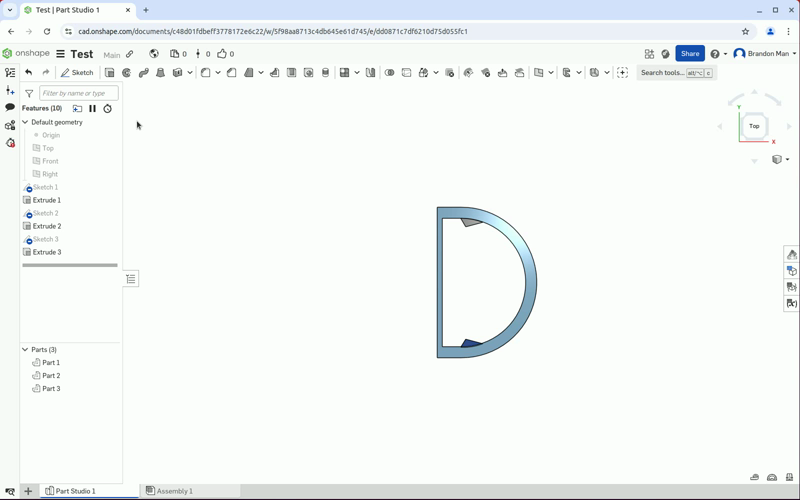
key(shift+h)
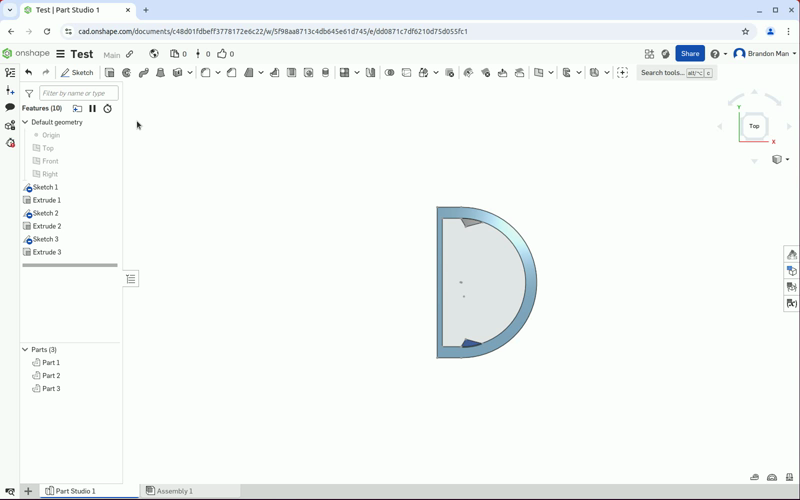
key(shift+h)
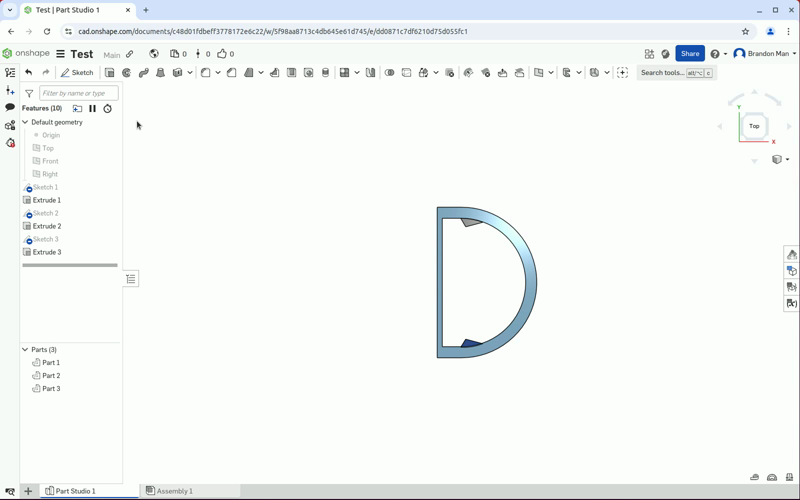
mouse_move(73, 189)
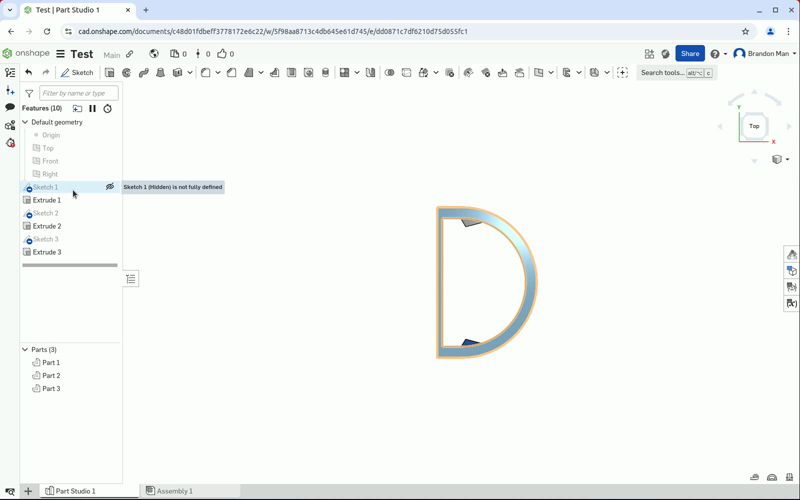
click(73, 189)
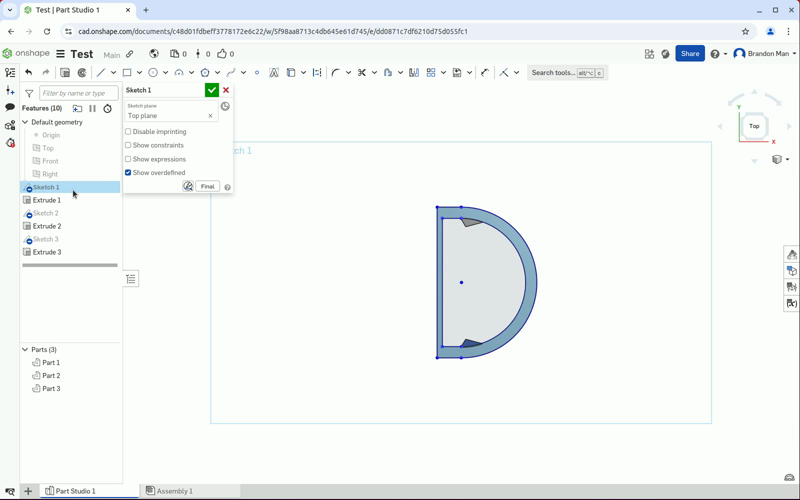
mouse_move(229, 92)
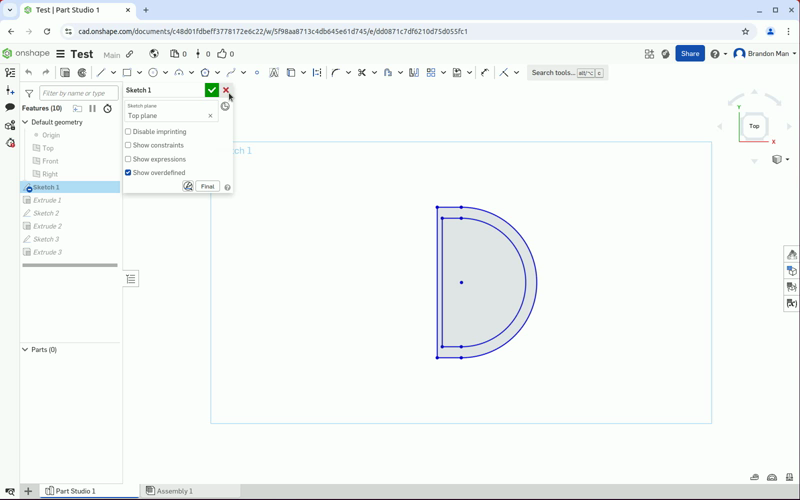
click(229, 92)
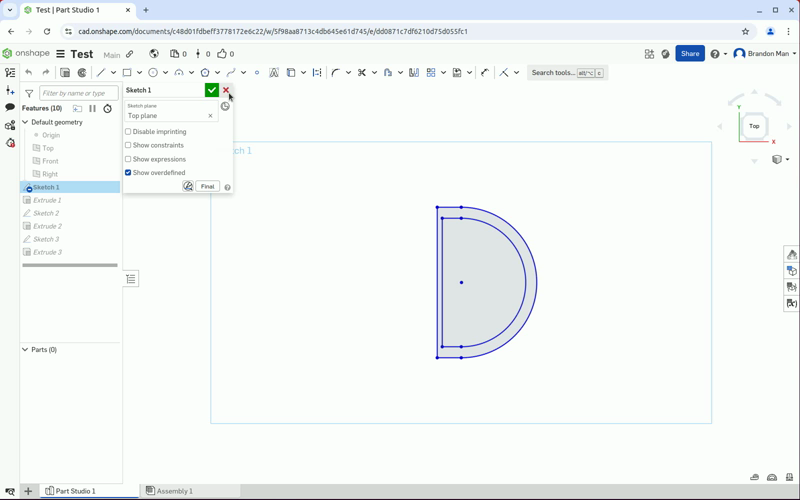
key(shift+s)
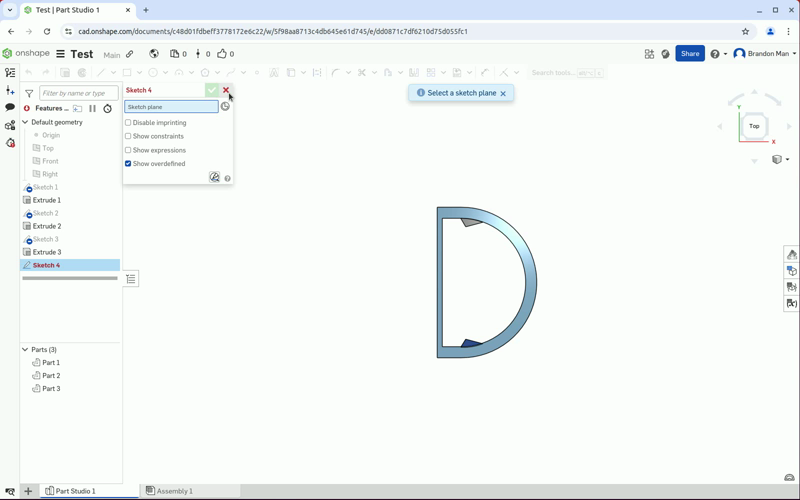
mouse_move(73, 150)
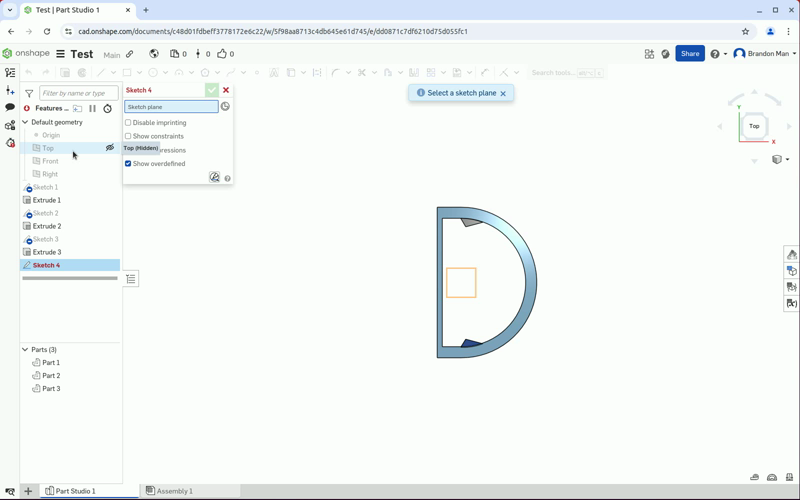
click(73, 150)
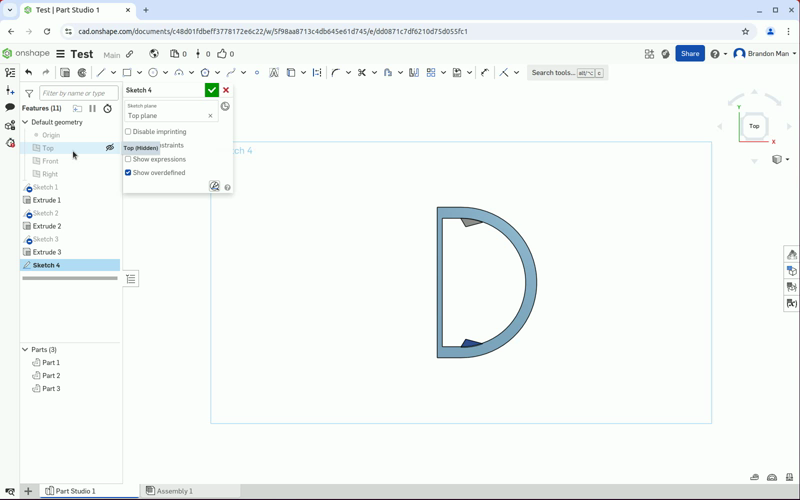
mouse_move(73, 352)
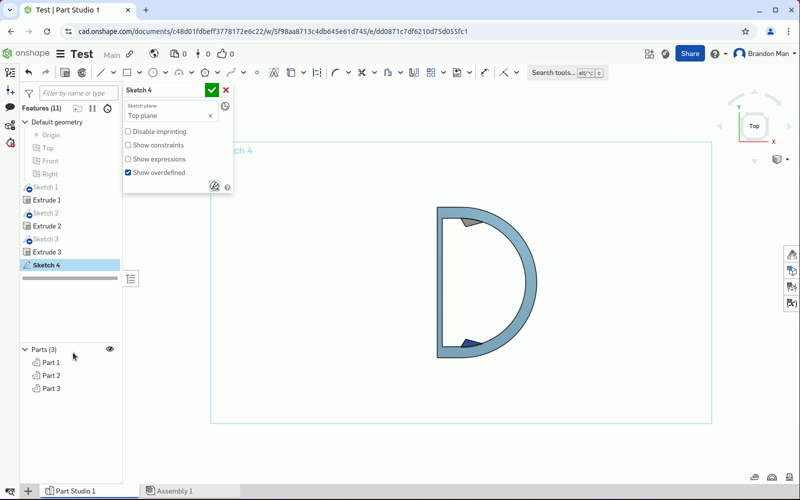
key(y)
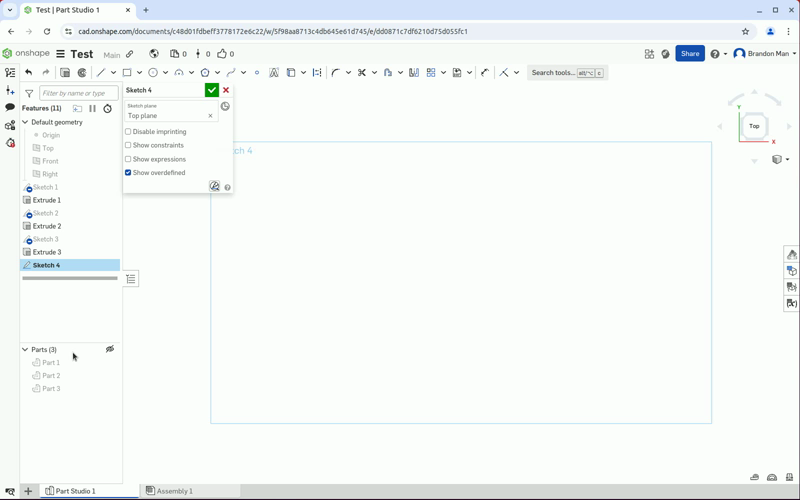
key(l)
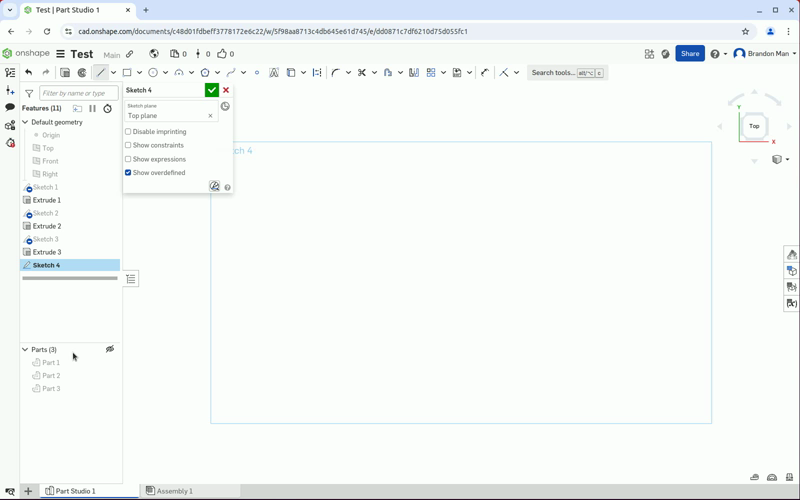
key_down(shift)
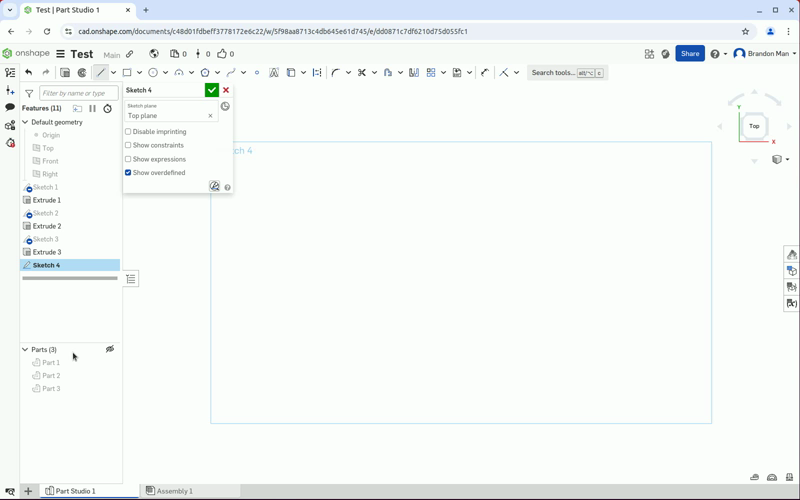
mouse_move(437, 357)
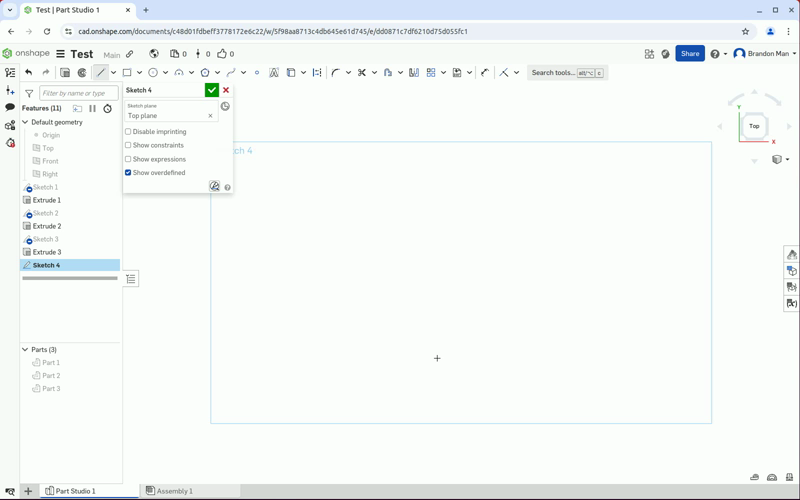
click(437, 357)
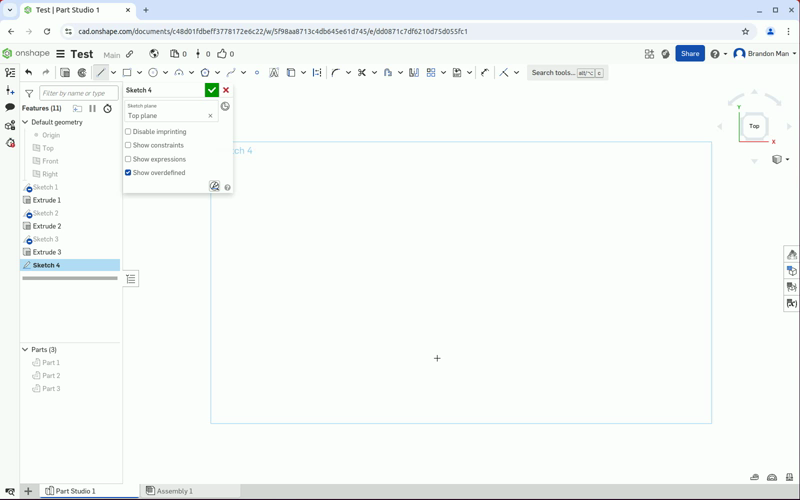
key_up(shift)
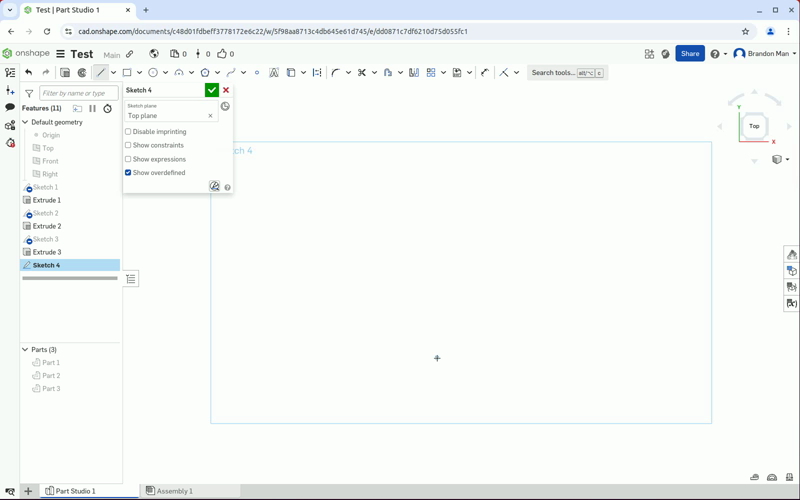
key_down(shift)
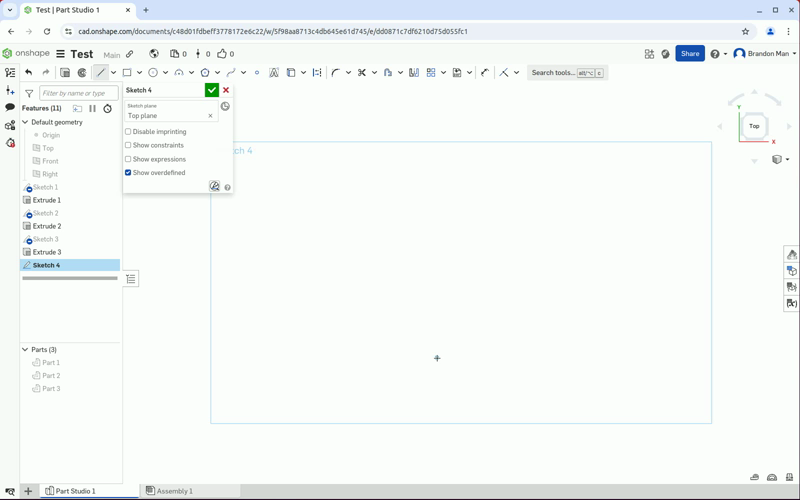
mouse_move(467, 357)
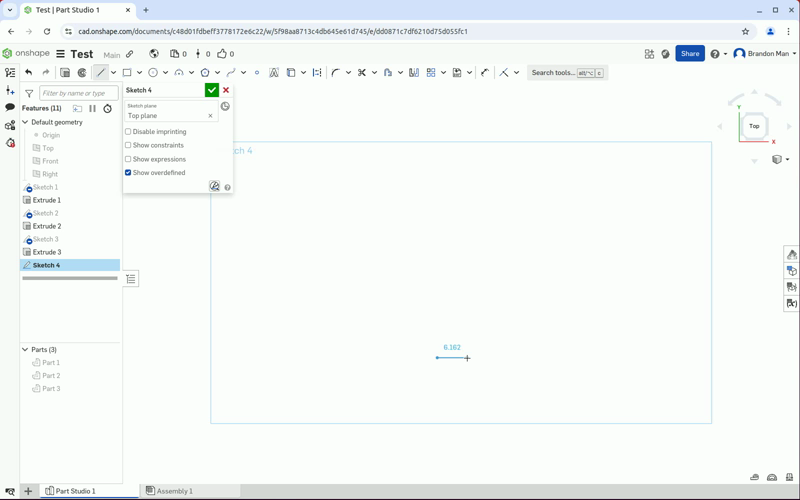
mouse_move(445, 383)
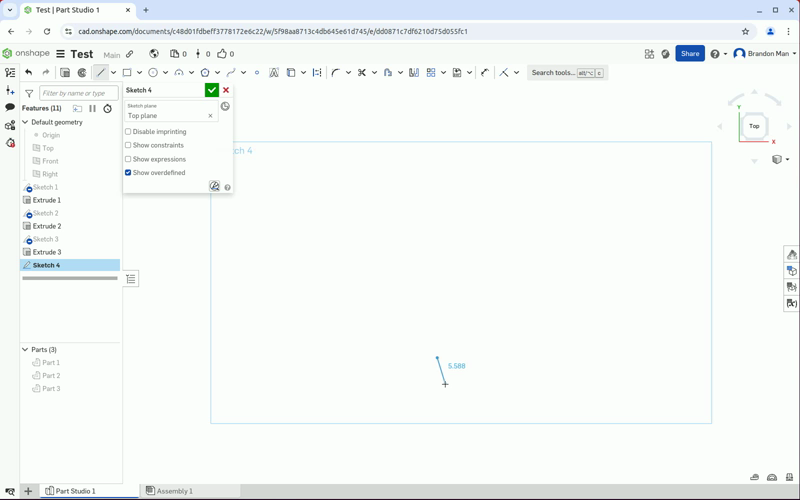
click(445, 383)
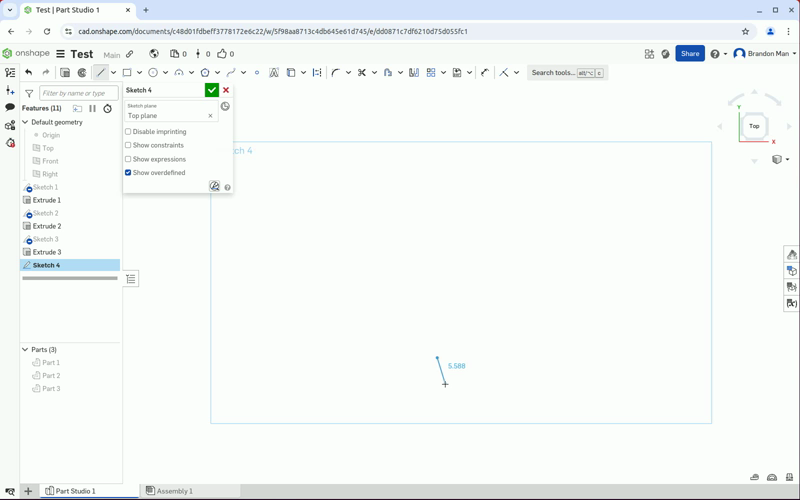
key_up(shift)
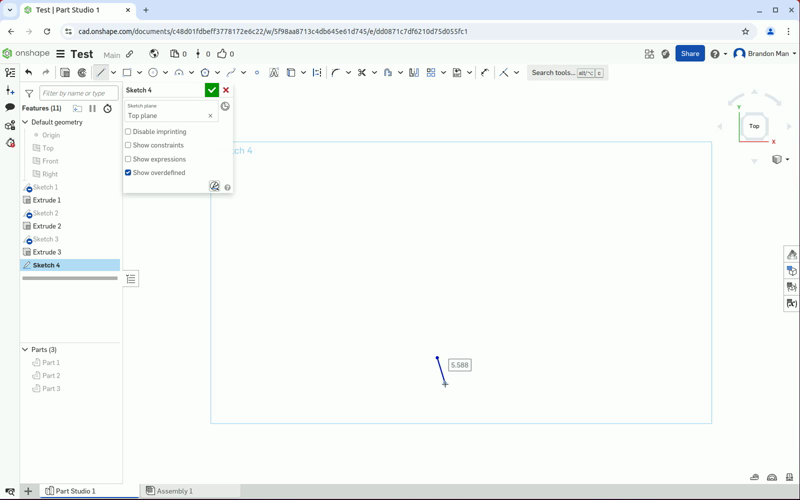
key(esc)
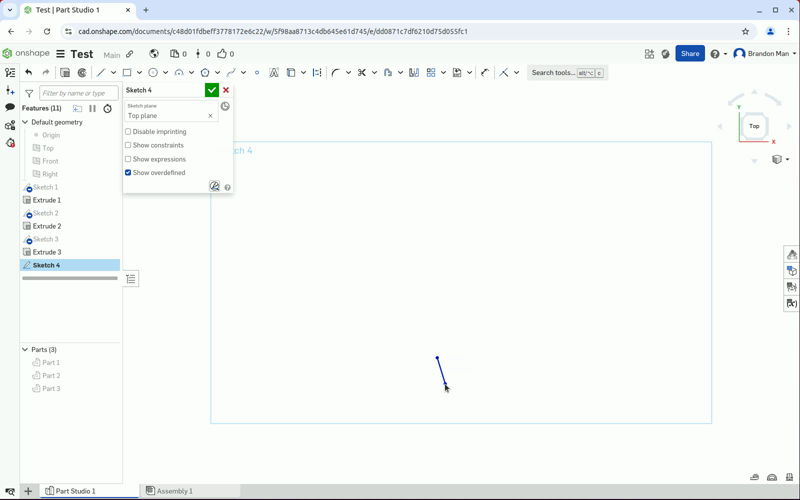
key(a)
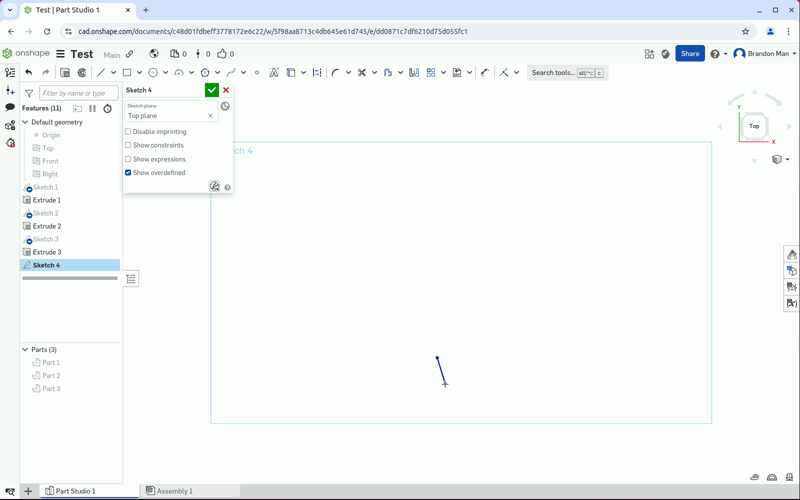
mouse_move(445, 383)
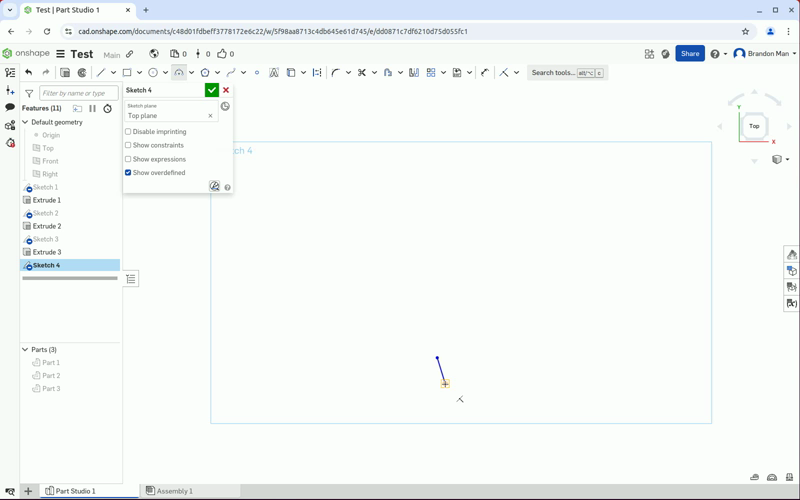
click(445, 383)
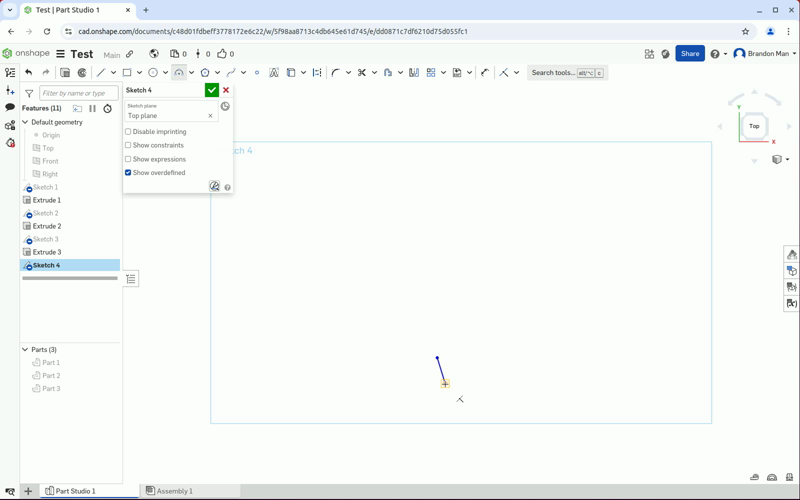
key_down(shift)
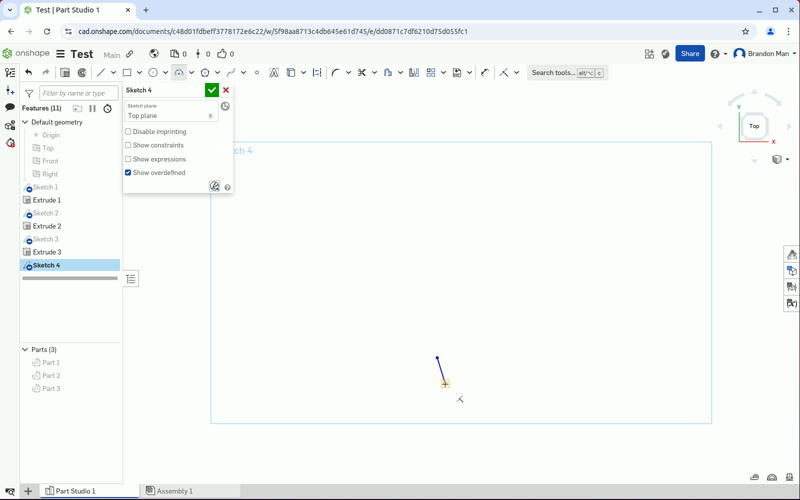
mouse_move(476, 386)
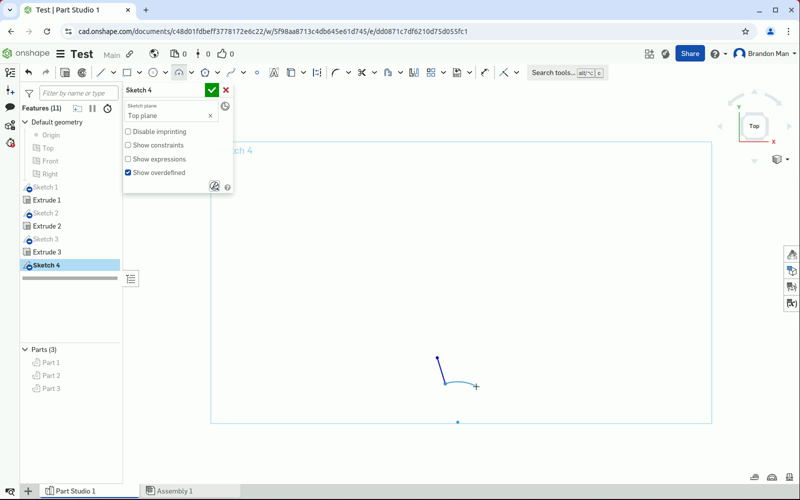
click(476, 386)
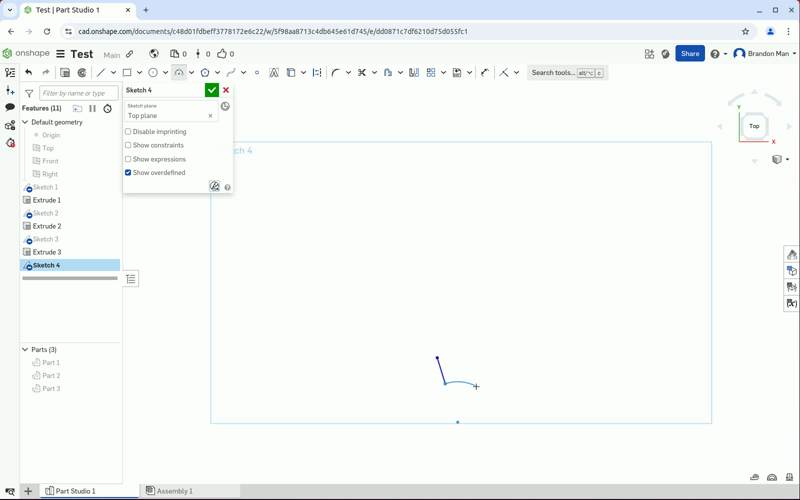
mouse_move(462, 361)
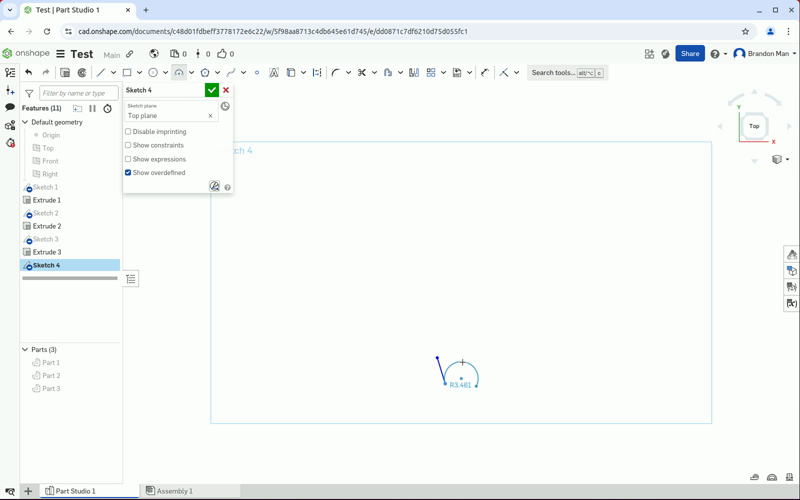
click(462, 361)
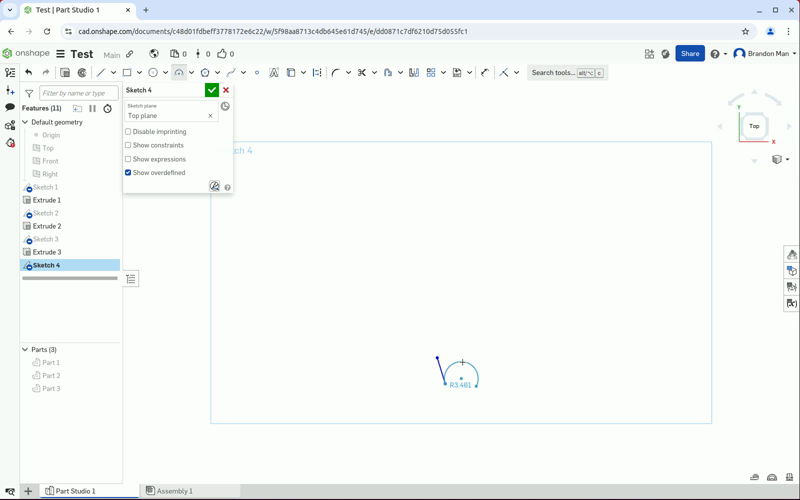
key_up(shift)
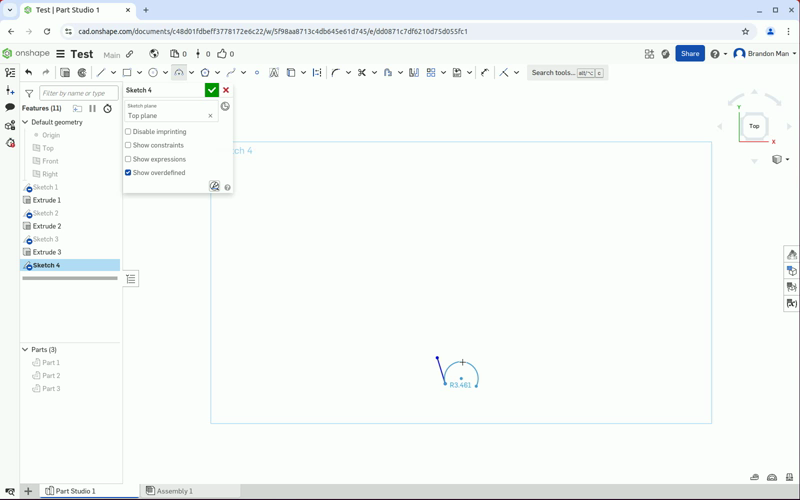
key(esc)
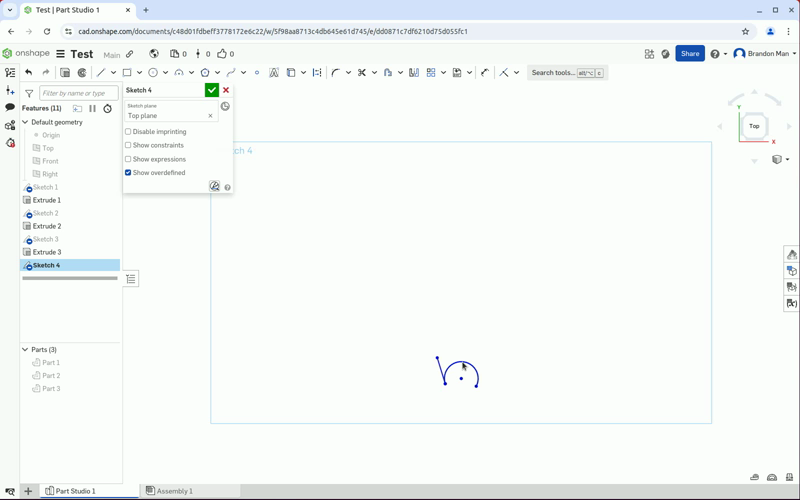
key(l)
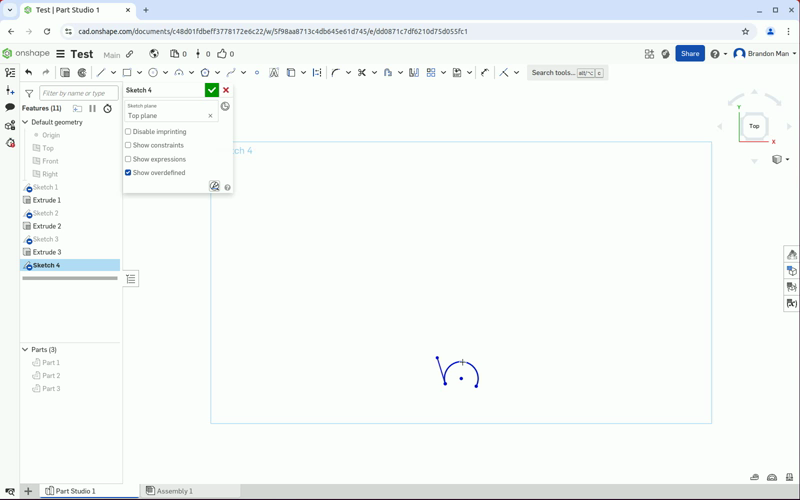
mouse_move(476, 386)
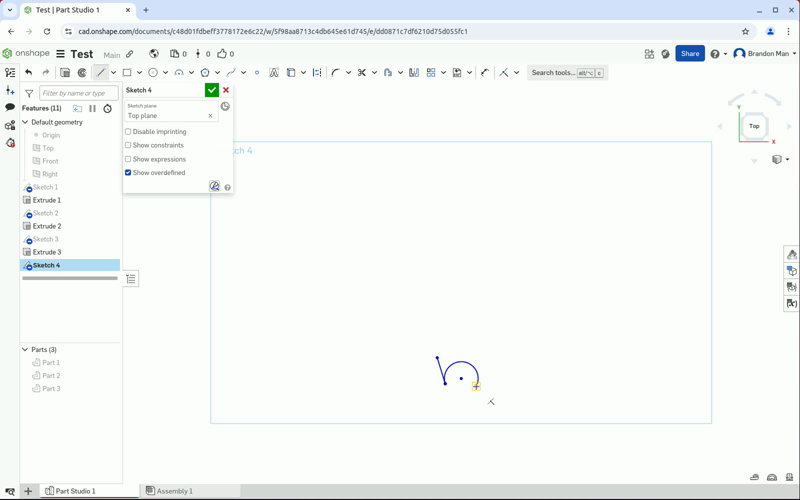
click(476, 386)
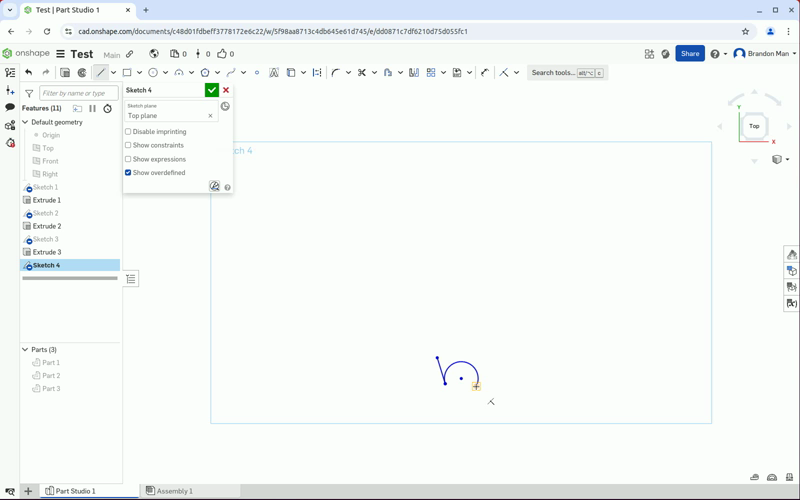
key_down(shift)
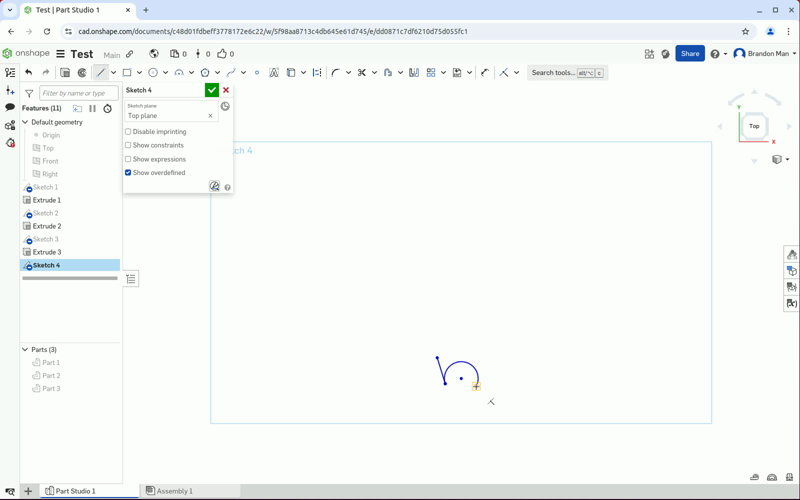
mouse_move(506, 386)
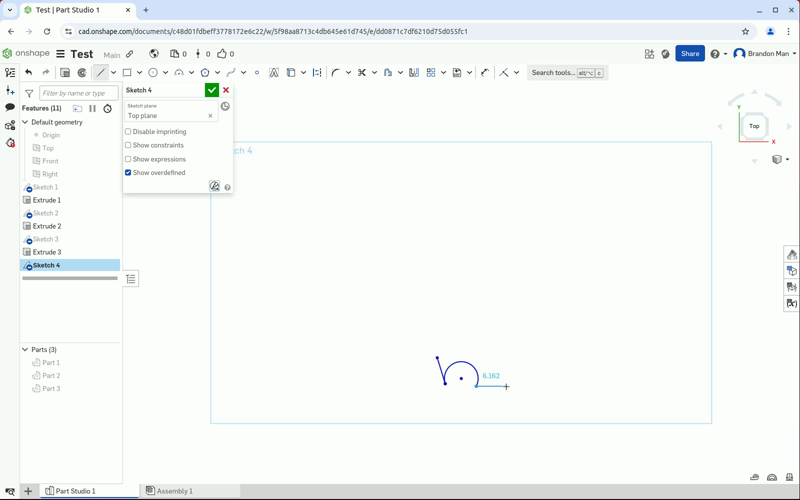
mouse_move(503, 345)
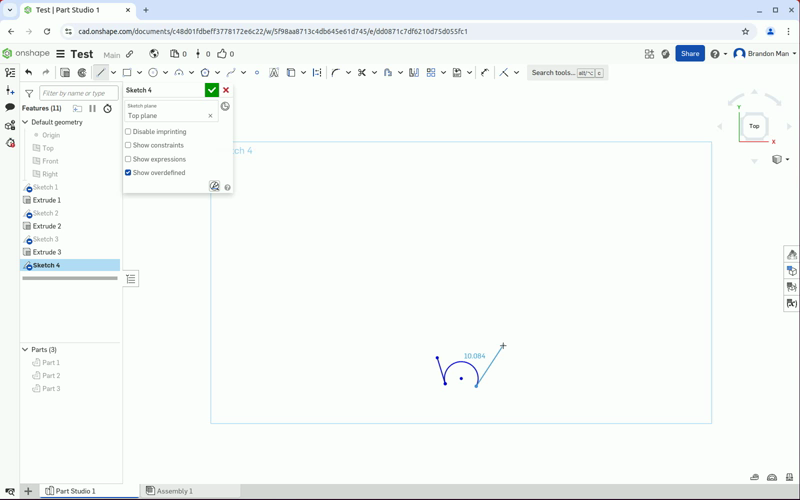
click(503, 345)
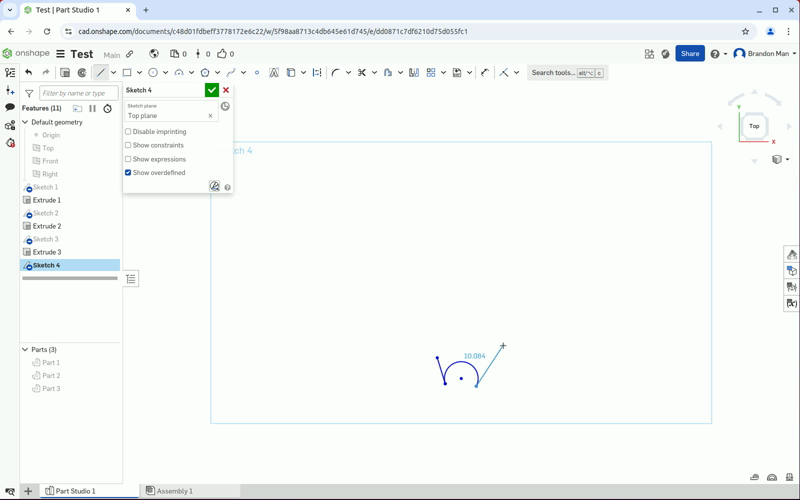
key_up(shift)
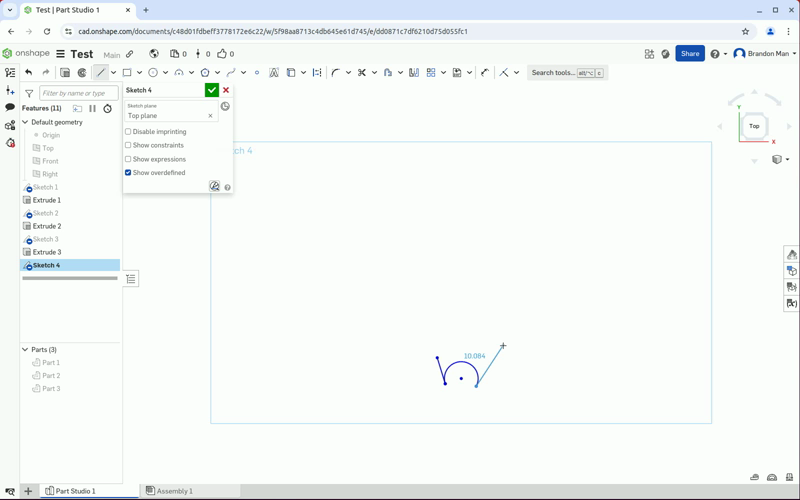
key_down(shift)
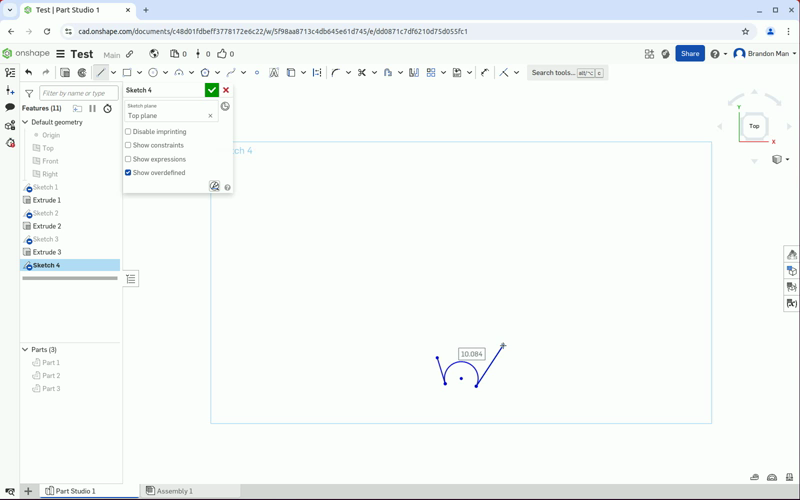
mouse_move(437, 357)
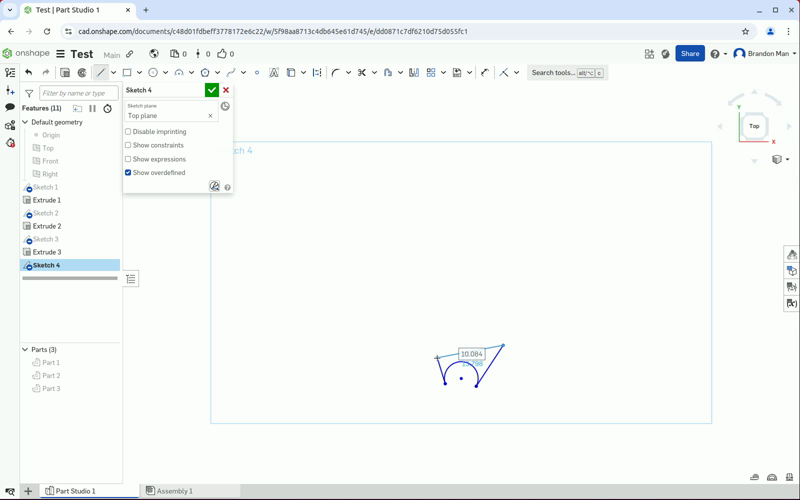
key_up(shift)
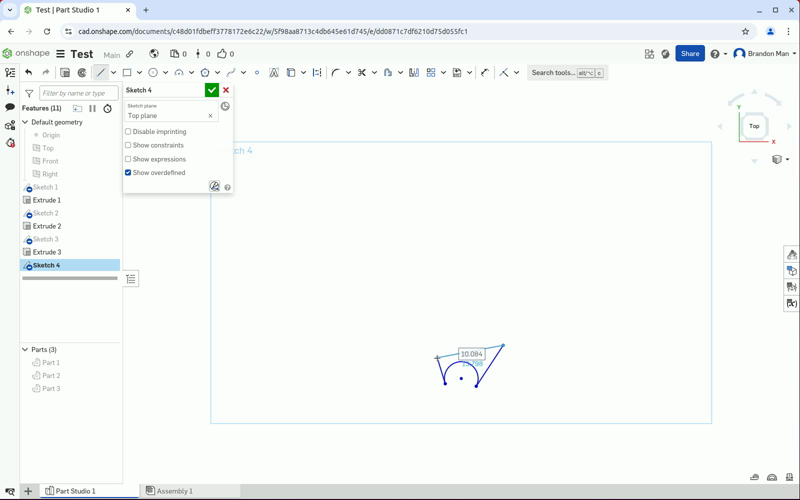
click(437, 357)
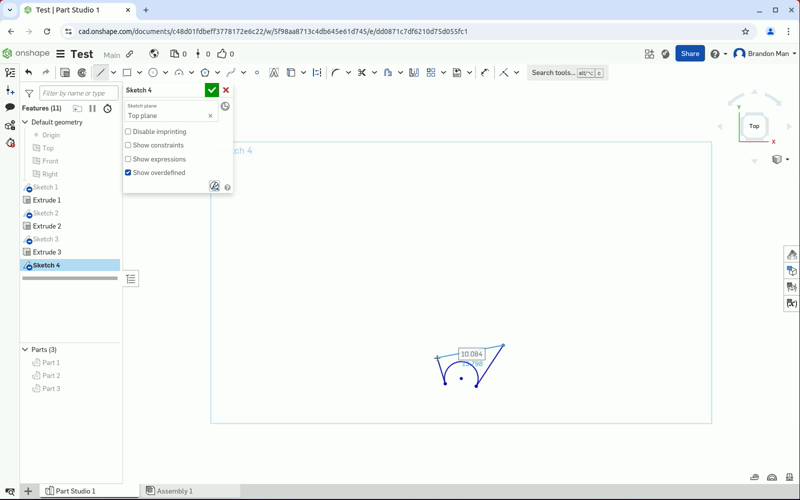
key(esc)
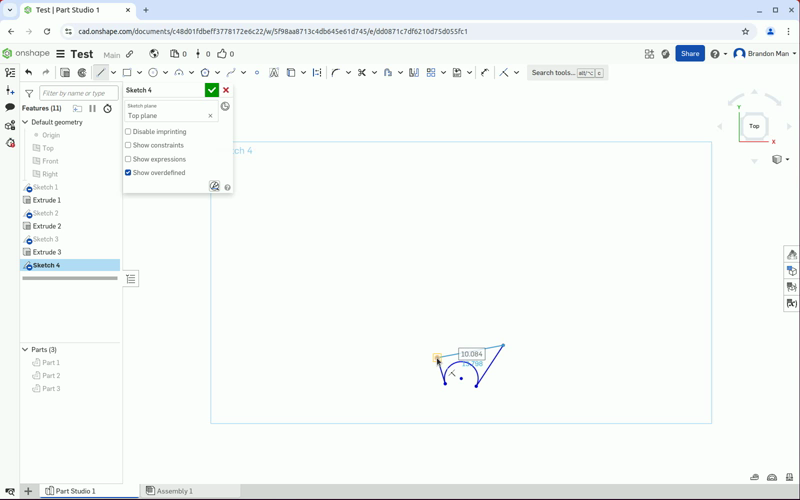
mouse_move(450, 359)
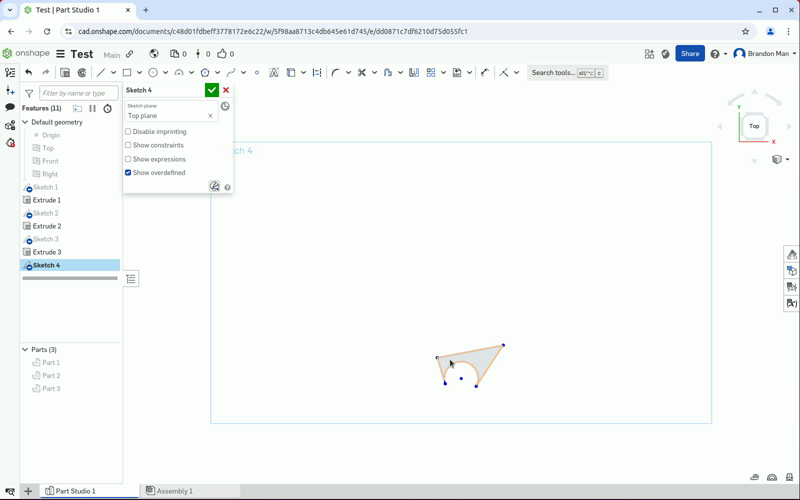
scroll(6)
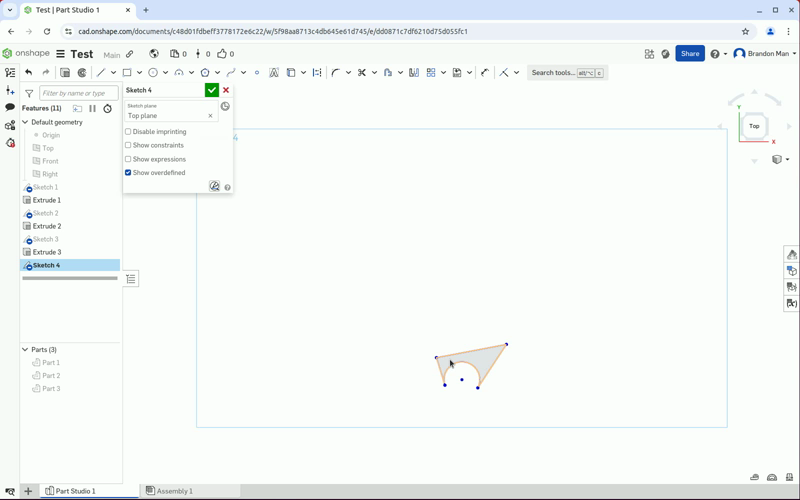
scroll(6)
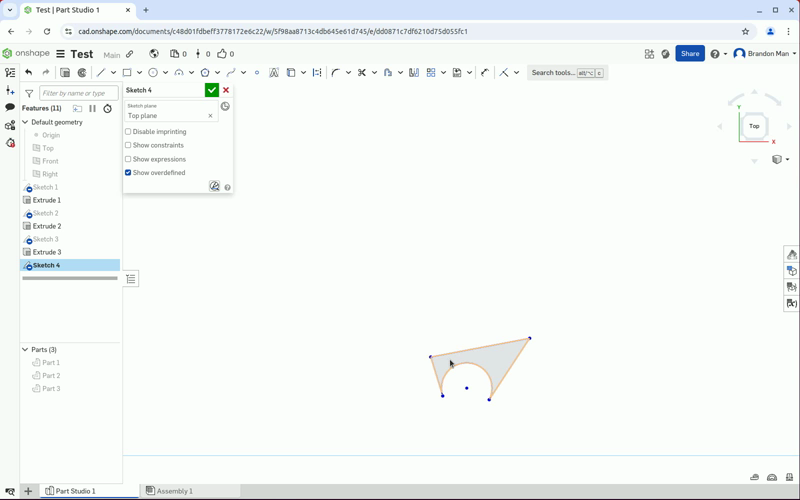
scroll(6)
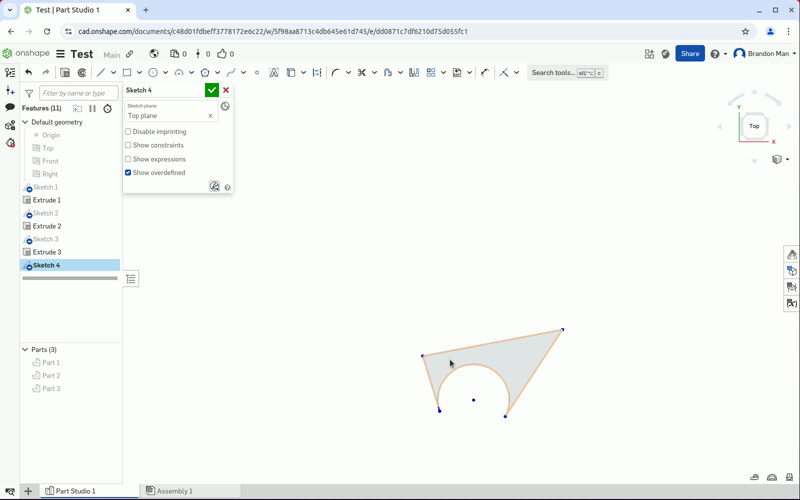
scroll(6)
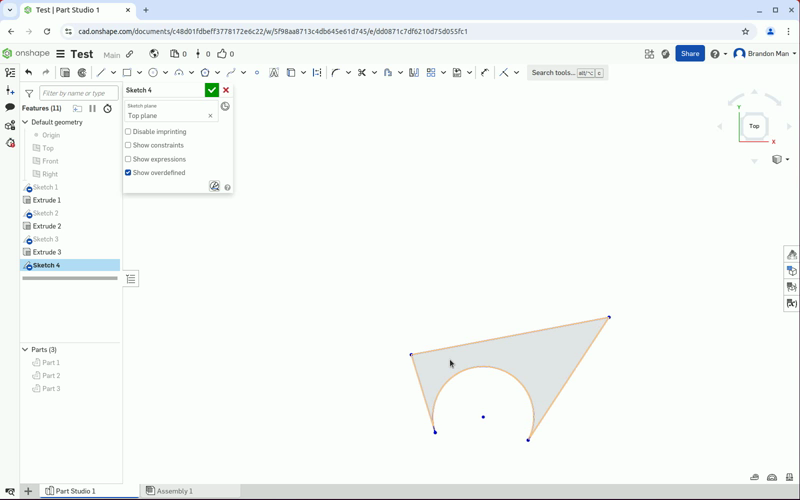
scroll(6)
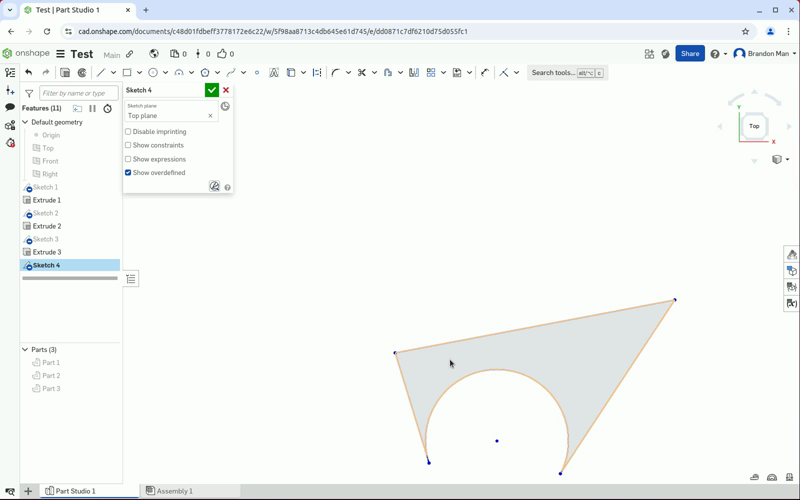
scroll(6)
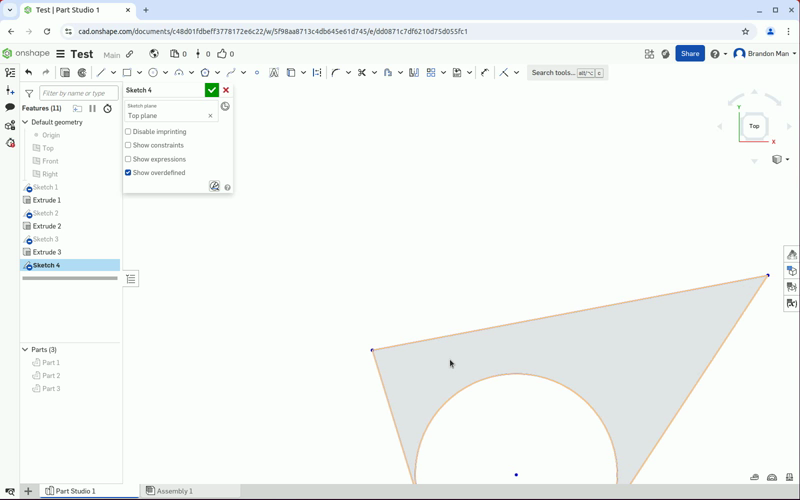
scroll(6)
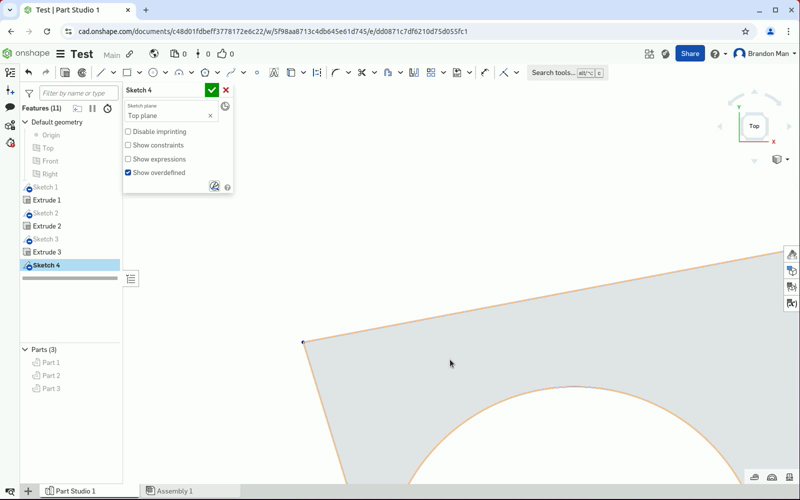
click(450, 359)
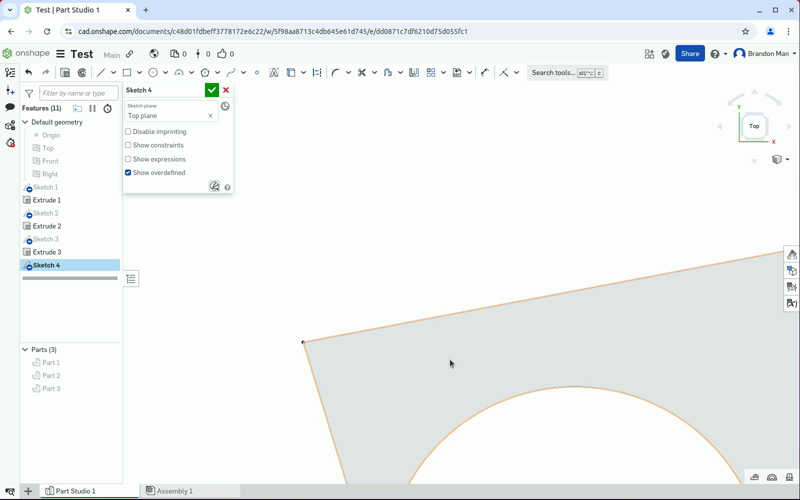
scroll(-6)
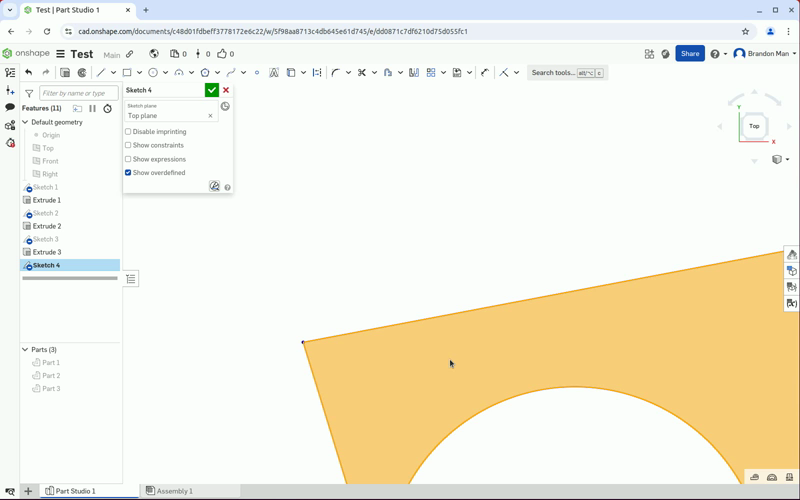
scroll(-6)
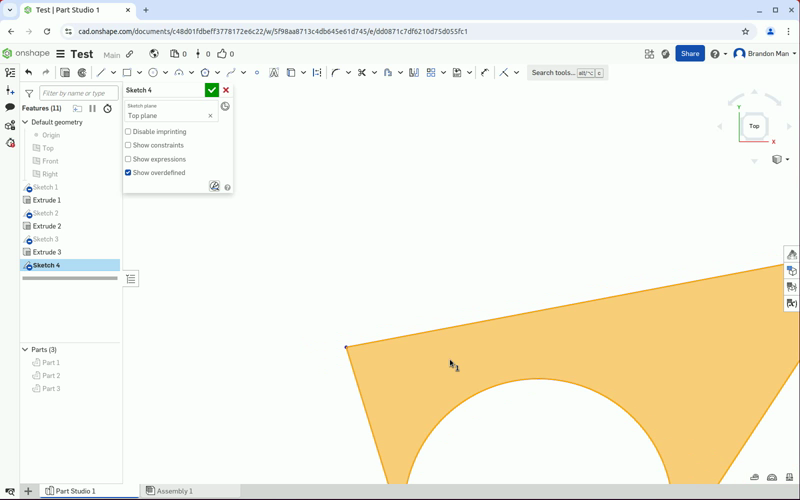
scroll(-6)
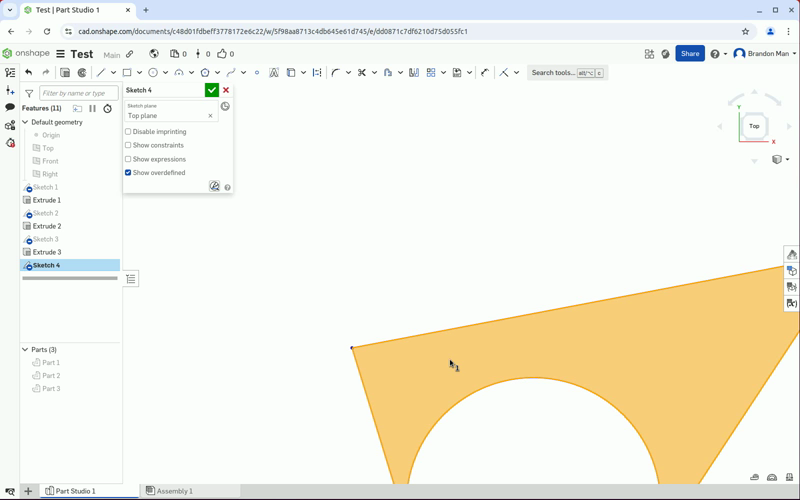
scroll(-6)
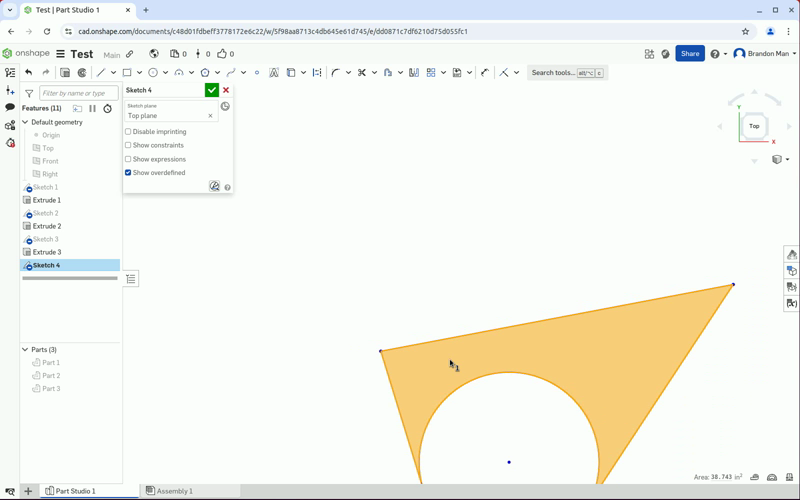
scroll(-6)
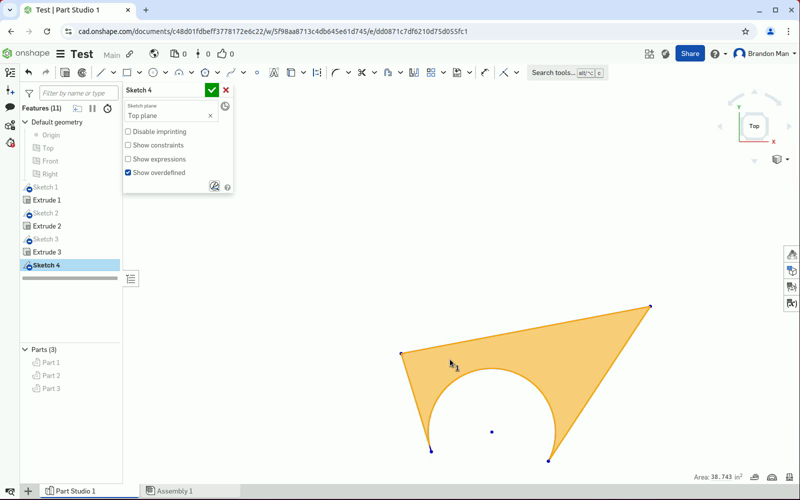
scroll(-6)
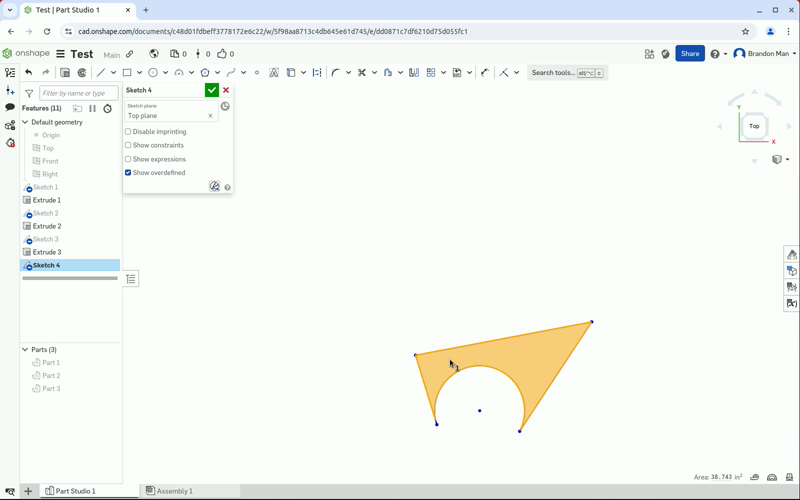
scroll(-6)
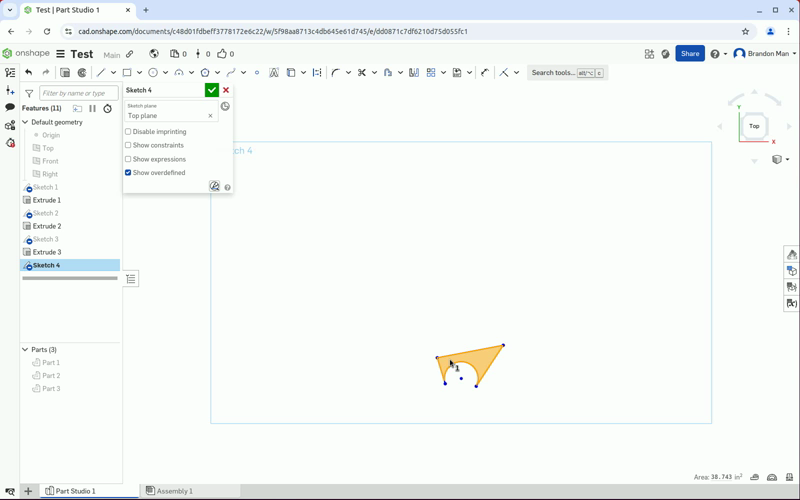
mouse_move(73, 352)
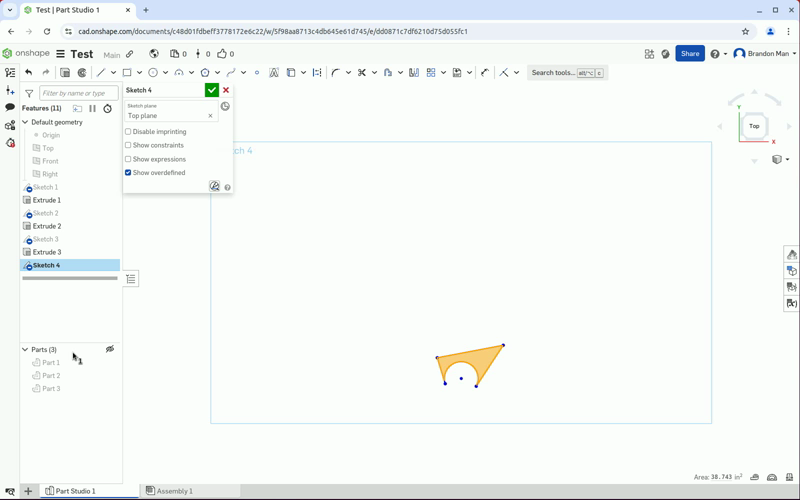
key(shift+y)
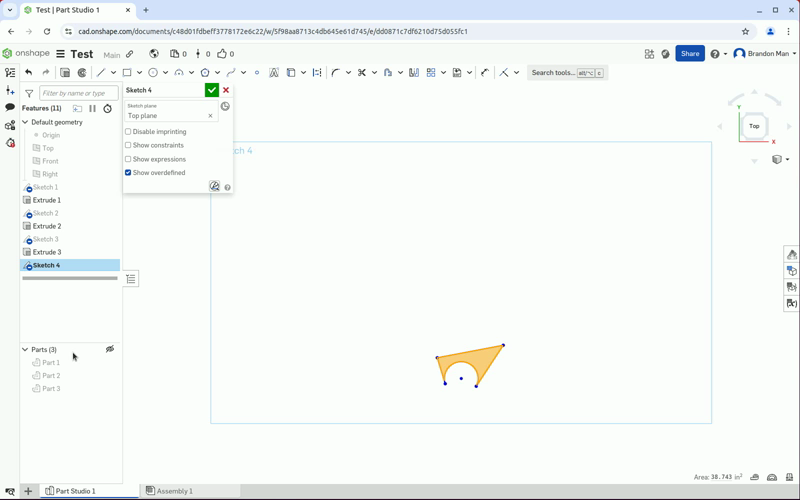
key(shift+e)
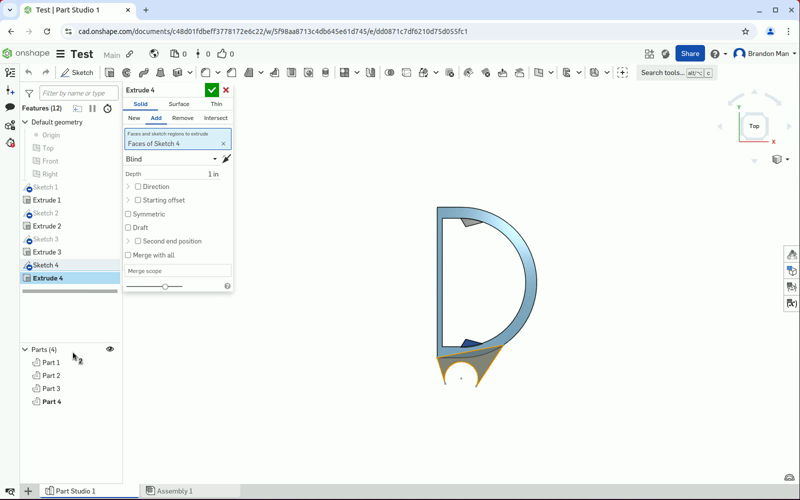
mouse_move(143, 106)
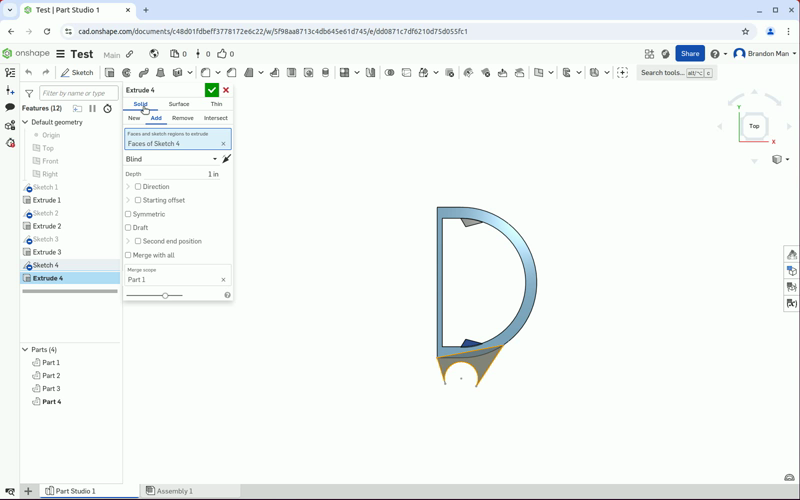
click(143, 106)
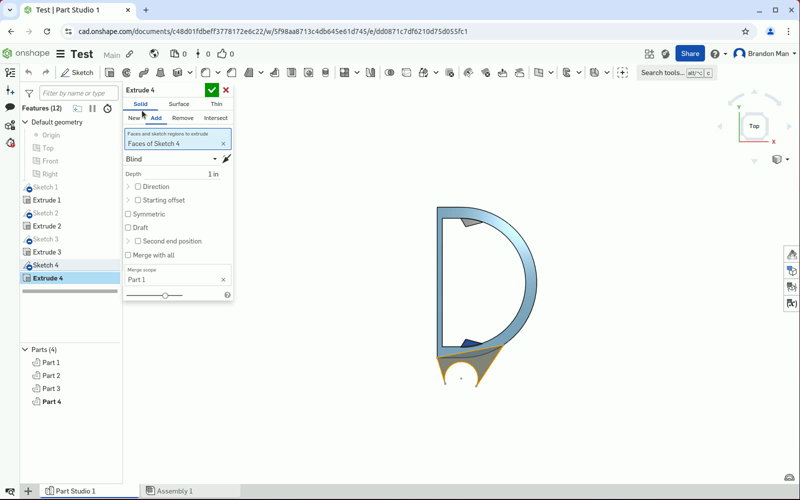
mouse_move(137, 120)
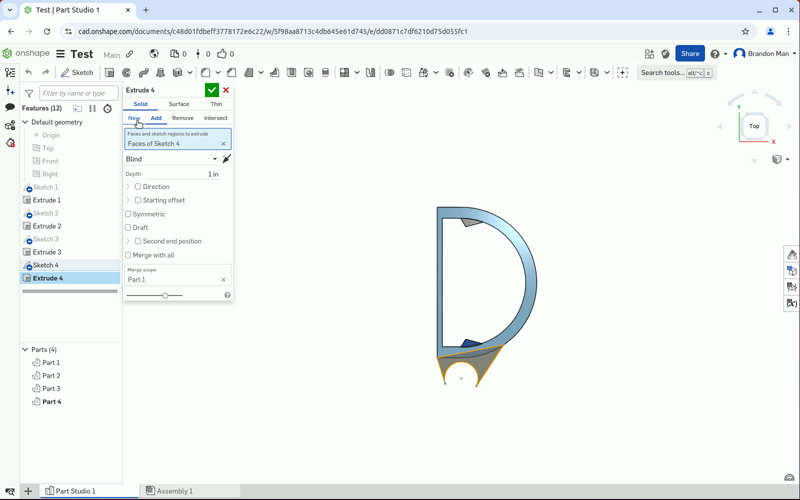
click(137, 120)
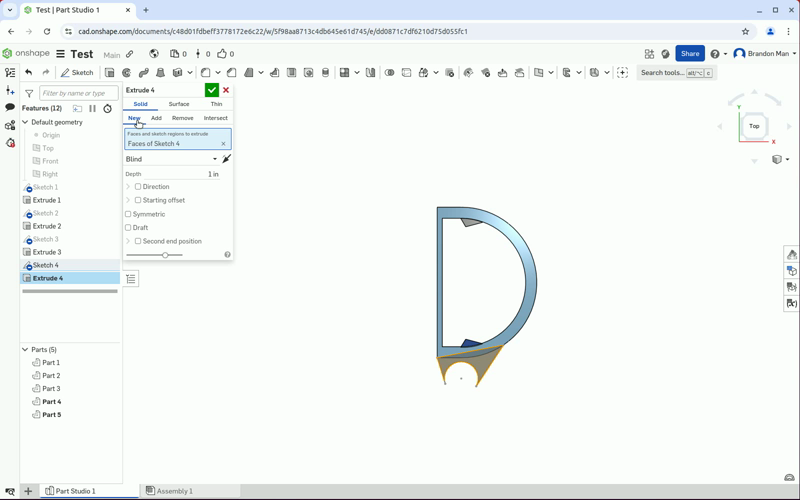
key(tab, 4)
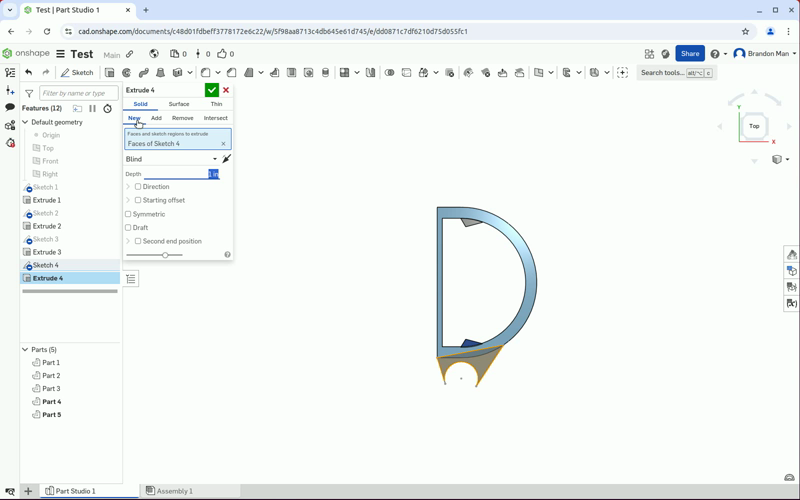
text(2.889)
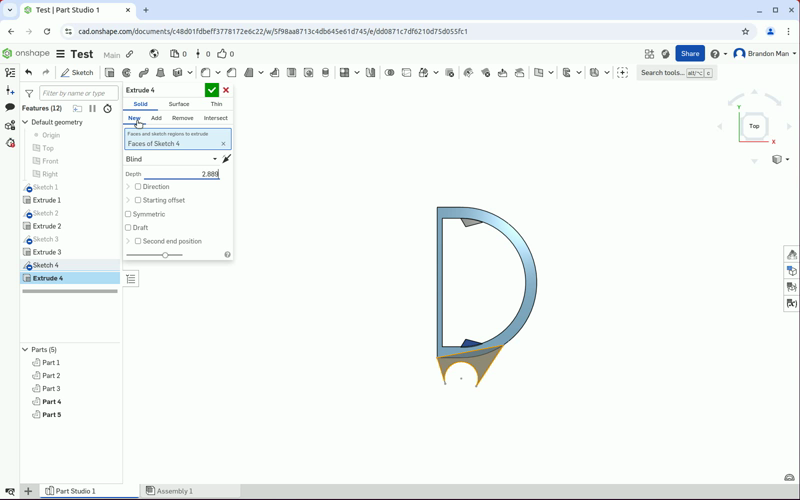
key(enter)
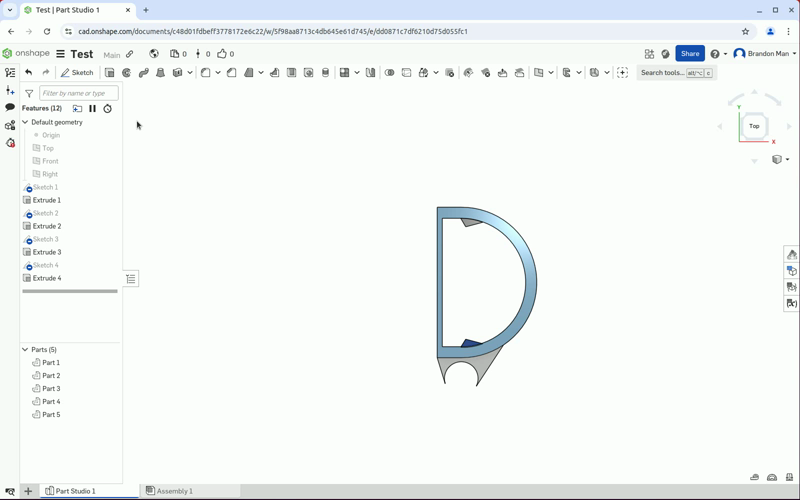
key(shift+h)
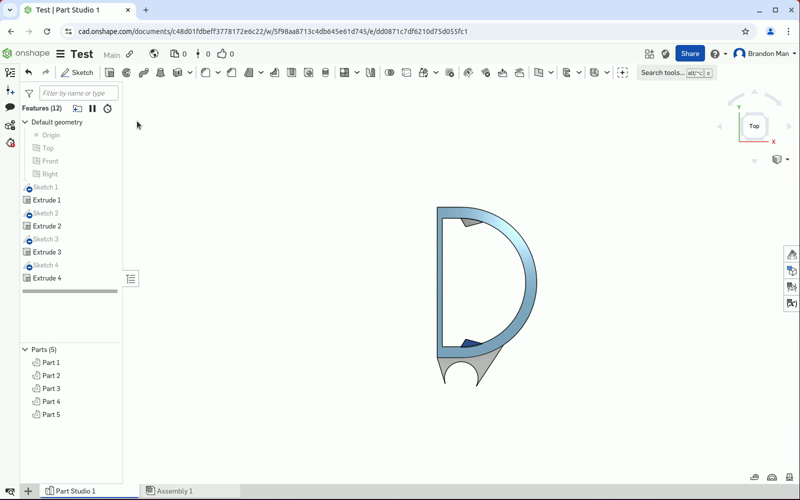
key(shift+h)
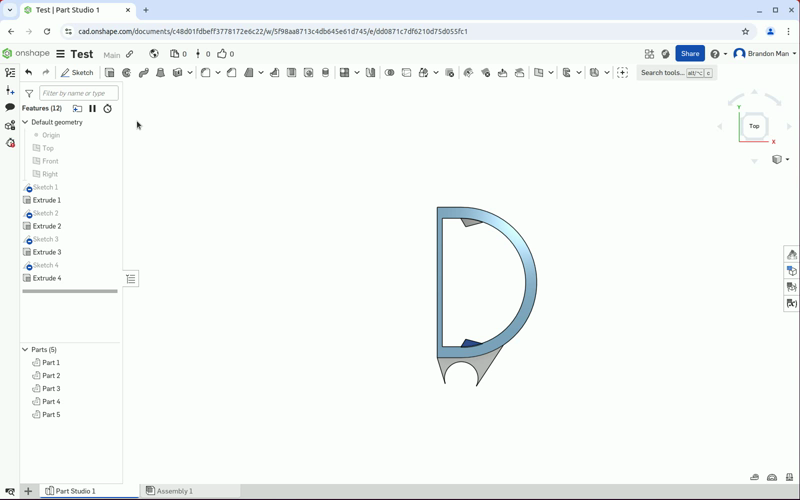
mouse_move(73, 189)
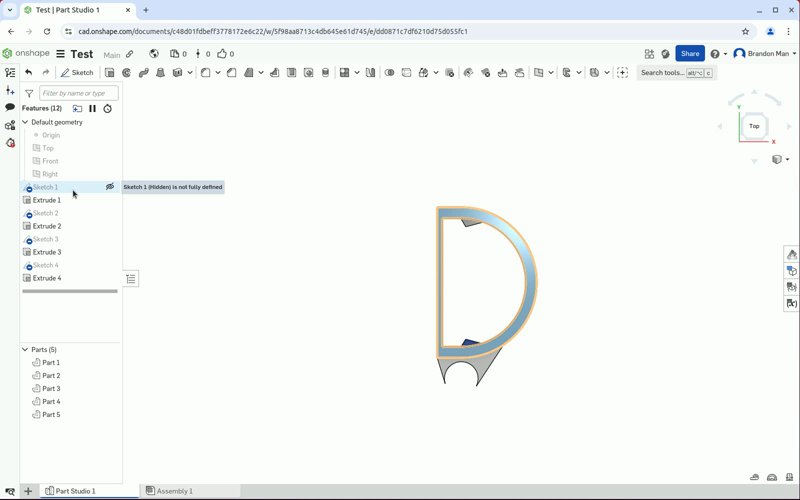
click(73, 189)
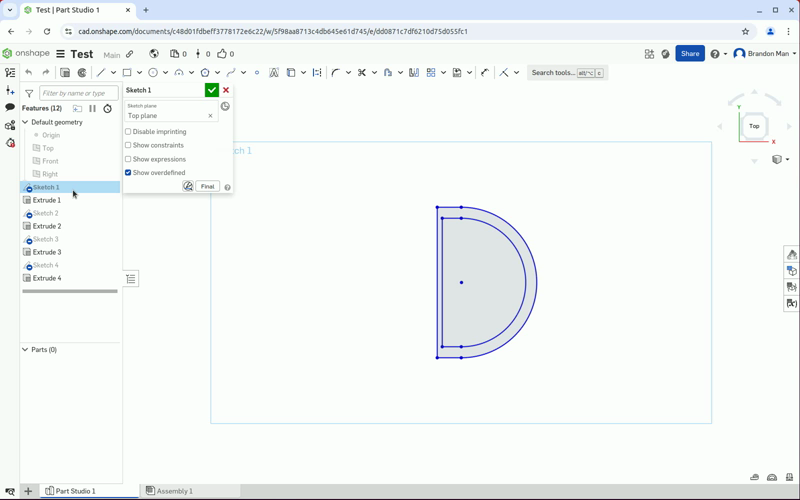
mouse_move(229, 92)
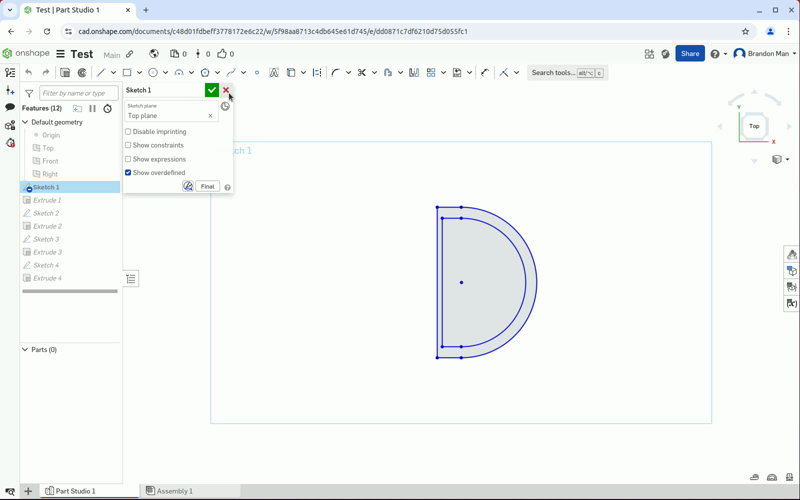
click(229, 92)
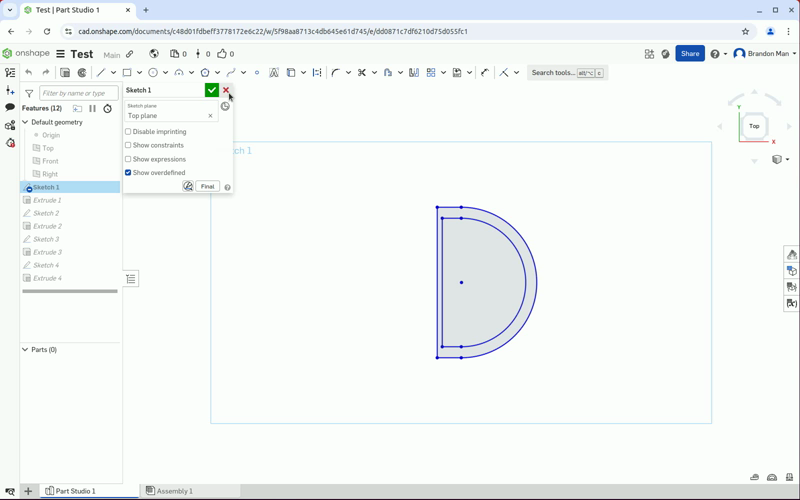
key(shift+s)
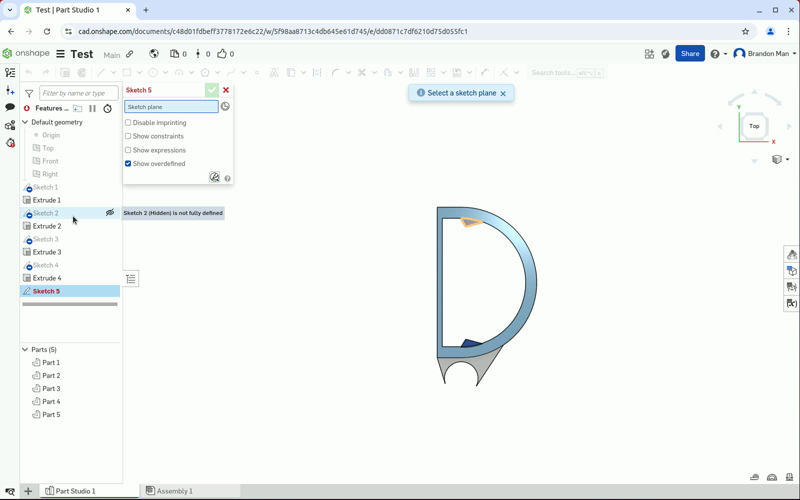
scroll(3)
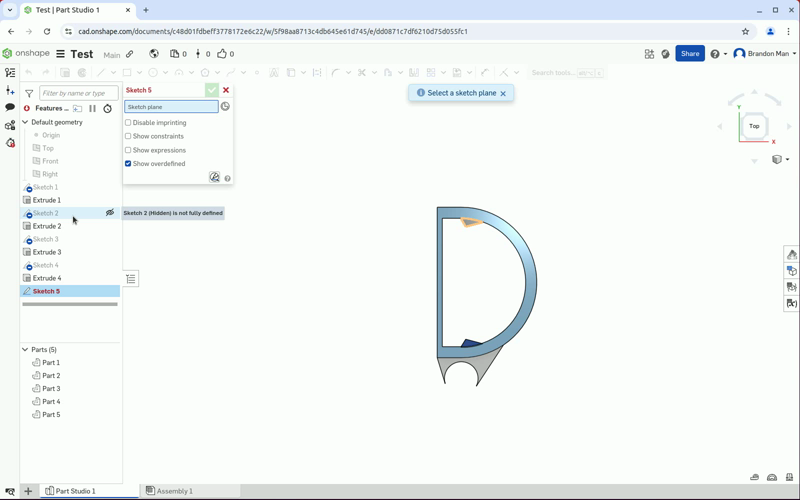
mouse_move(73, 150)
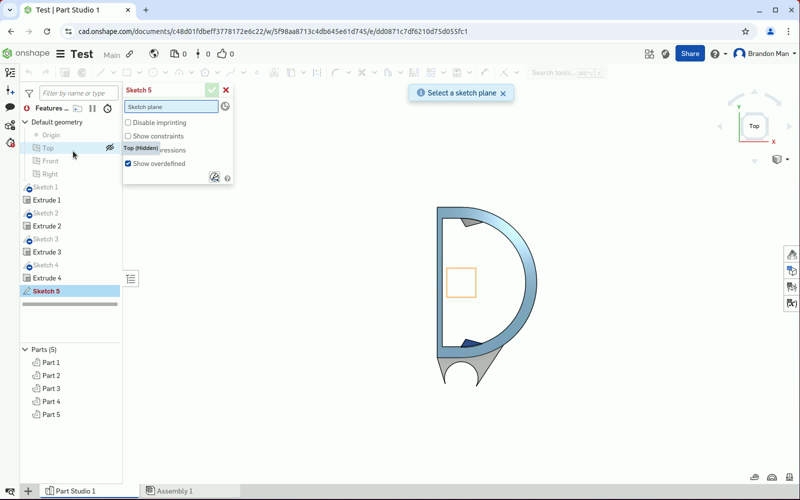
click(73, 150)
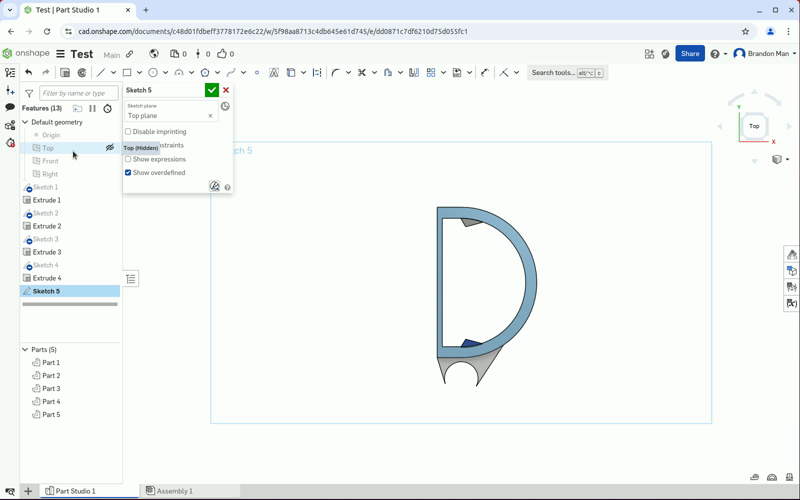
mouse_move(73, 352)
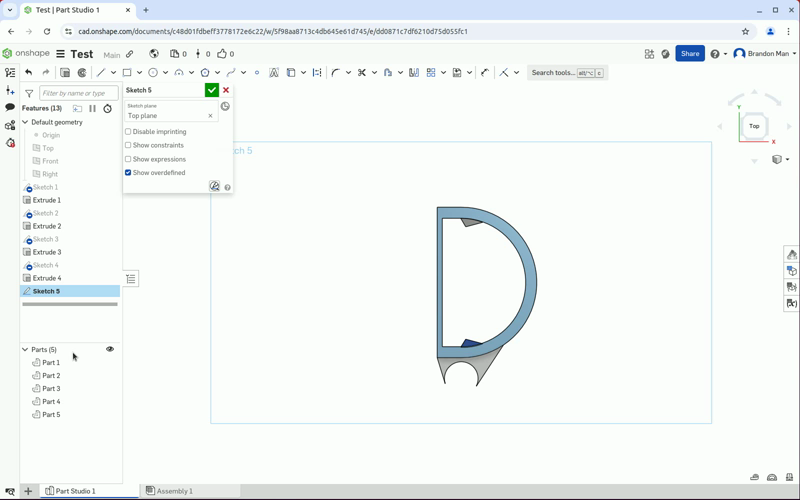
key(y)
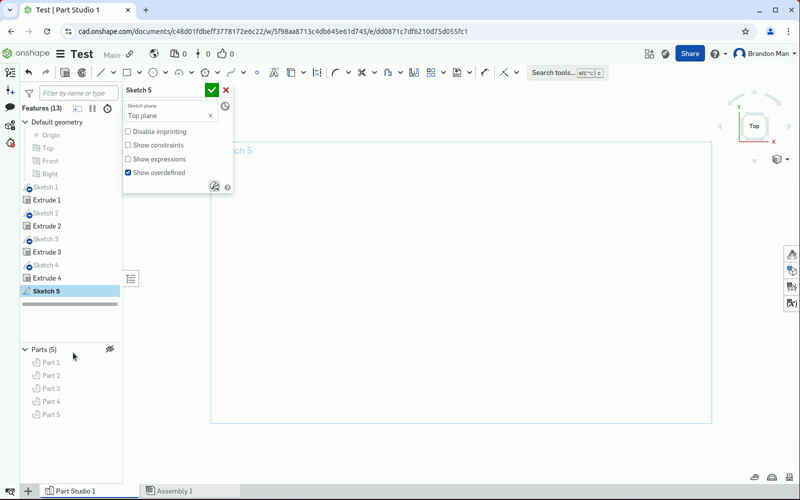
key(c)
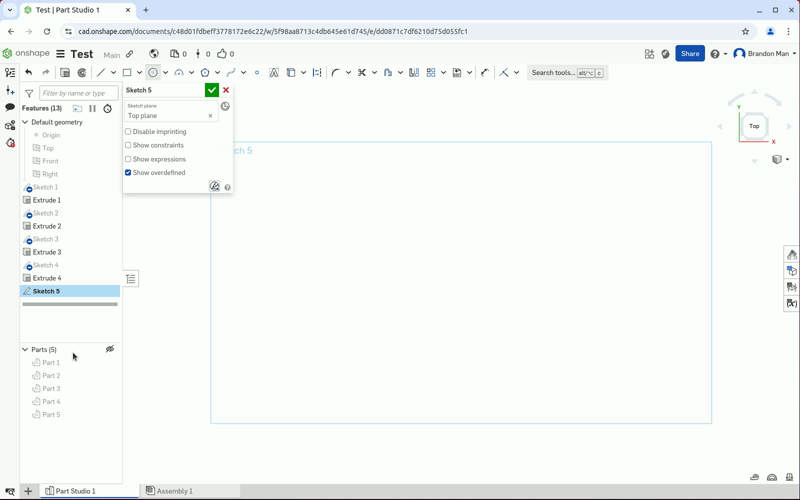
key_down(shift)
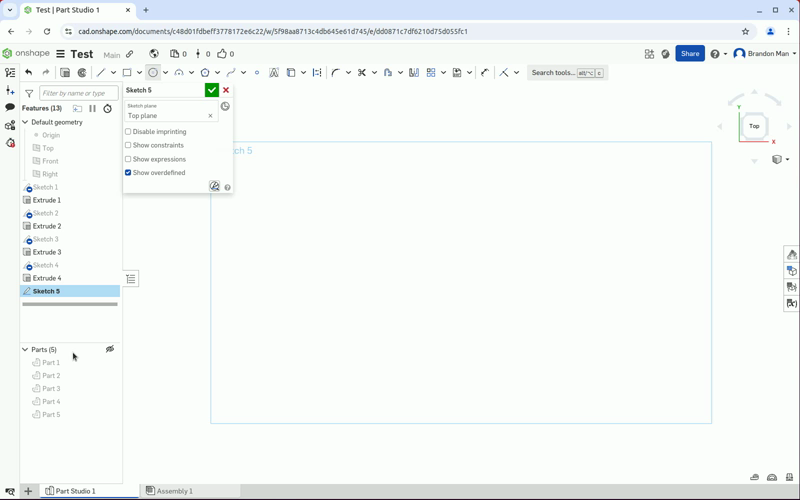
mouse_move(461, 379)
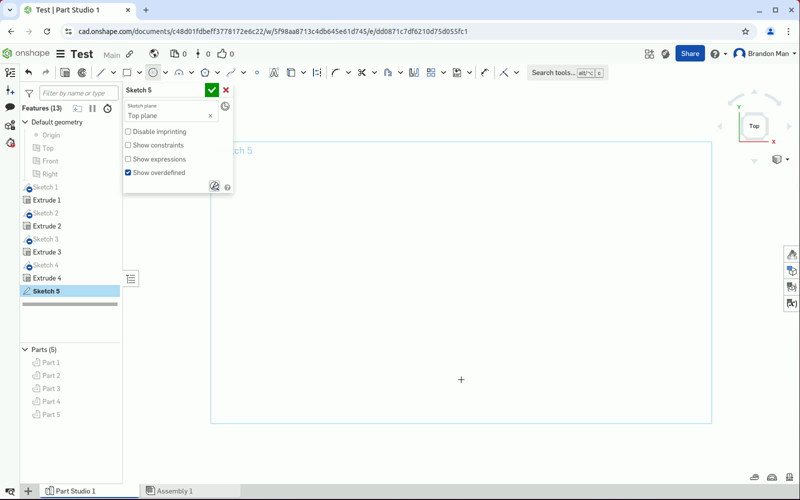
click(461, 379)
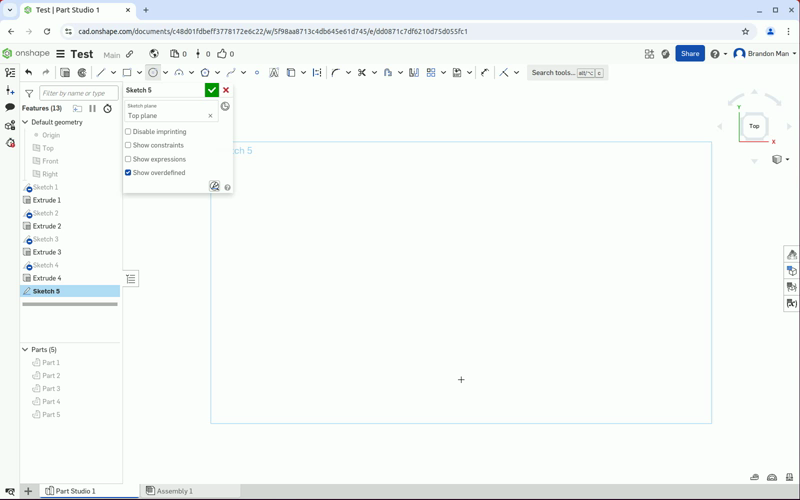
key_up(shift)
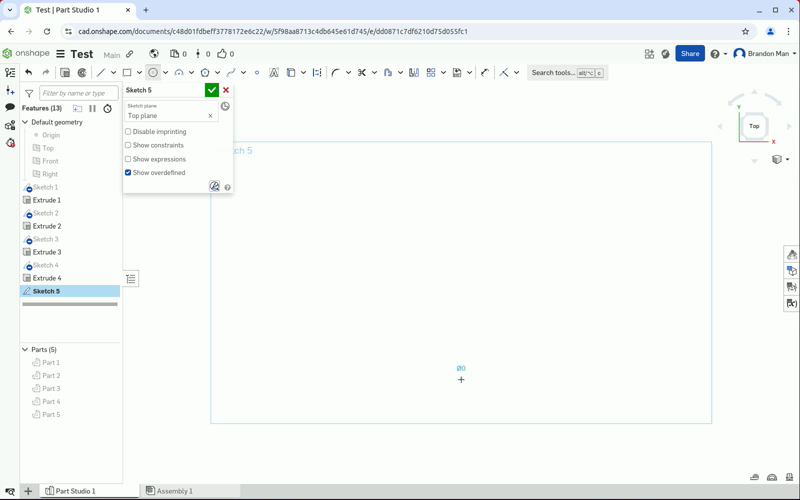
mouse_move(478, 379)
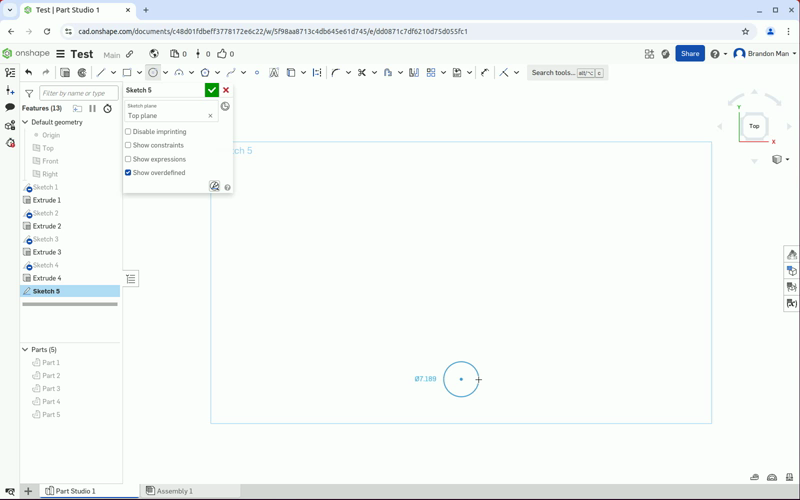
click(478, 379)
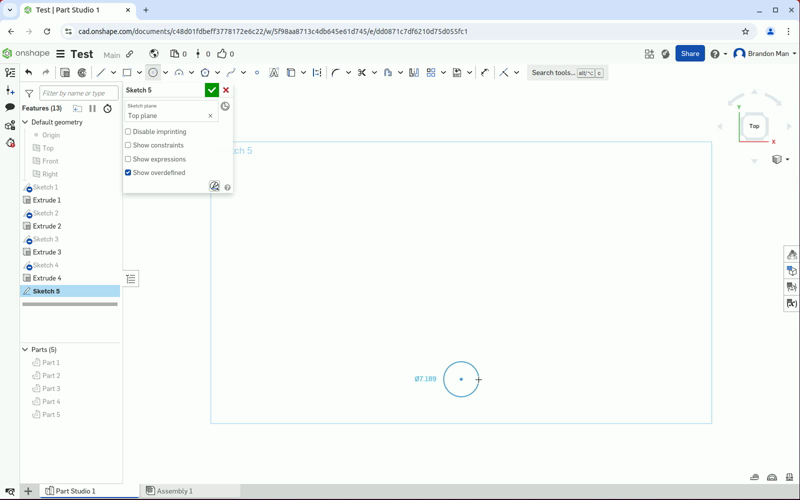
key(esc)
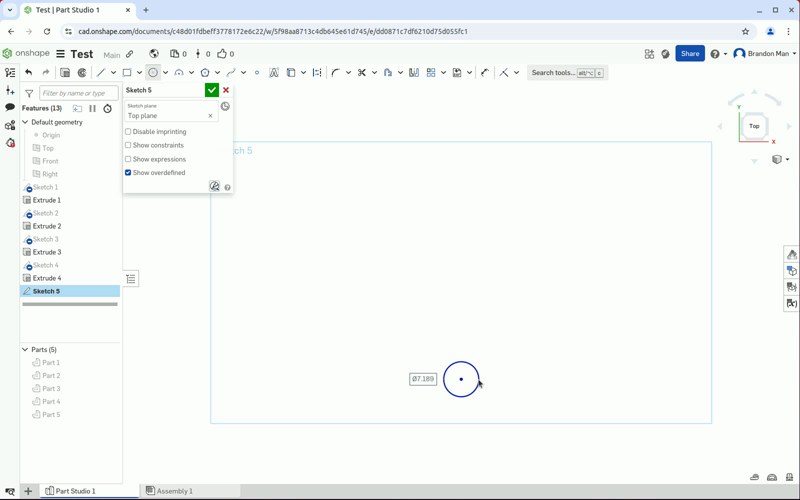
mouse_move(457, 390)
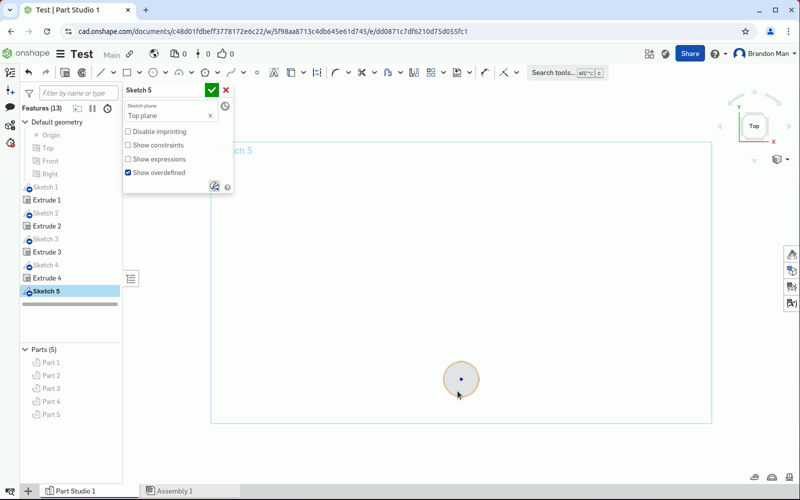
scroll(6)
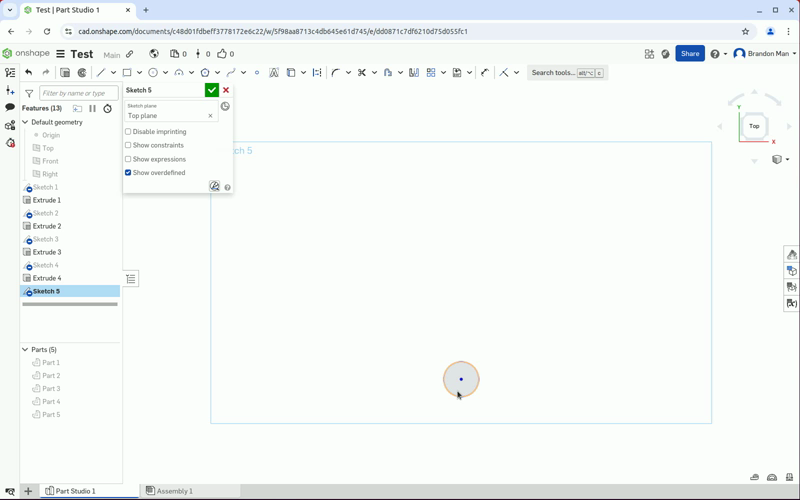
scroll(6)
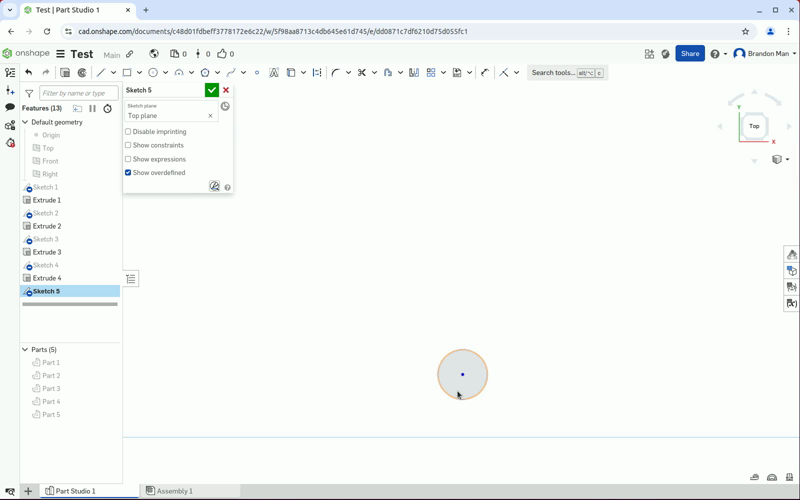
scroll(6)
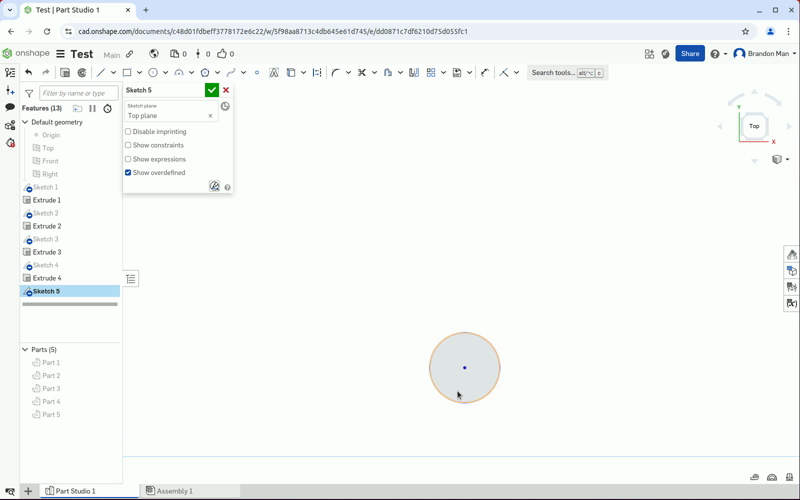
scroll(6)
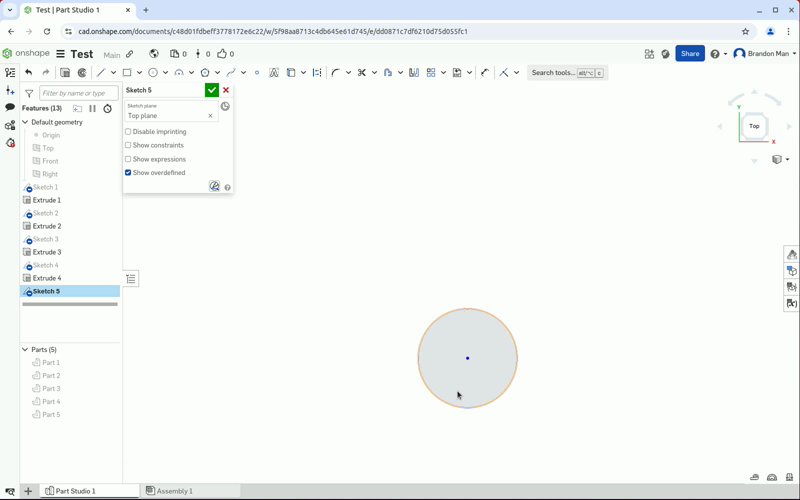
scroll(6)
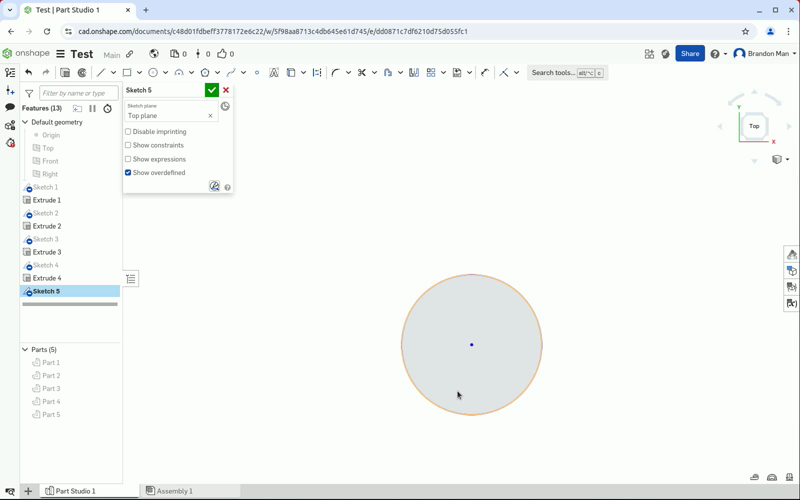
scroll(6)
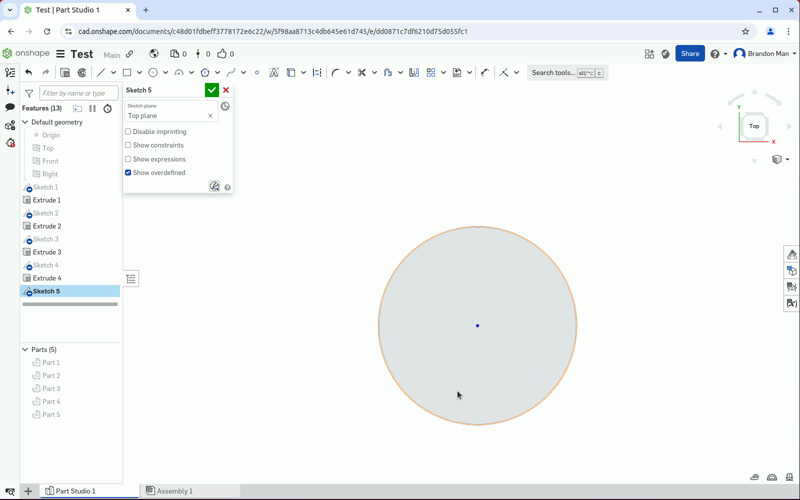
scroll(6)
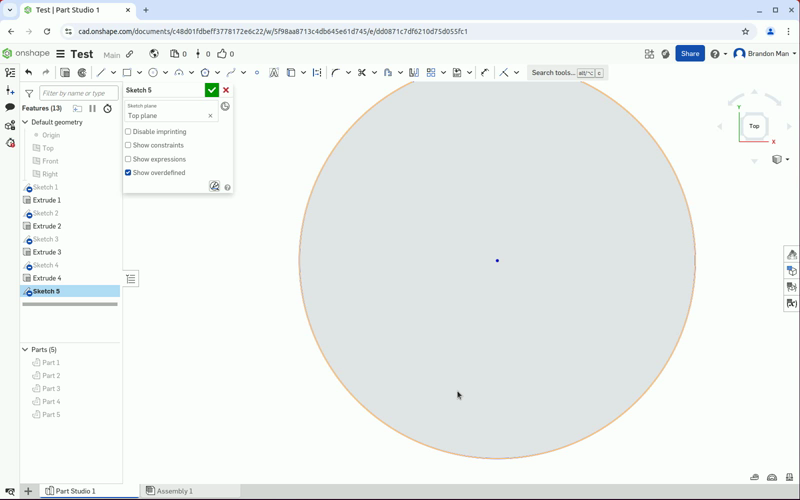
click(457, 390)
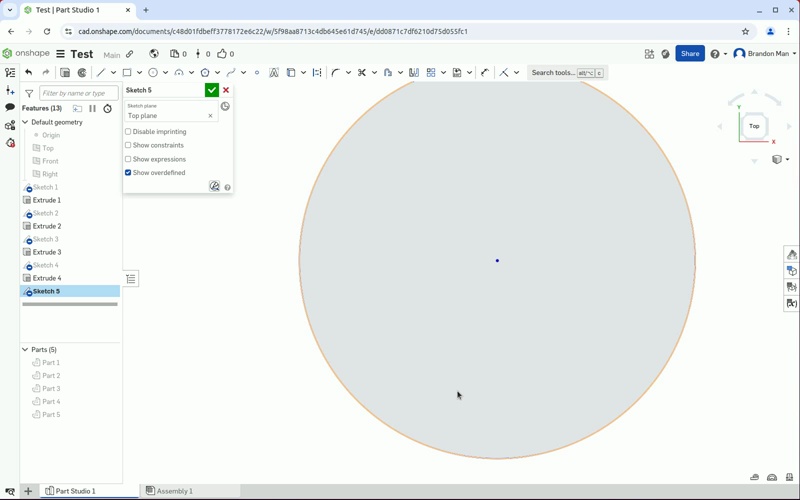
scroll(-6)
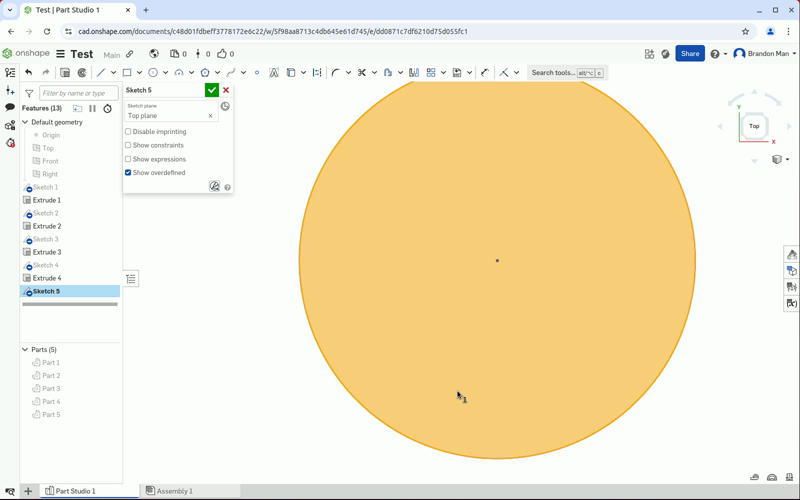
scroll(-6)
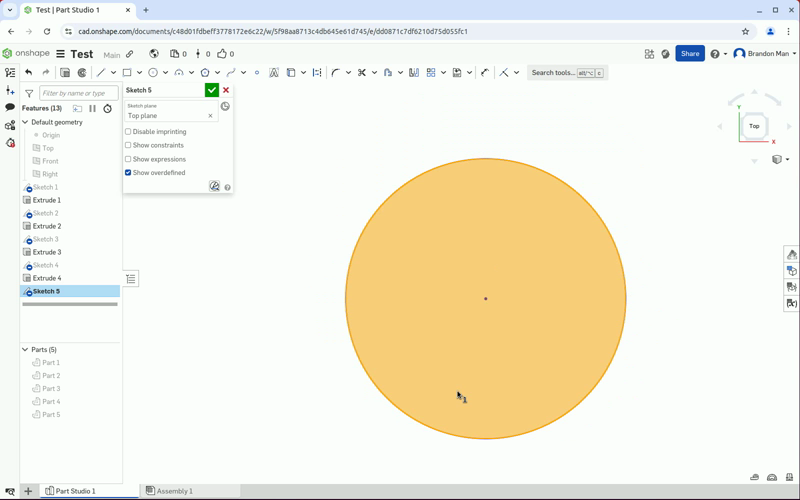
scroll(-6)
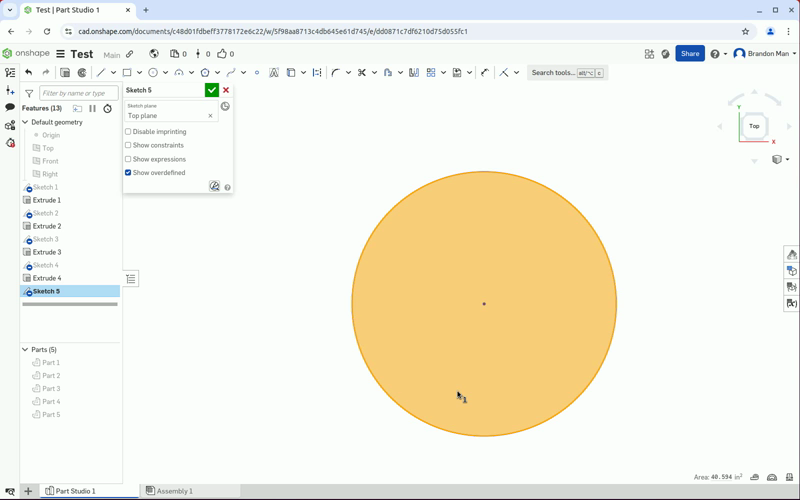
scroll(-6)
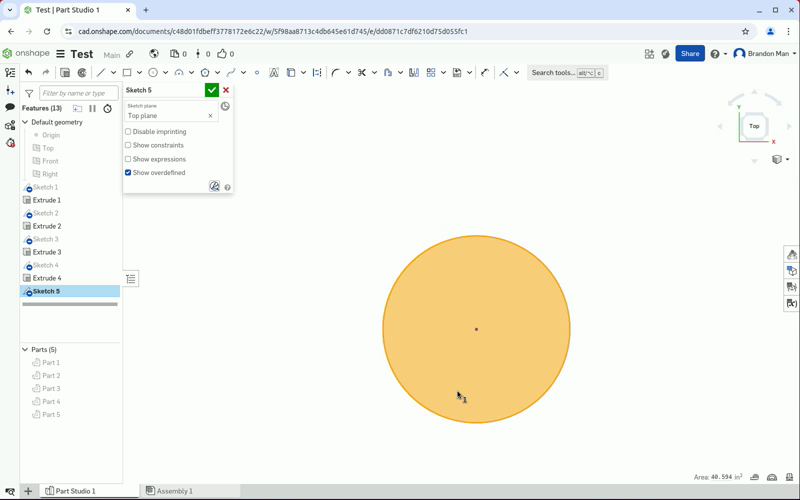
scroll(-6)
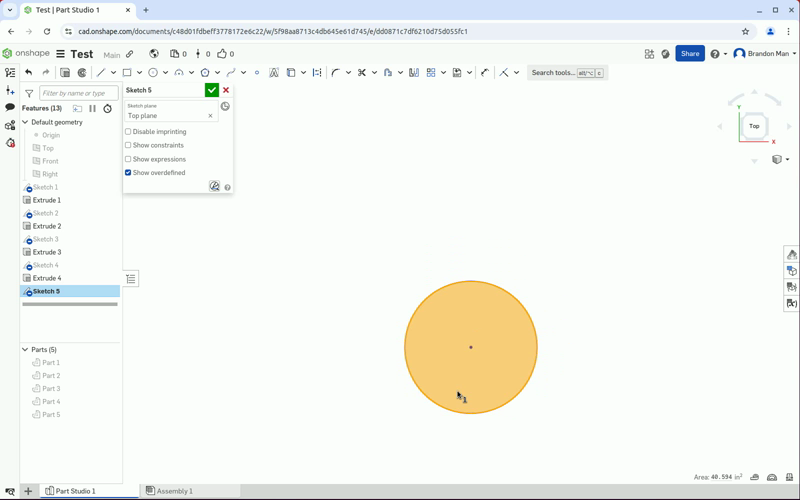
scroll(-6)
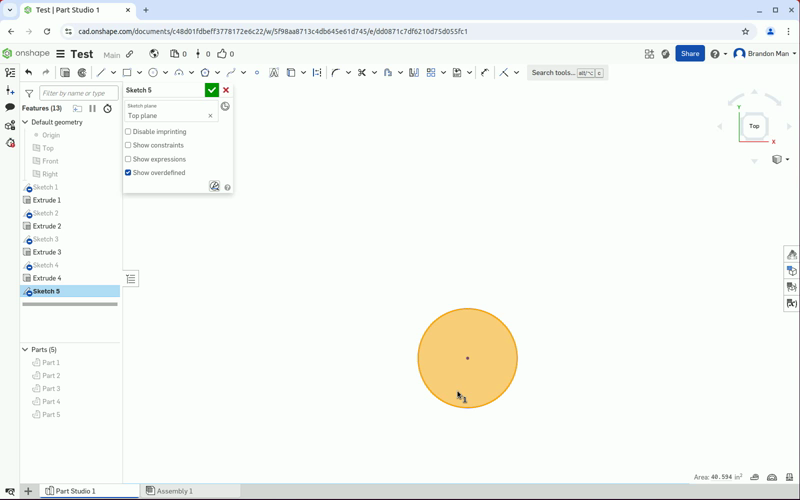
scroll(-6)
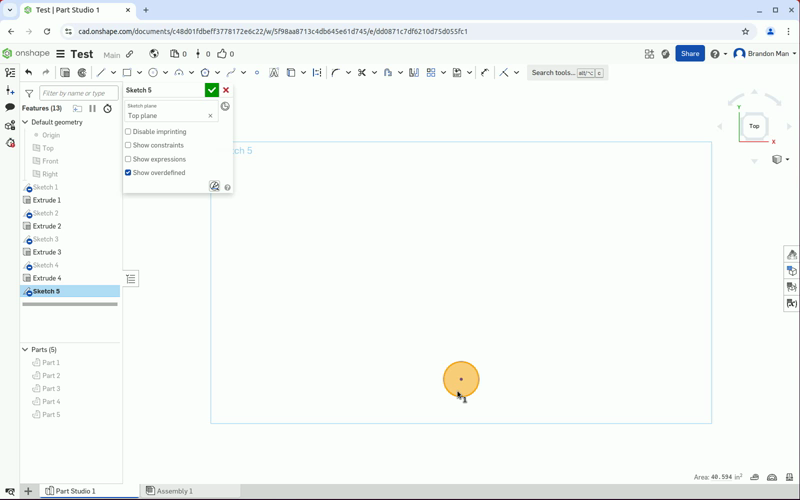
mouse_move(73, 352)
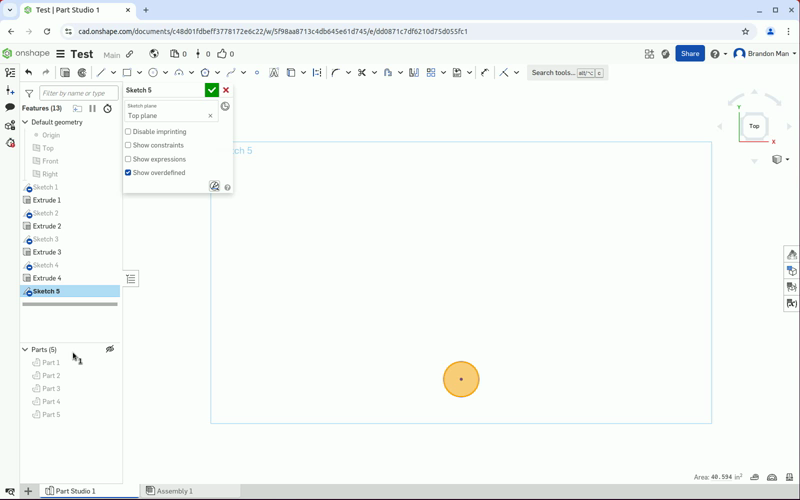
key(shift+y)
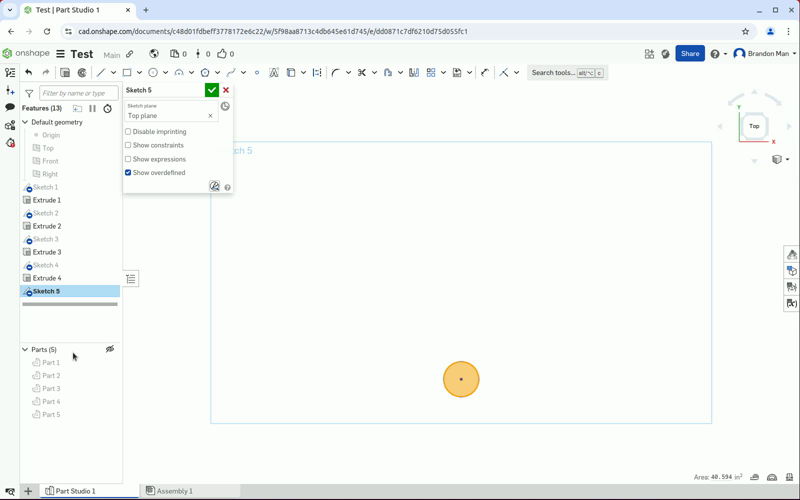
key(shift+e)
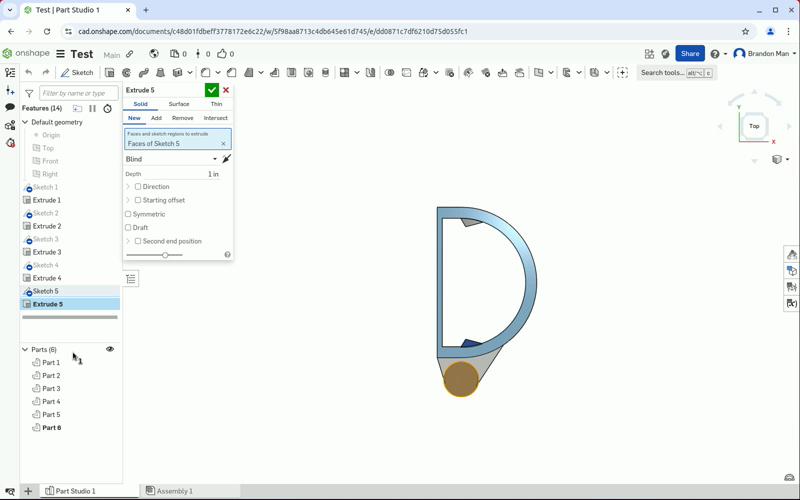
mouse_move(143, 106)
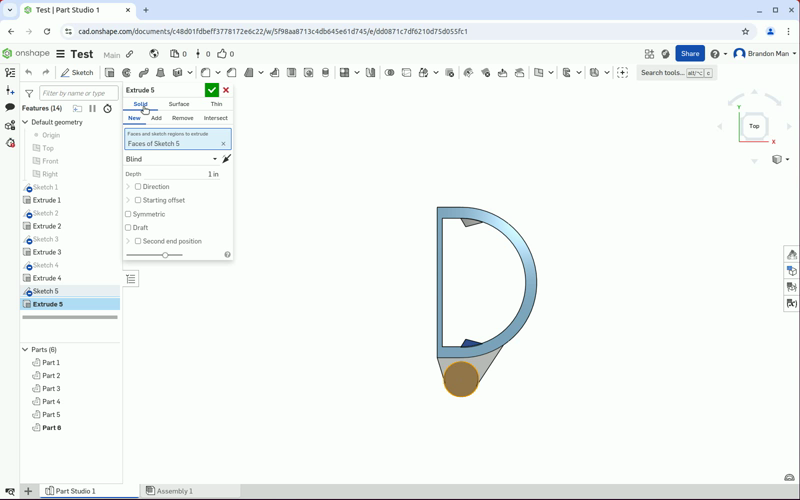
click(143, 106)
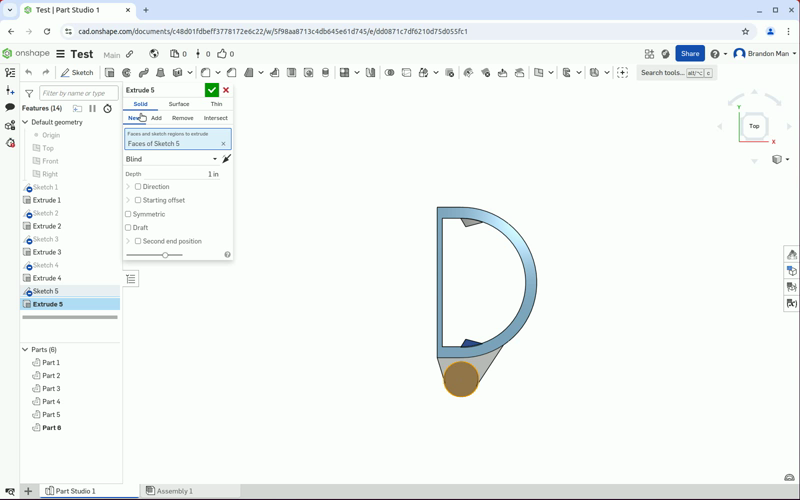
mouse_move(137, 120)
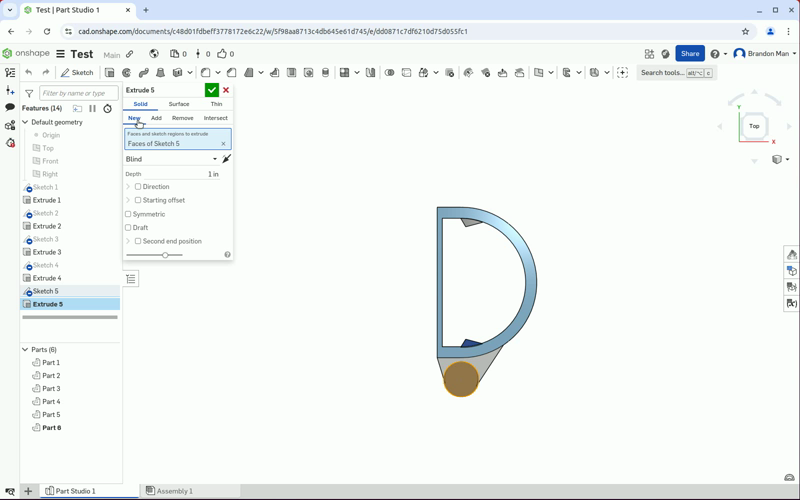
click(137, 120)
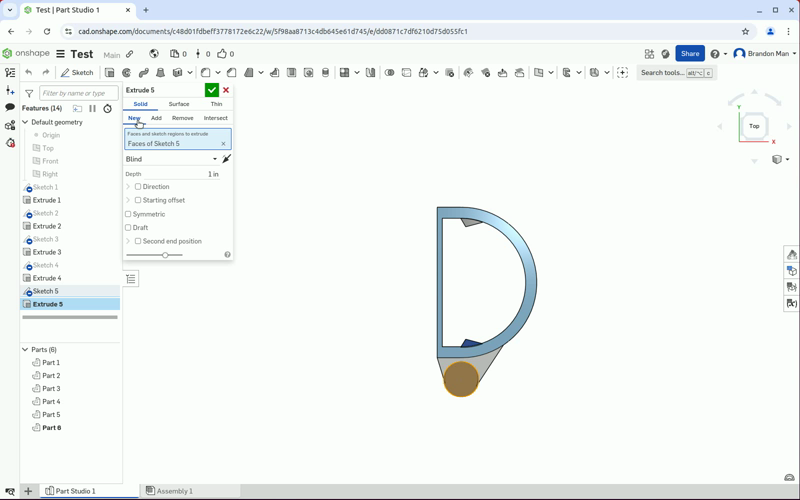
key(tab, 4)
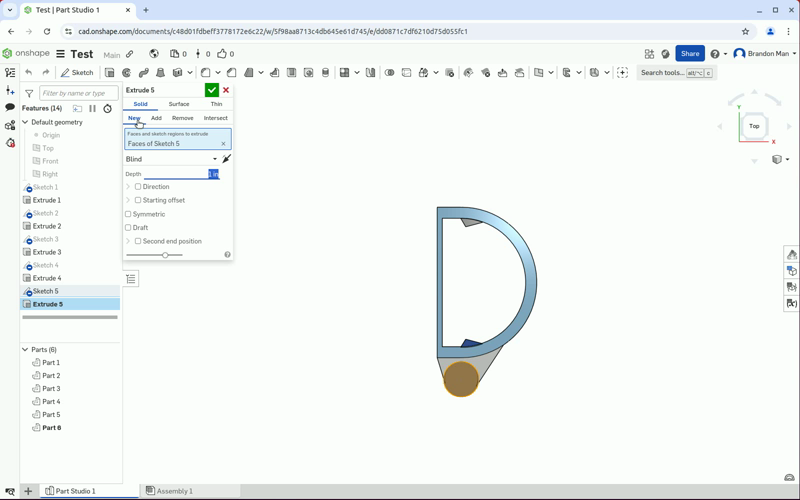
text(2.889)
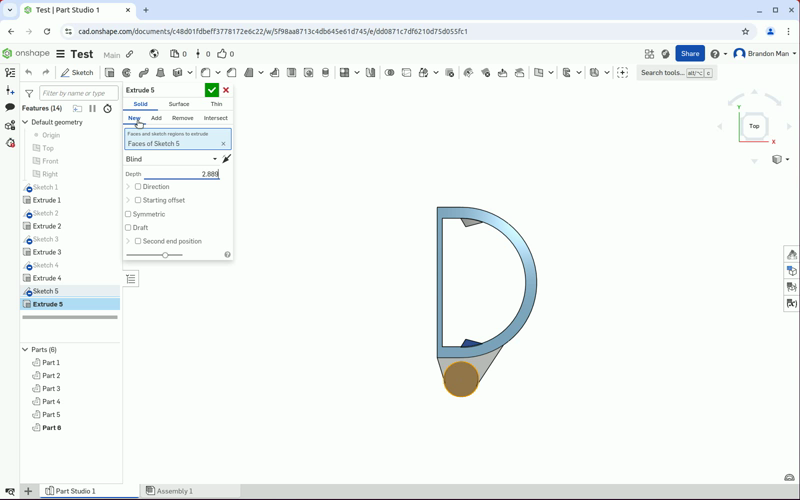
key(enter)
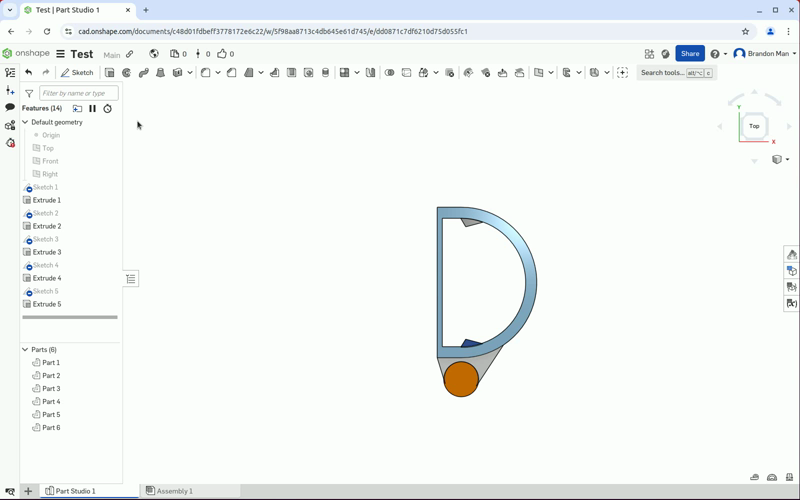
key(shift+h)
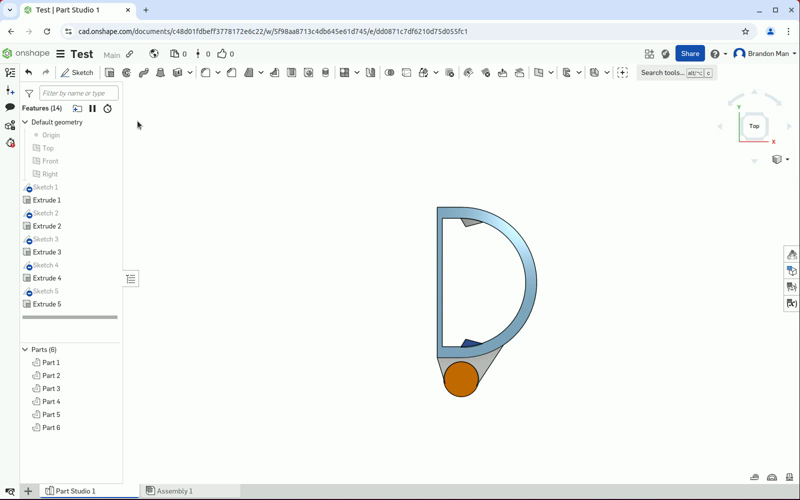
key(shift+h)
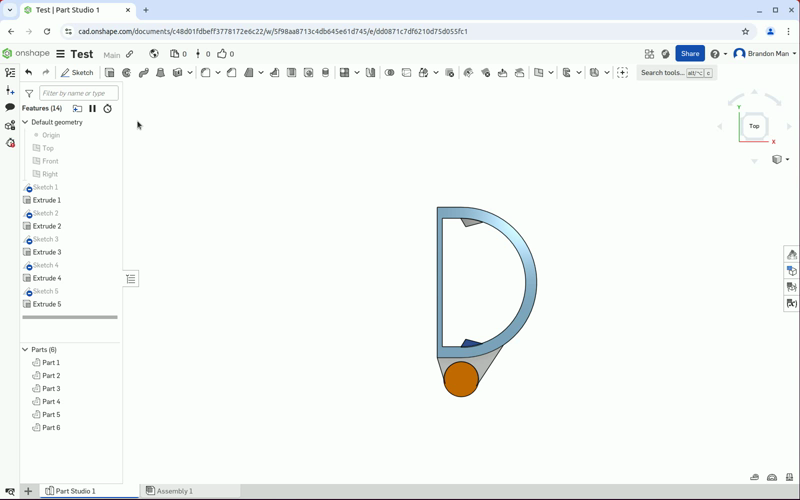
mouse_move(73, 189)
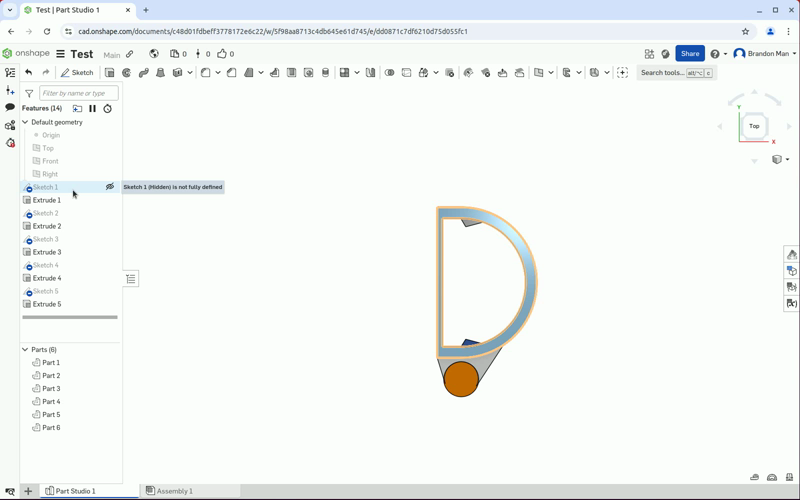
click(73, 189)
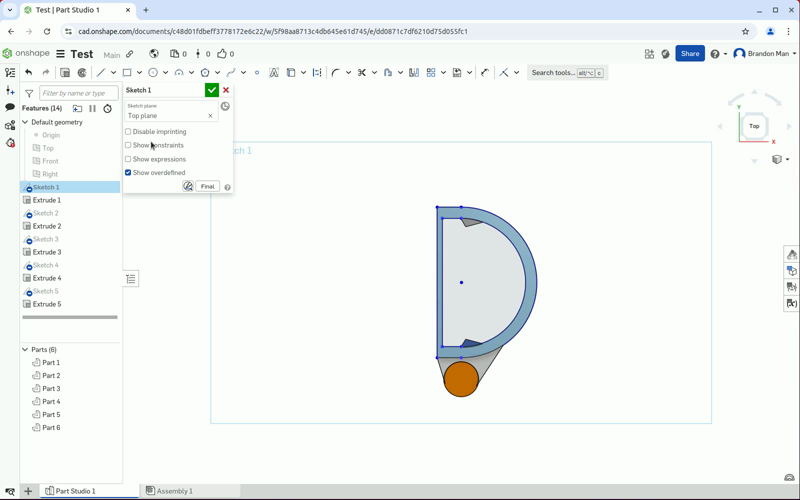
mouse_move(229, 92)
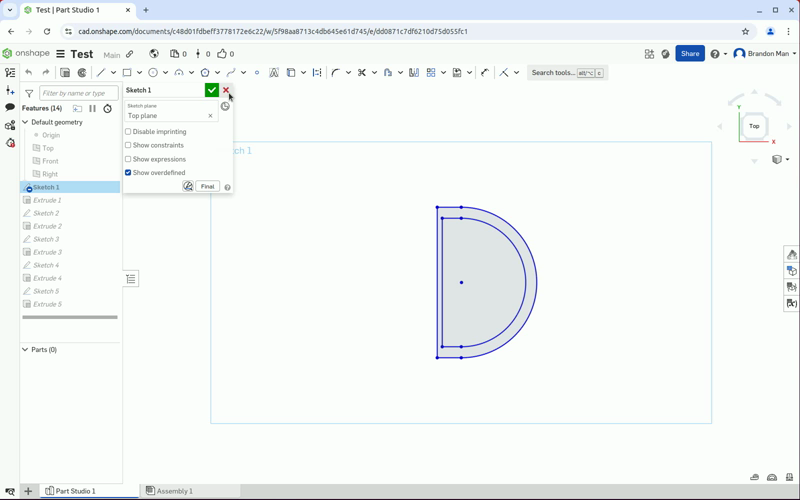
click(229, 92)
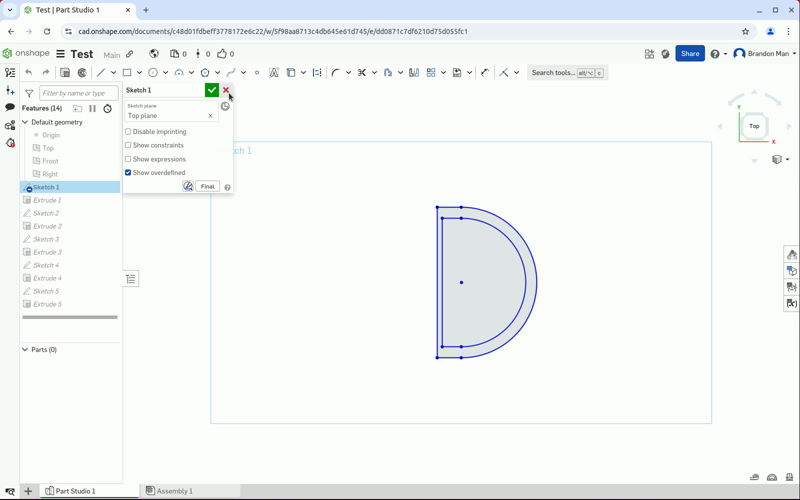
key(shift+s)
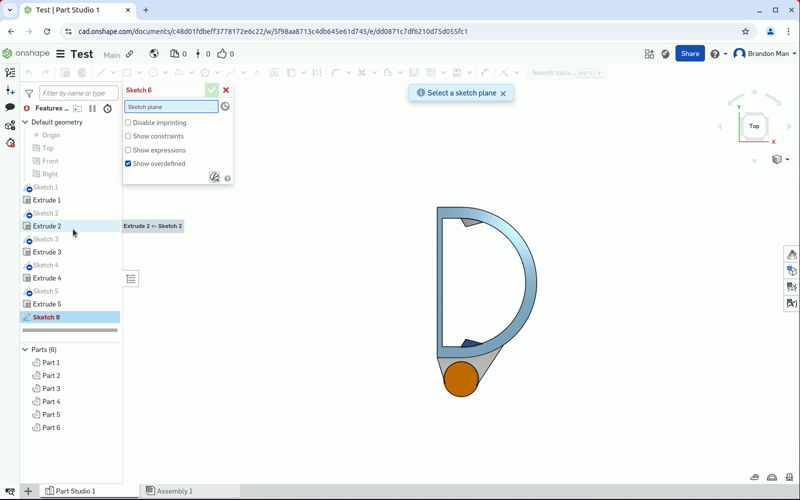
scroll(3)
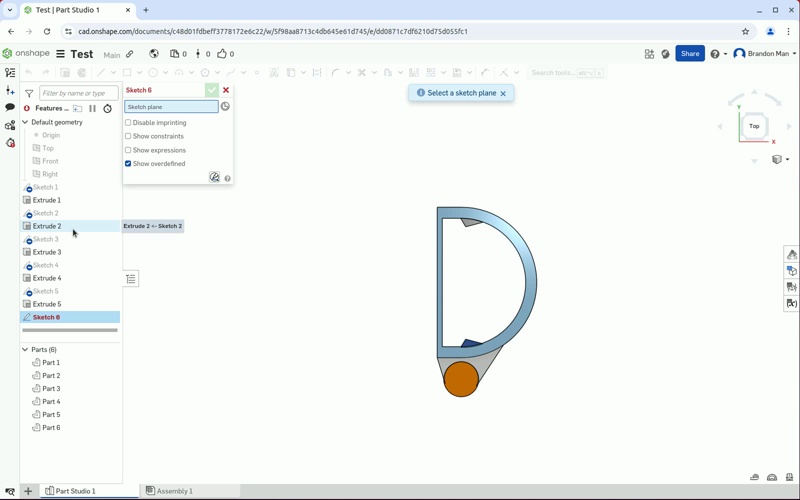
mouse_move(73, 150)
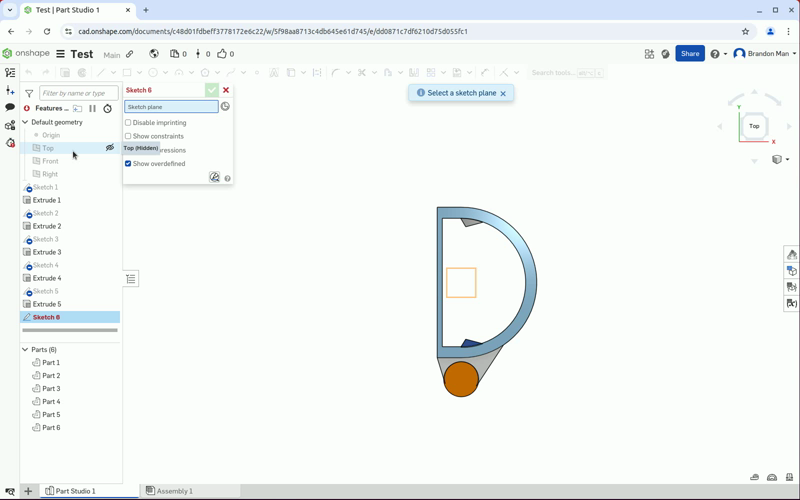
click(73, 150)
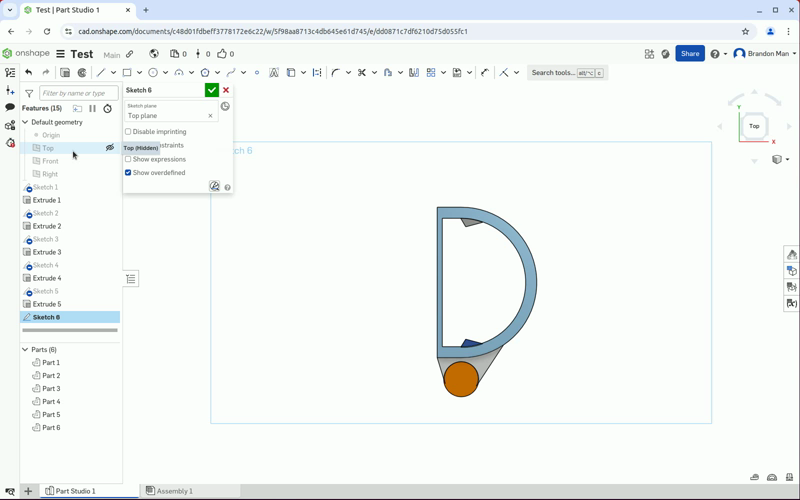
mouse_move(73, 352)
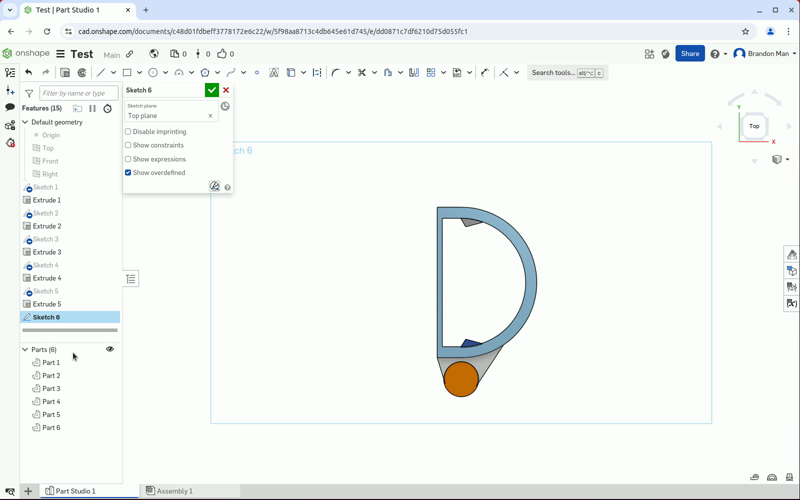
key(y)
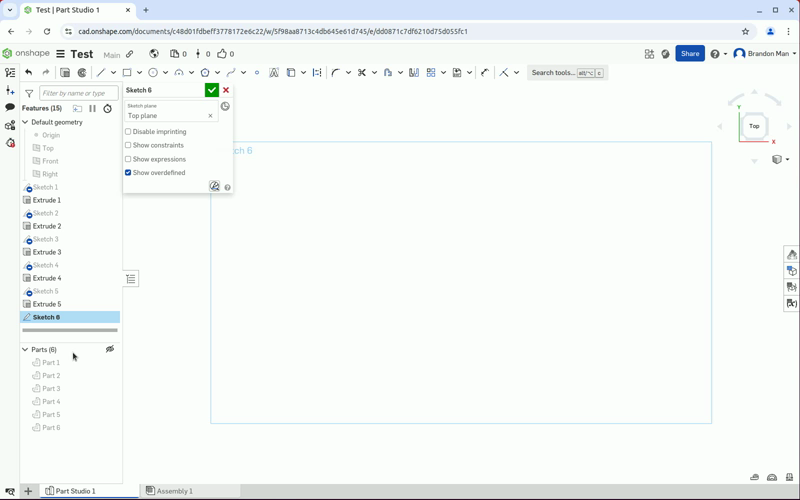
key(c)
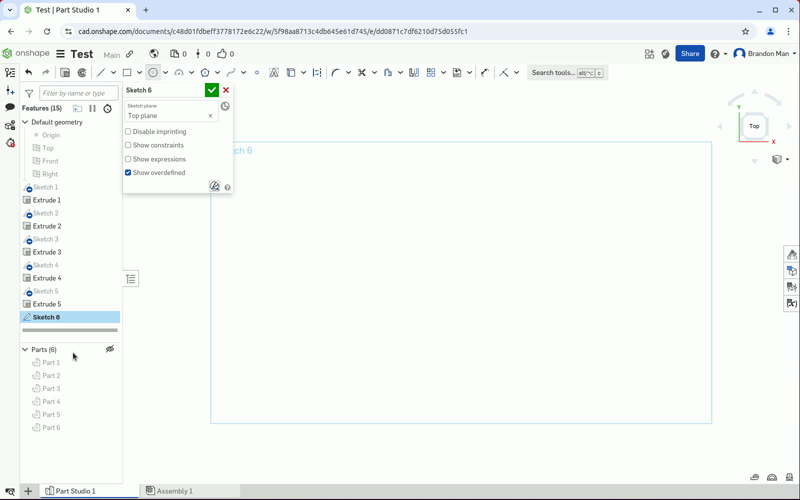
key_down(shift)
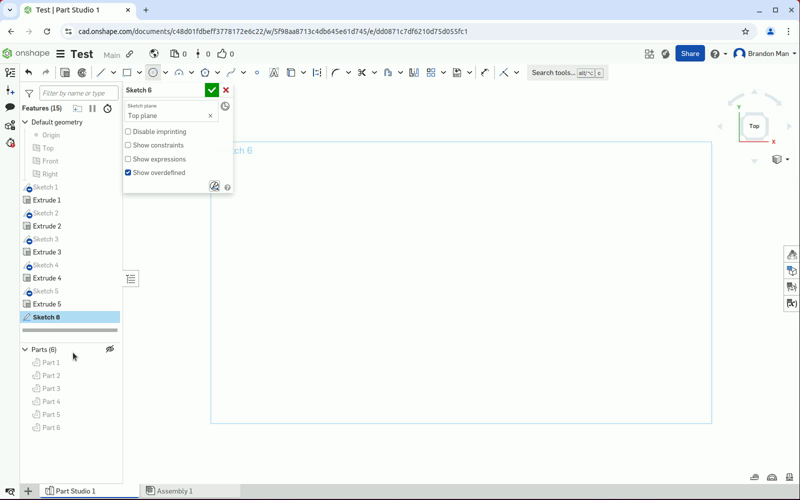
mouse_move(461, 379)
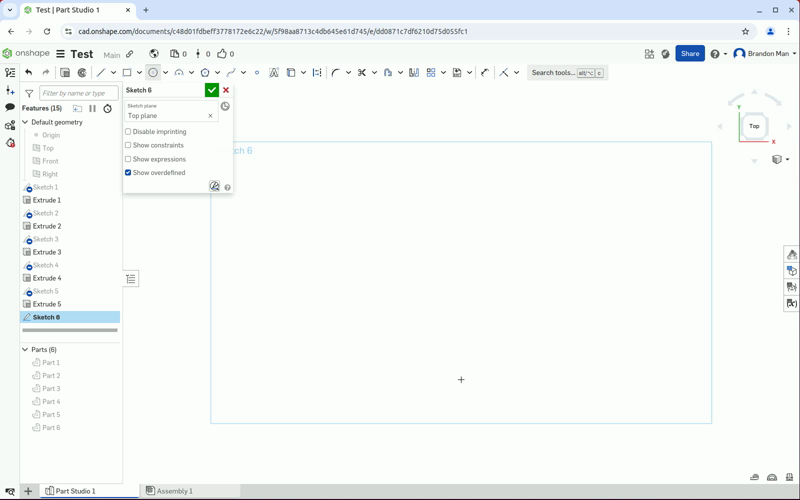
click(461, 379)
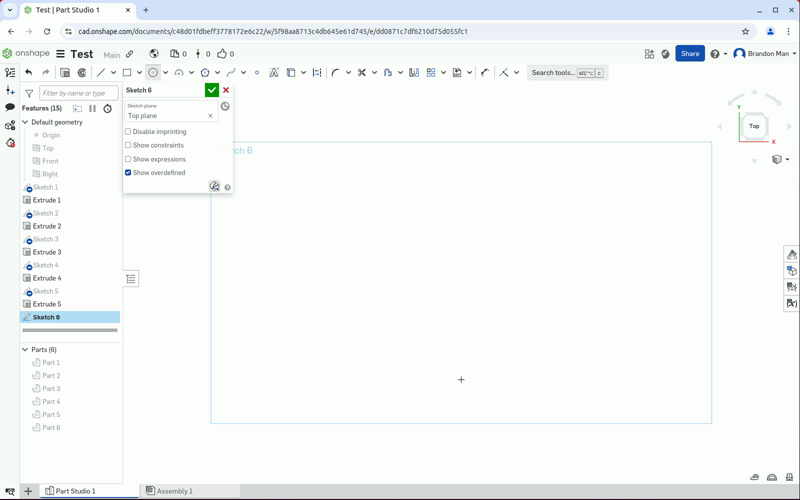
key_up(shift)
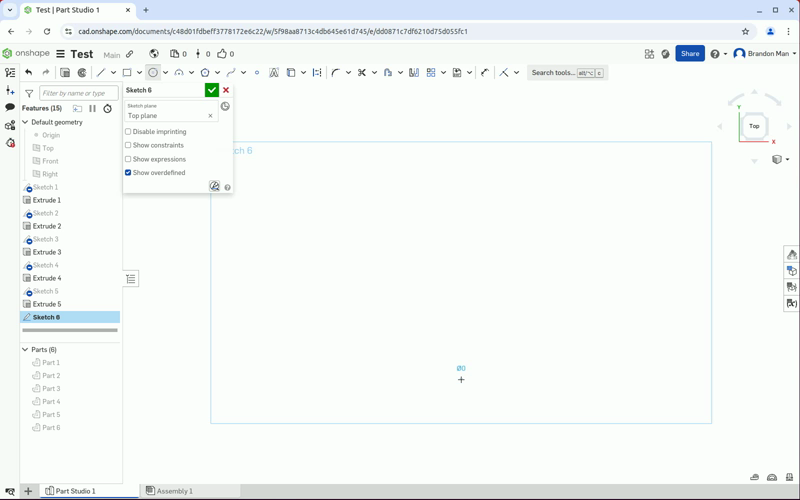
mouse_move(468, 379)
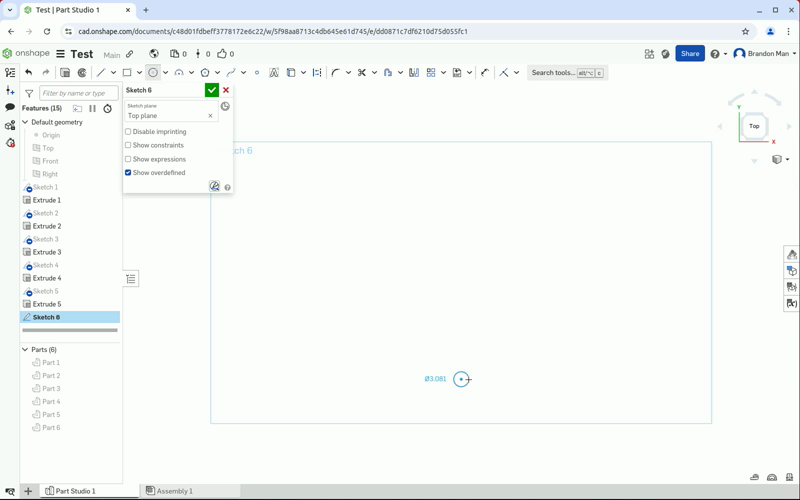
click(468, 379)
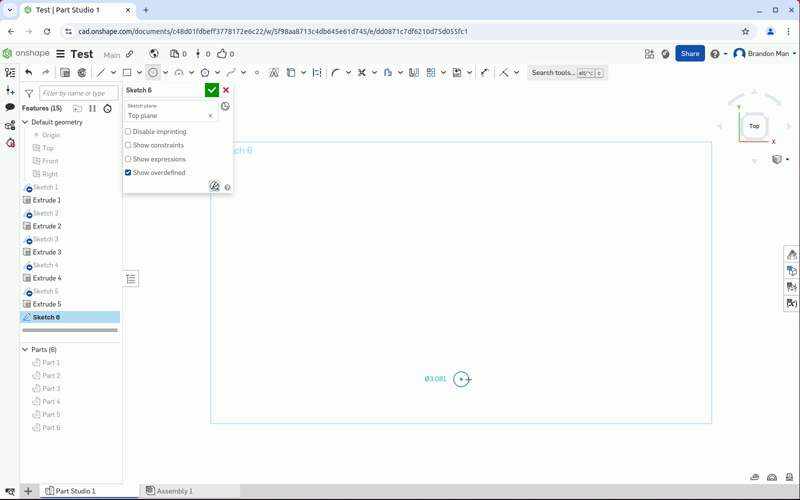
key(esc)
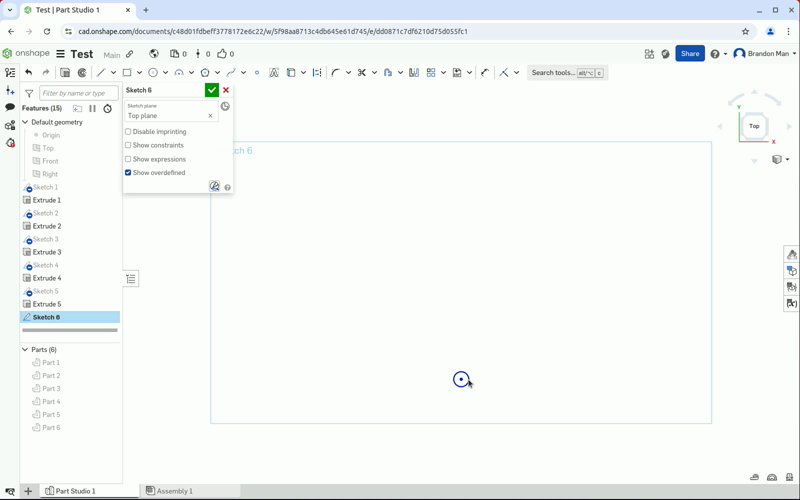
mouse_move(467, 378)
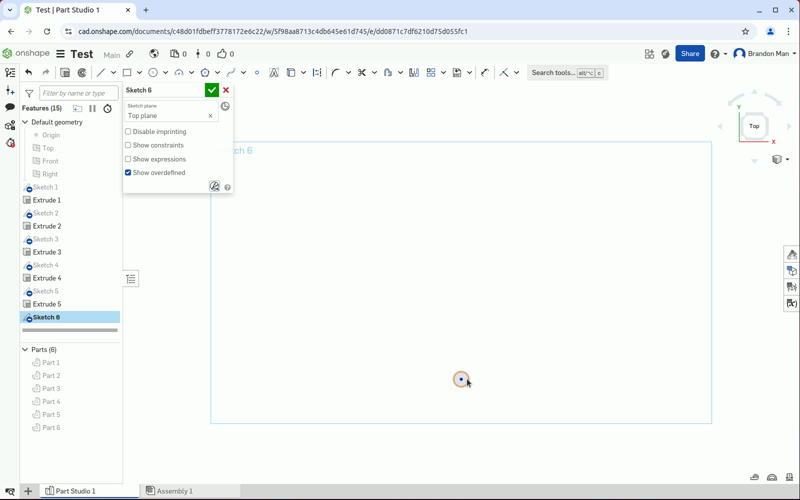
scroll(6)
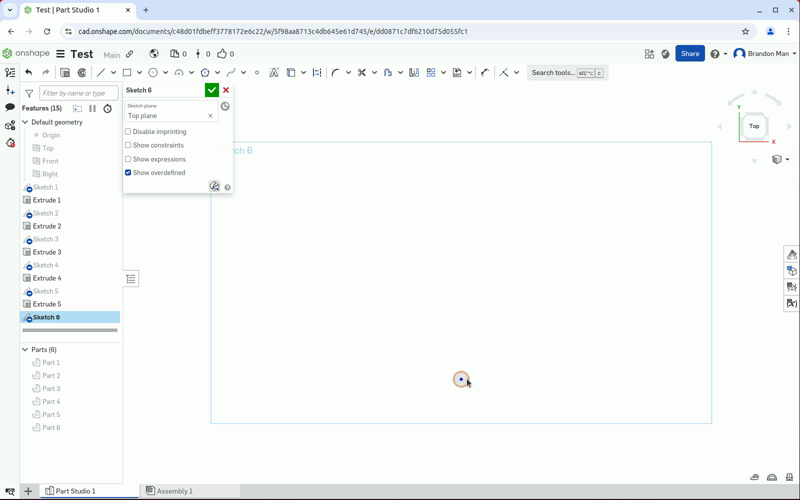
scroll(6)
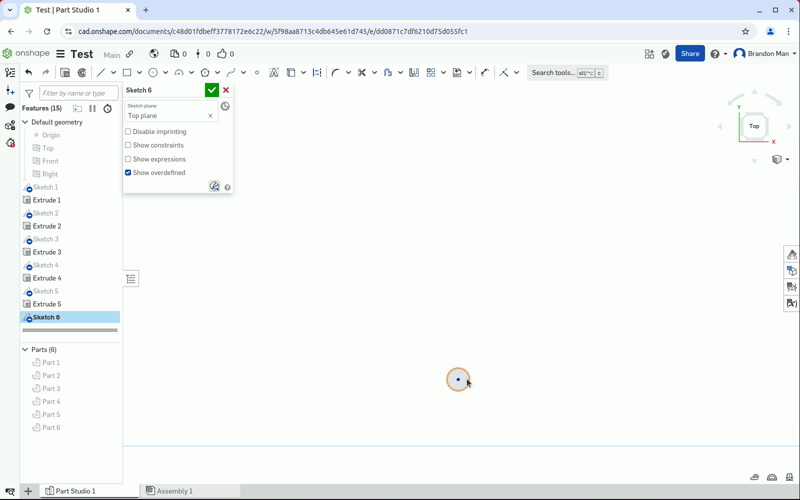
scroll(6)
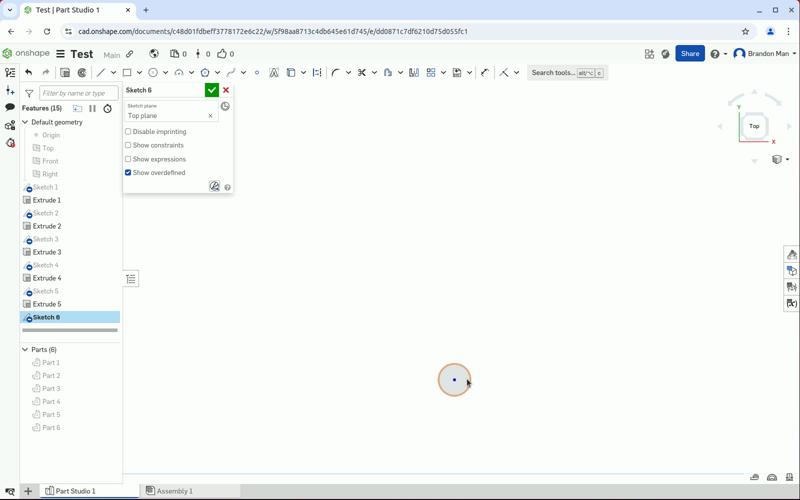
scroll(6)
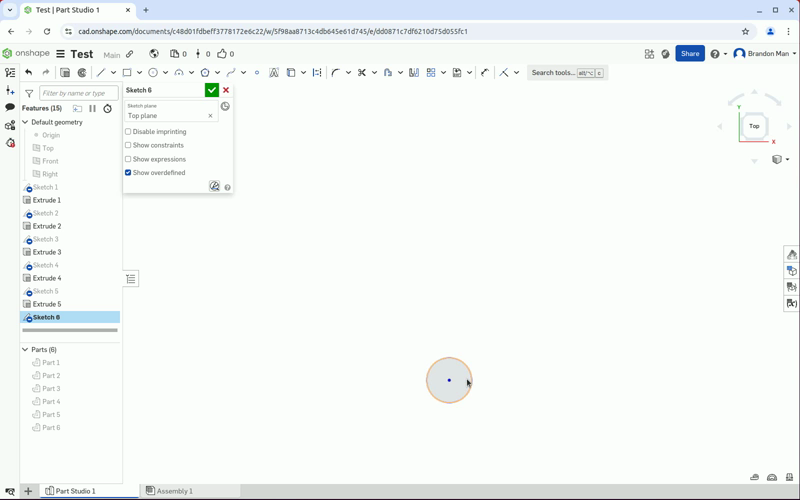
scroll(6)
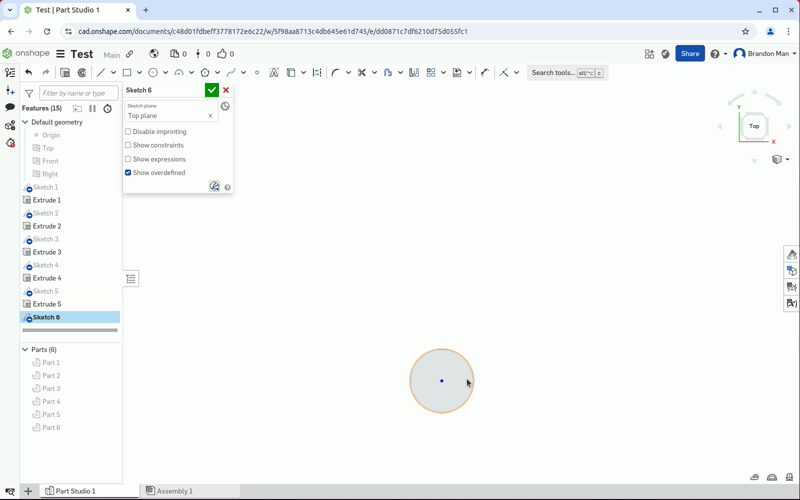
scroll(6)
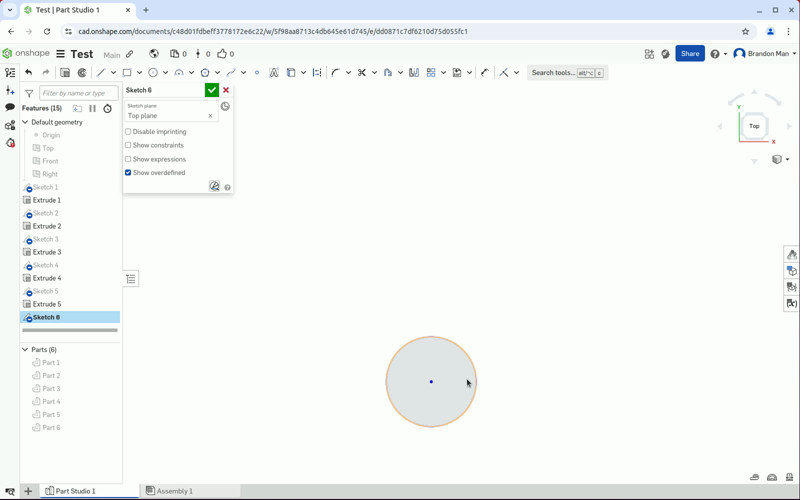
scroll(6)
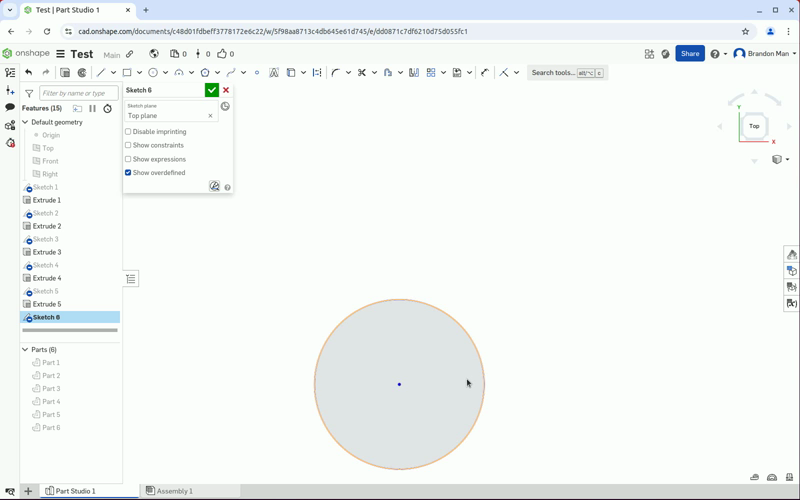
click(467, 378)
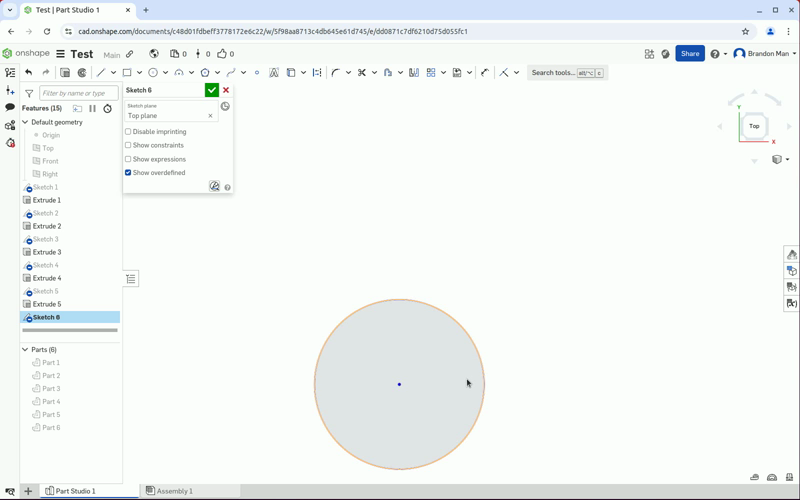
scroll(-6)
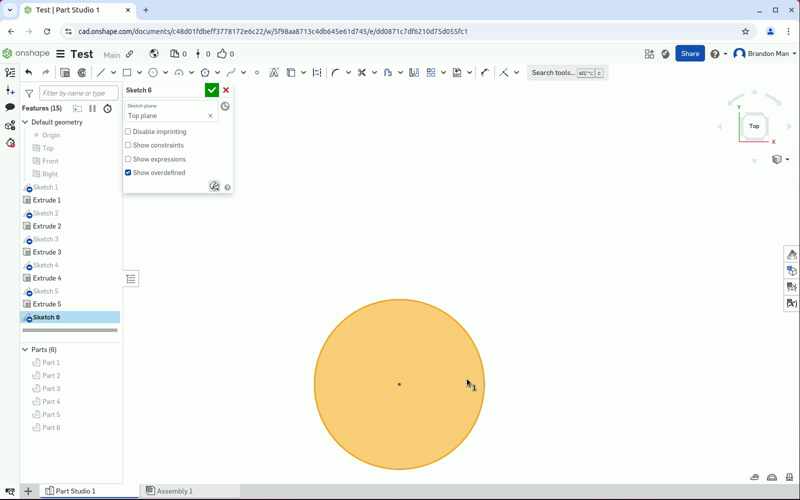
scroll(-6)
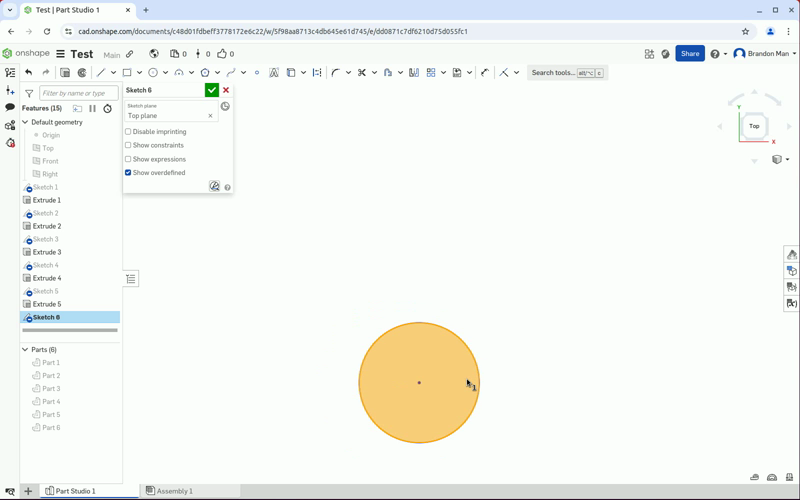
scroll(-6)
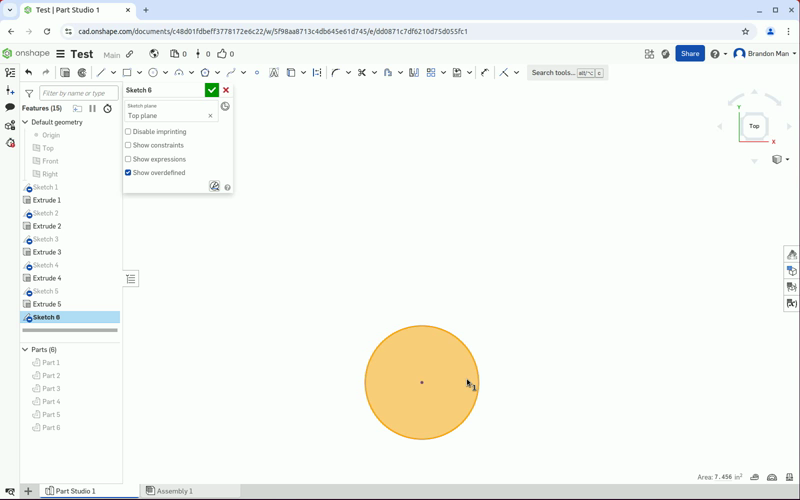
scroll(-6)
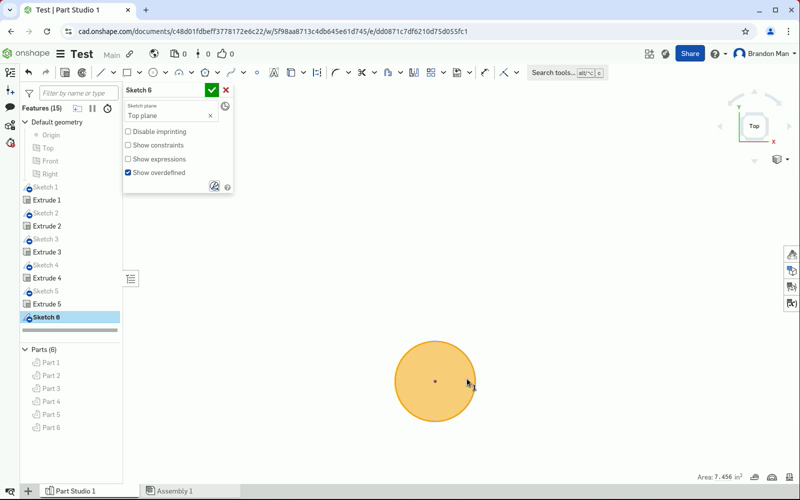
scroll(-6)
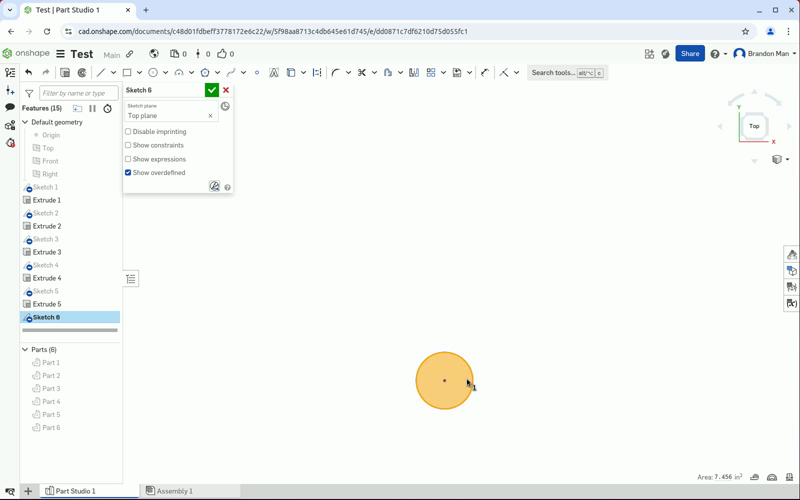
scroll(-6)
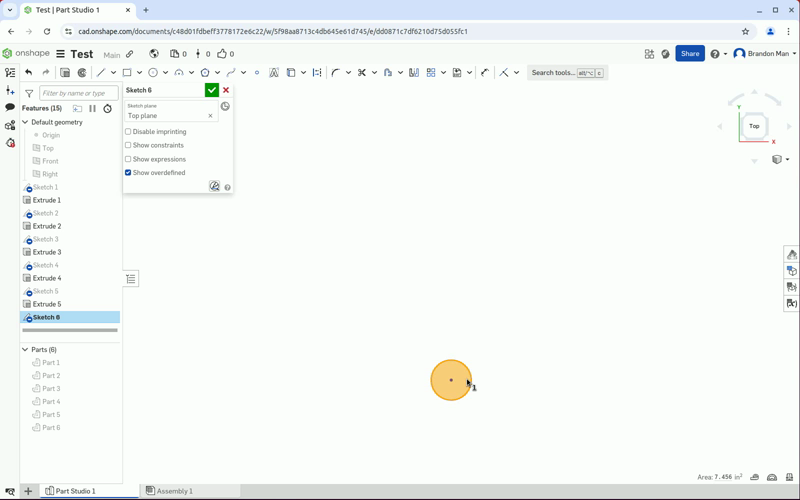
scroll(-6)
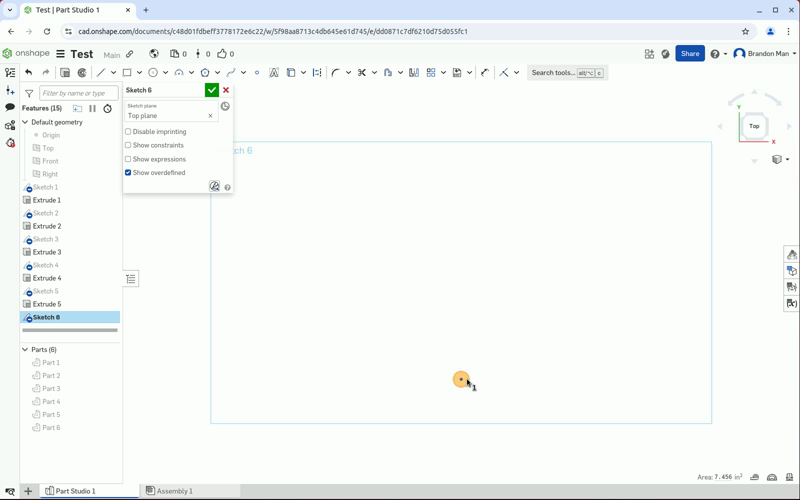
mouse_move(73, 352)
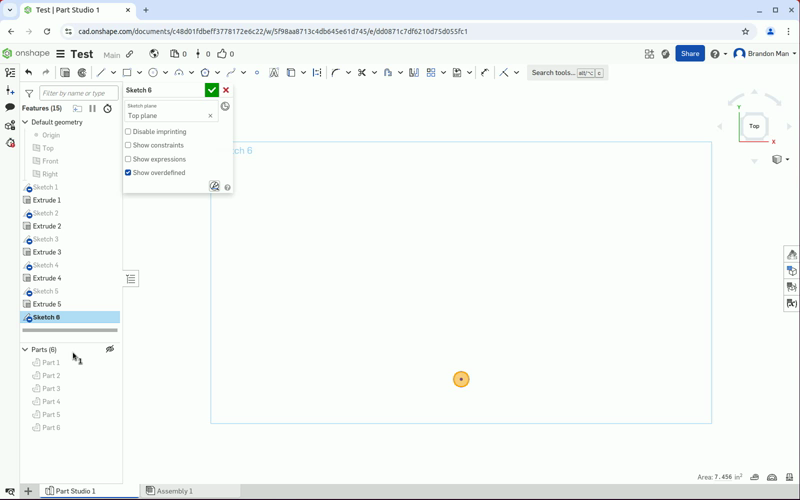
key(shift+y)
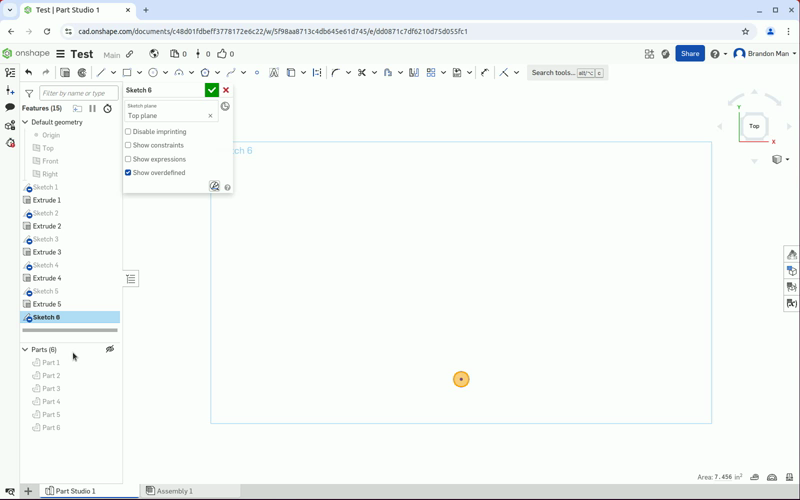
key(shift+e)
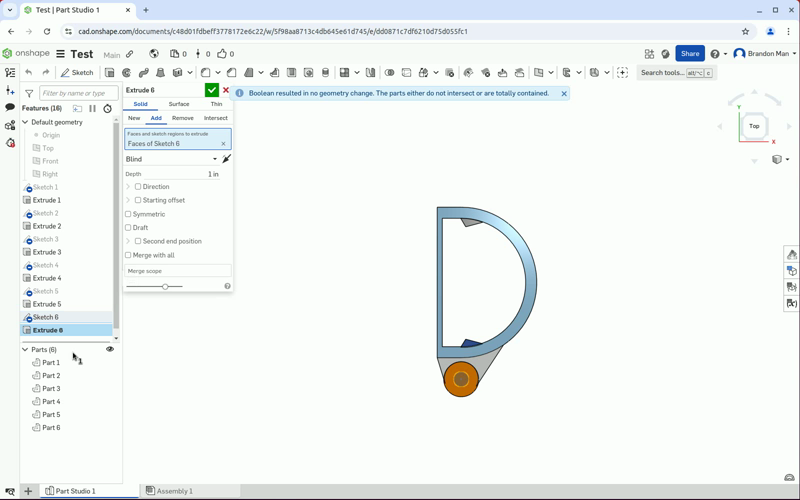
mouse_move(143, 106)
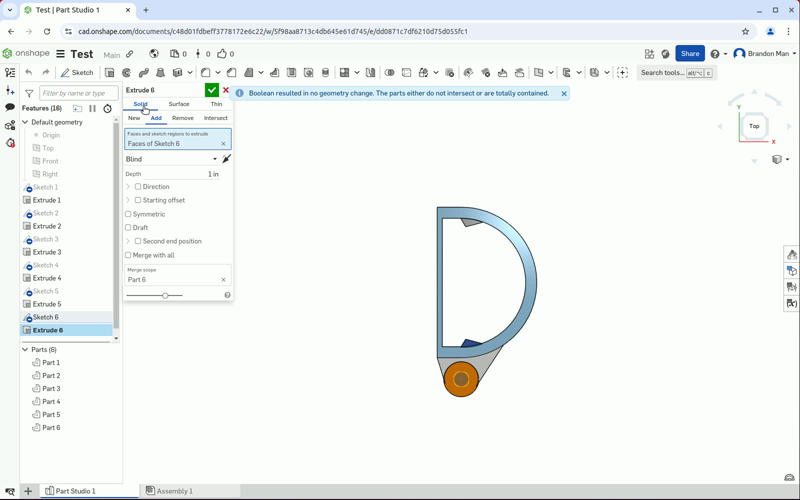
click(143, 106)
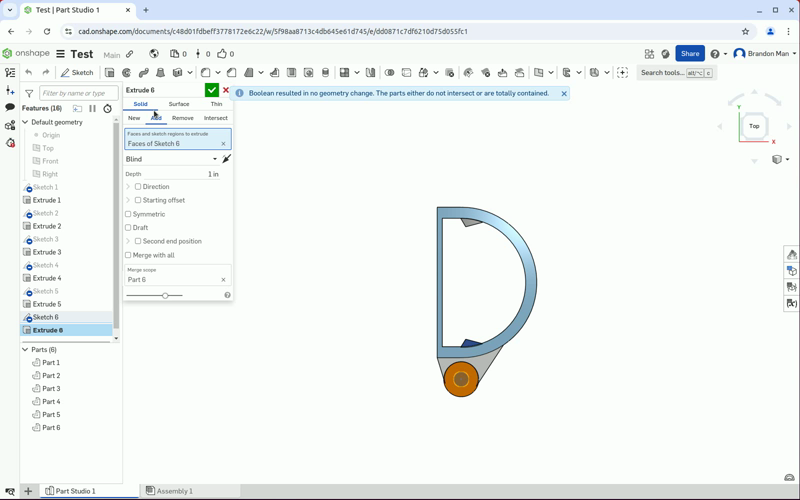
mouse_move(186, 120)
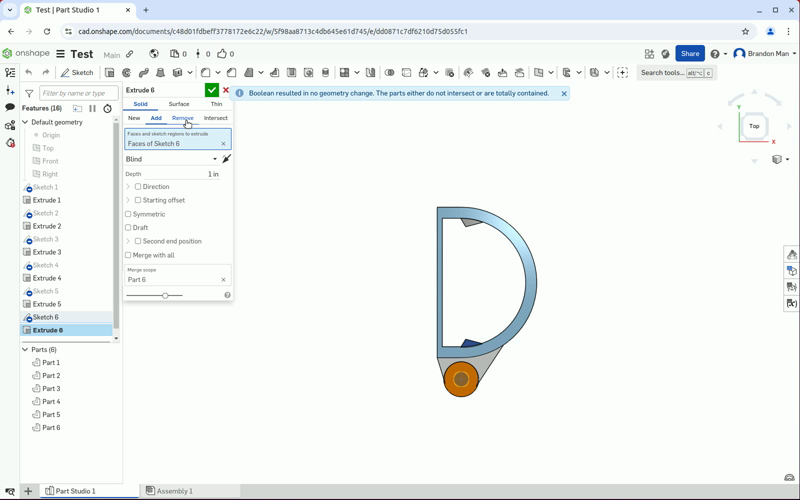
click(186, 120)
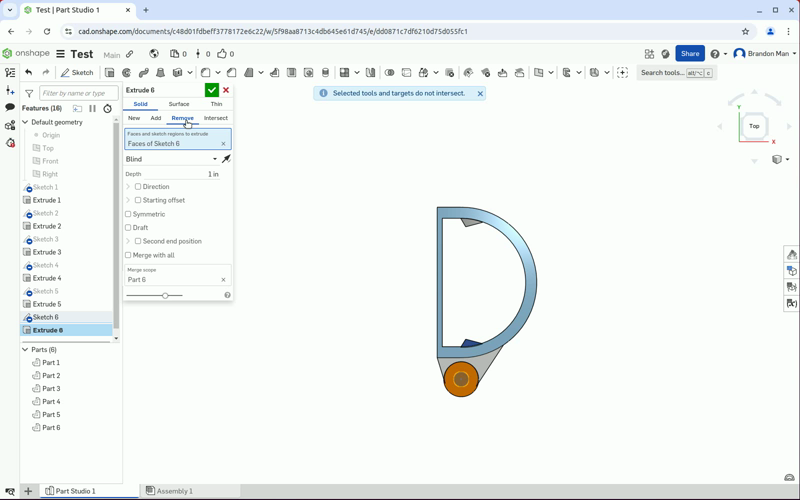
key(tab, 4)
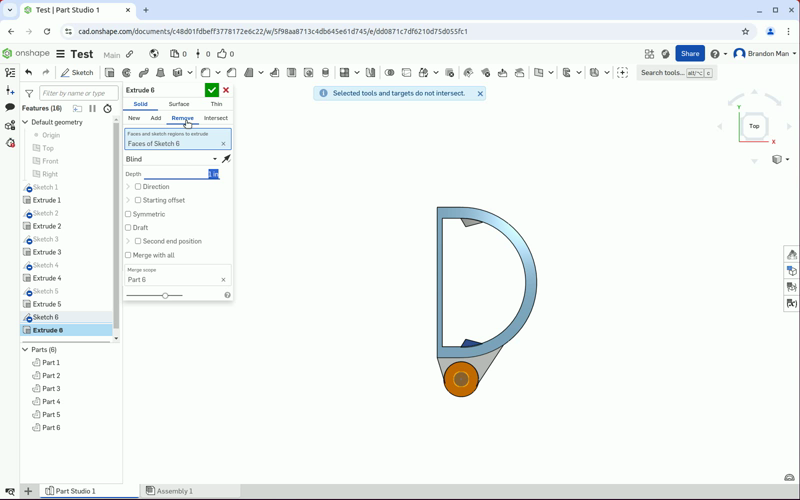
text(-2.889)
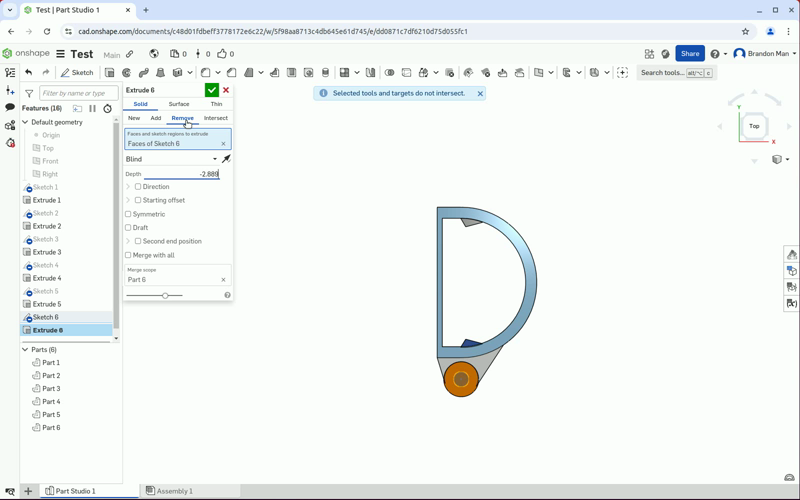
key(tab, 6)
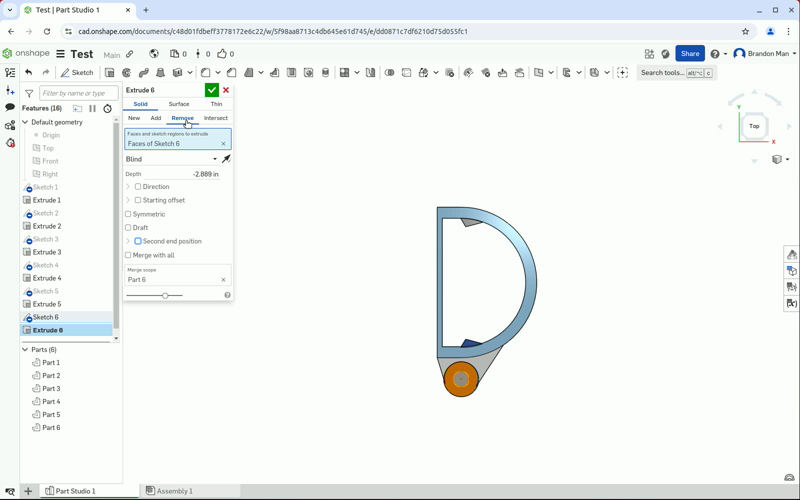
key(space)
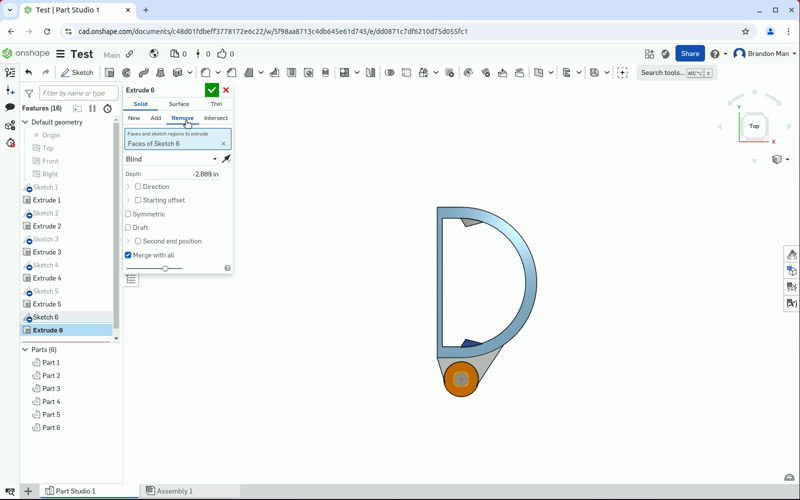
key(enter)
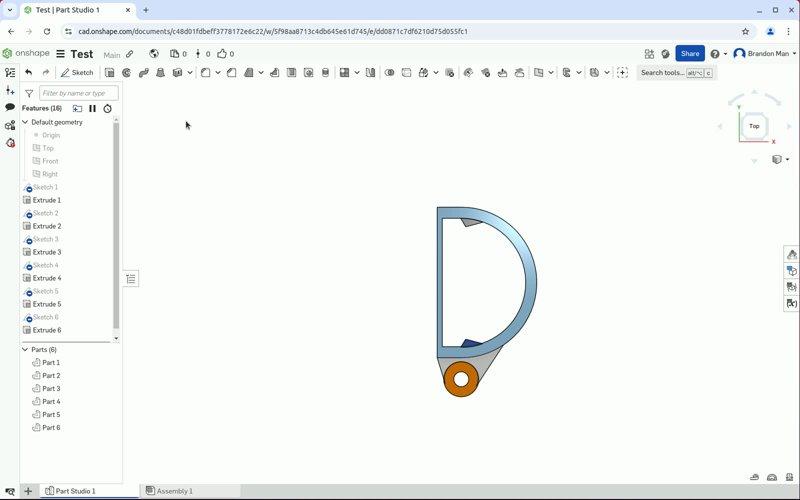
key(shift+h)
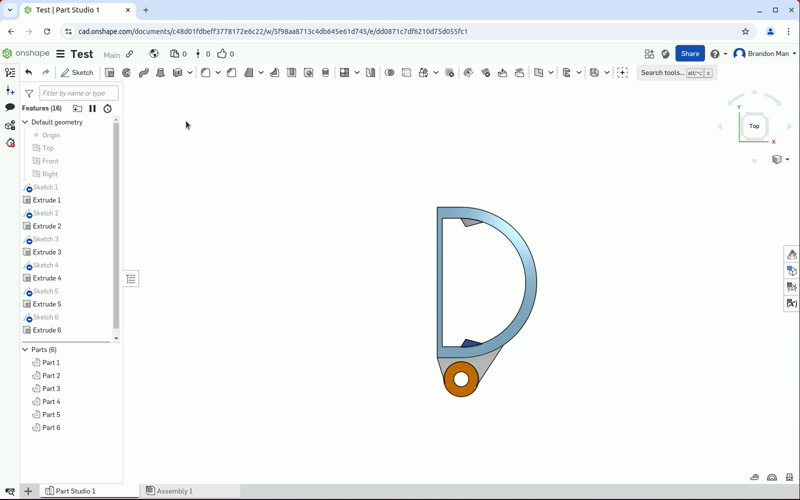
key(shift+h)
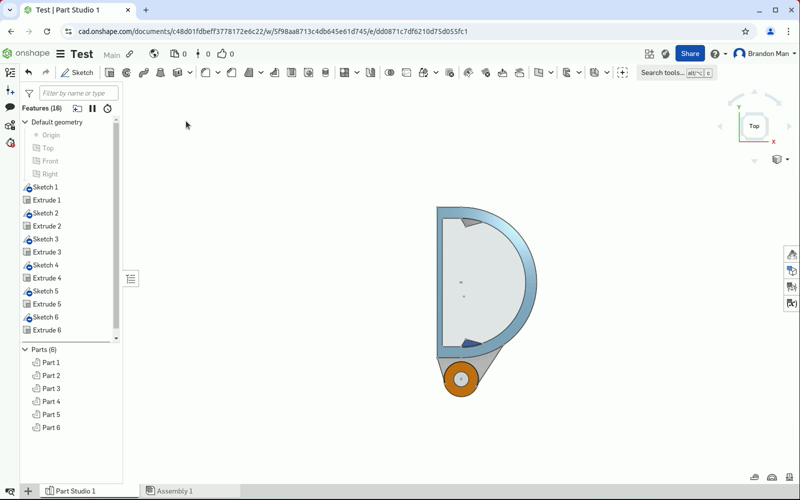
key(shift+7)
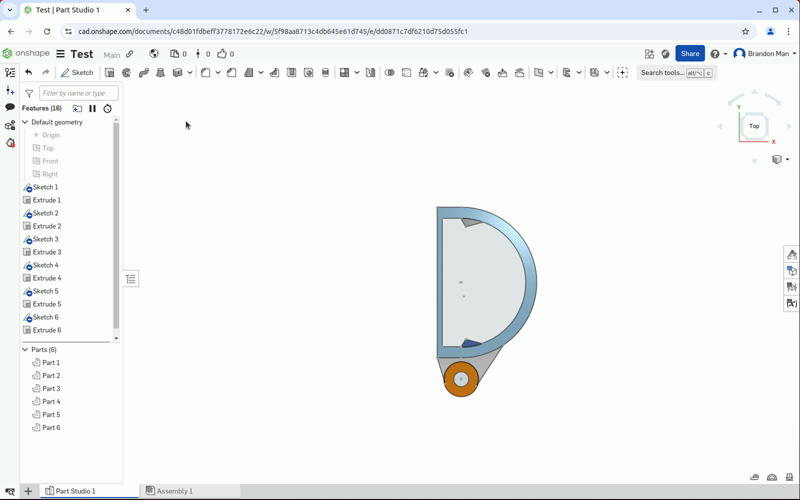
key(up, 3)
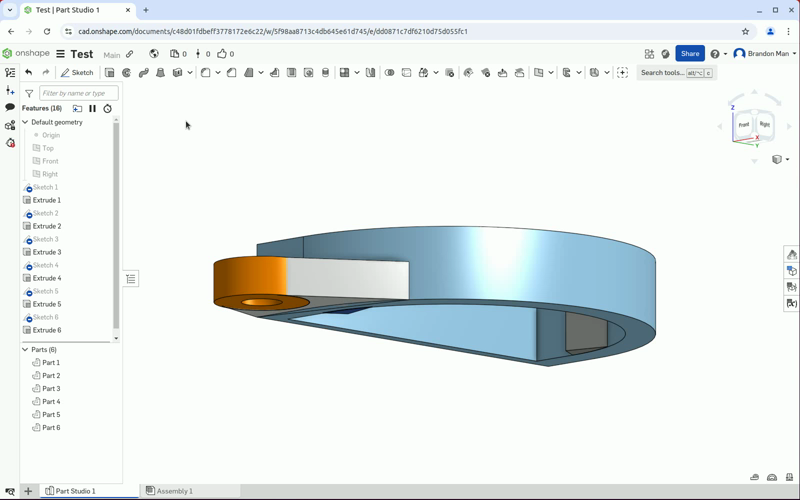
key(left, 3)
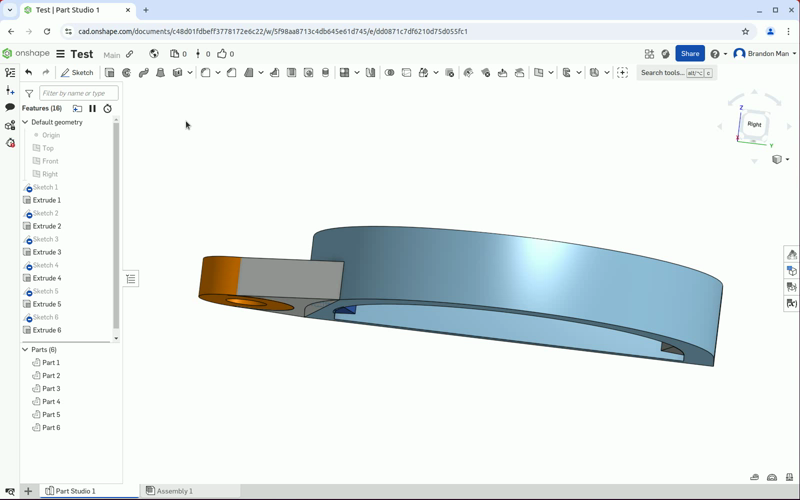
key(right, 3)
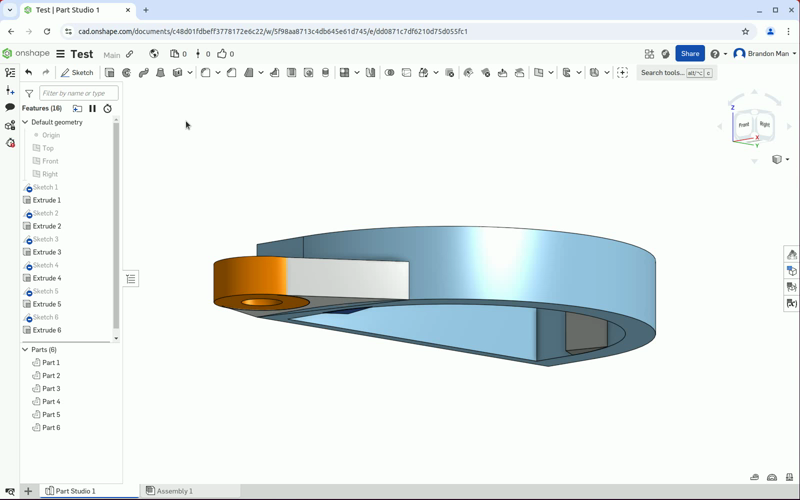
key(down, 3)
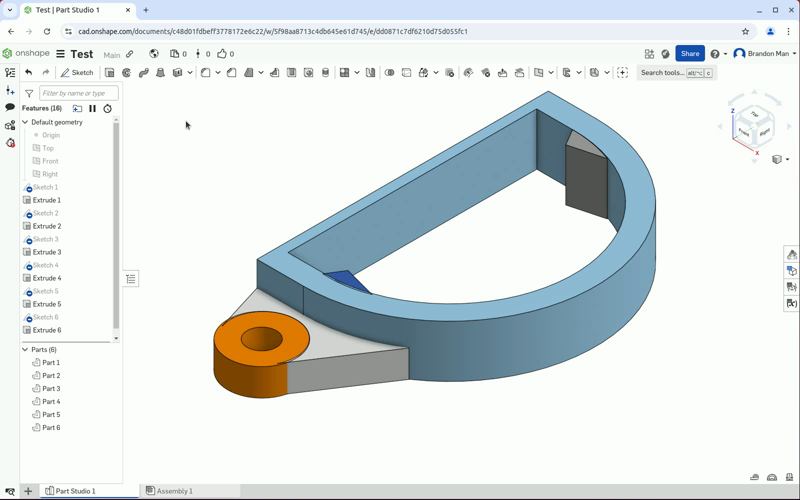
mouse_move(69, 189)
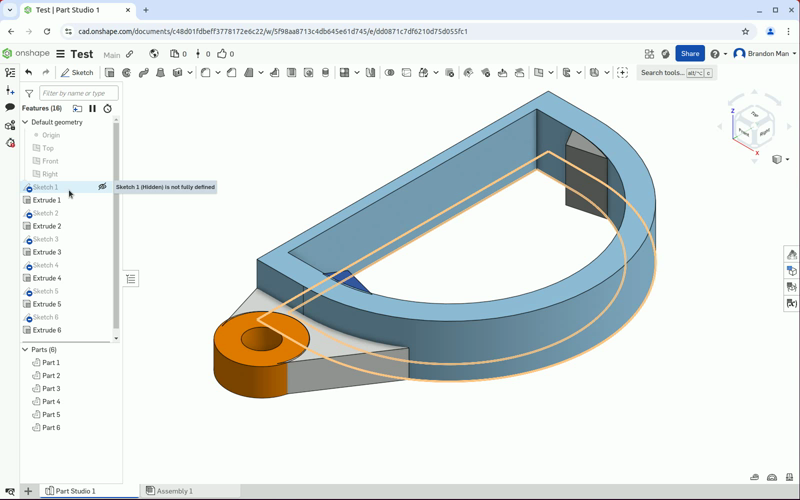
click(69, 189)